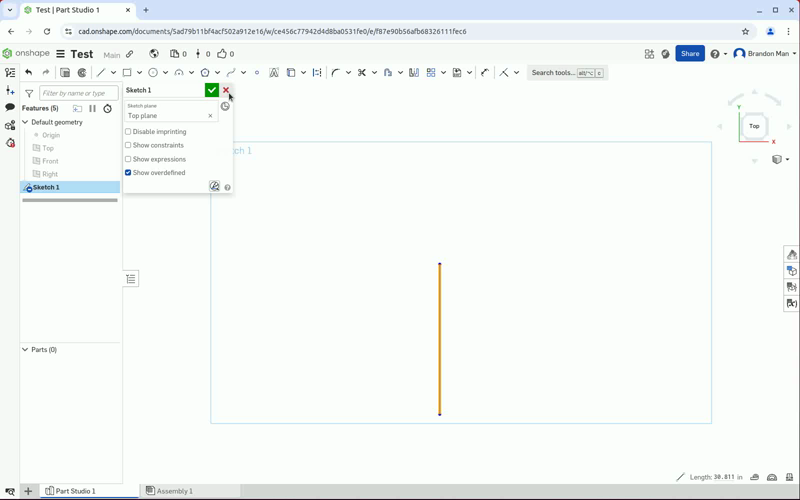
key(shift+h)
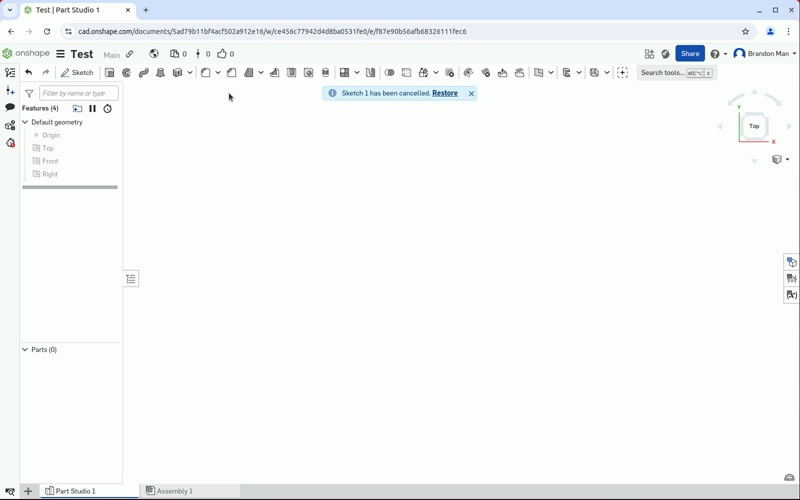
mouse_move(73, 352)
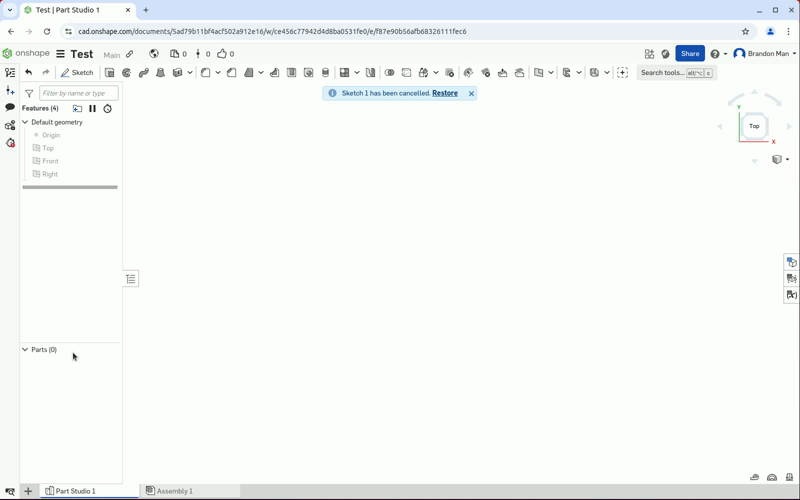
key(y)
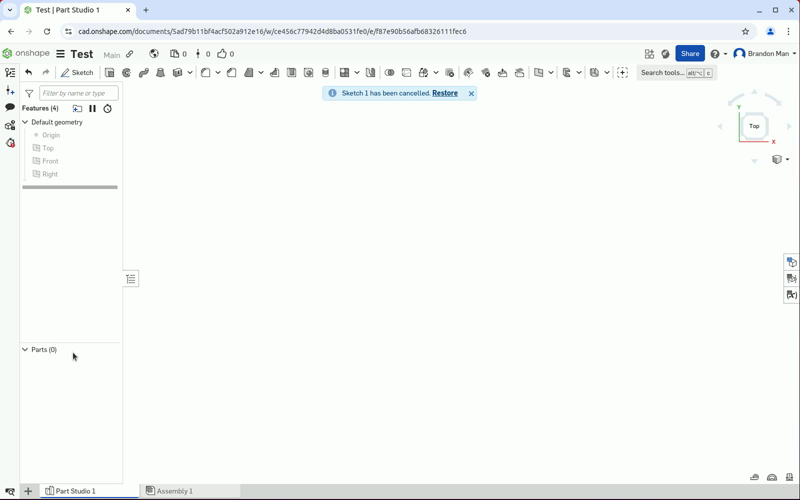
key(shift+p)
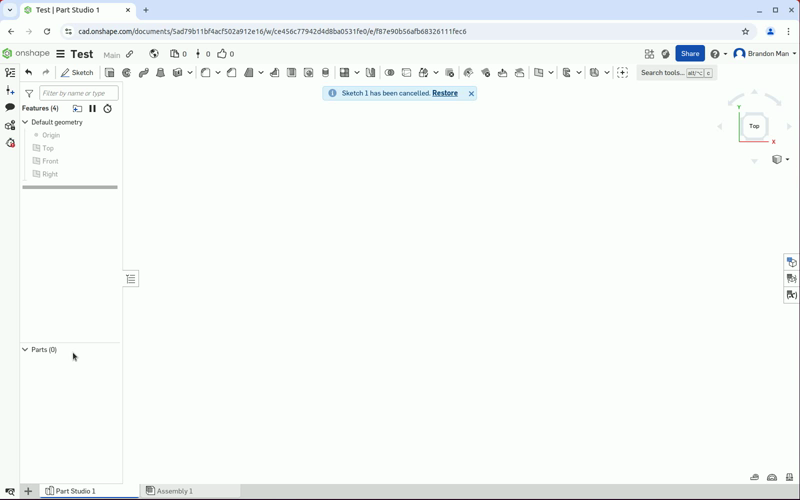
key(space)
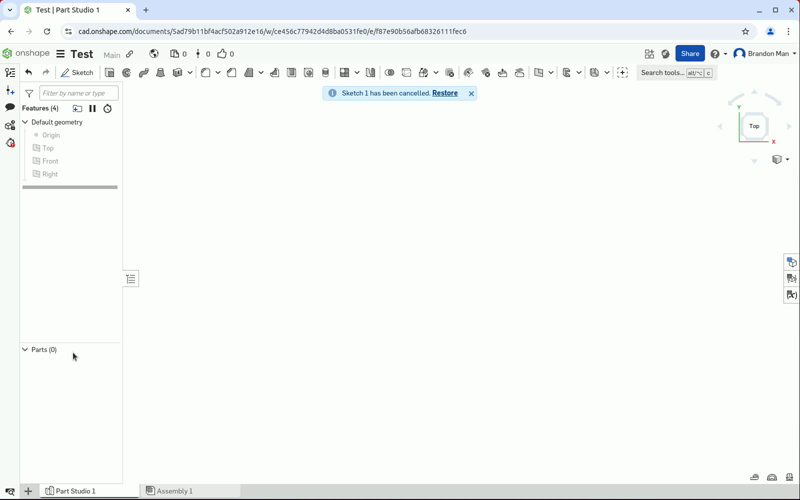
key_down(shift)
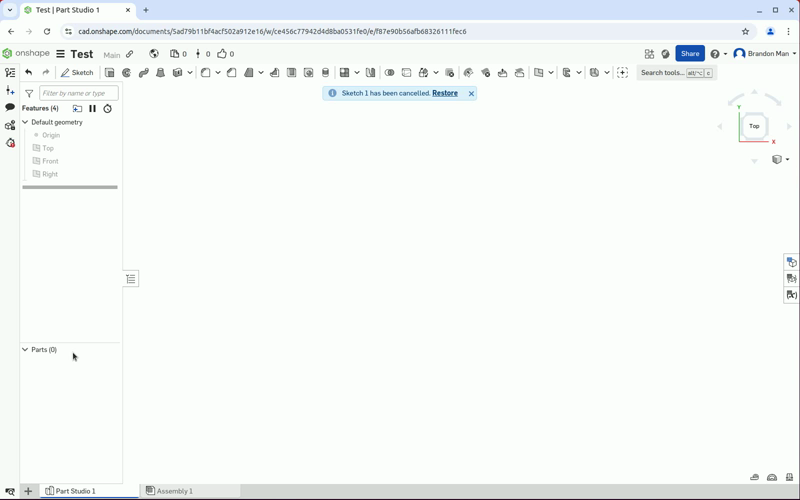
key(up)
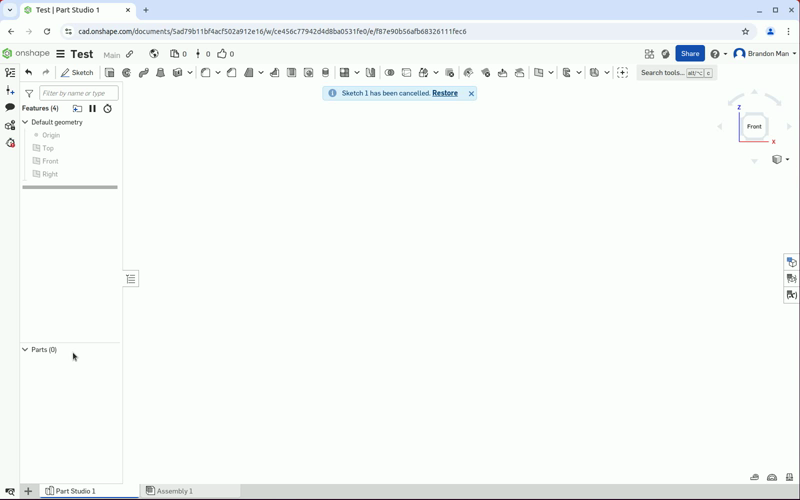
key_up(shift)
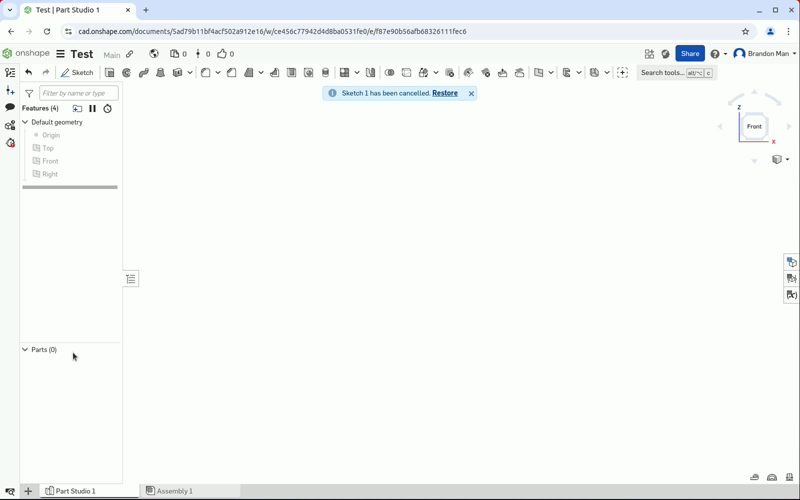
mouse_move(73, 352)
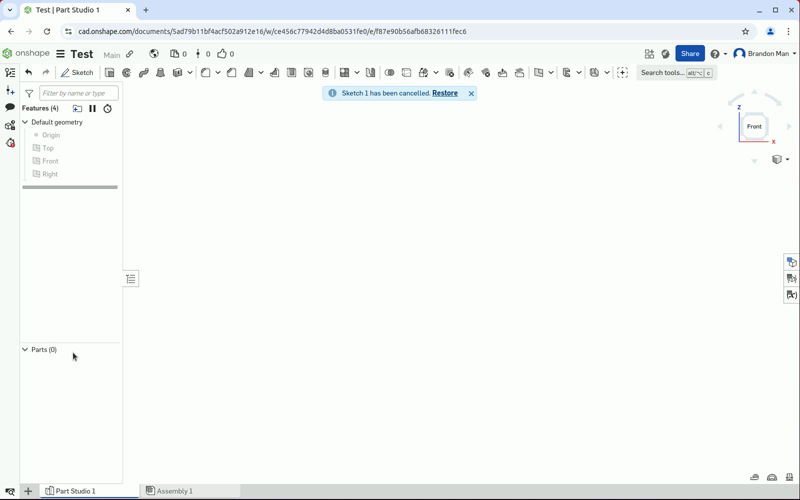
key(shift+y)
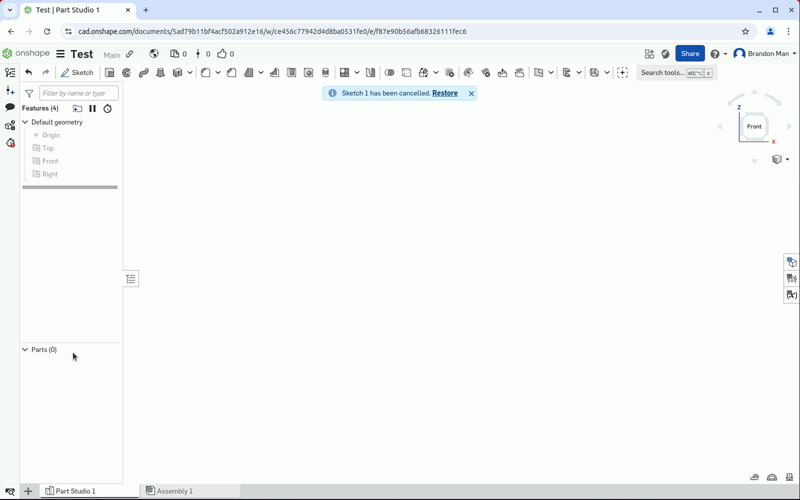
key(shift+s)
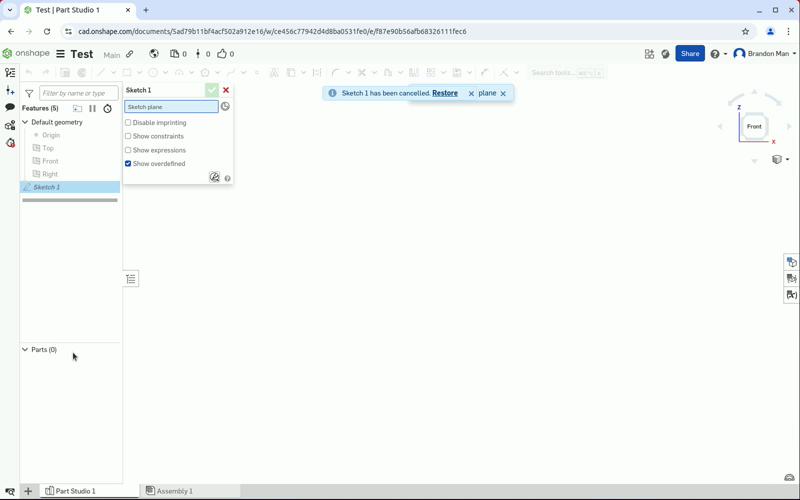
mouse_move(73, 163)
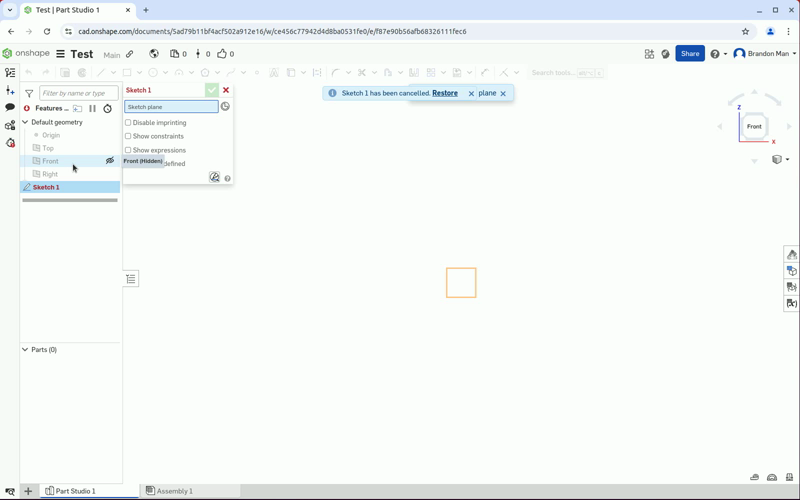
click(73, 163)
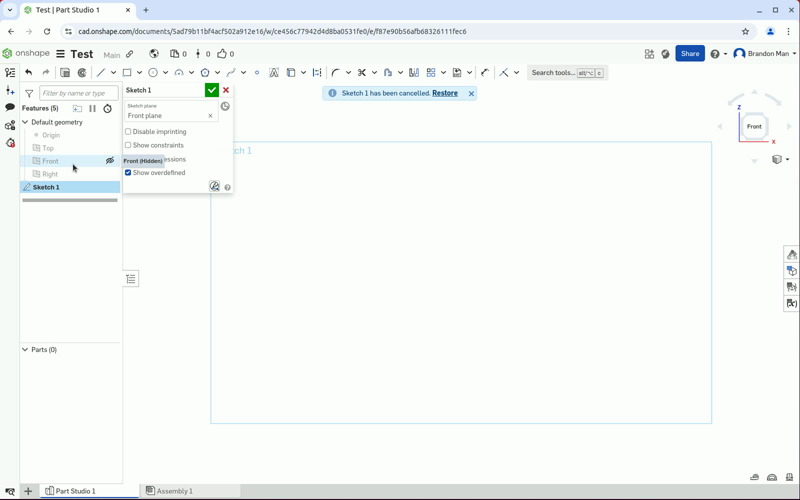
mouse_move(73, 352)
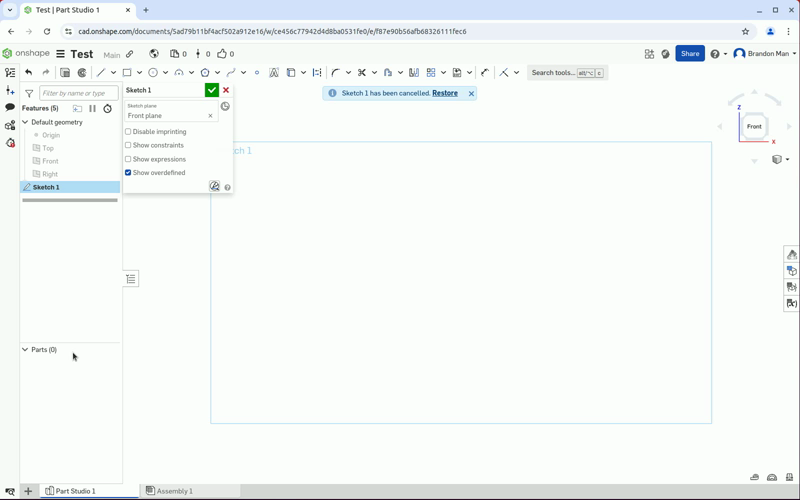
key(y)
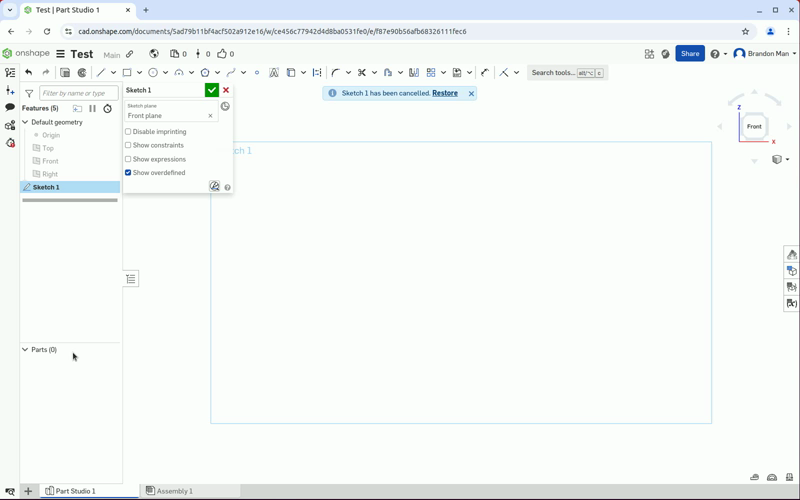
key(c)
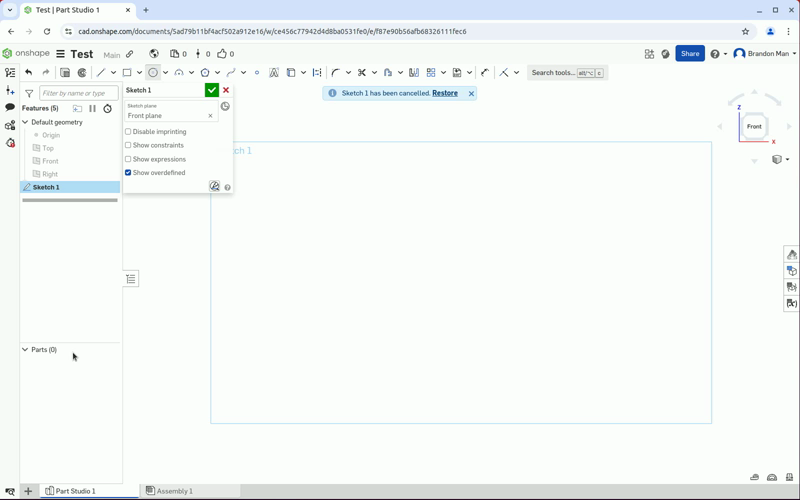
key_down(shift)
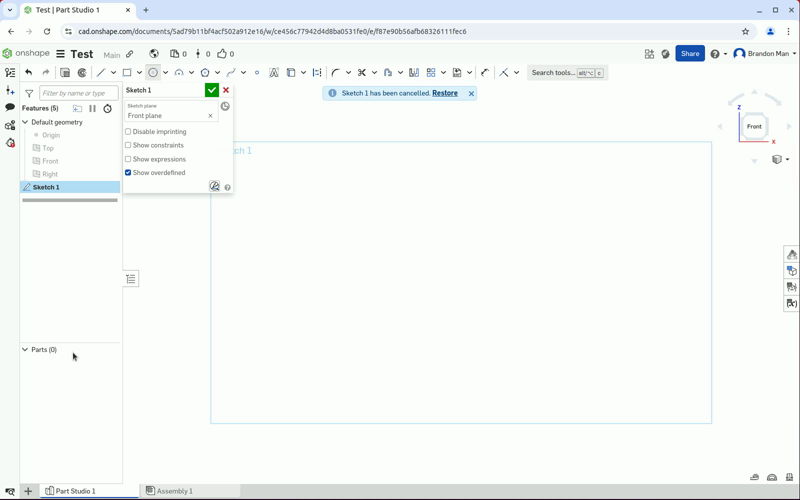
mouse_move(461, 282)
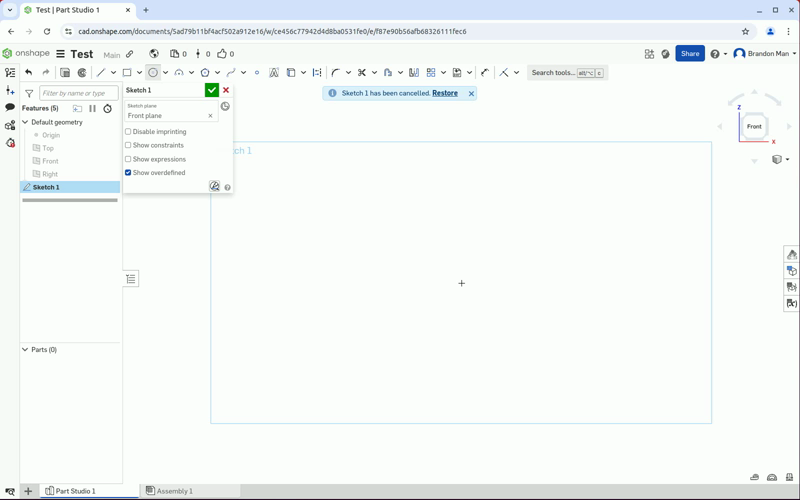
click(461, 282)
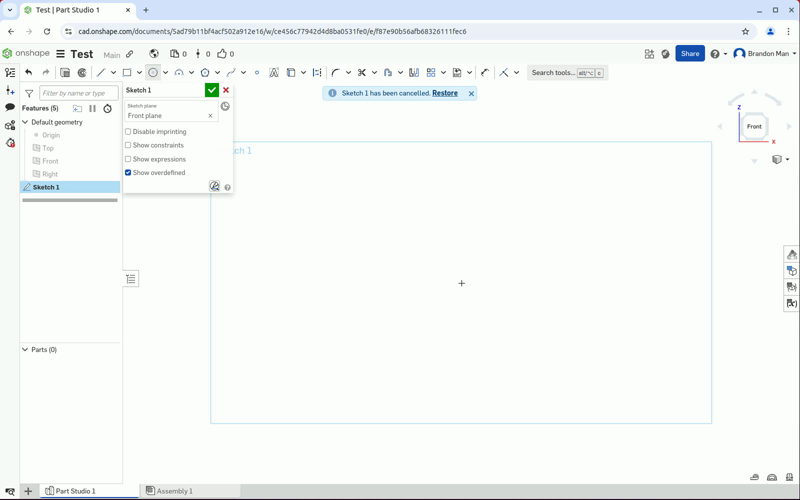
key_up(shift)
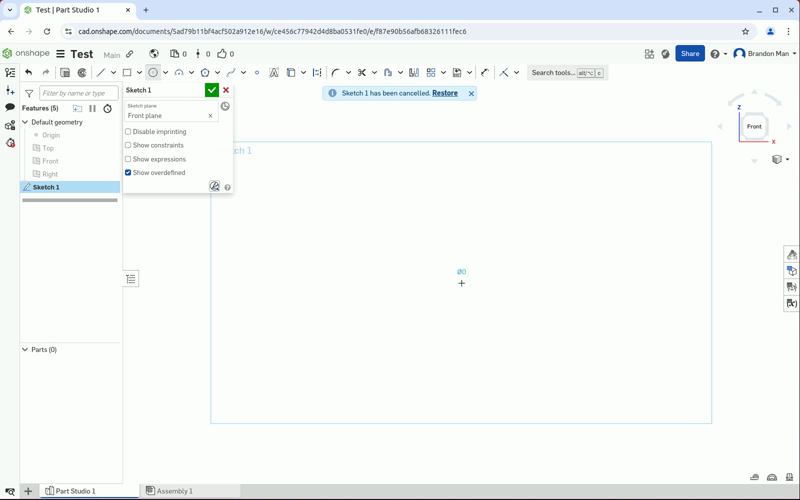
mouse_move(487, 282)
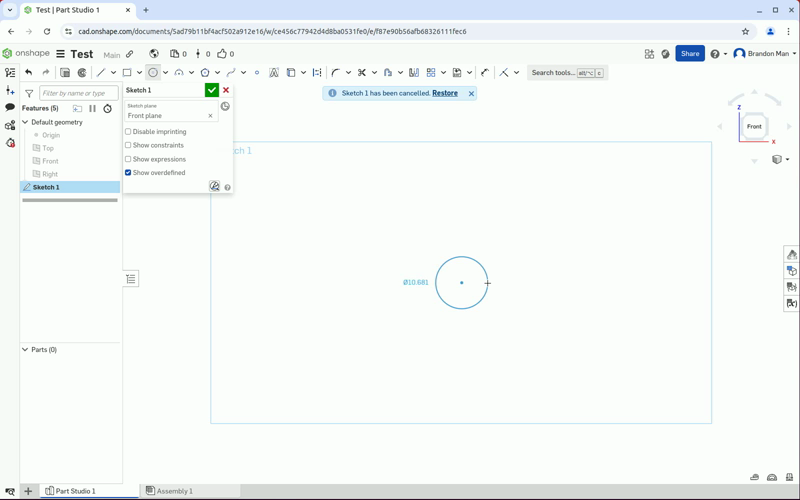
click(487, 282)
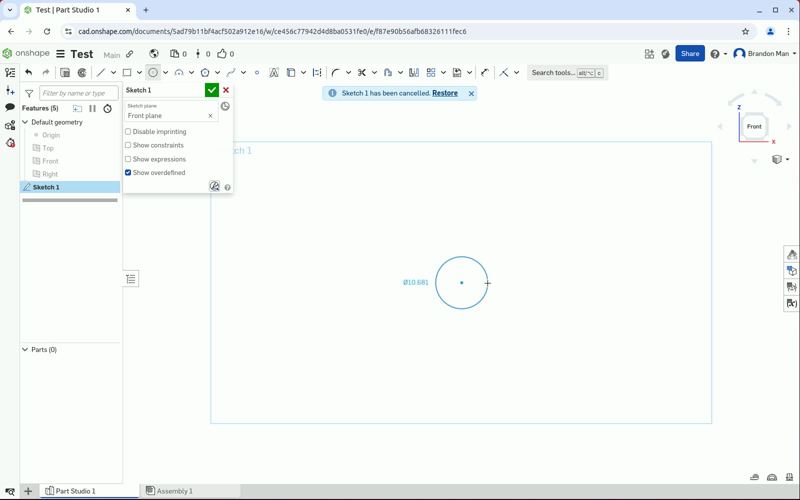
key(esc)
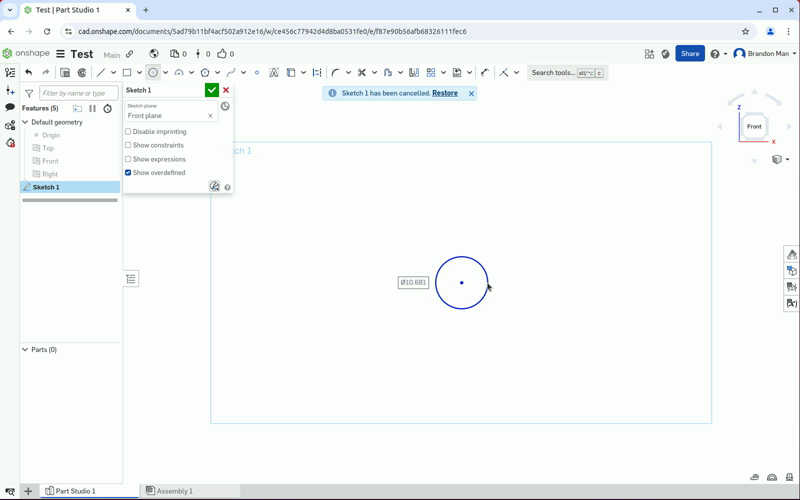
key(c)
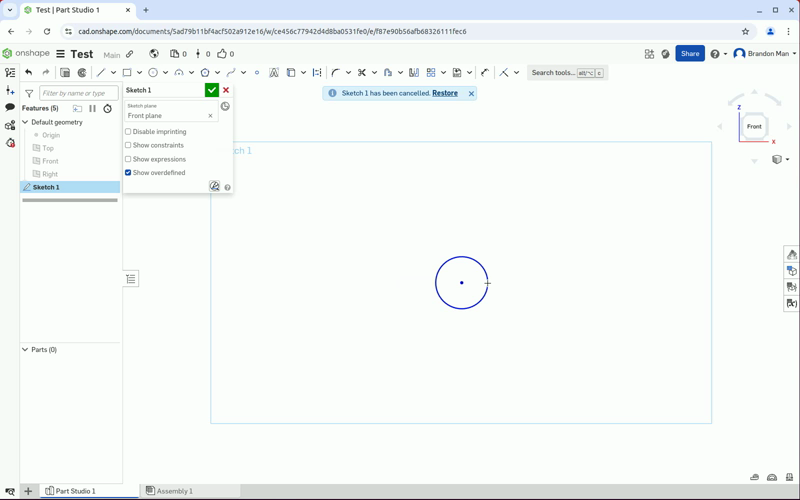
key_down(shift)
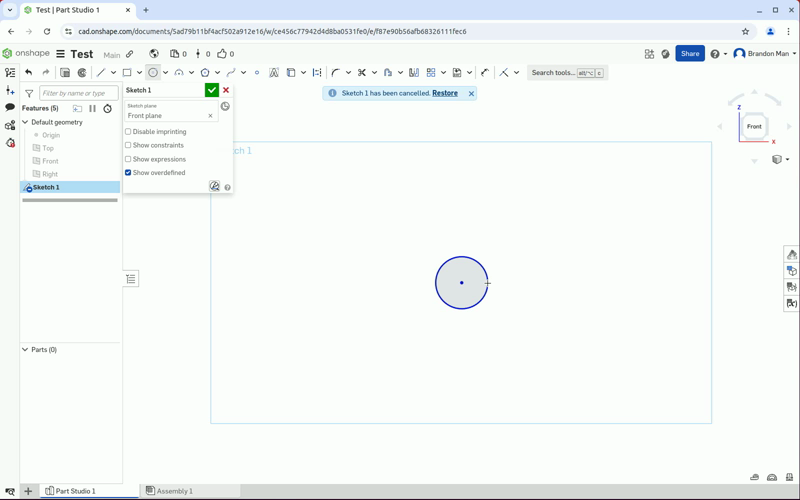
mouse_move(461, 282)
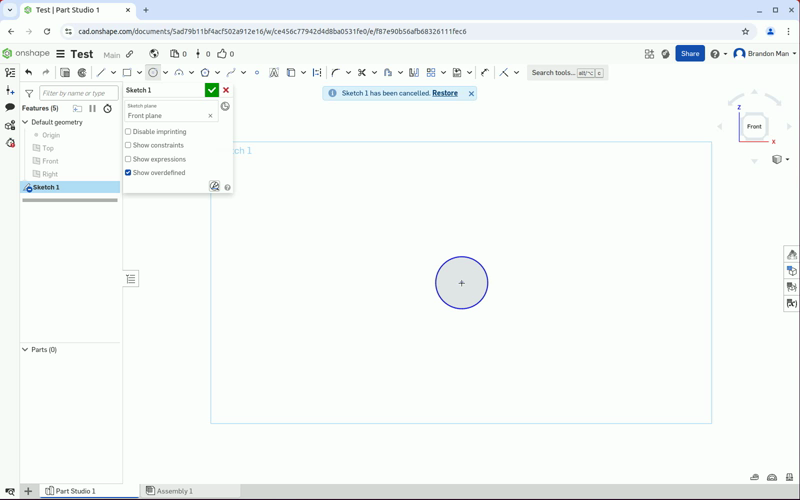
click(461, 282)
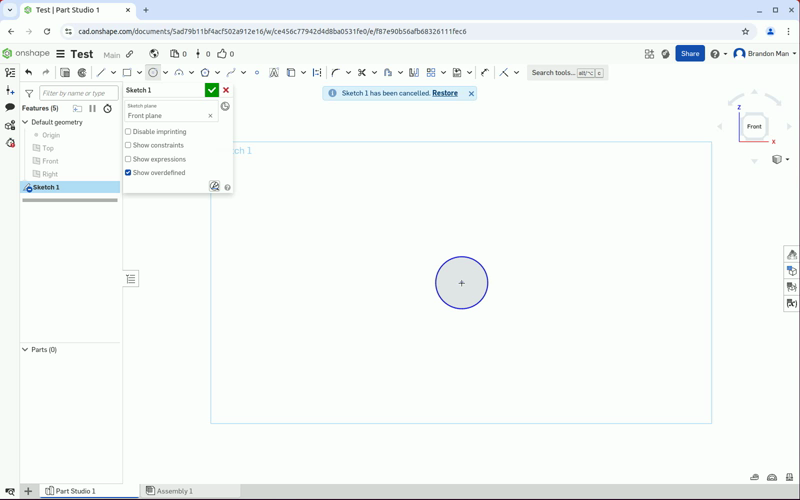
key_up(shift)
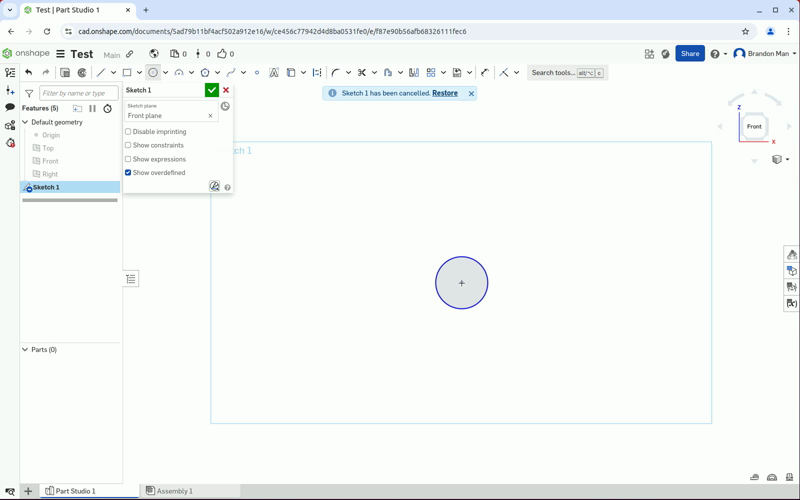
mouse_move(485, 282)
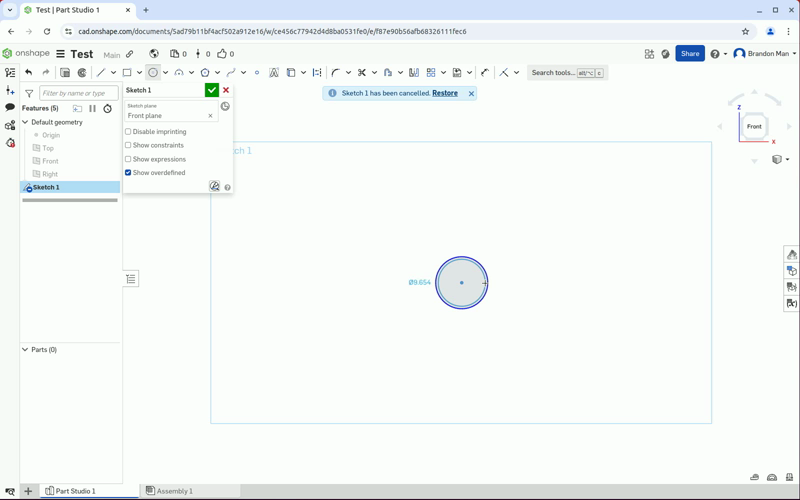
scroll(6)
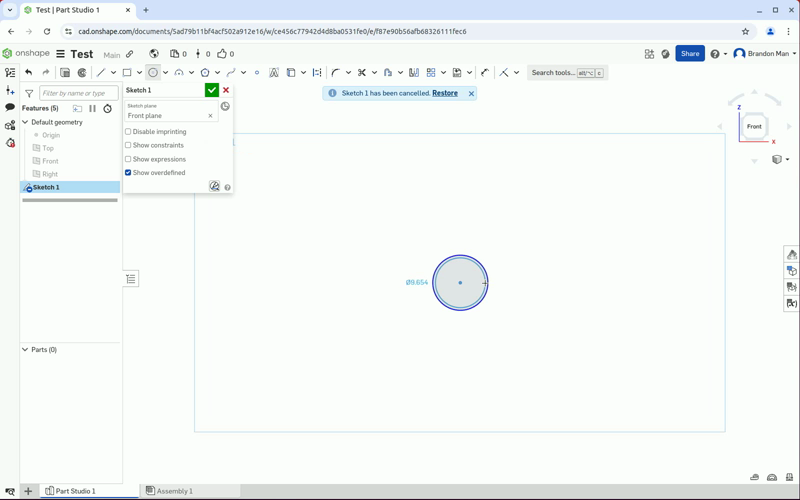
scroll(6)
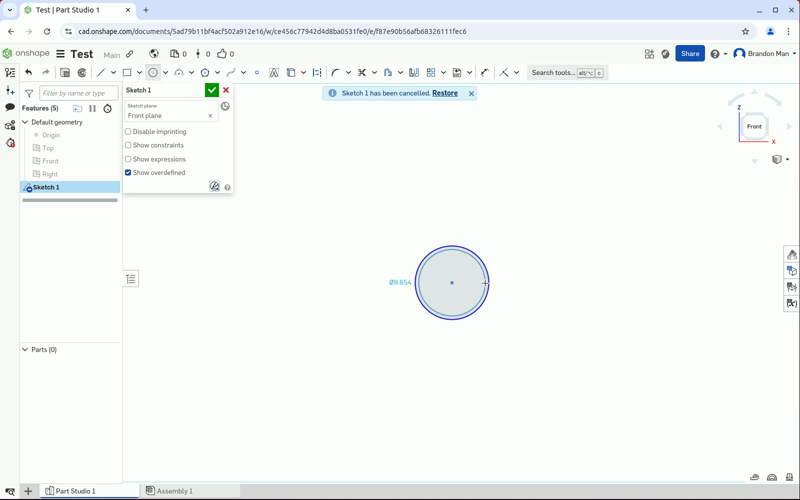
scroll(6)
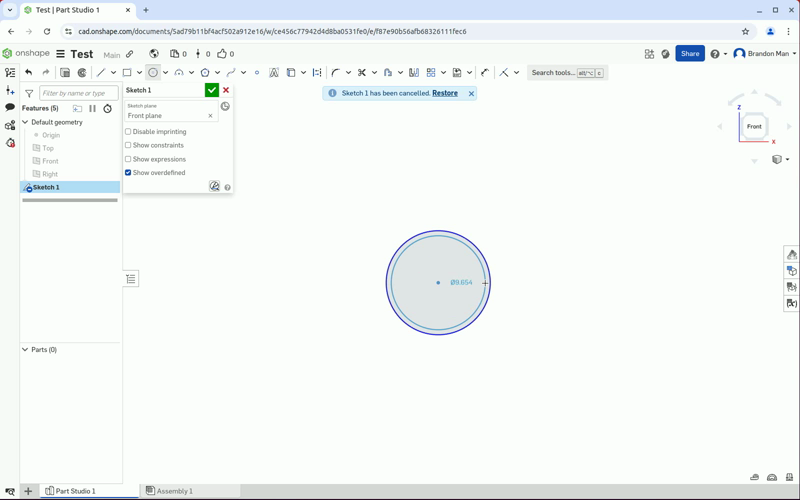
scroll(6)
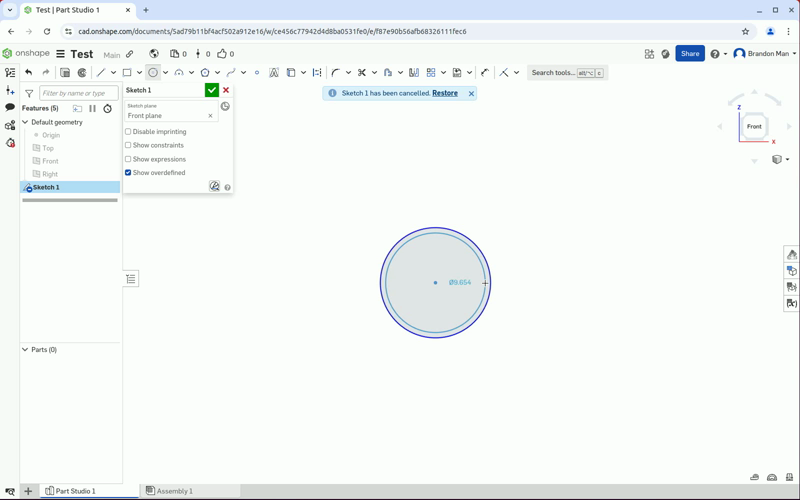
scroll(6)
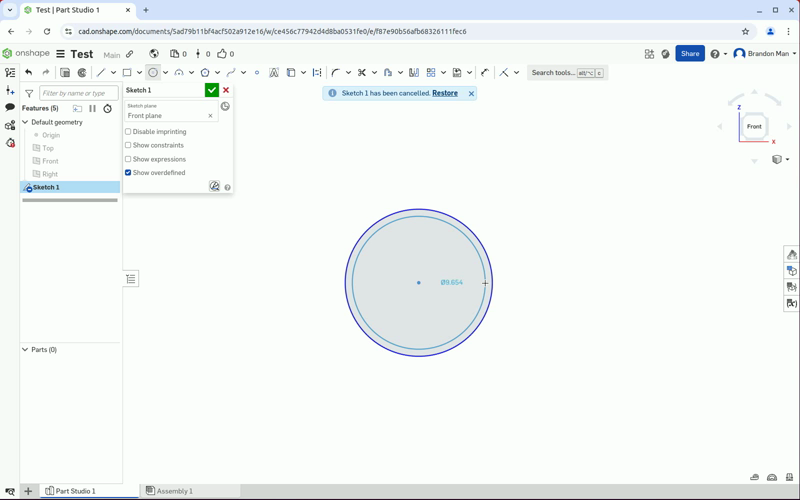
scroll(6)
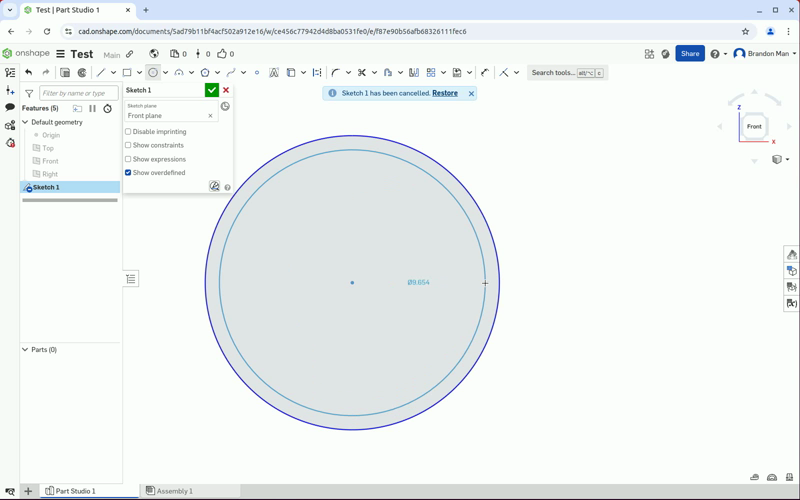
scroll(6)
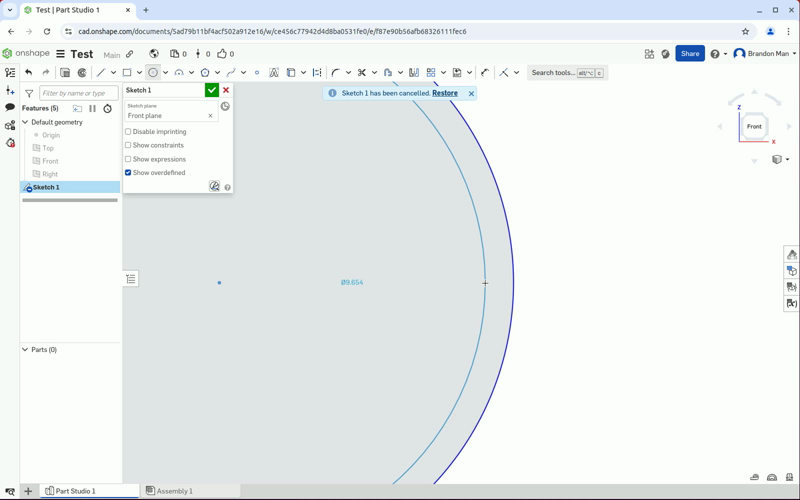
click(485, 282)
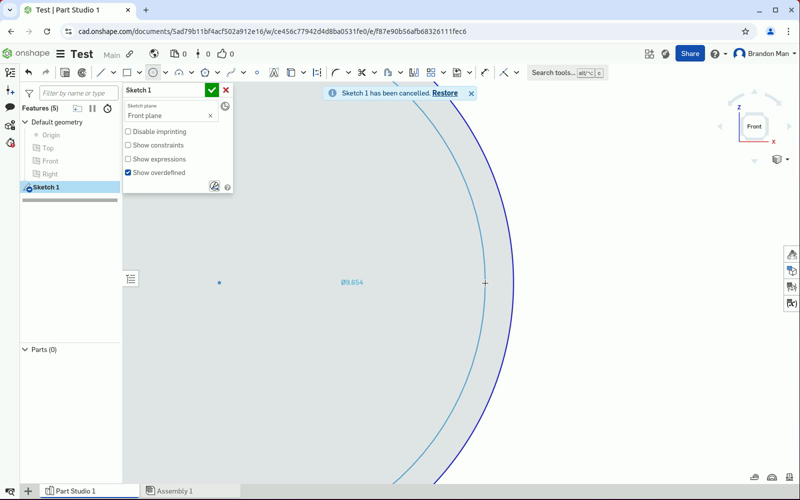
scroll(-6)
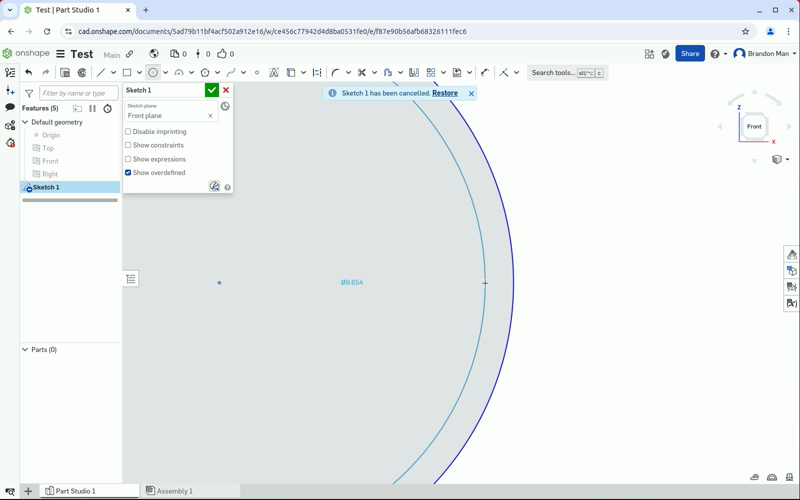
scroll(-6)
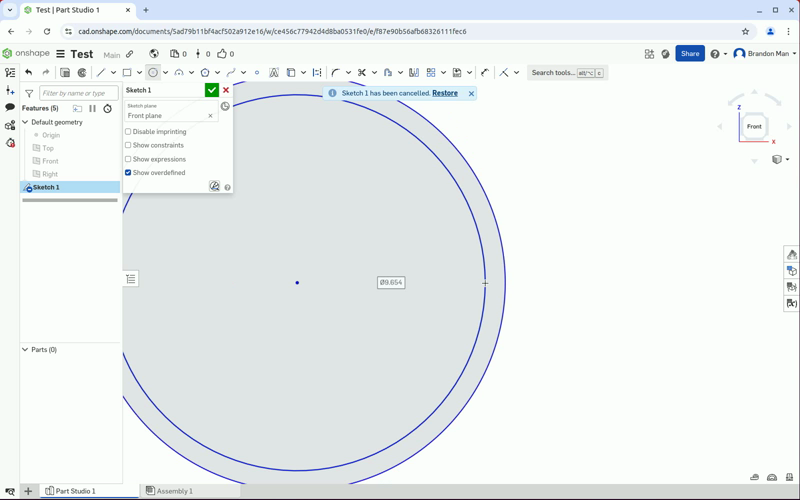
scroll(-6)
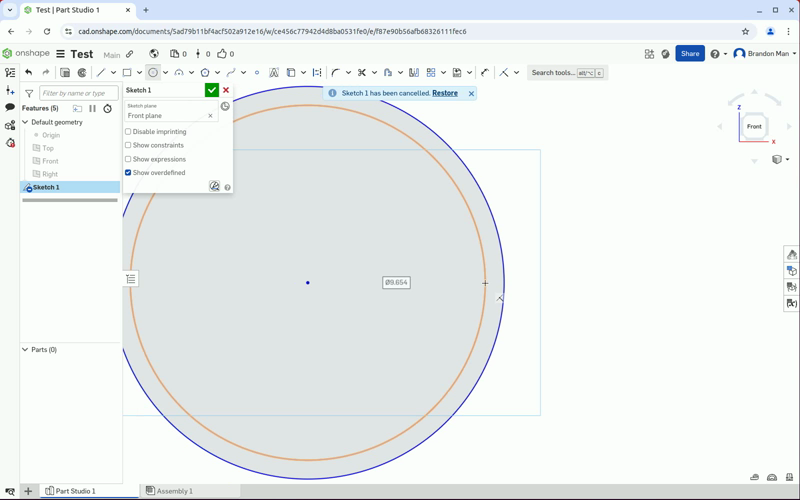
scroll(-6)
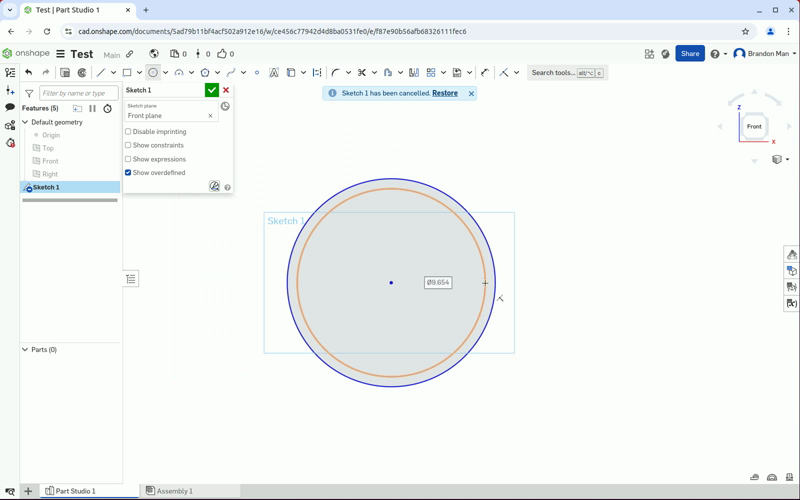
scroll(-6)
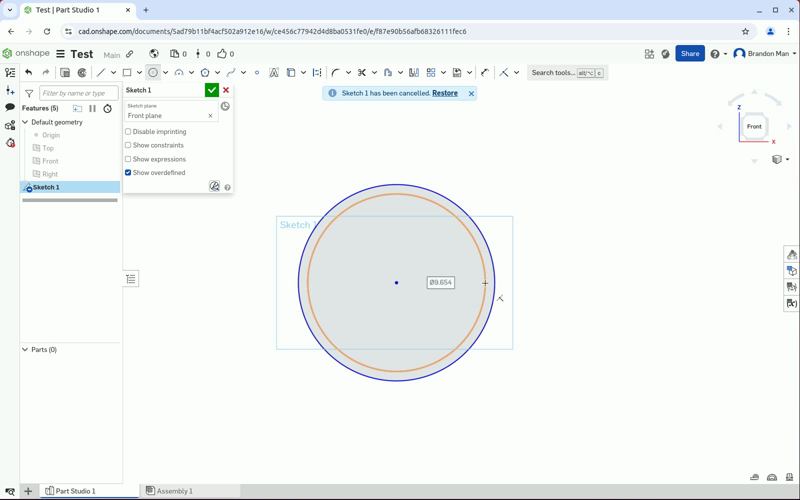
scroll(-6)
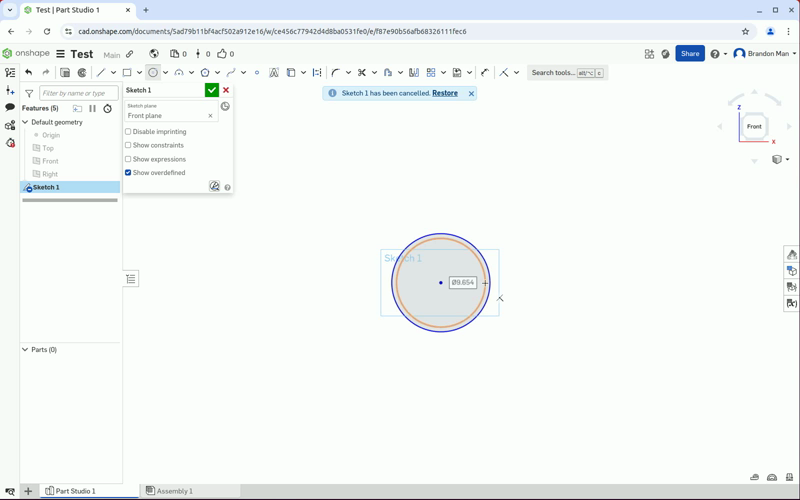
scroll(-6)
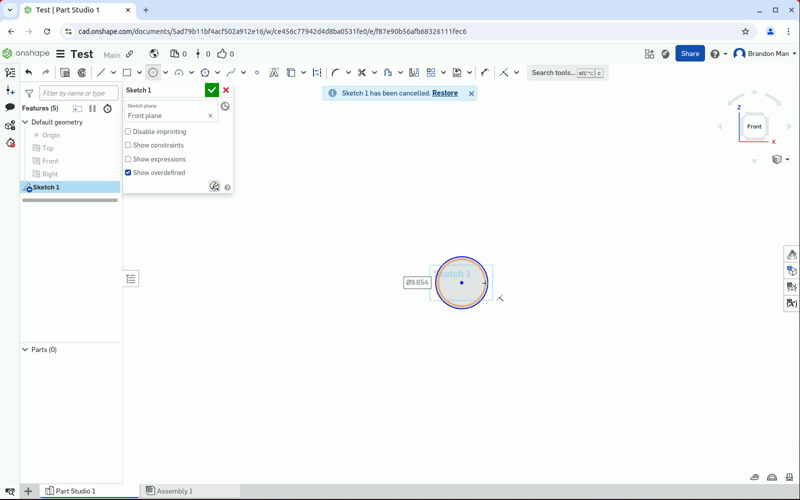
key(esc)
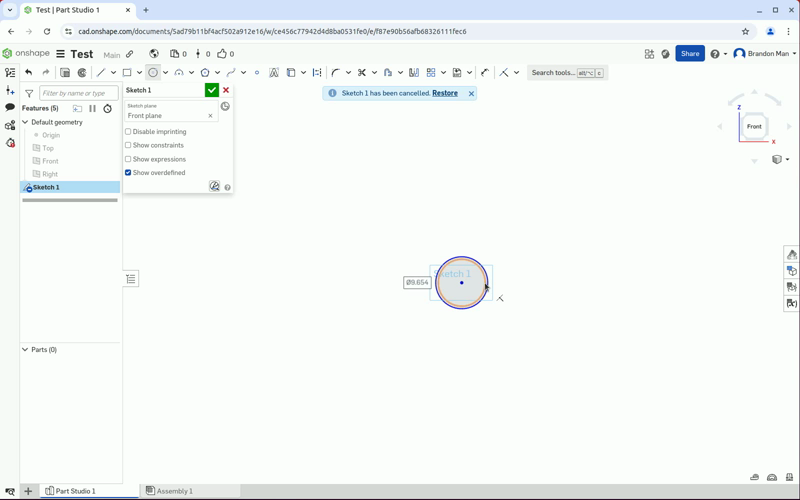
mouse_move(455, 307)
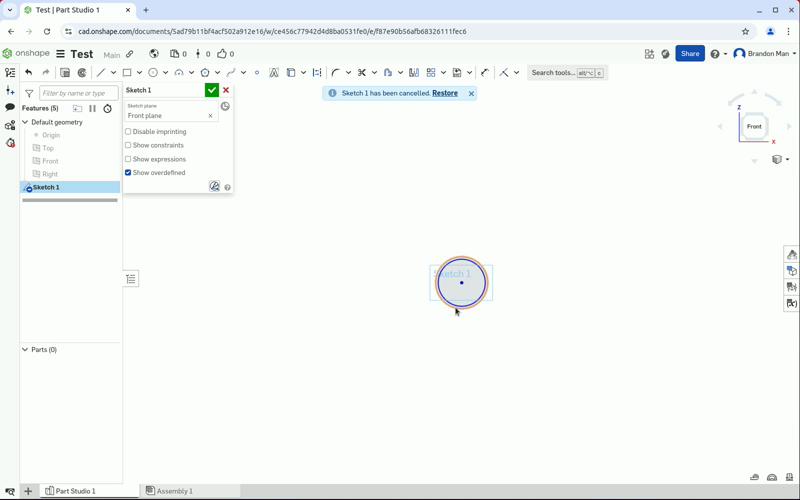
scroll(6)
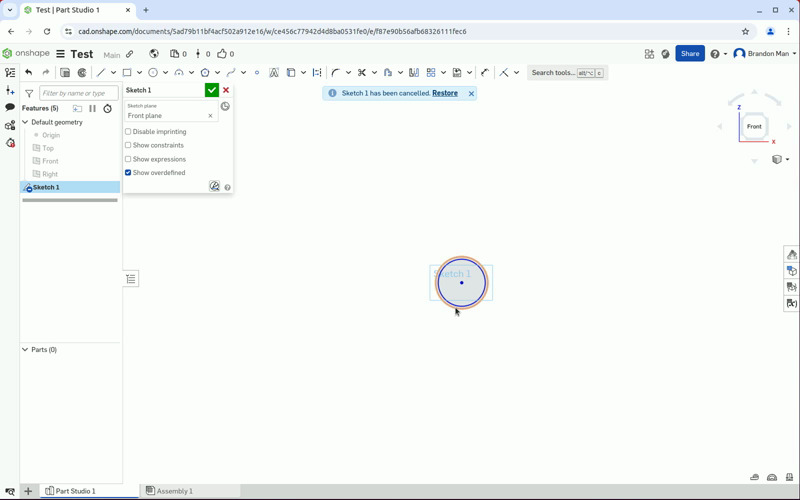
scroll(6)
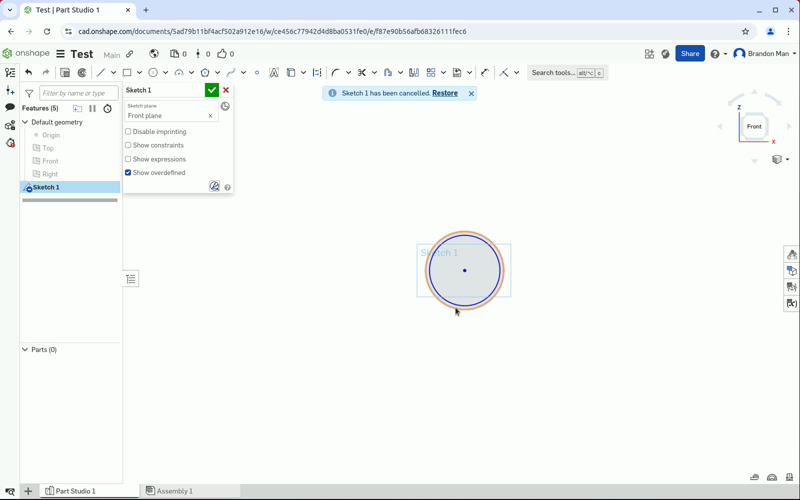
scroll(6)
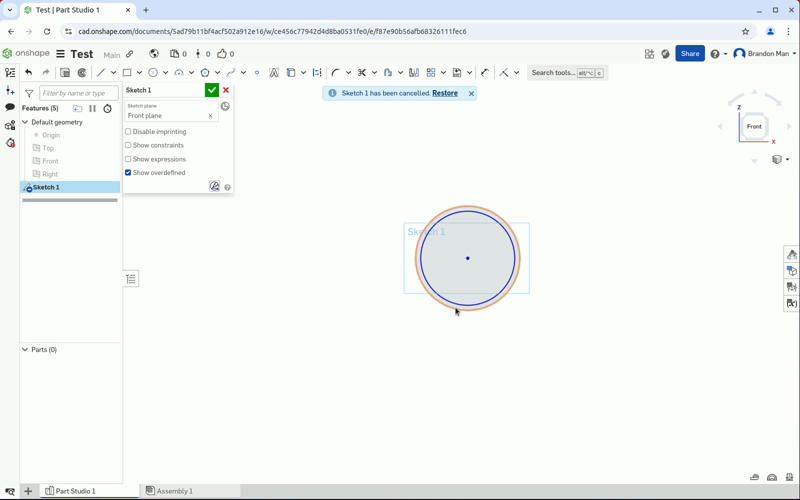
scroll(6)
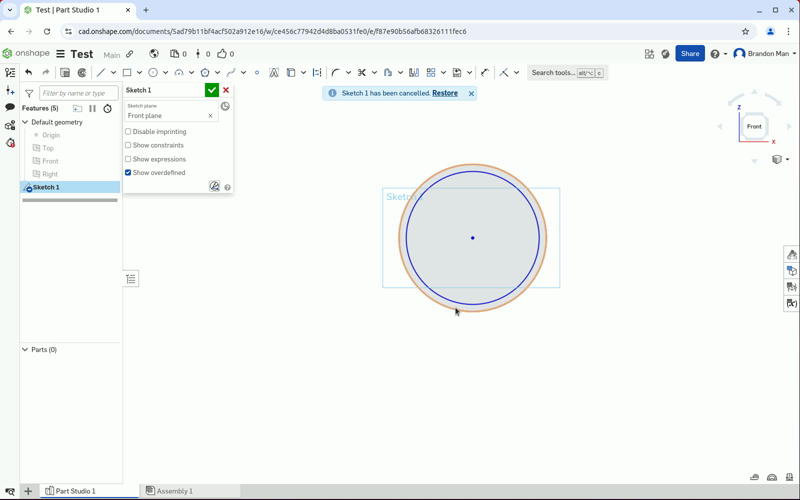
scroll(6)
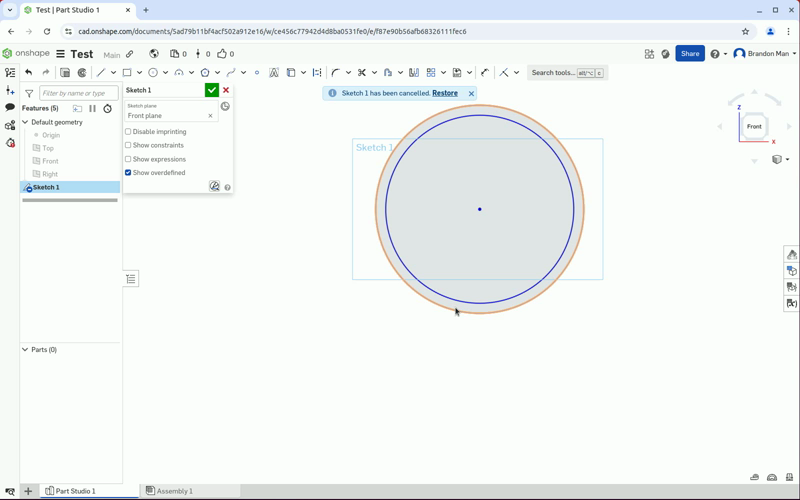
scroll(6)
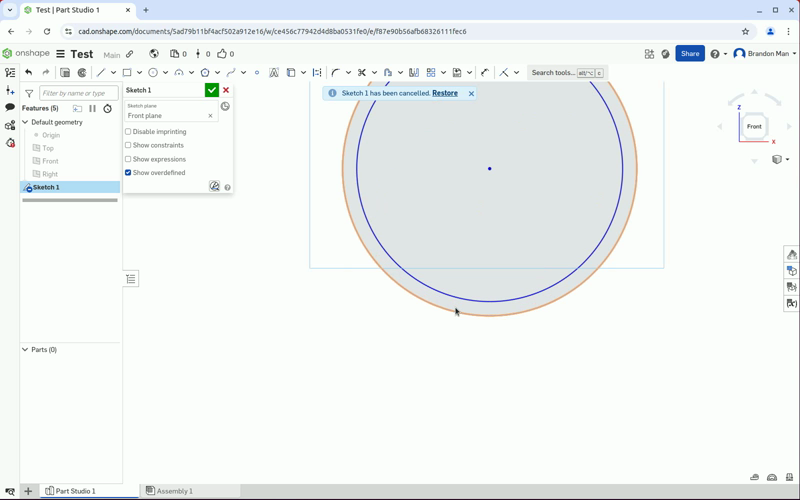
scroll(6)
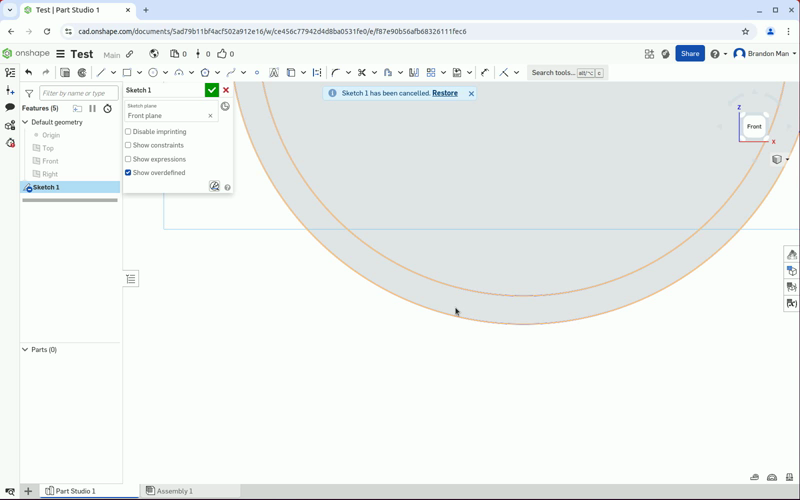
click(455, 307)
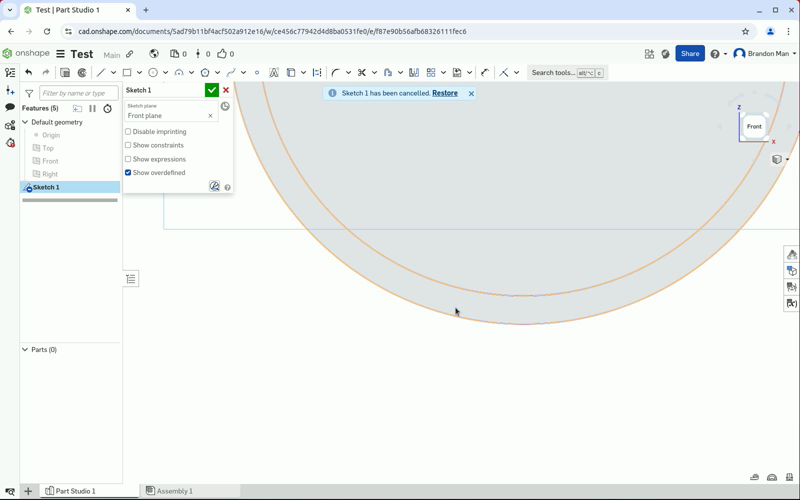
scroll(-6)
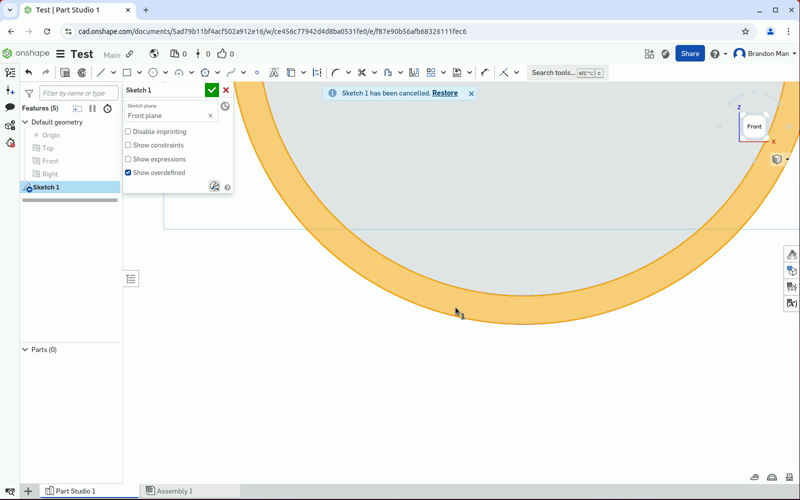
scroll(-6)
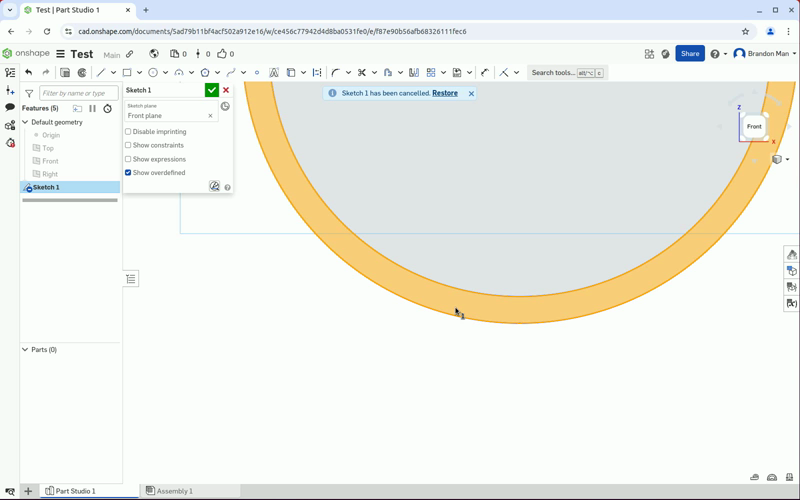
scroll(-6)
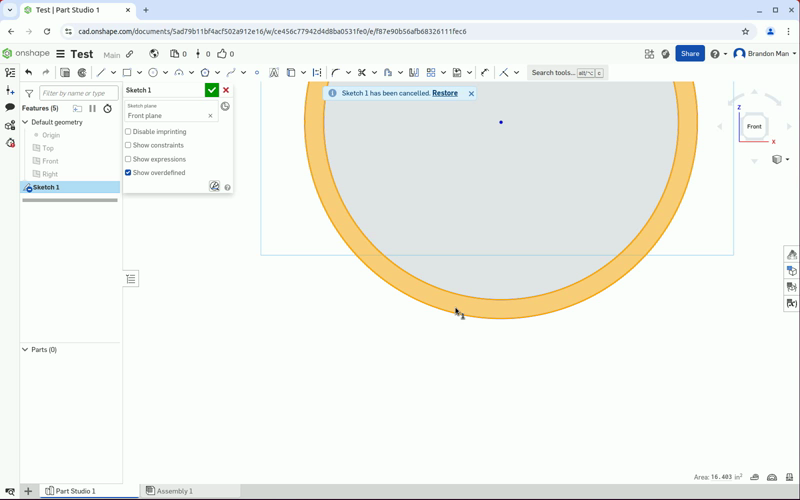
scroll(-6)
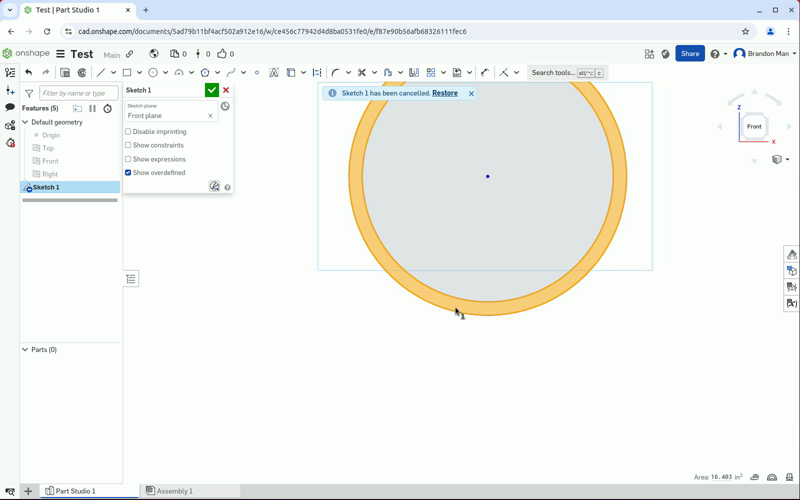
scroll(-6)
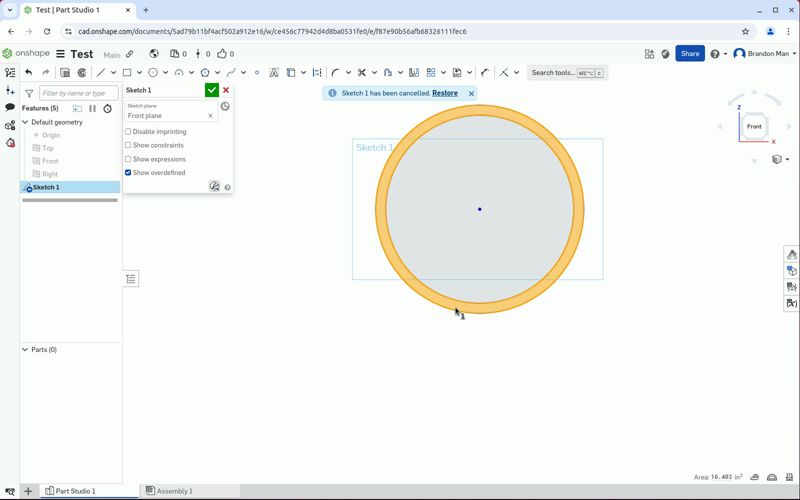
scroll(-6)
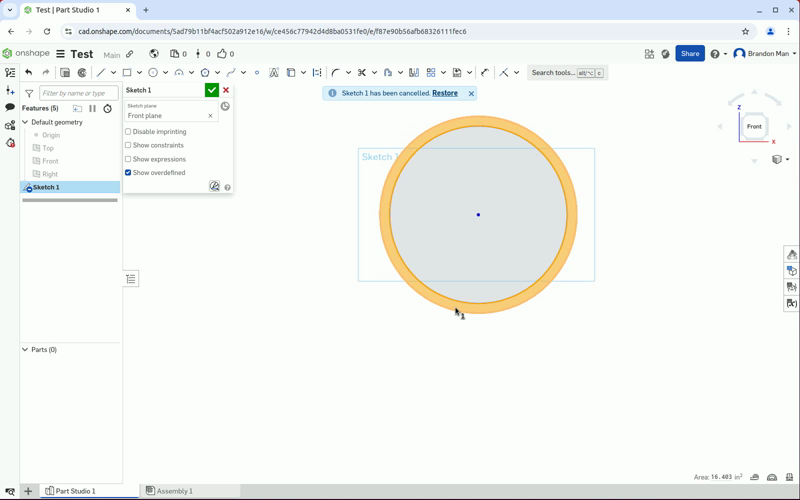
scroll(-6)
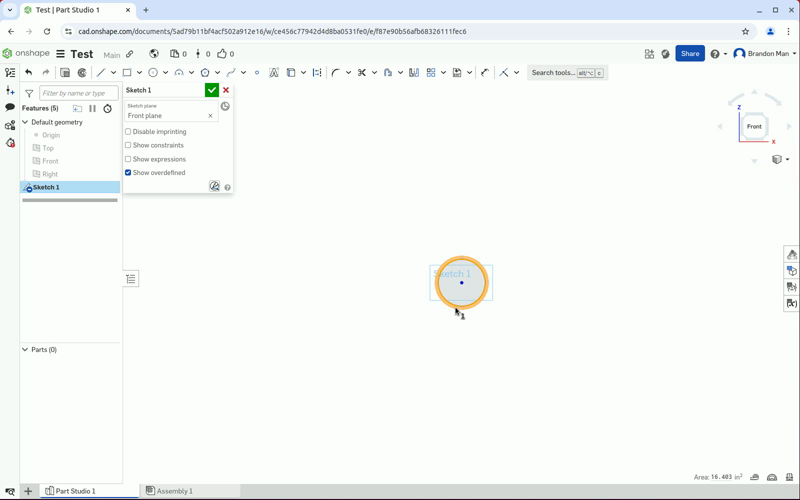
mouse_move(73, 352)
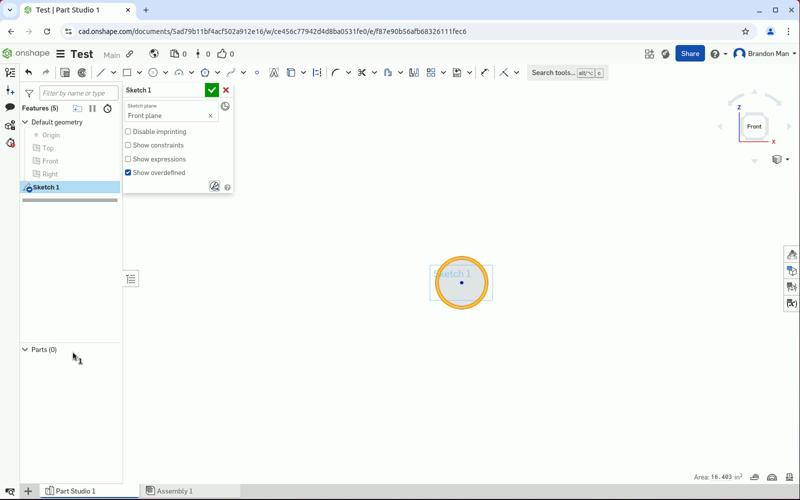
key(shift+y)
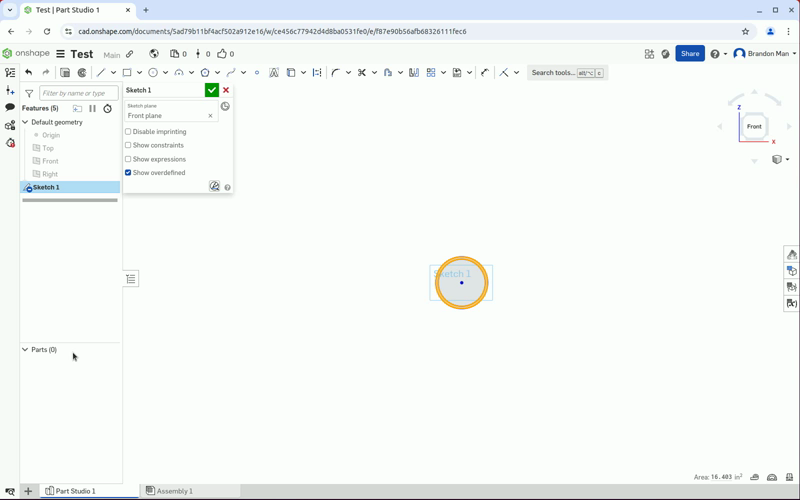
key(shift+e)
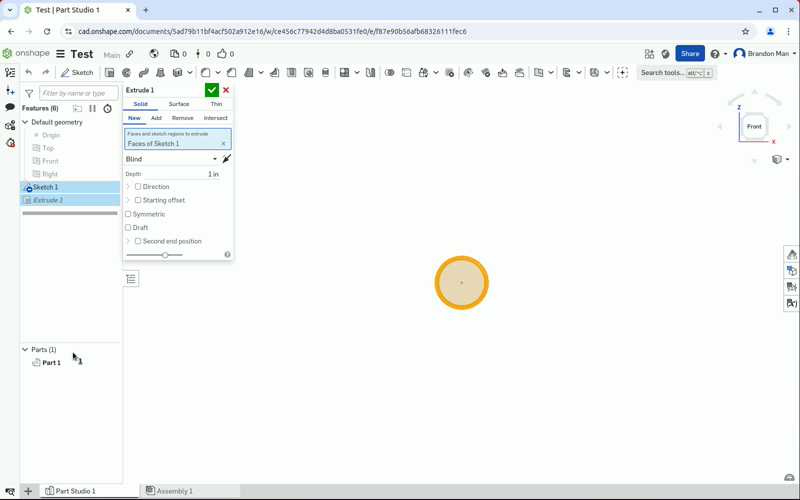
mouse_move(143, 106)
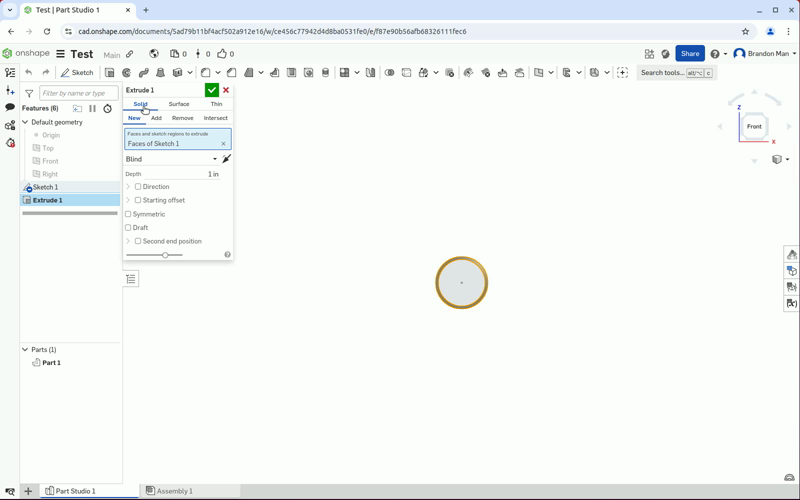
click(143, 106)
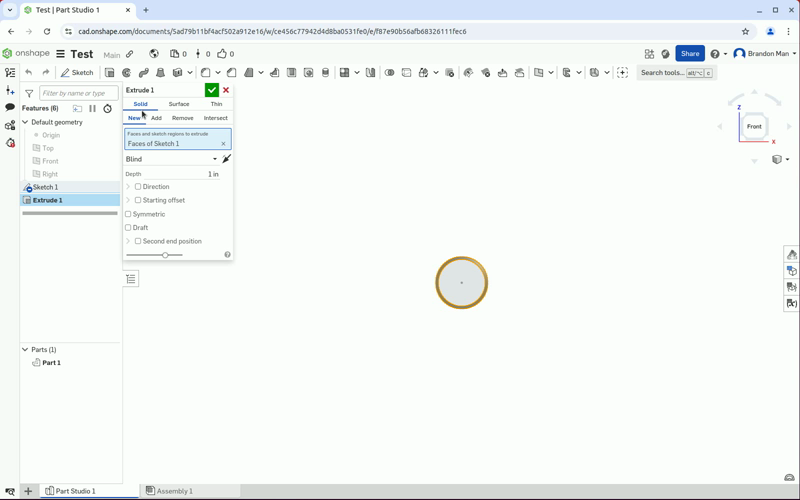
mouse_move(137, 120)
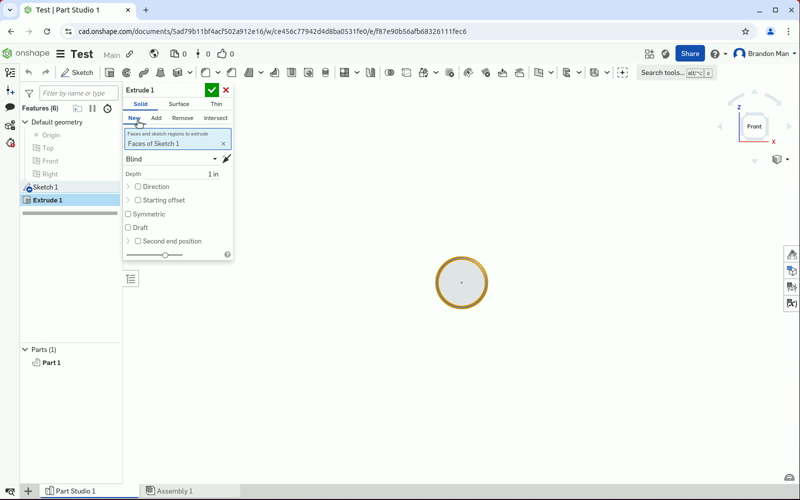
click(137, 120)
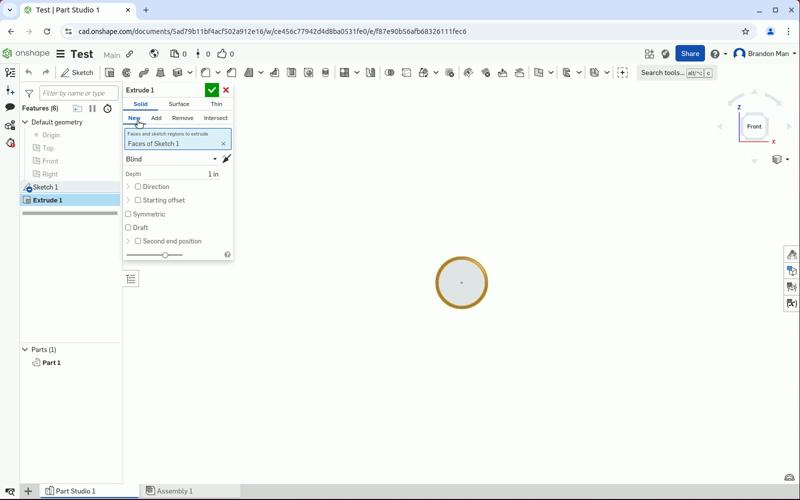
key(tab, 4)
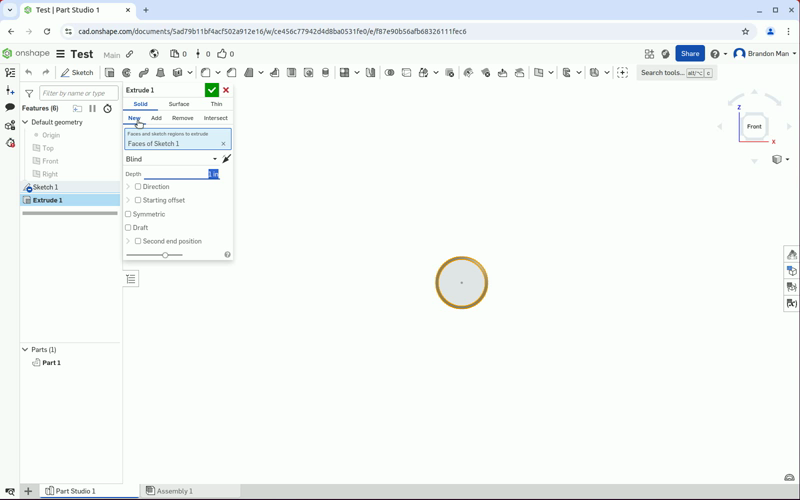
text(-23.108)
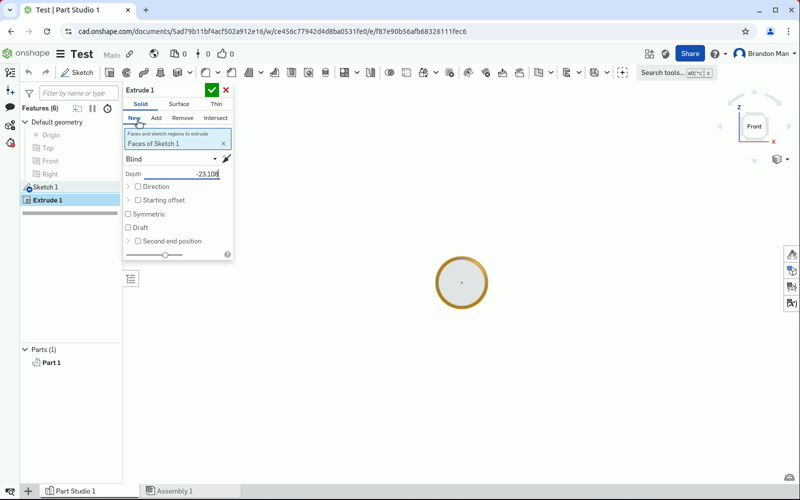
key(tab, 3)
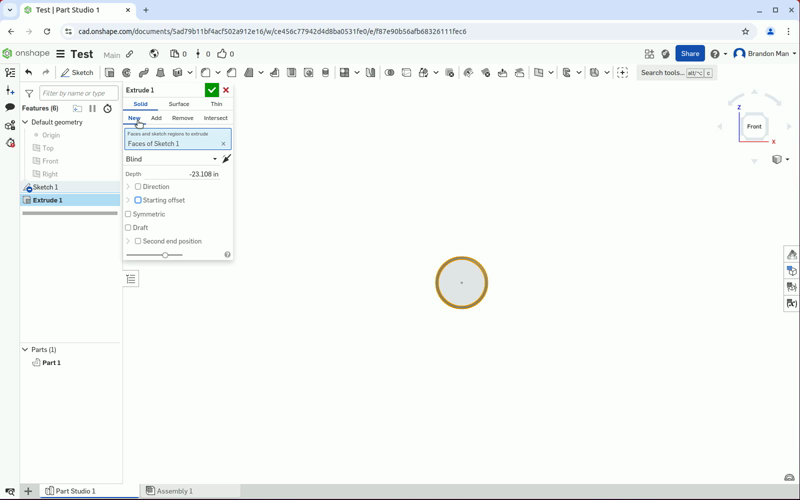
key(tab, 2)
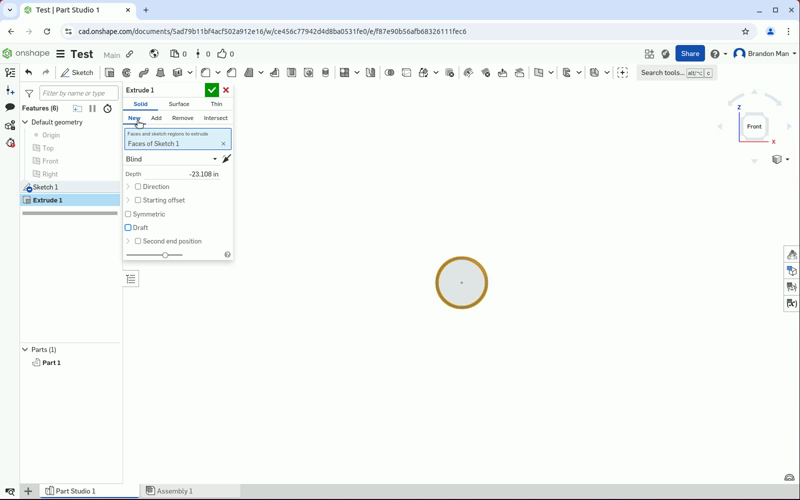
key(space)
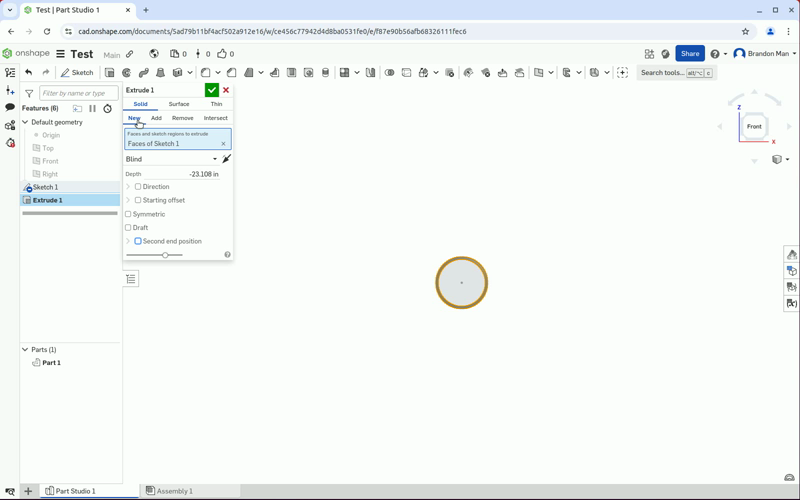
key(tab, 3)
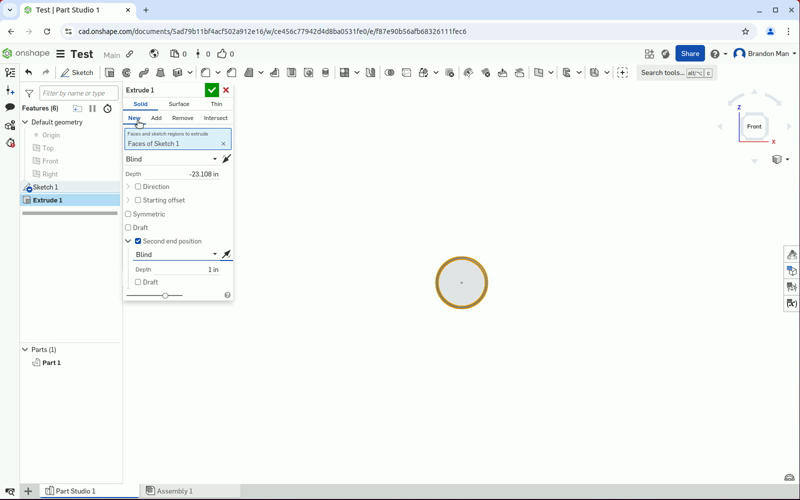
text(4.333)
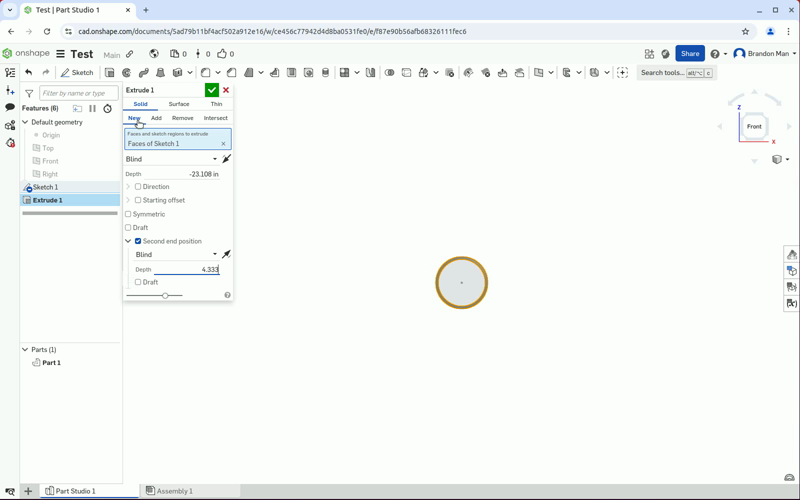
key(enter)
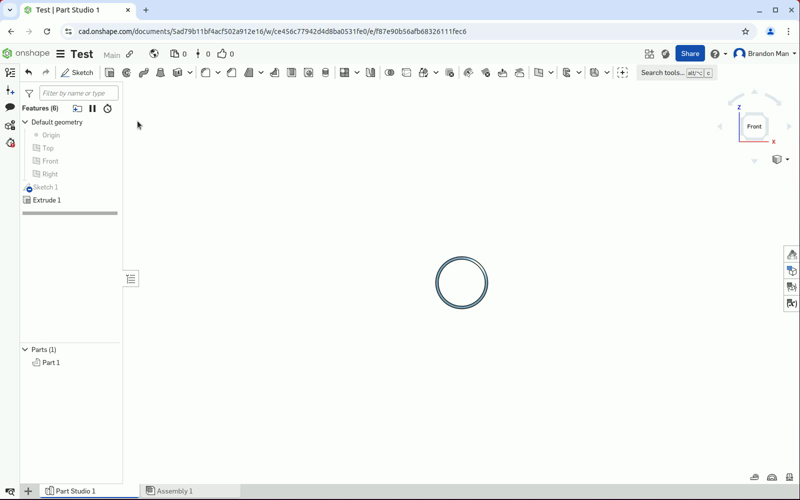
key(shift+h)
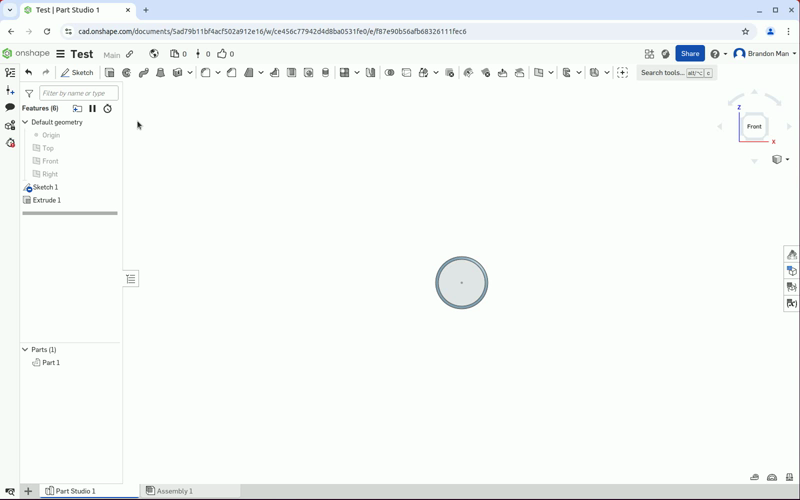
key(shift+h)
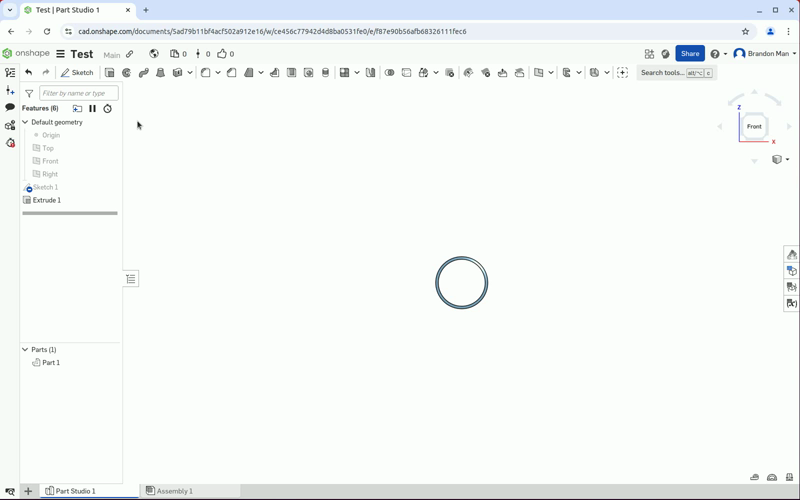
mouse_move(73, 189)
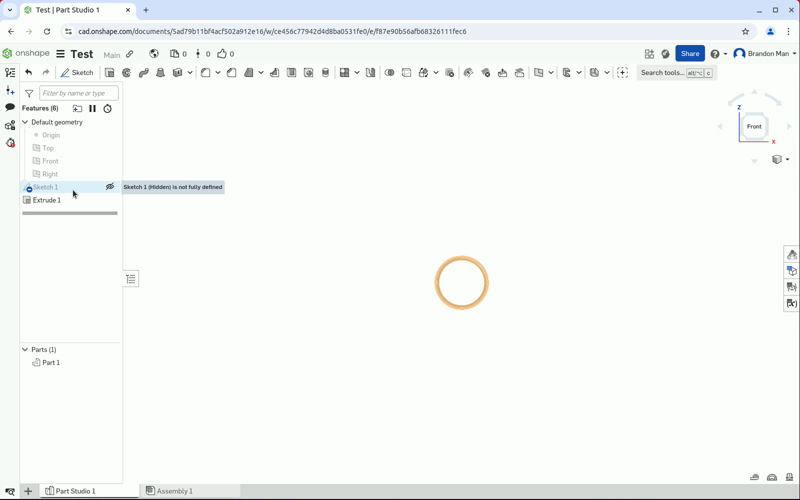
click(73, 189)
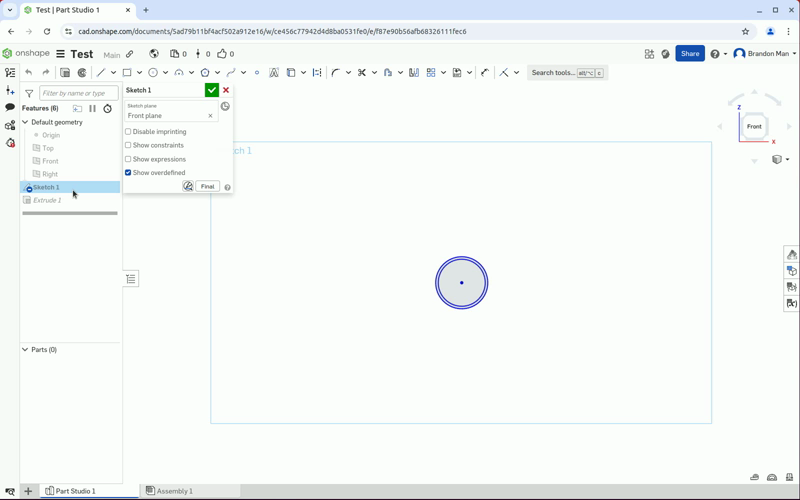
mouse_move(229, 92)
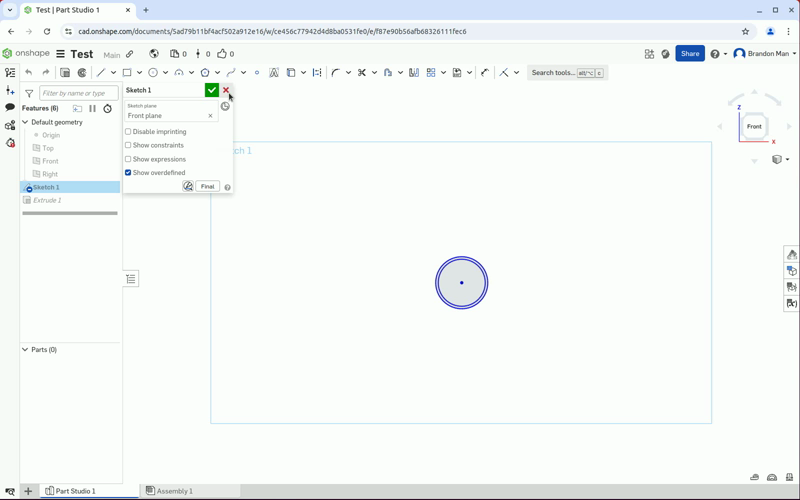
click(229, 92)
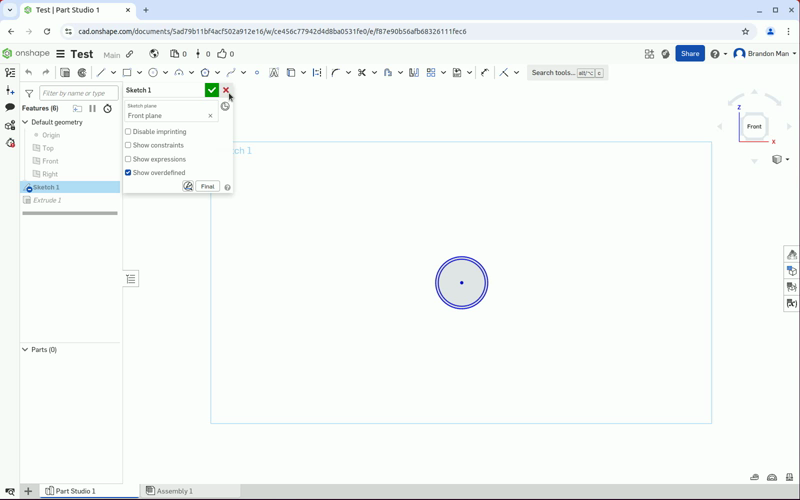
key(shift+s)
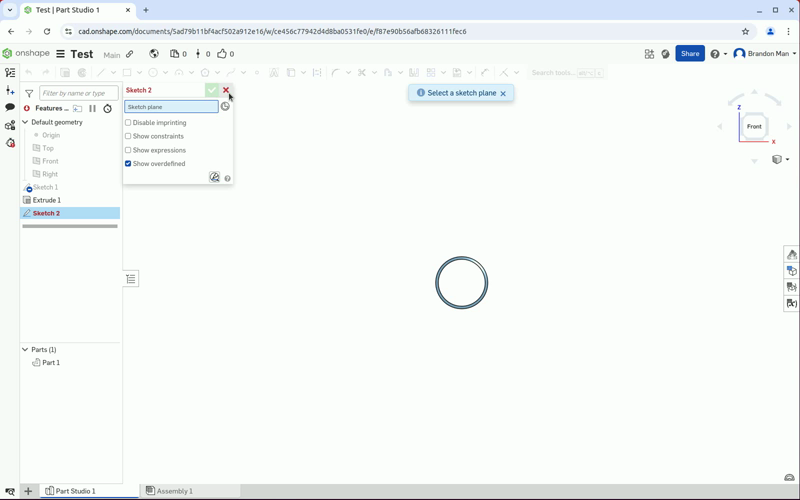
mouse_move(73, 163)
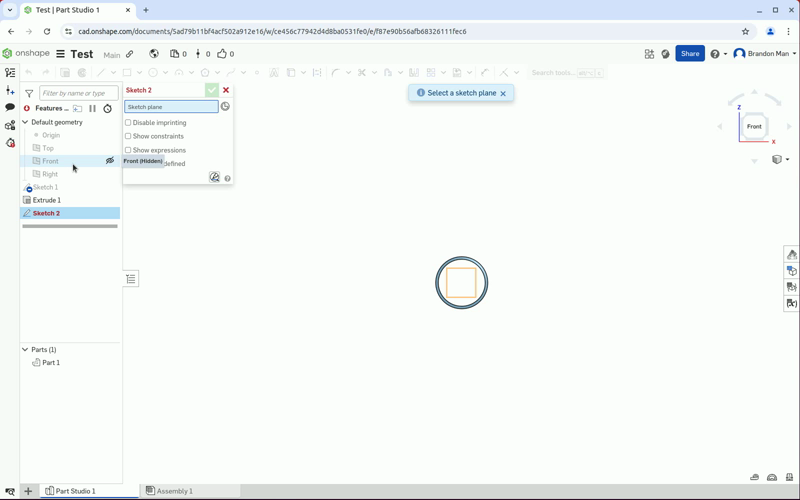
click(73, 163)
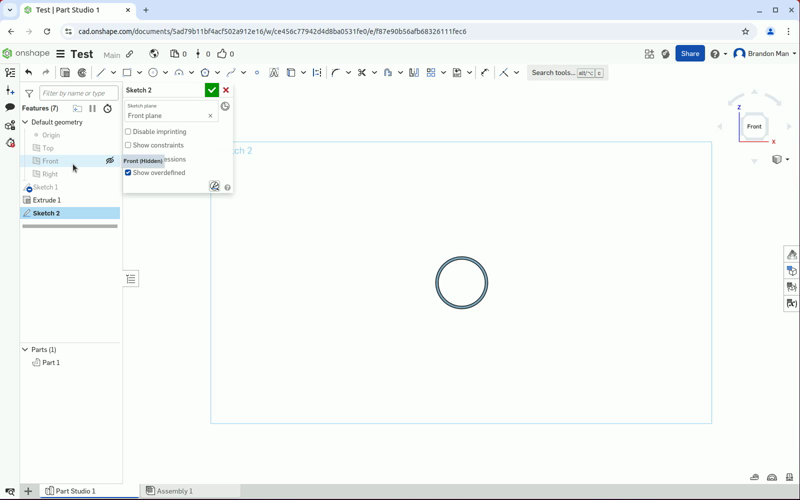
mouse_move(73, 352)
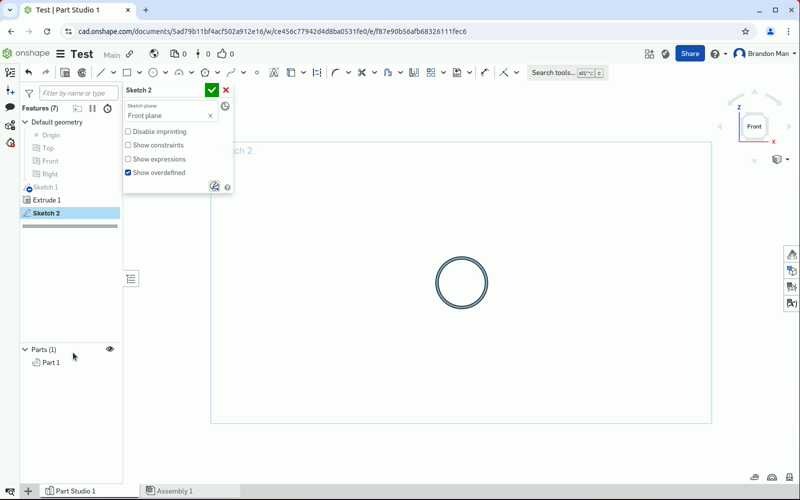
key(y)
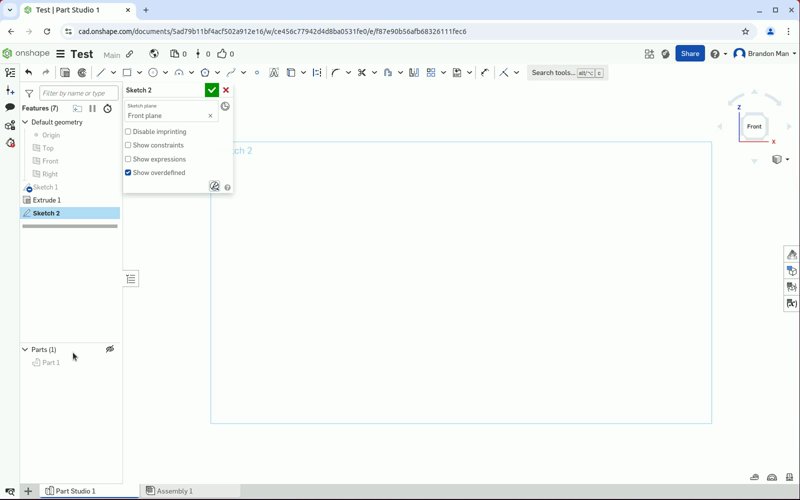
key(c)
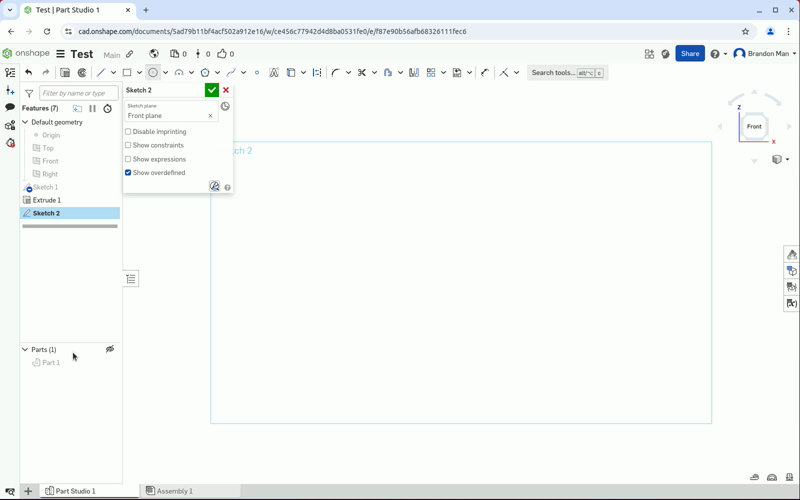
key_down(shift)
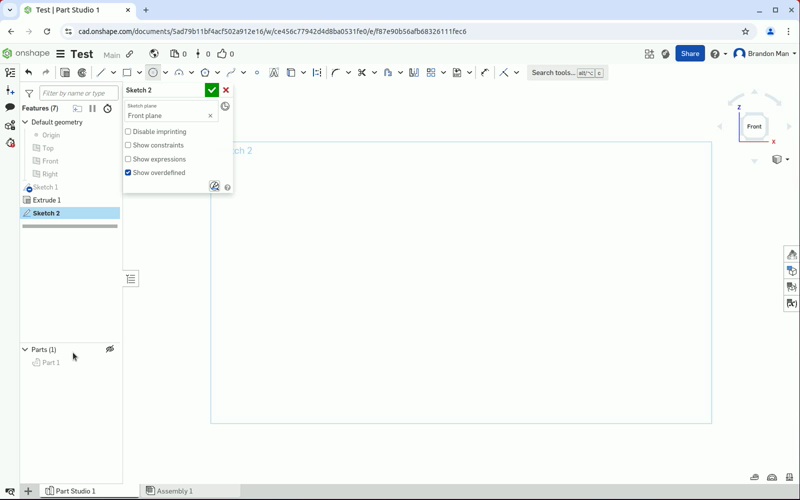
mouse_move(461, 282)
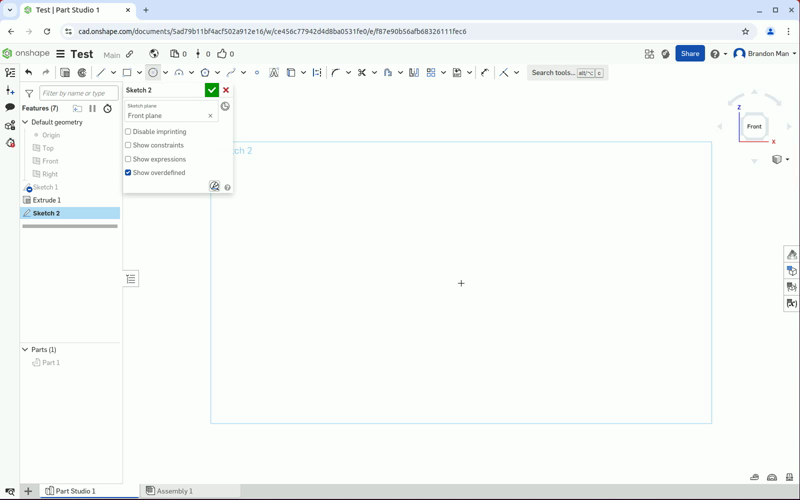
click(461, 282)
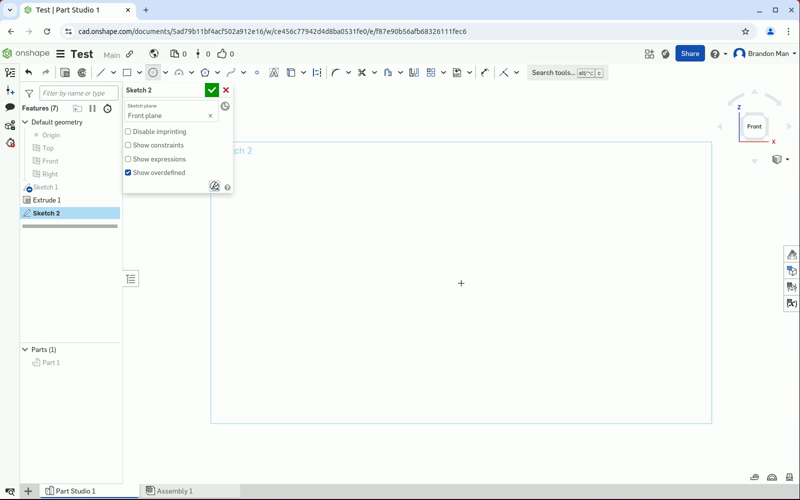
key_up(shift)
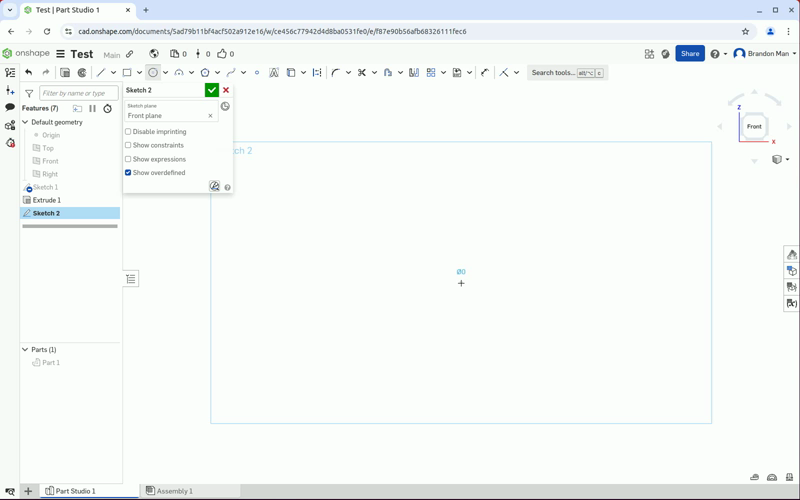
mouse_move(484, 282)
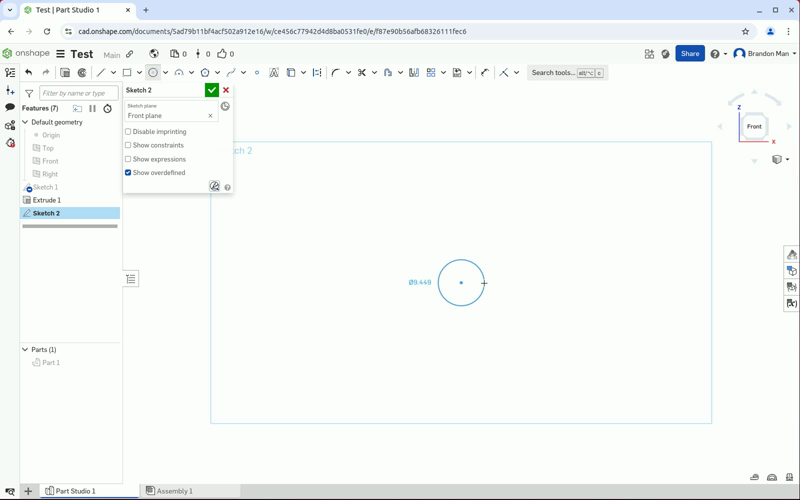
click(484, 282)
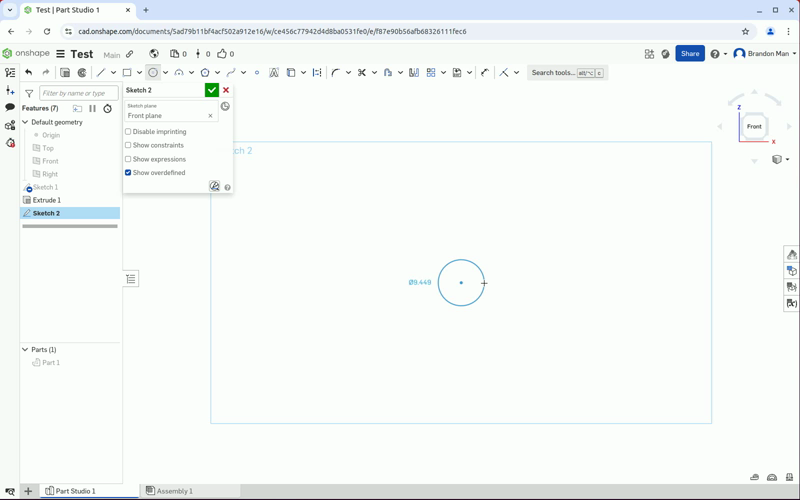
key(esc)
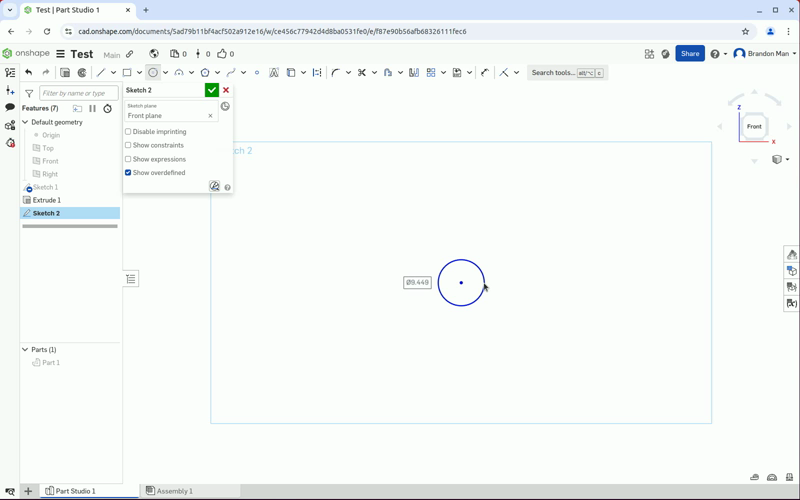
key(c)
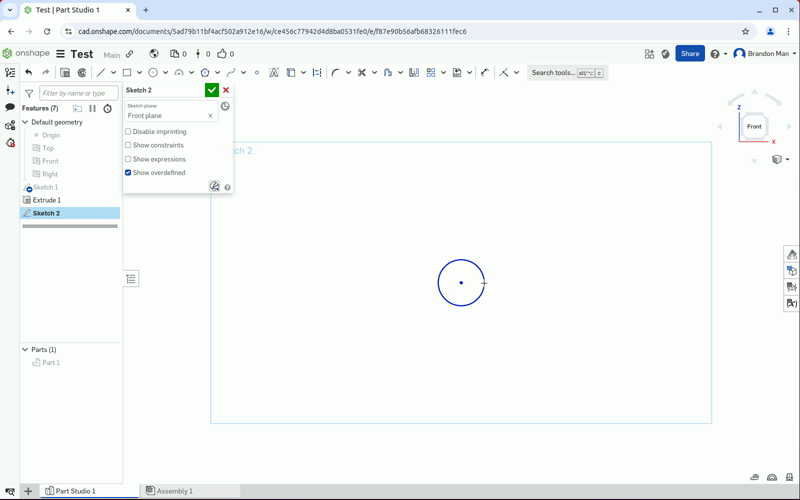
key_down(shift)
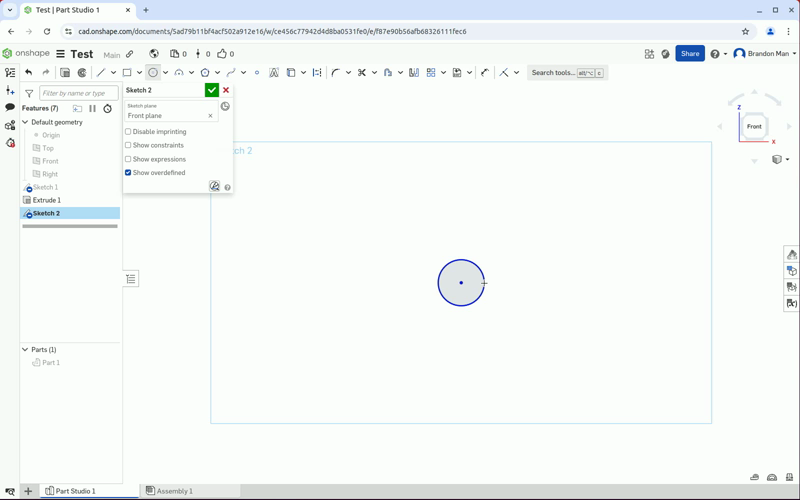
mouse_move(461, 282)
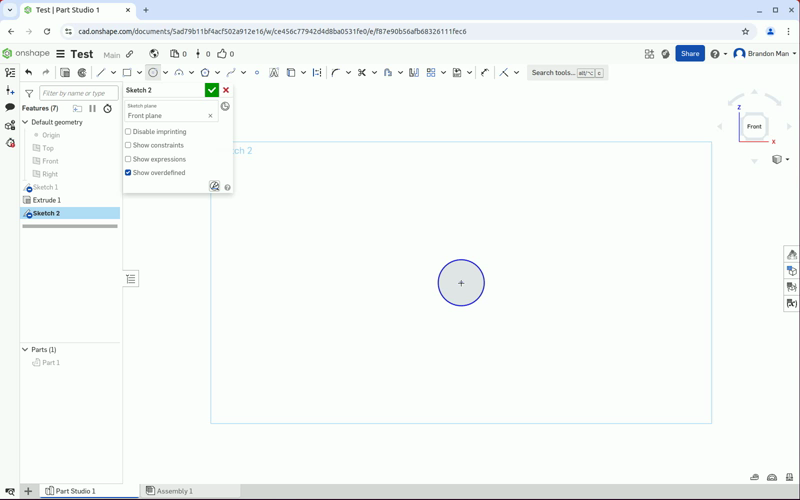
click(461, 282)
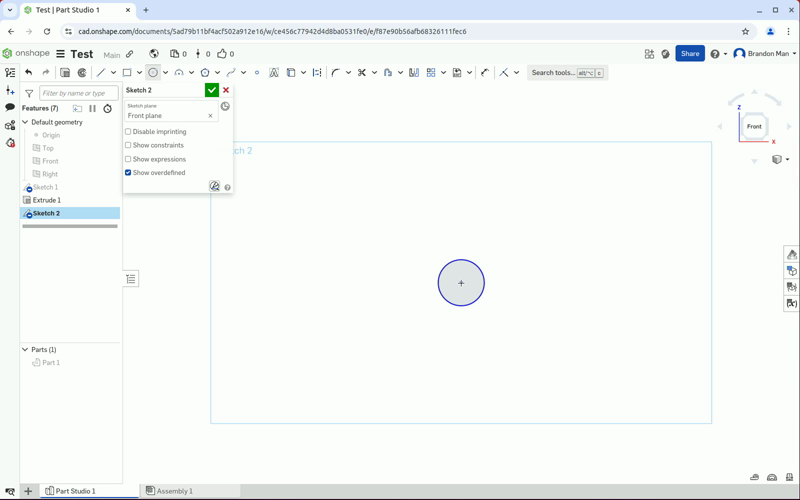
key_up(shift)
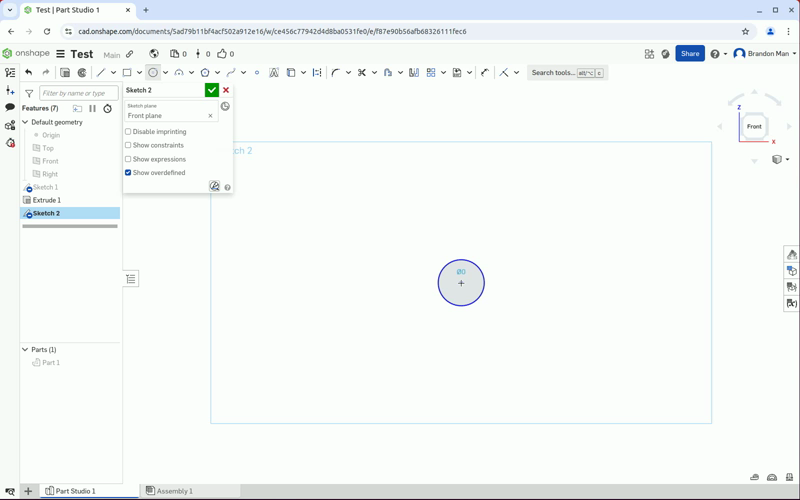
mouse_move(473, 282)
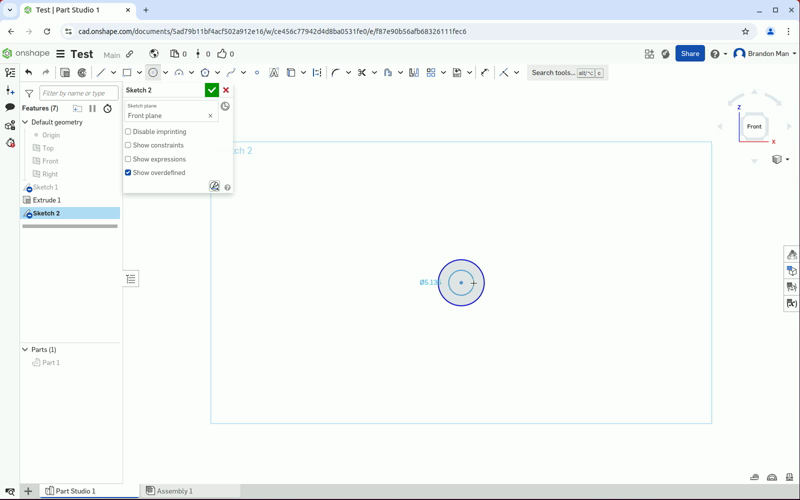
click(473, 282)
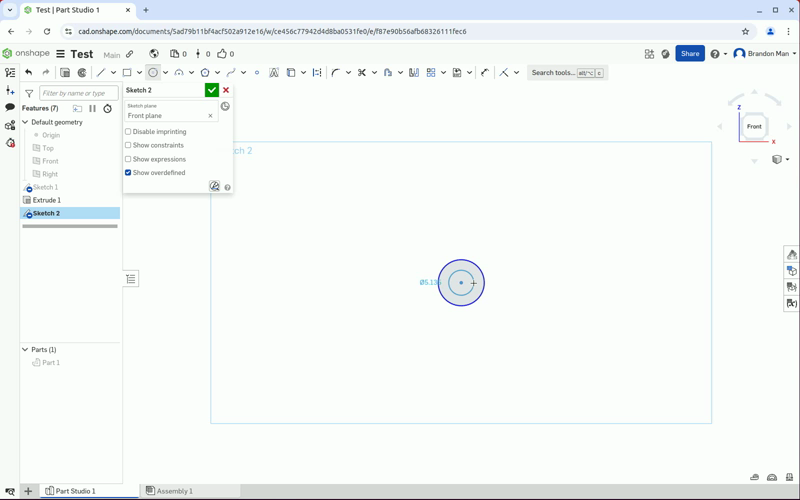
key(esc)
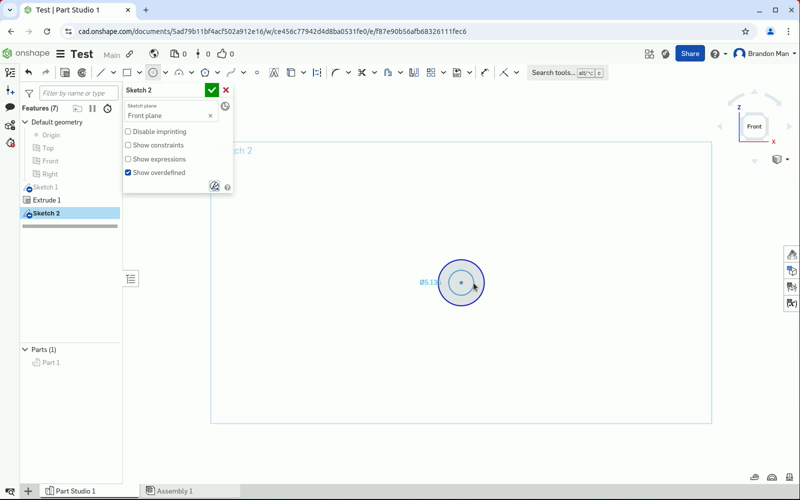
mouse_move(461, 298)
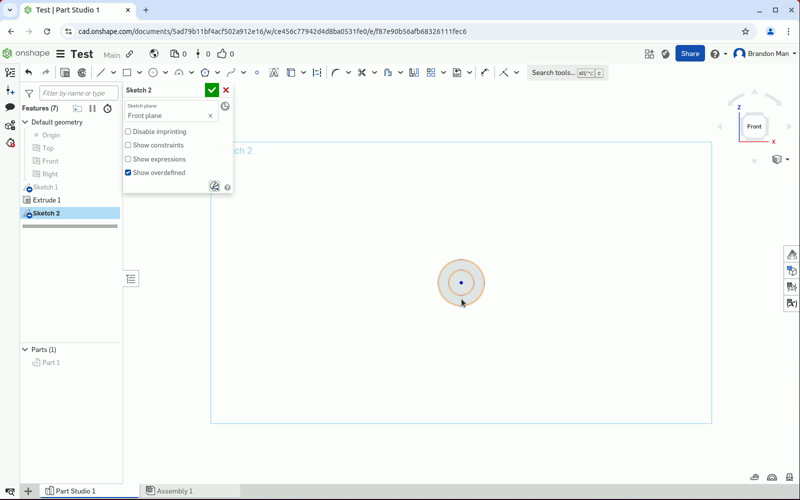
scroll(6)
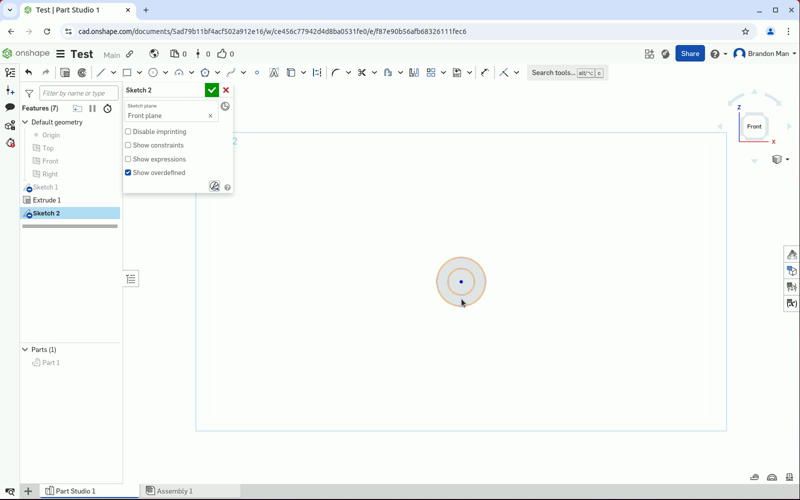
scroll(6)
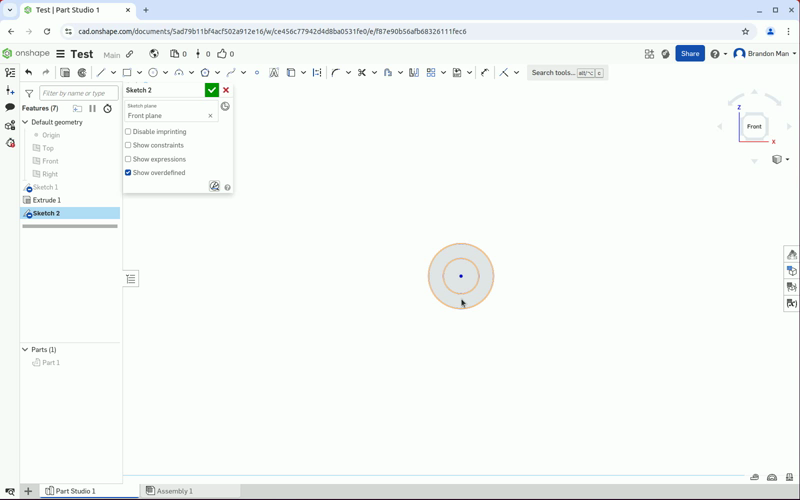
scroll(6)
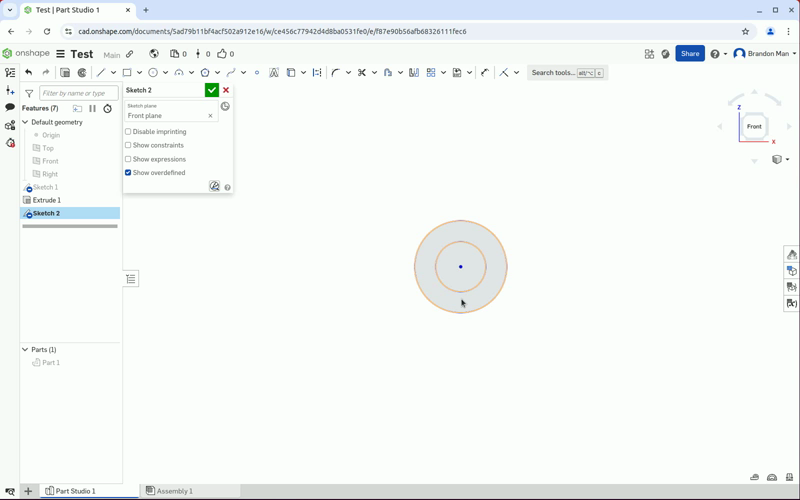
scroll(6)
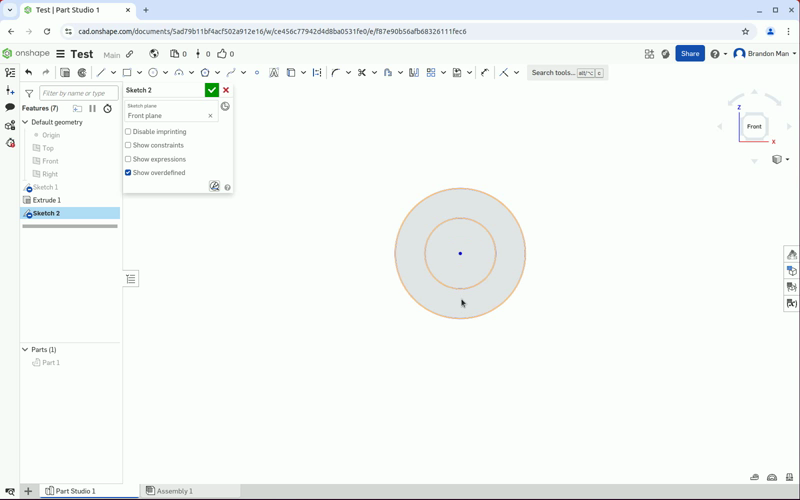
scroll(6)
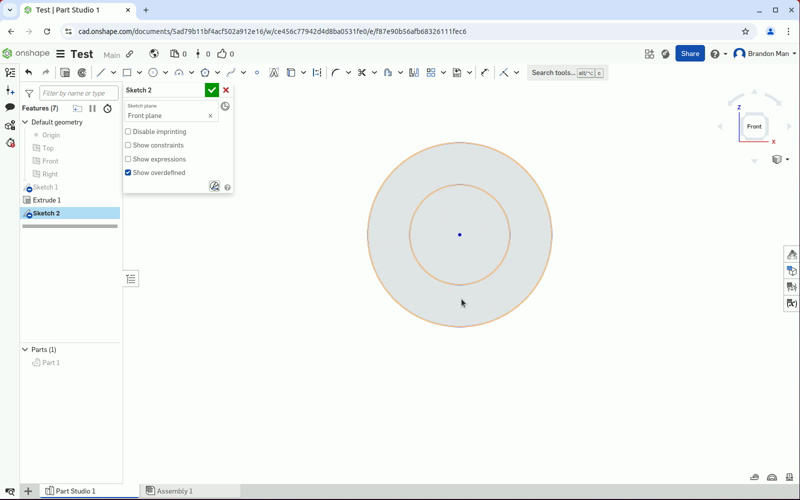
scroll(6)
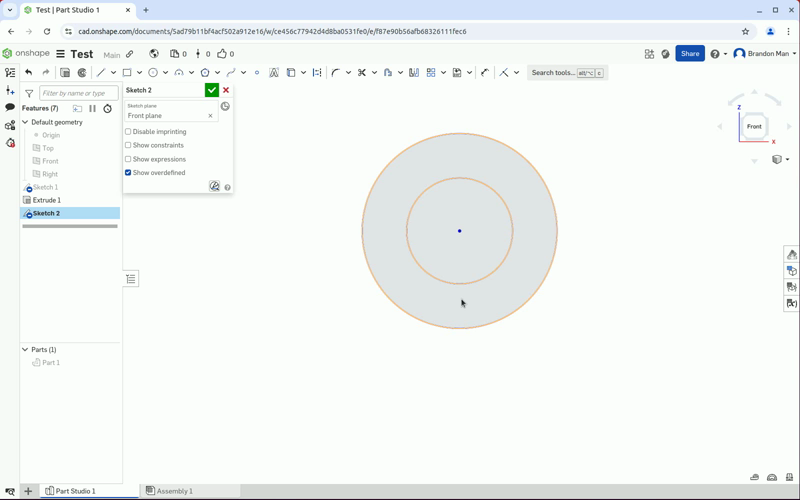
scroll(6)
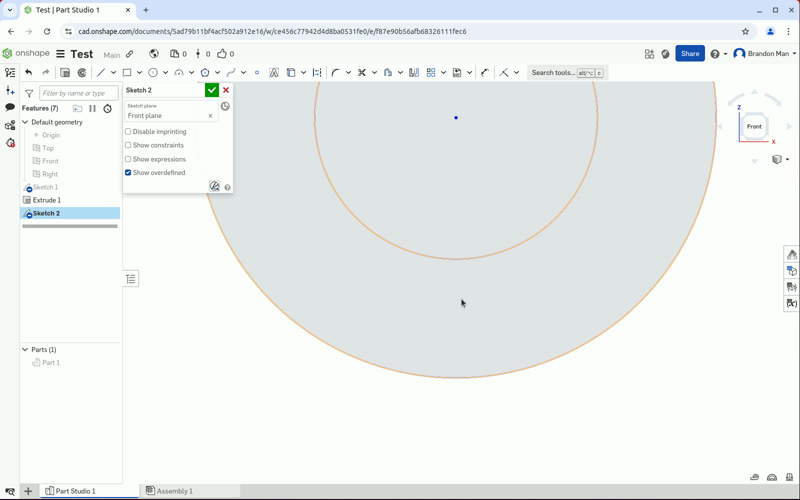
click(461, 298)
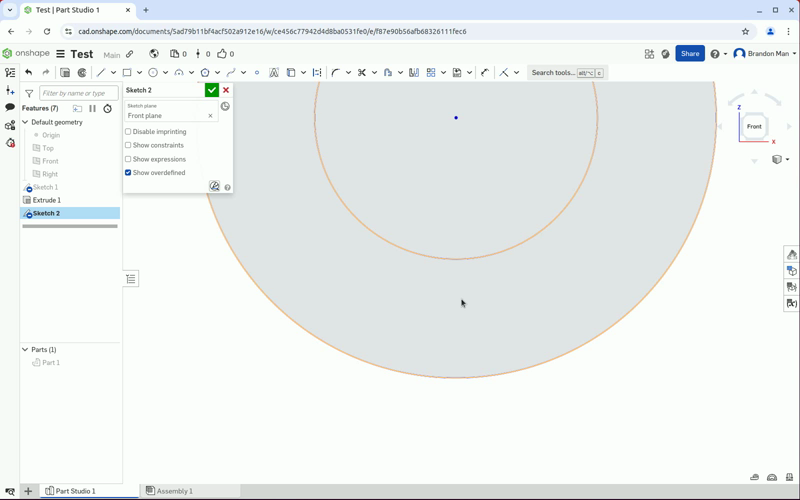
scroll(-6)
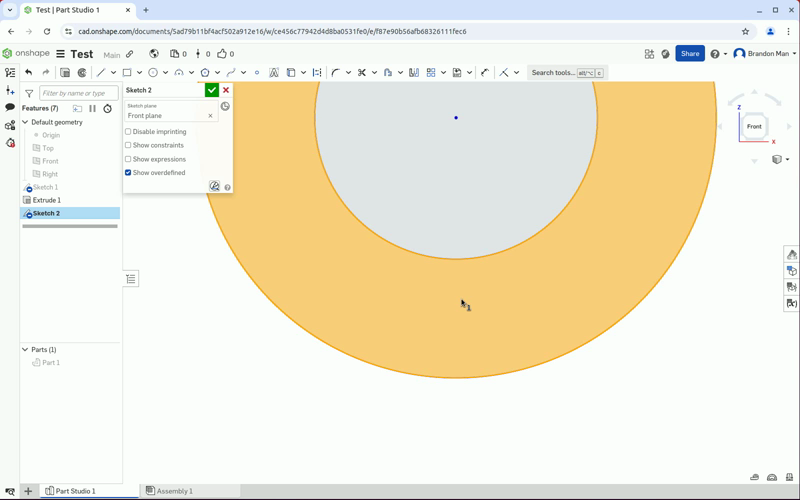
scroll(-6)
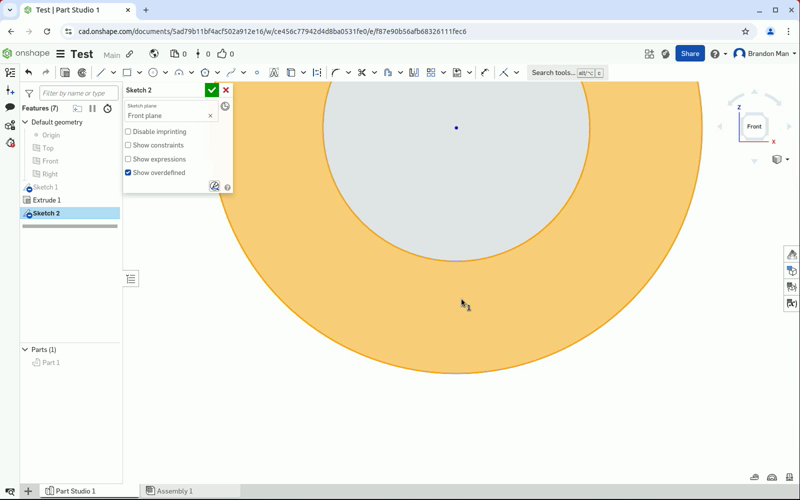
scroll(-6)
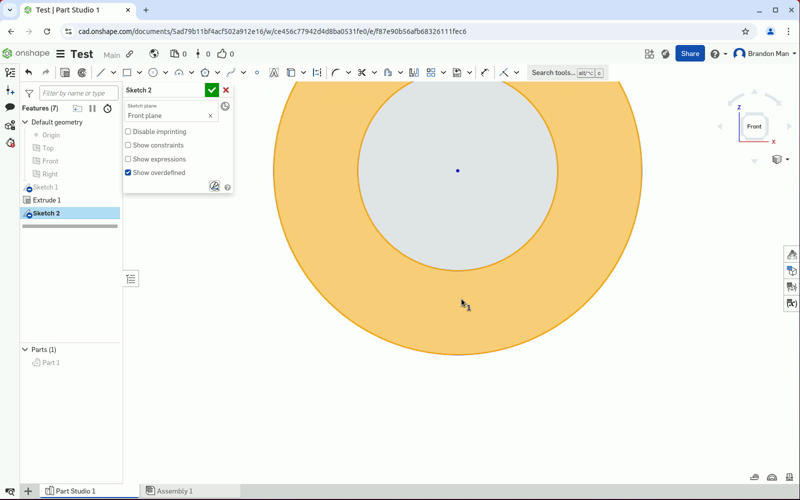
scroll(-6)
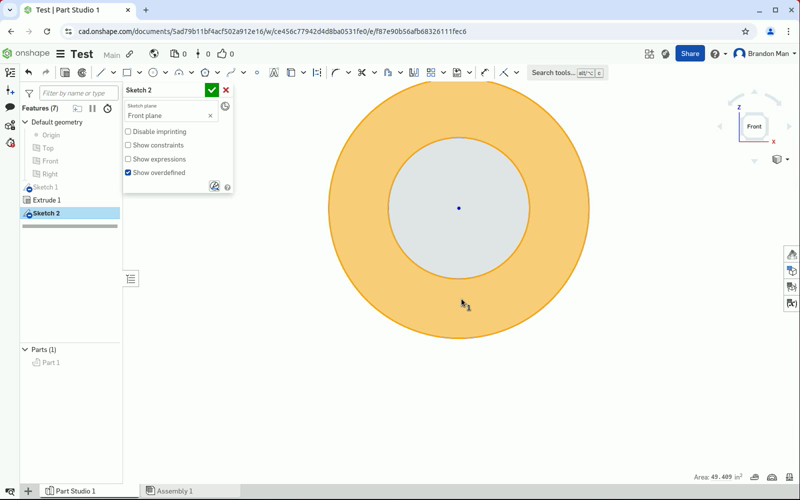
scroll(-6)
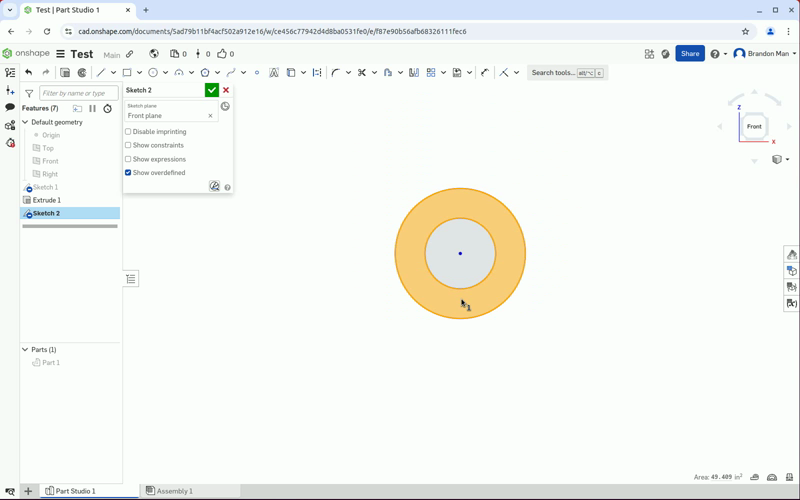
scroll(-6)
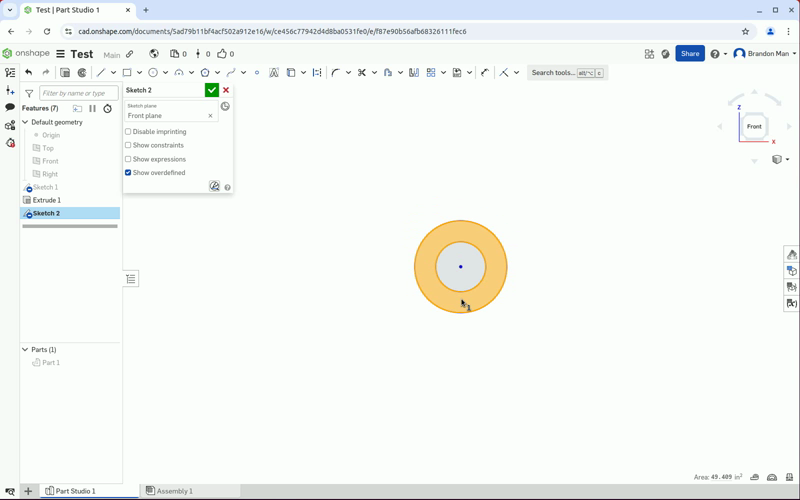
scroll(-6)
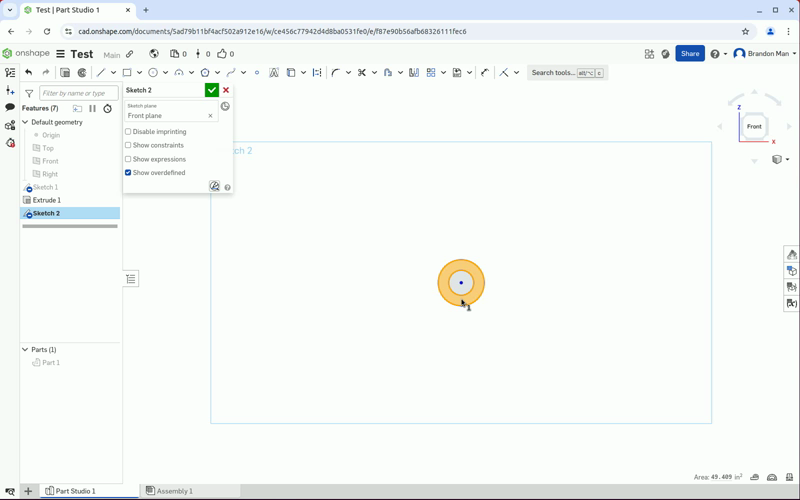
mouse_move(73, 352)
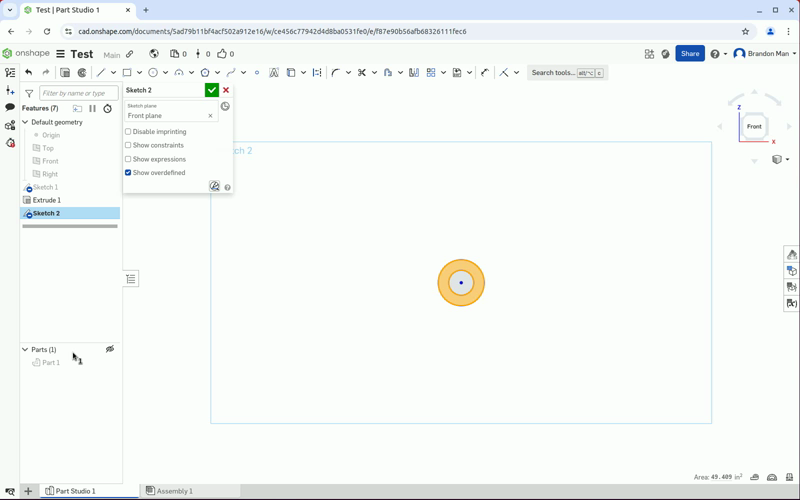
key(shift+y)
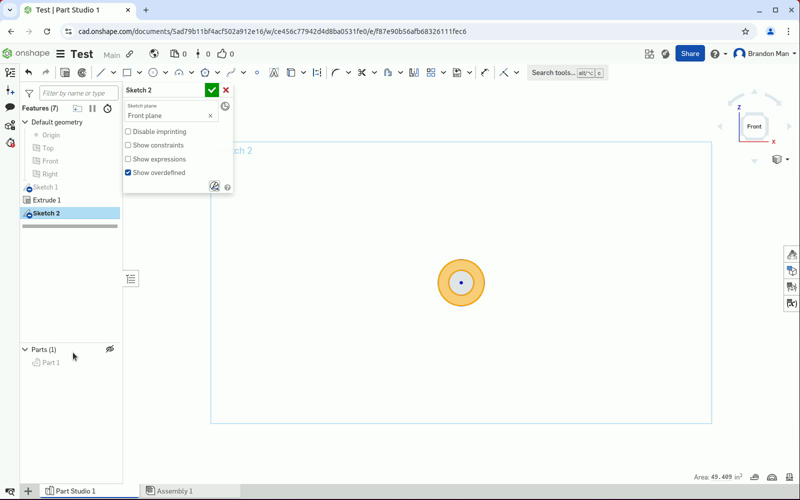
key(shift+e)
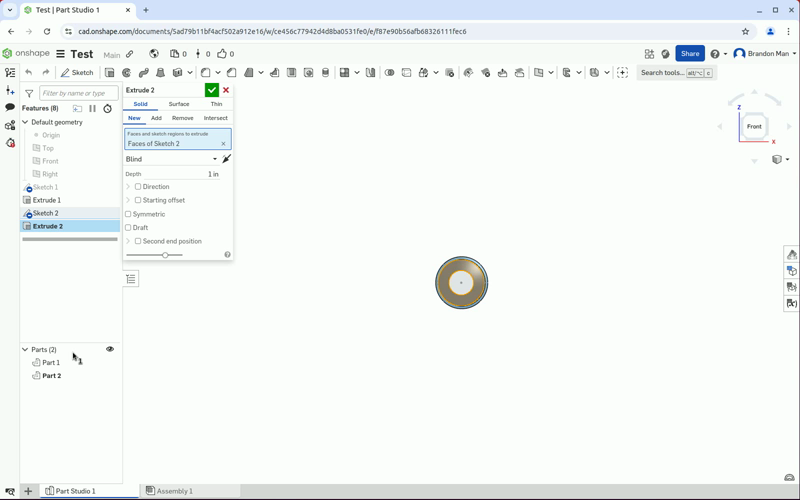
mouse_move(143, 106)
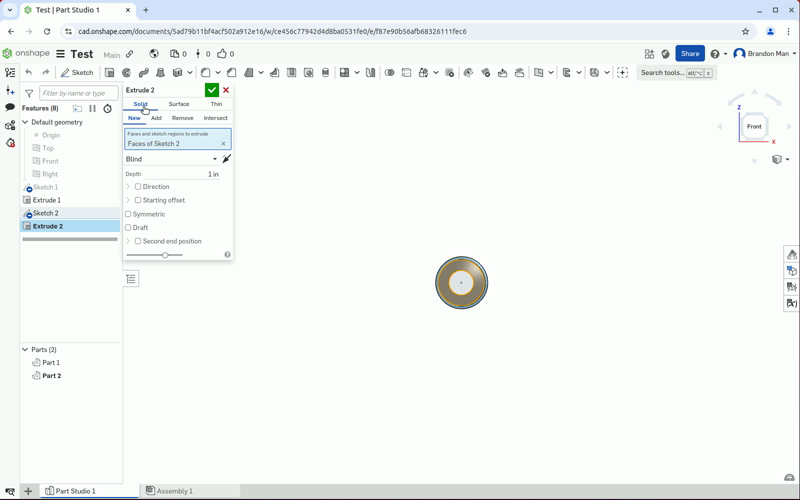
click(143, 106)
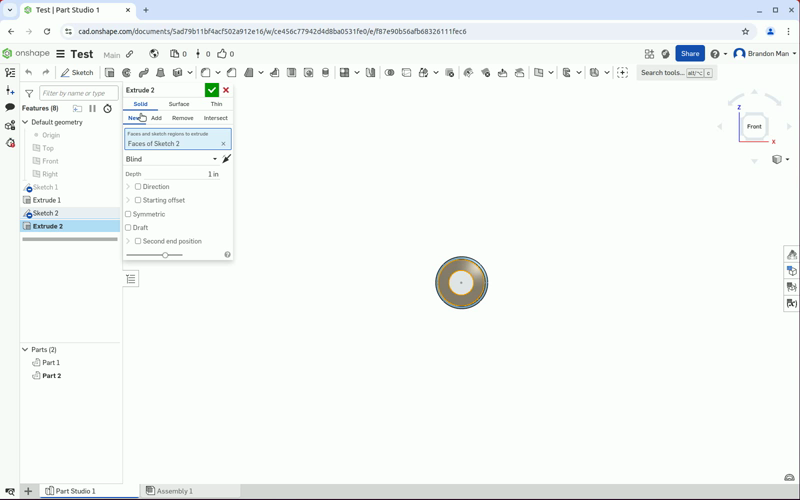
mouse_move(137, 120)
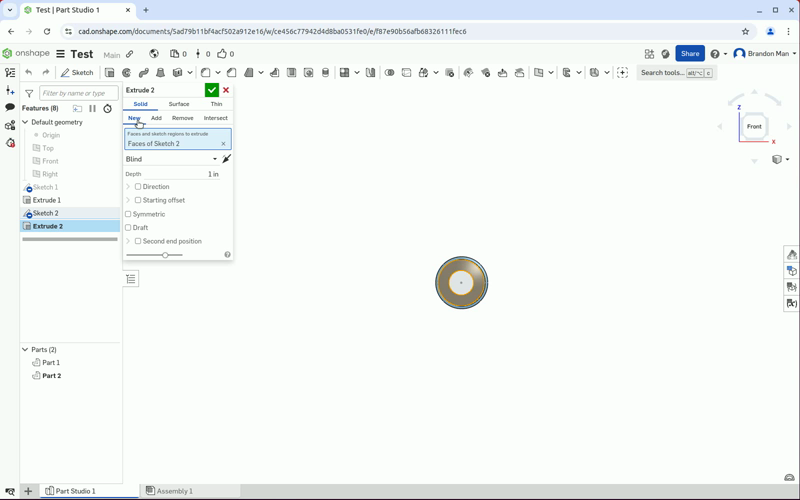
click(137, 120)
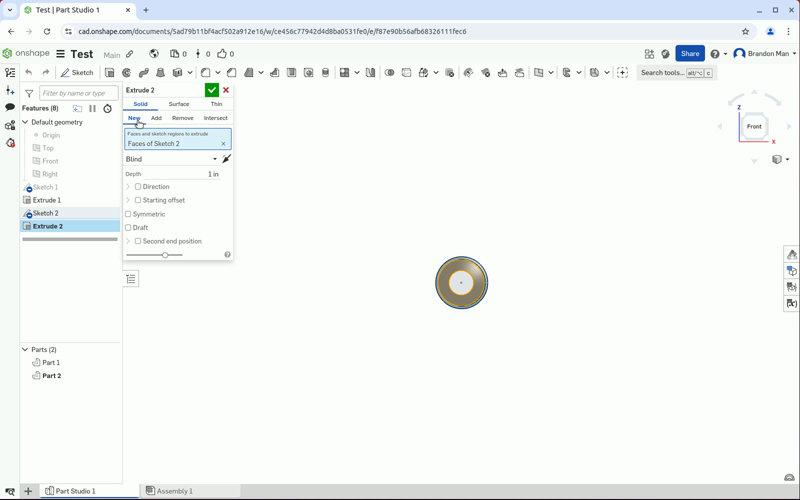
key(tab, 4)
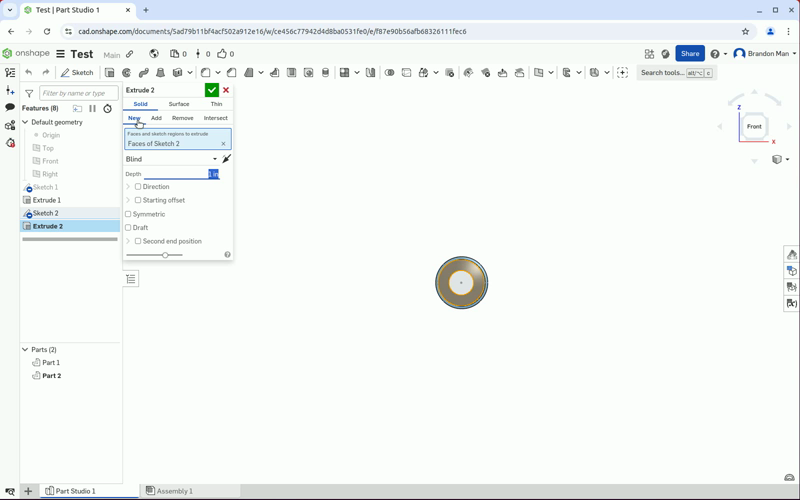
text(-4.333)
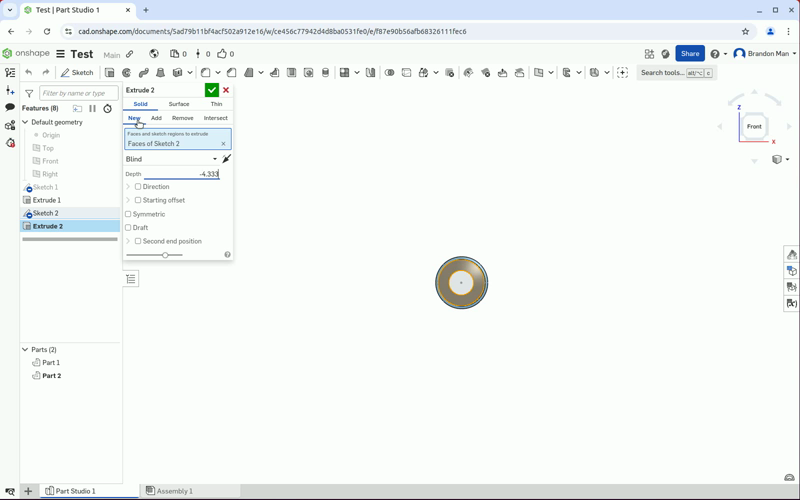
key(enter)
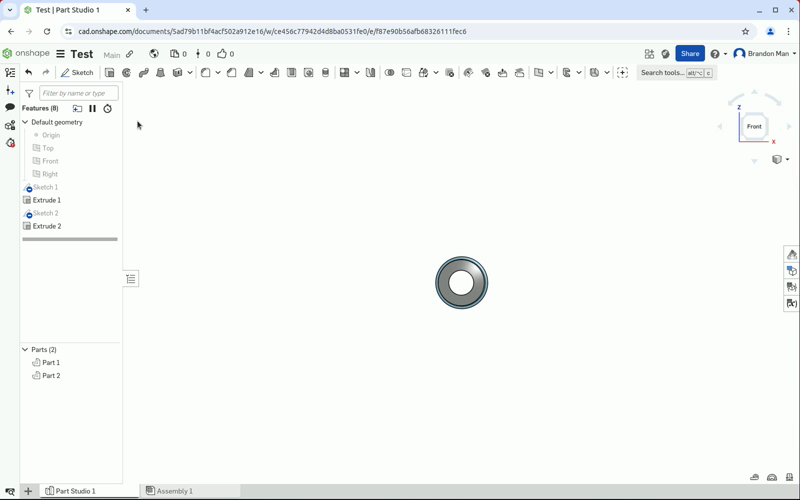
key(shift+h)
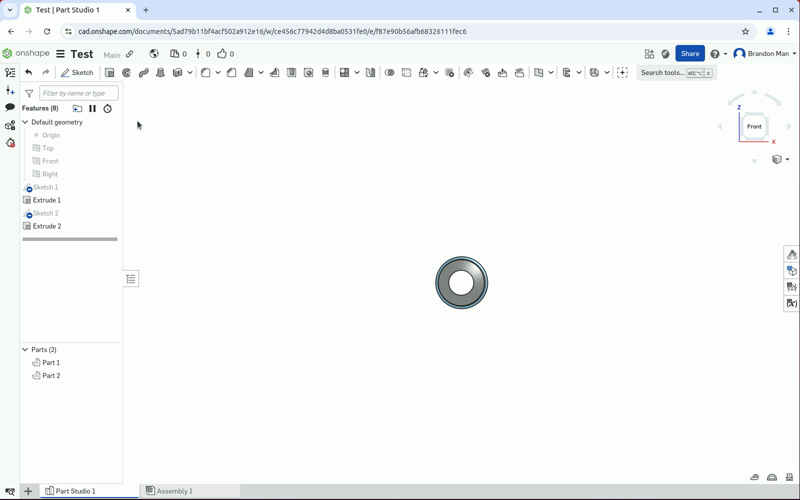
key(shift+h)
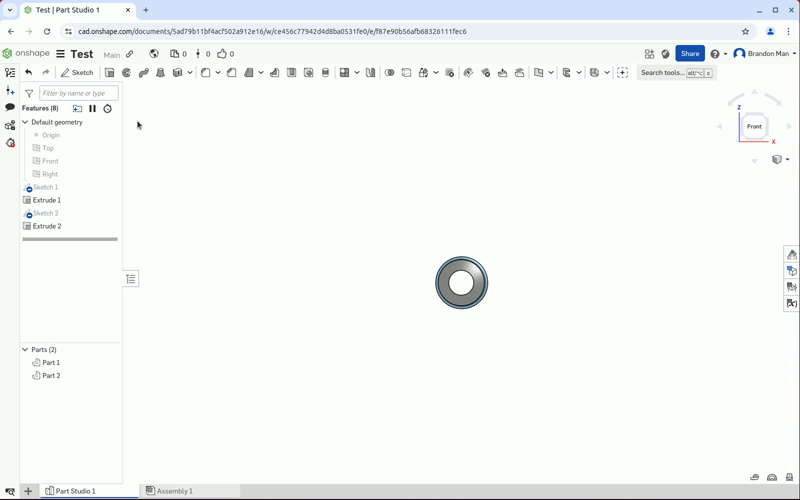
mouse_move(73, 189)
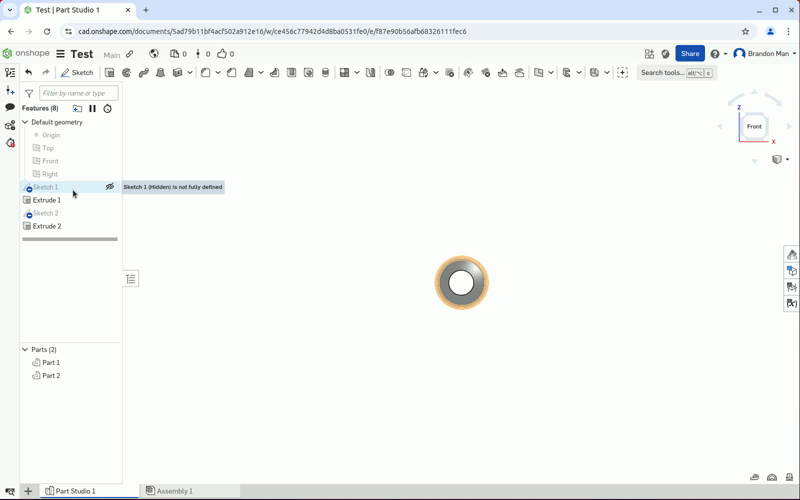
click(73, 189)
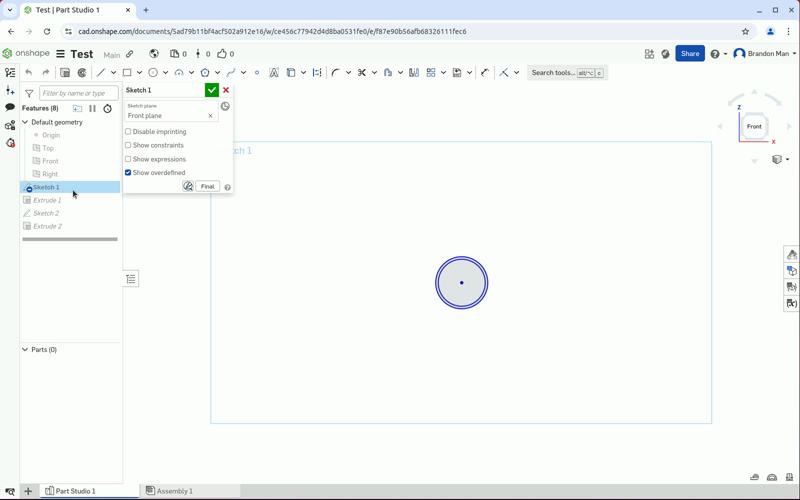
mouse_move(229, 92)
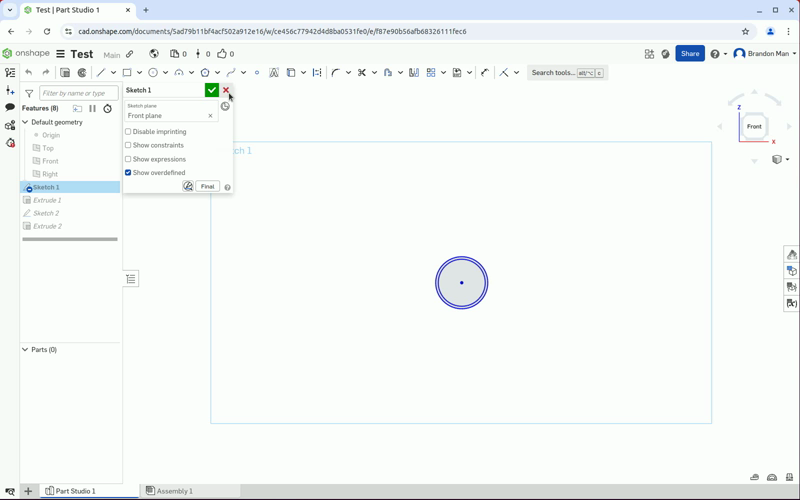
click(229, 92)
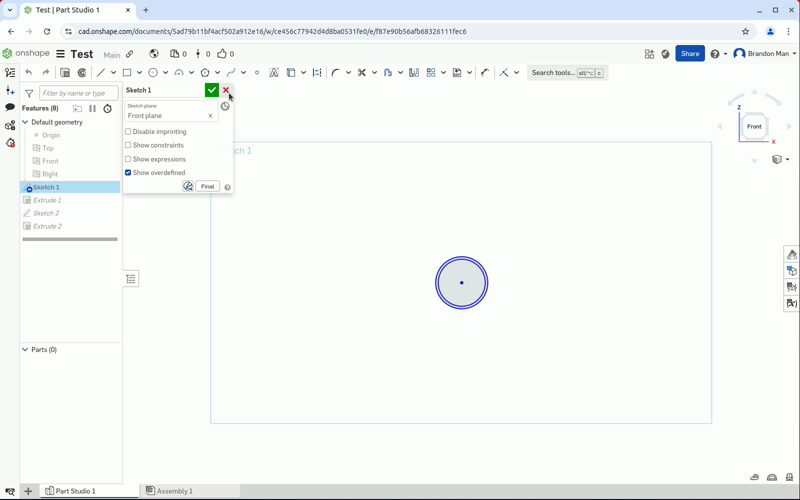
key(shift+s)
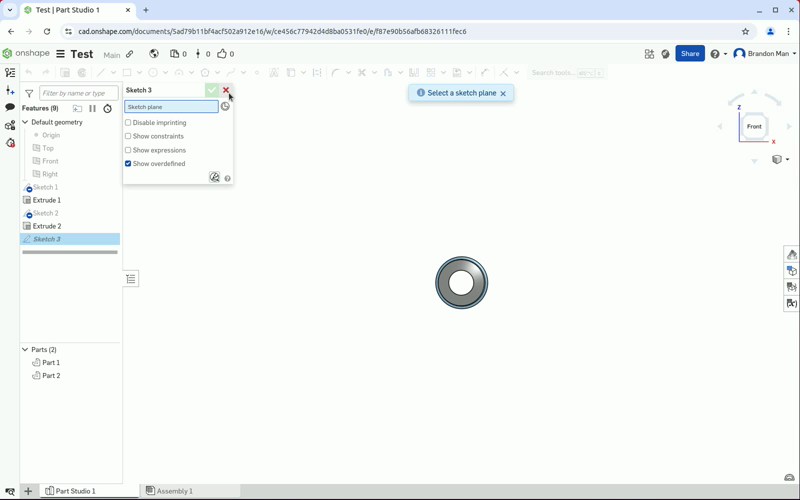
mouse_move(73, 163)
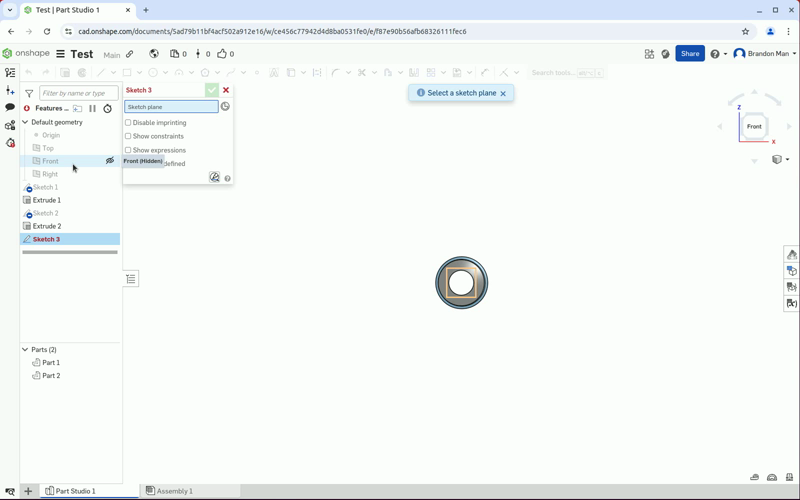
click(73, 163)
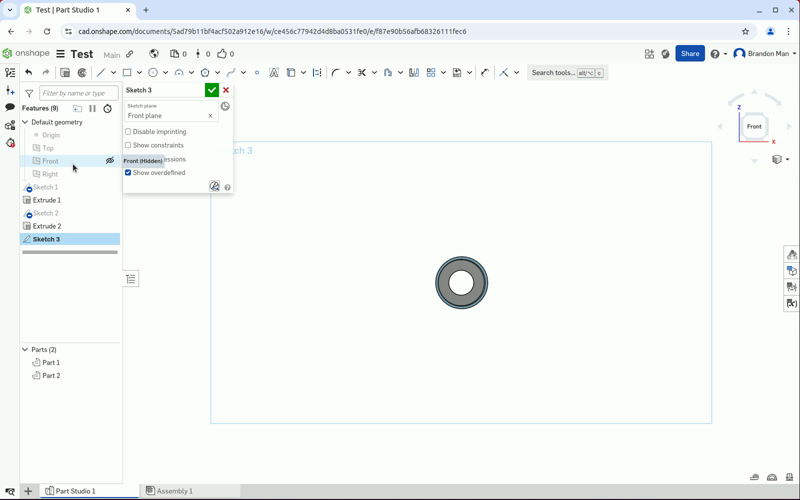
mouse_move(73, 352)
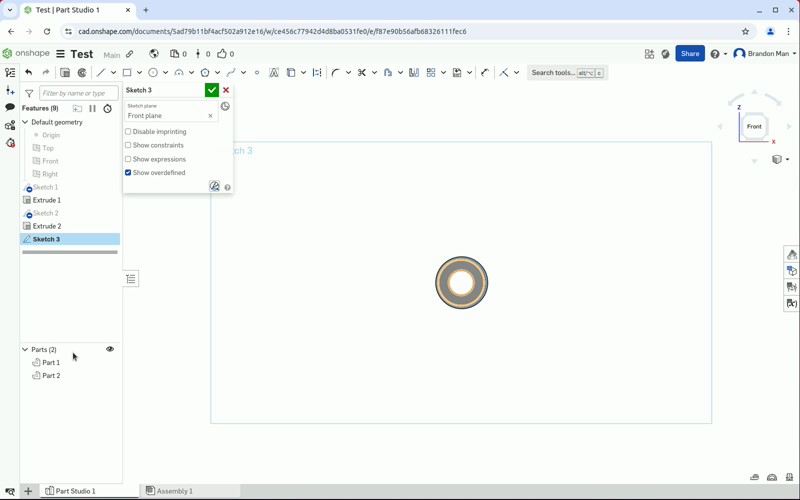
key(y)
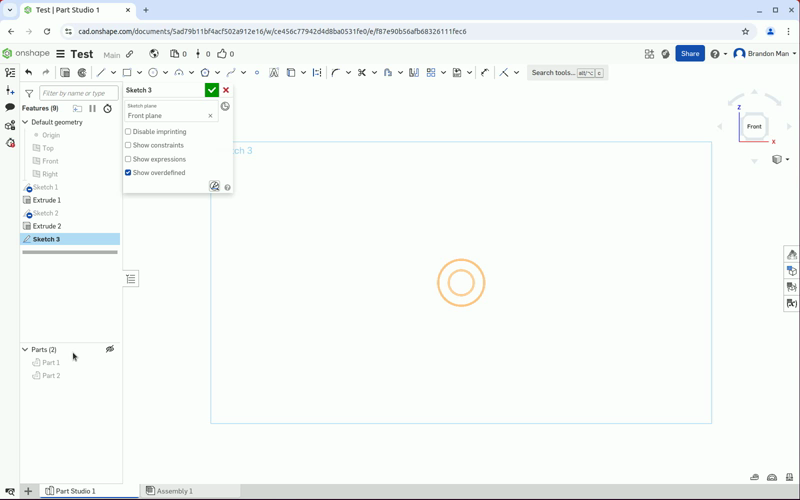
key(c)
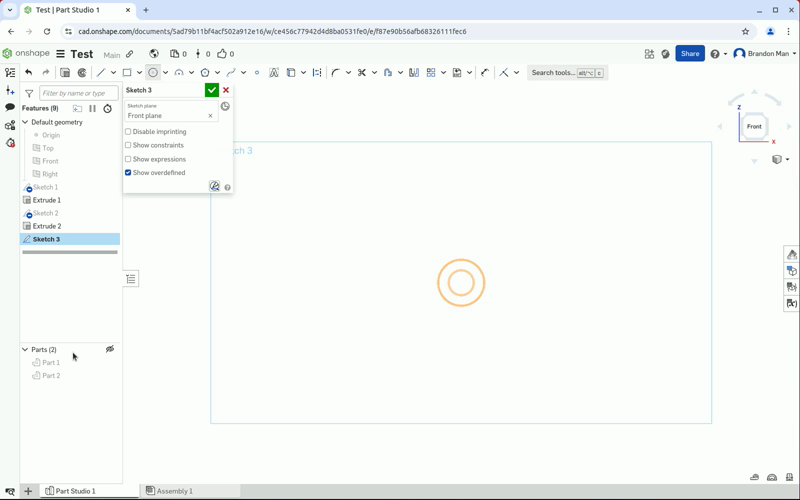
key_down(shift)
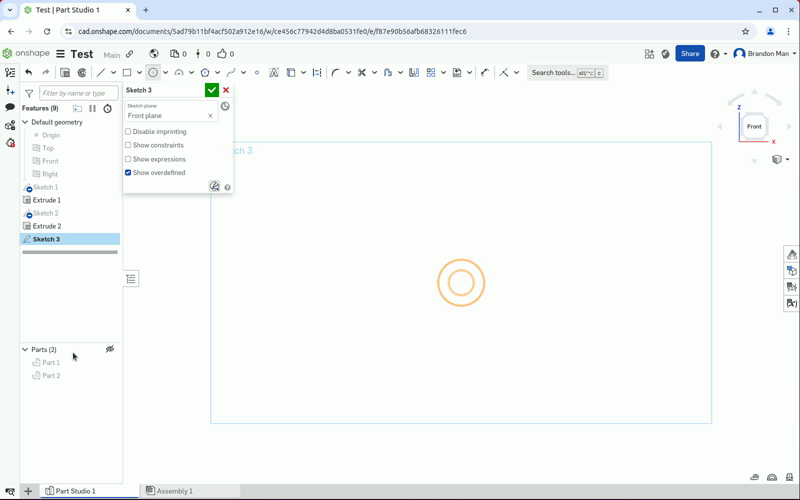
mouse_move(461, 282)
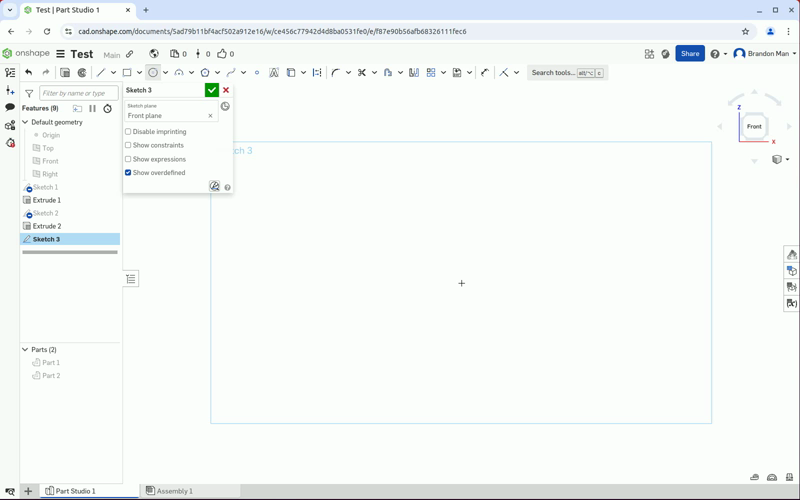
click(461, 282)
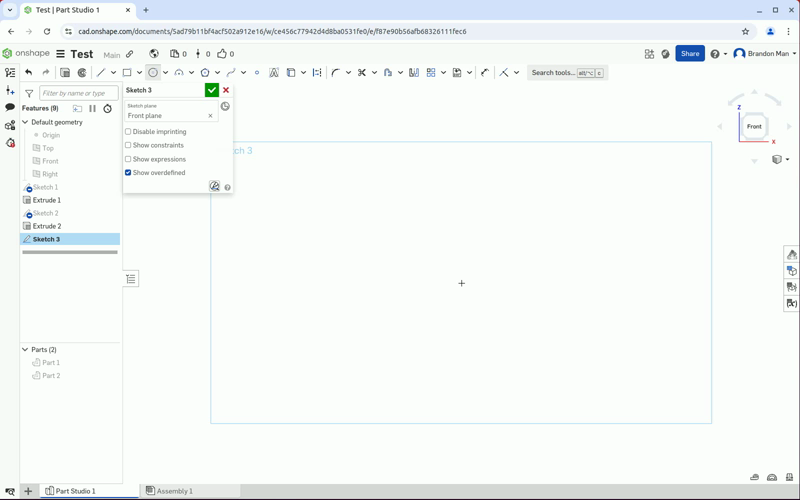
key_up(shift)
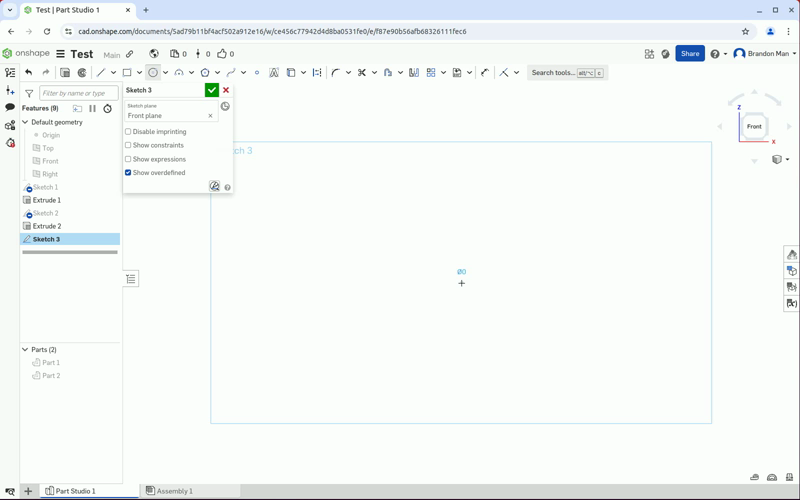
mouse_move(474, 282)
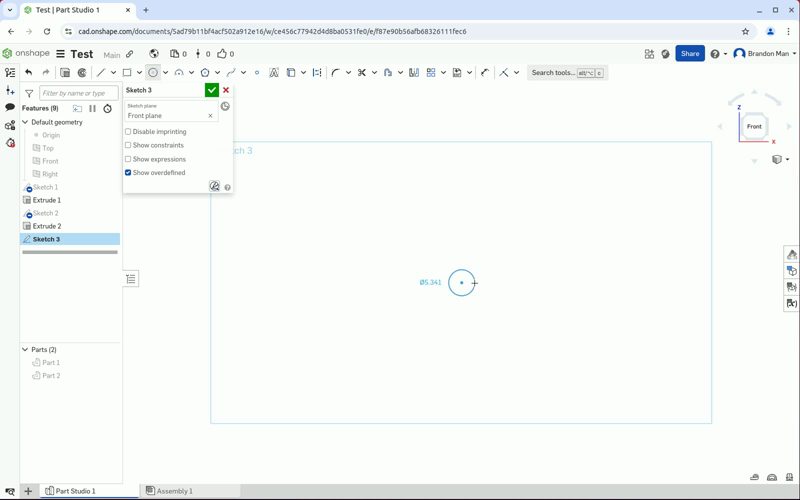
click(474, 282)
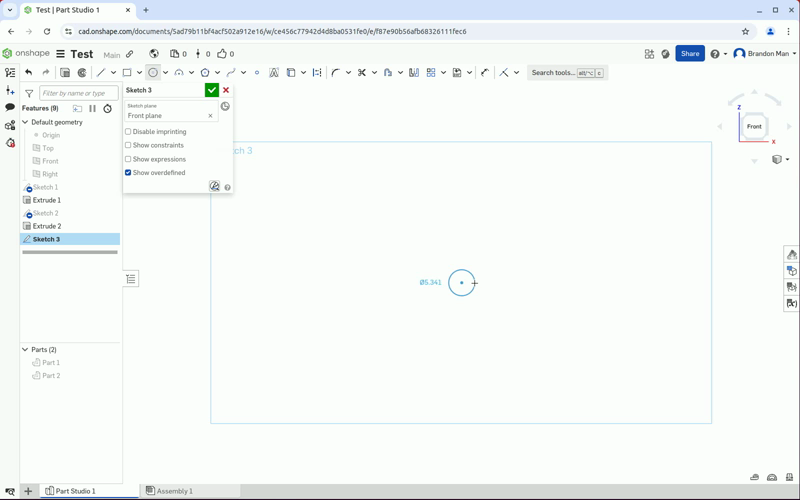
key(esc)
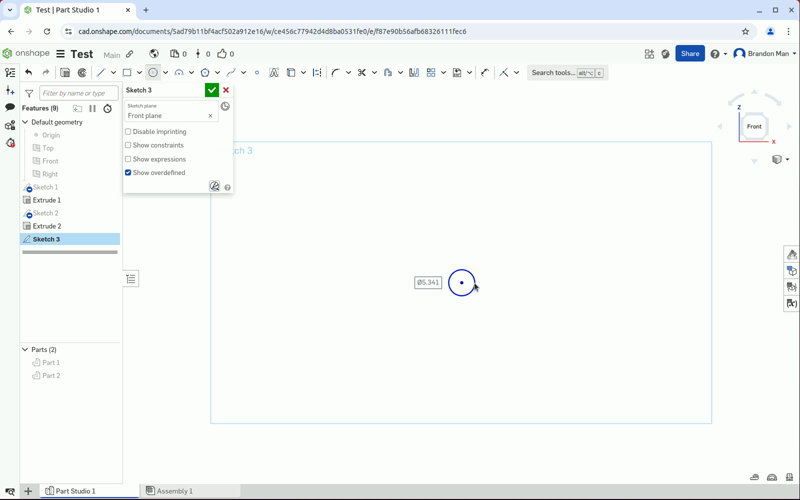
key(c)
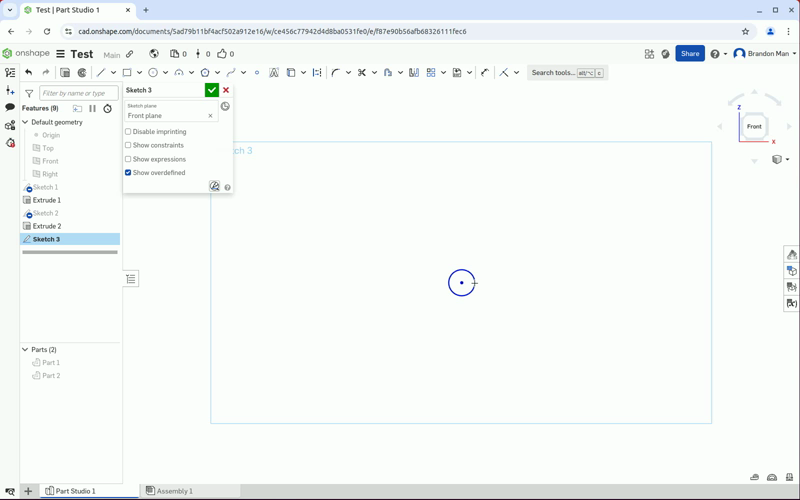
key_down(shift)
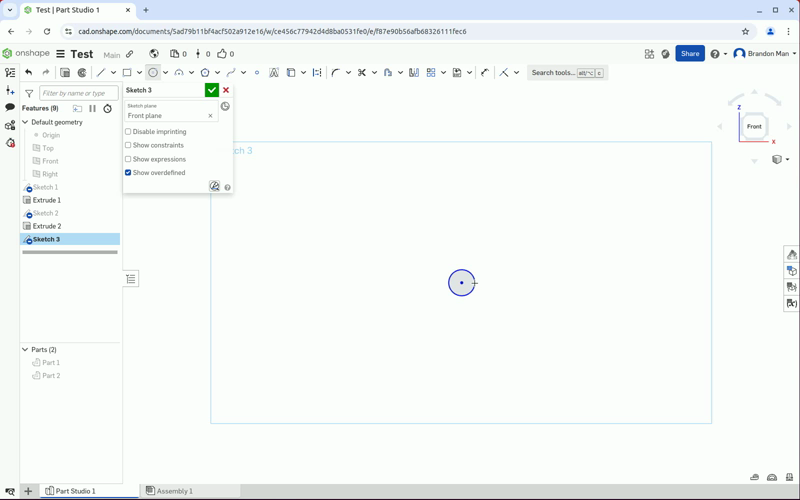
mouse_move(461, 282)
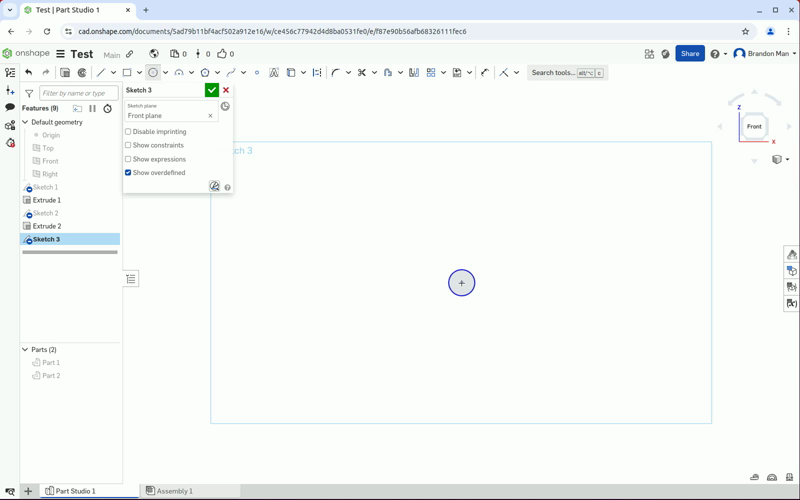
click(461, 282)
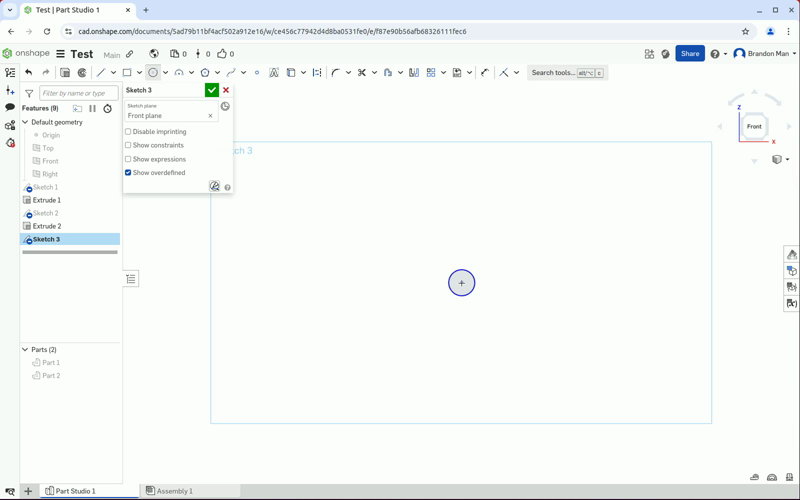
key_up(shift)
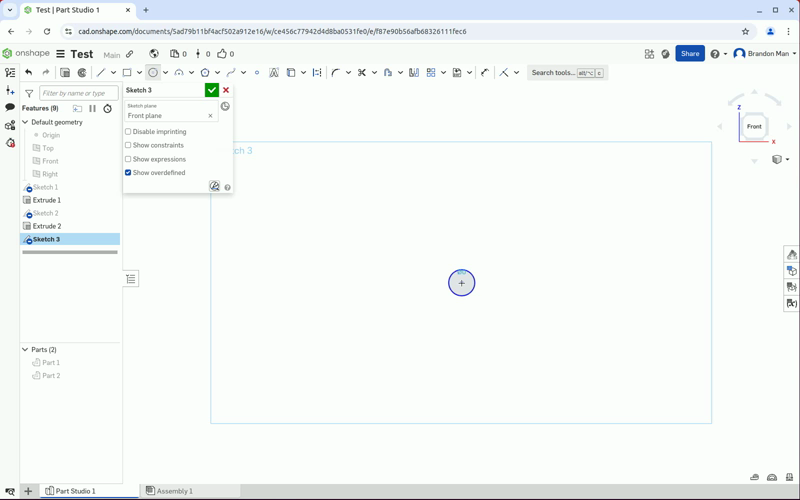
mouse_move(468, 282)
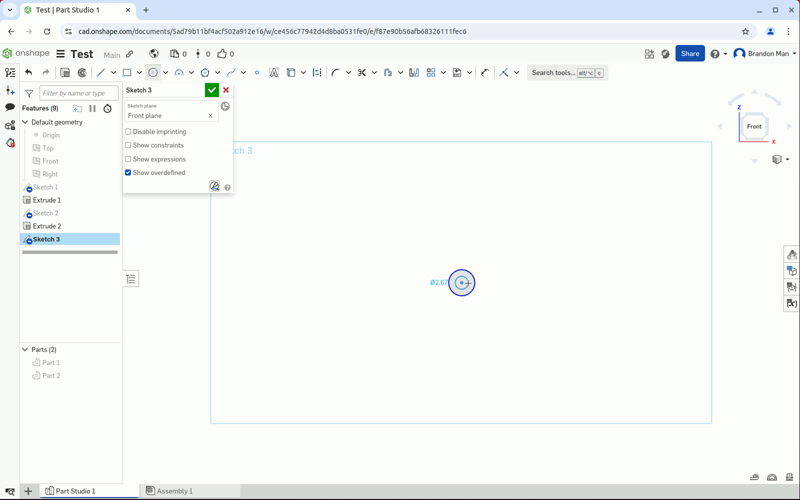
click(468, 282)
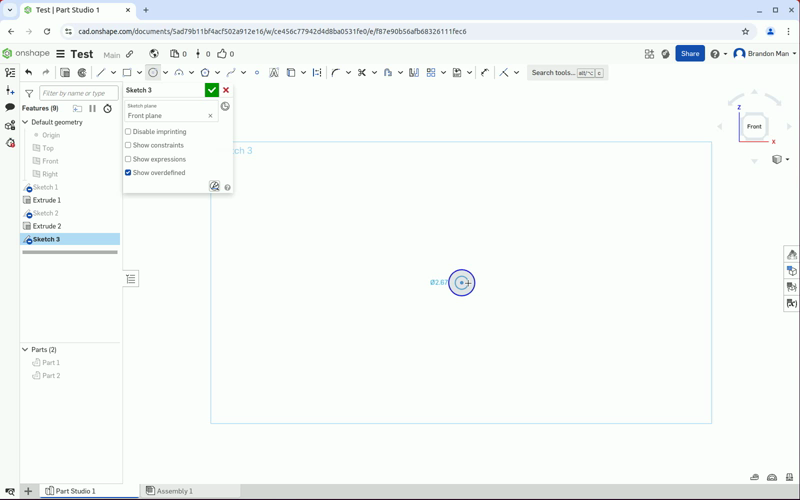
key(esc)
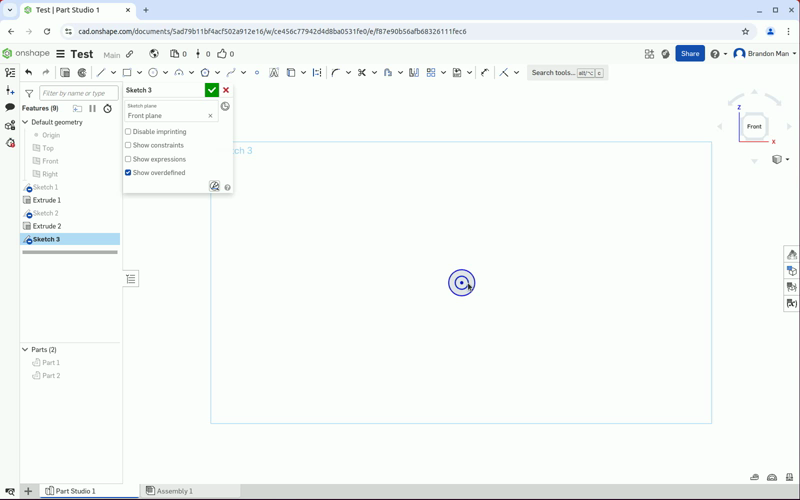
mouse_move(462, 293)
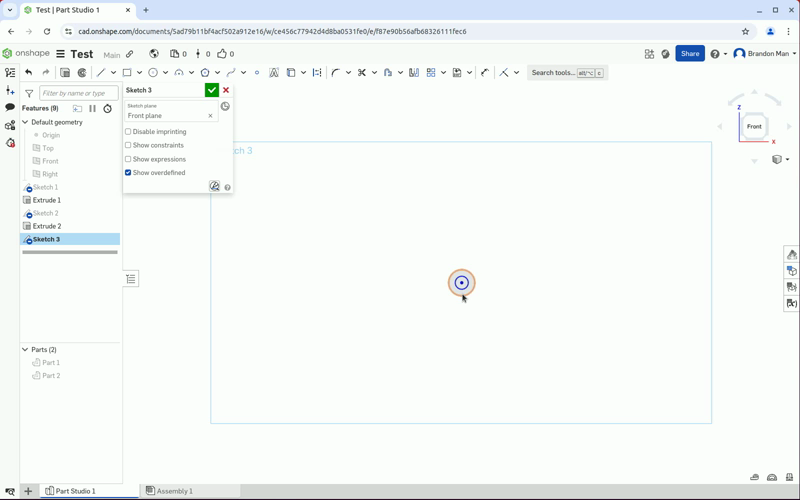
scroll(6)
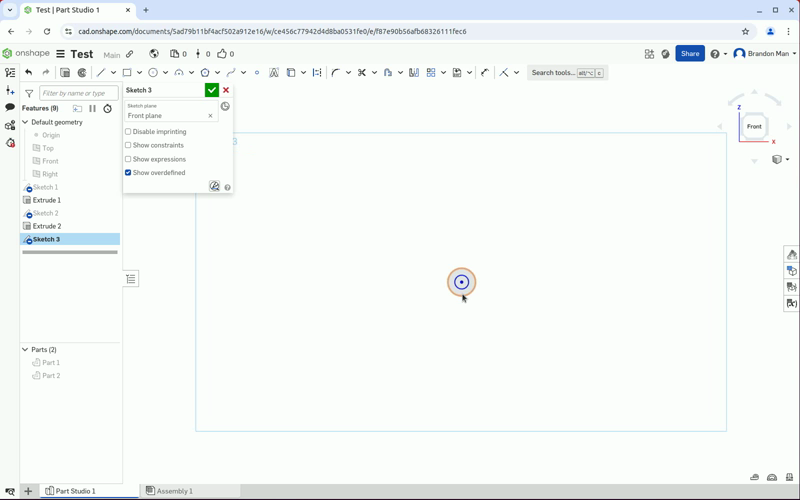
scroll(6)
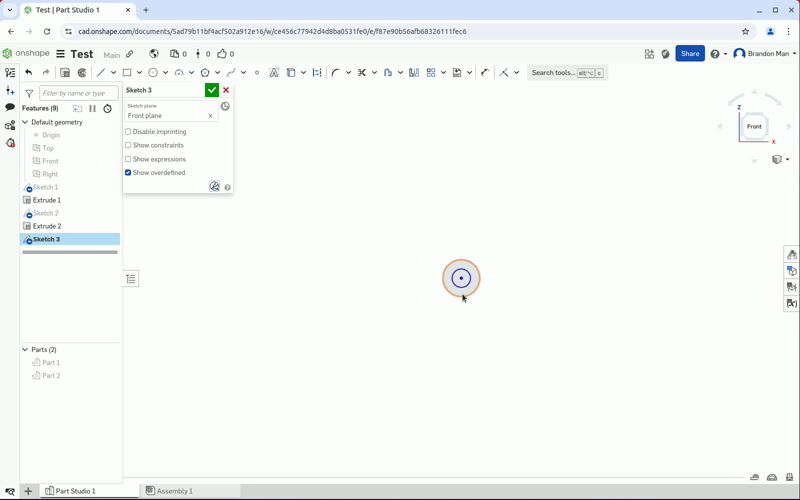
scroll(6)
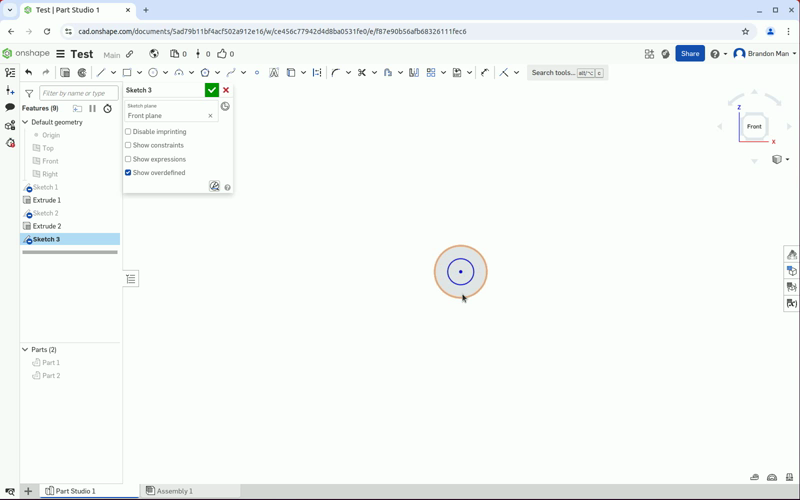
scroll(6)
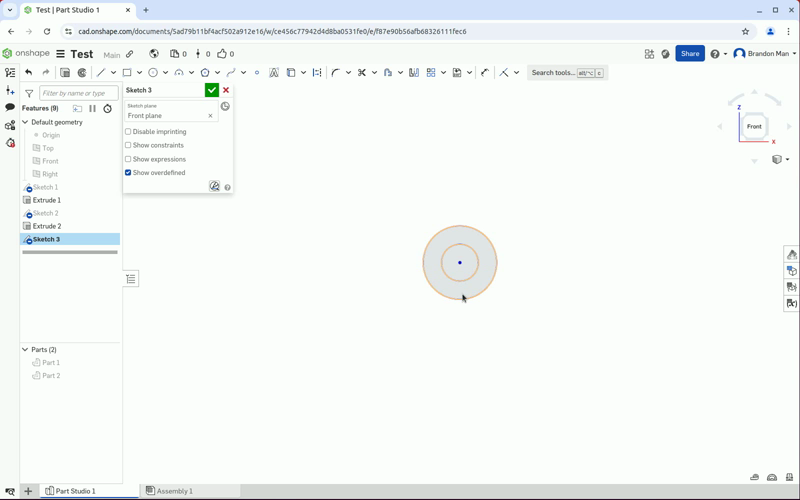
scroll(6)
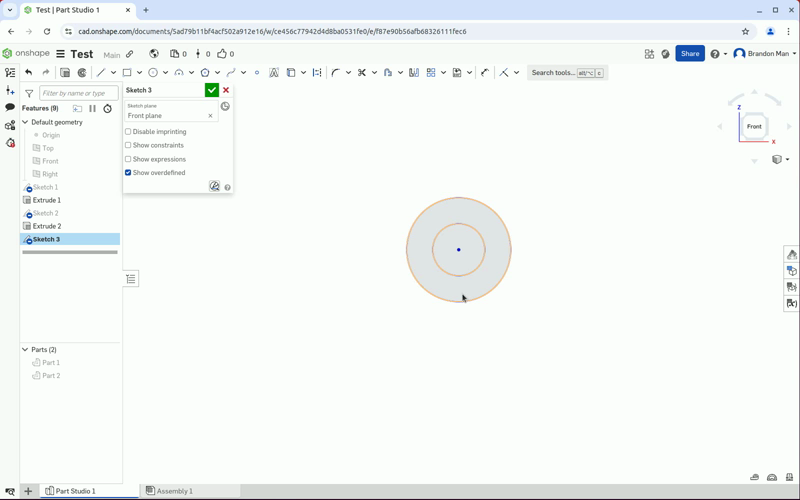
scroll(6)
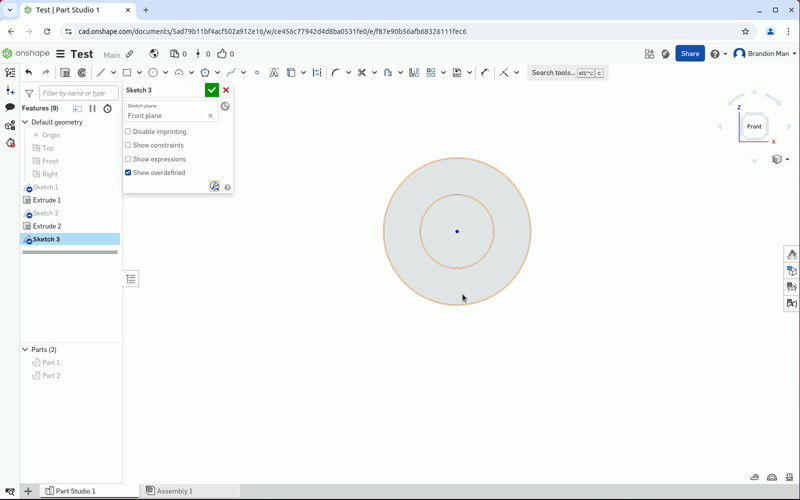
scroll(6)
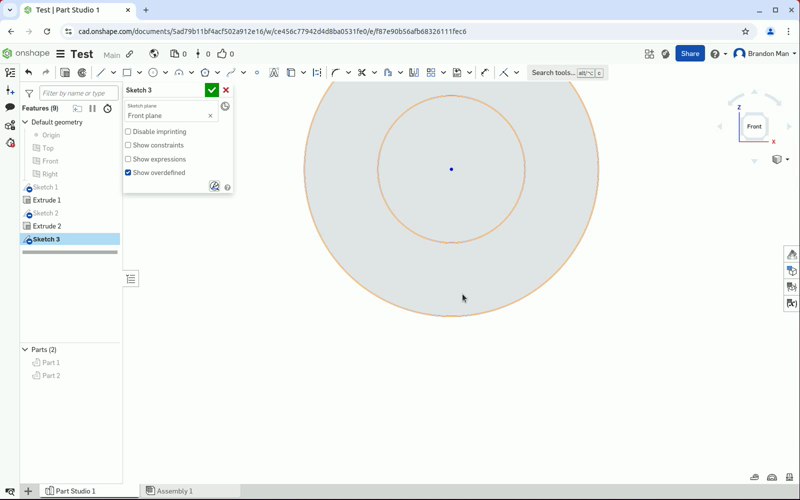
click(462, 293)
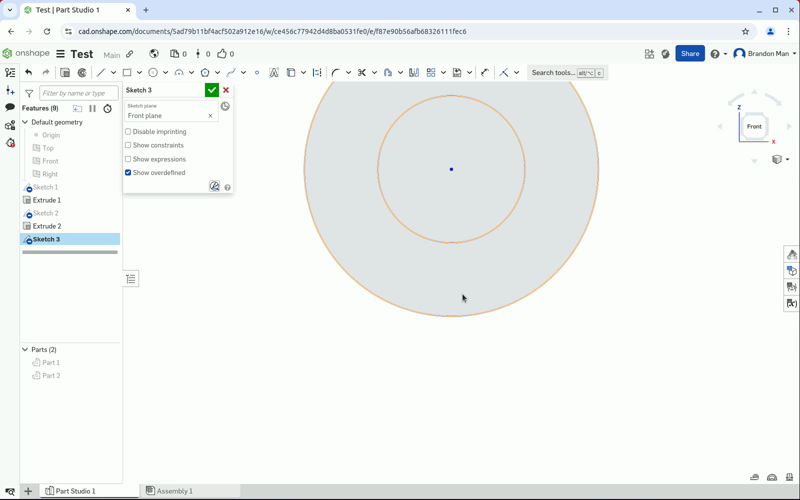
scroll(-6)
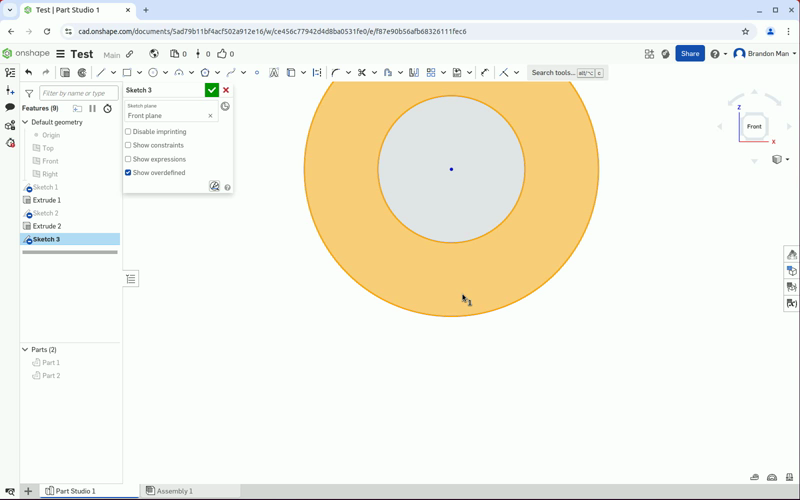
scroll(-6)
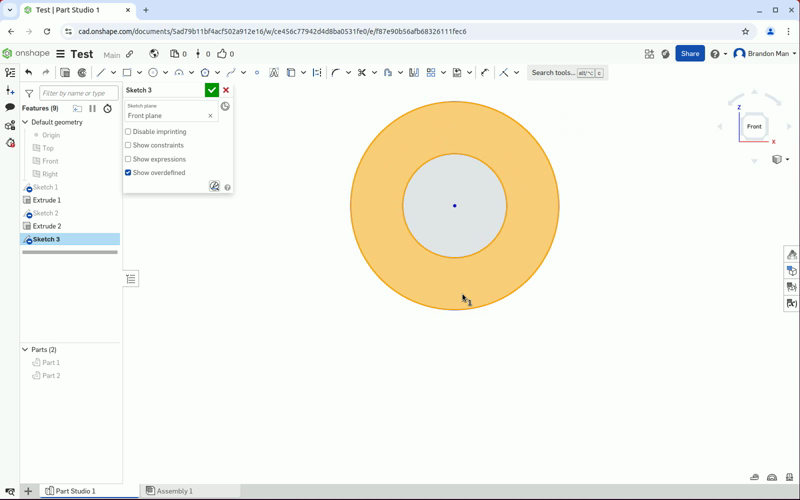
scroll(-6)
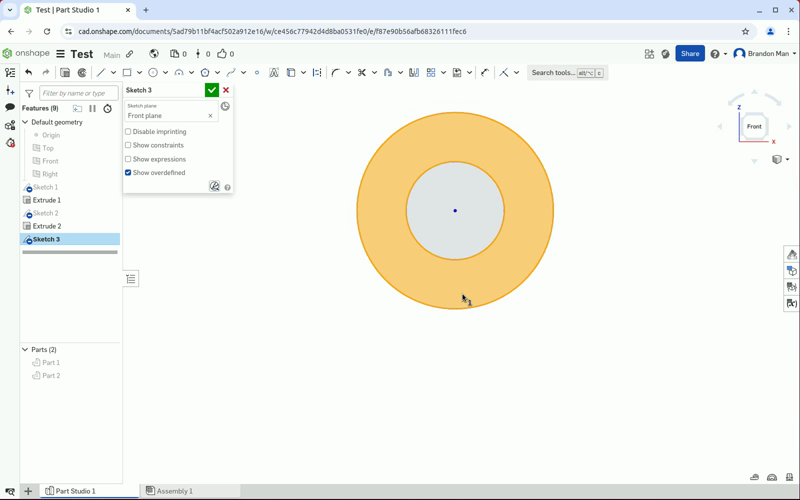
scroll(-6)
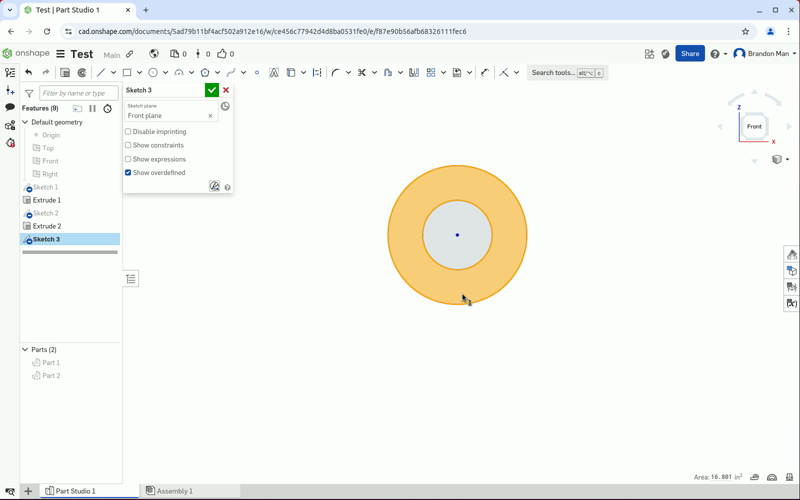
scroll(-6)
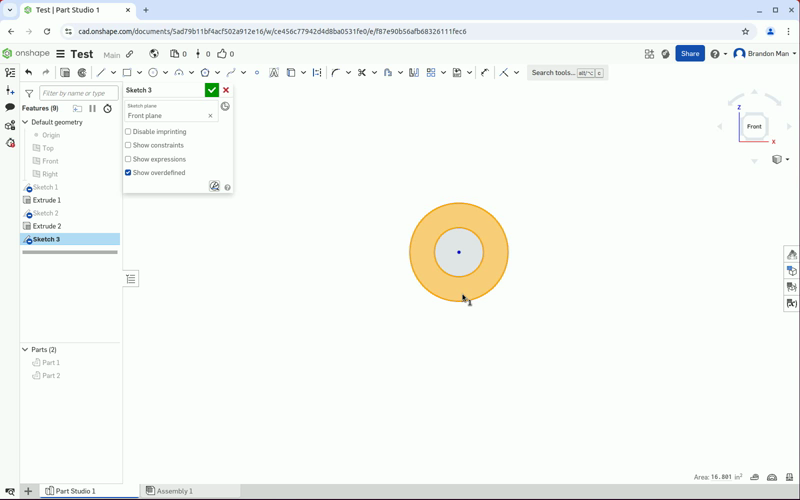
scroll(-6)
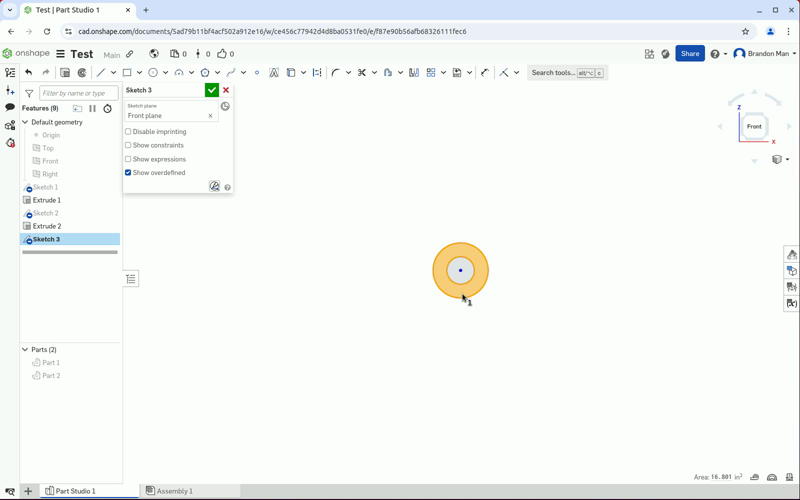
scroll(-6)
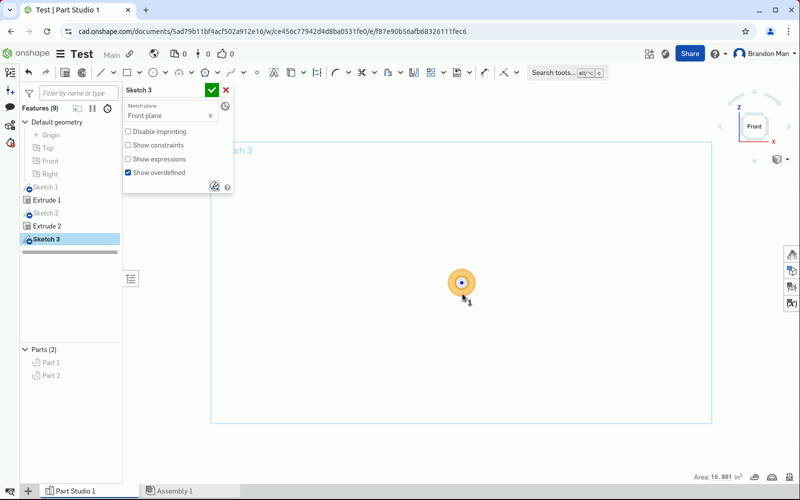
mouse_move(73, 352)
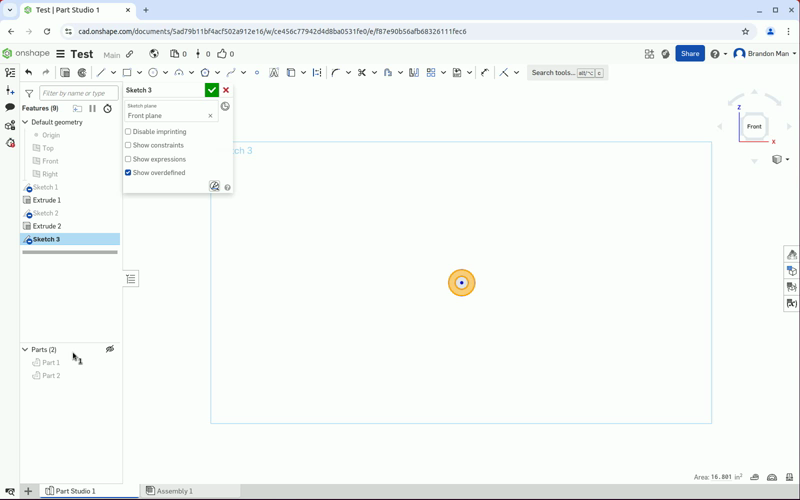
key(shift+y)
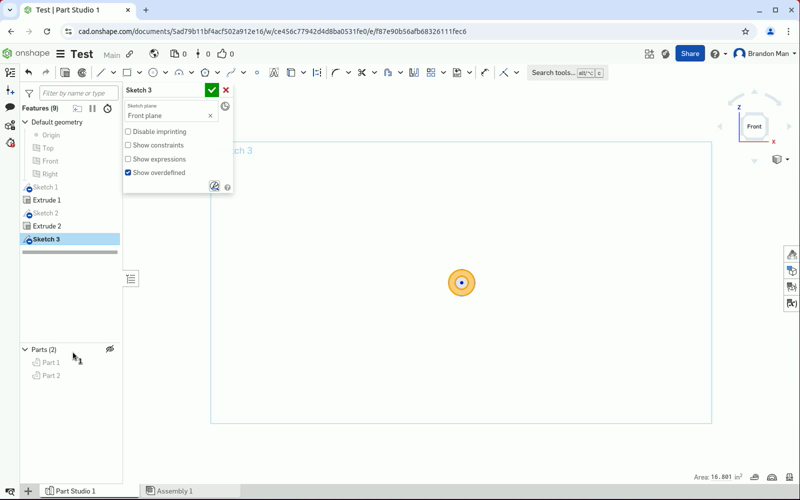
key(shift+e)
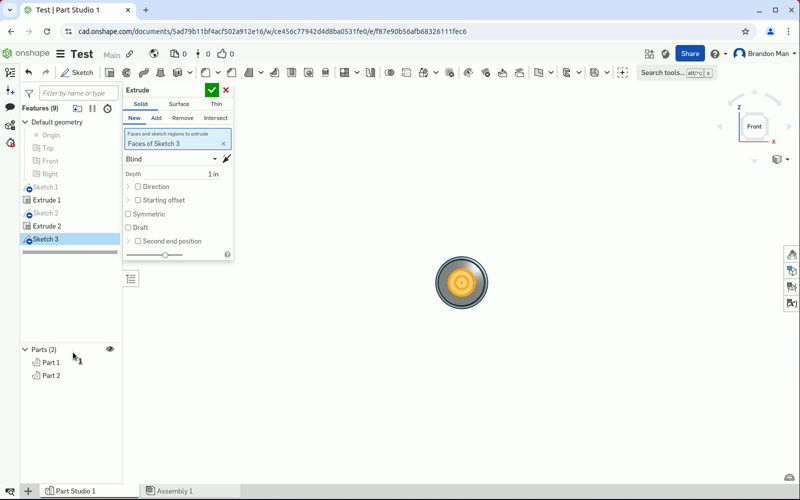
mouse_move(143, 106)
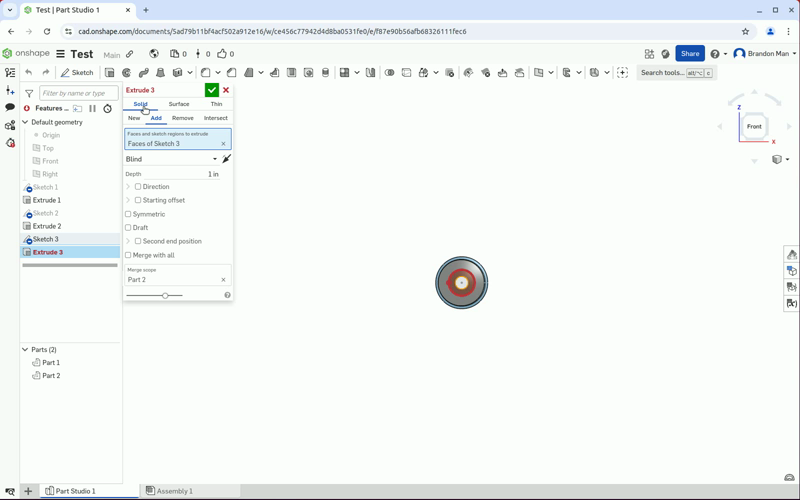
click(143, 106)
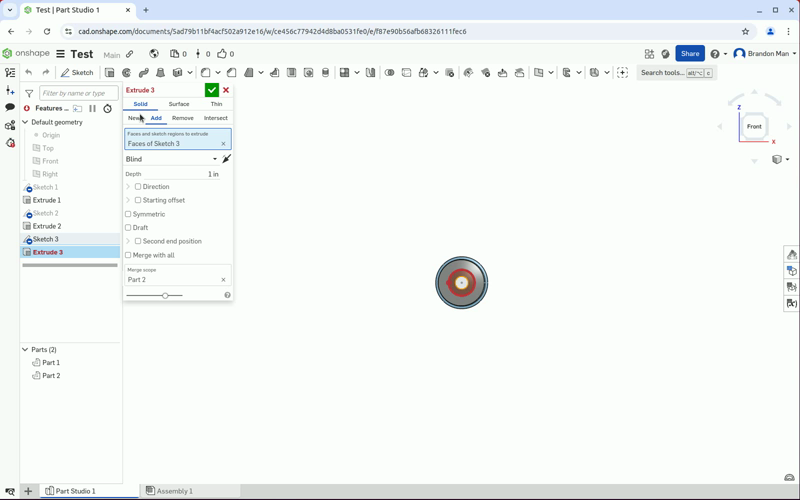
mouse_move(137, 120)
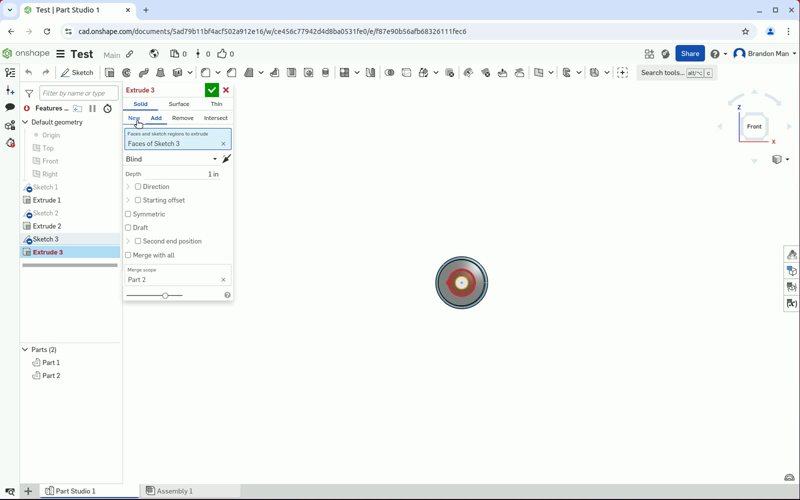
click(137, 120)
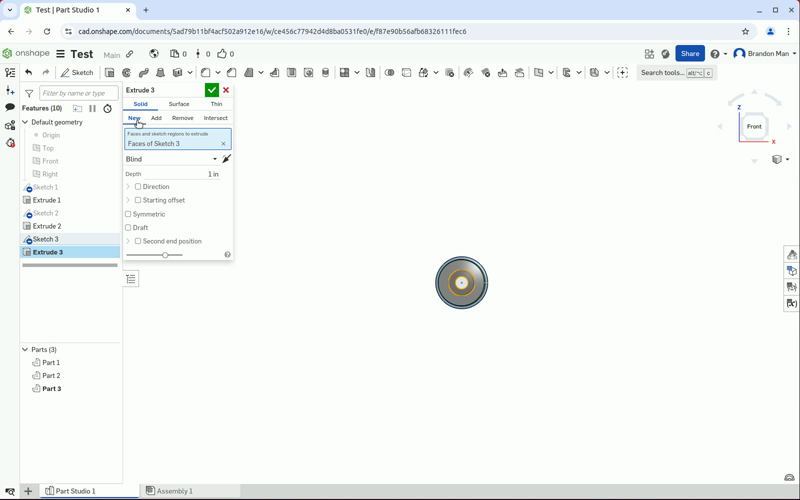
key(tab, 4)
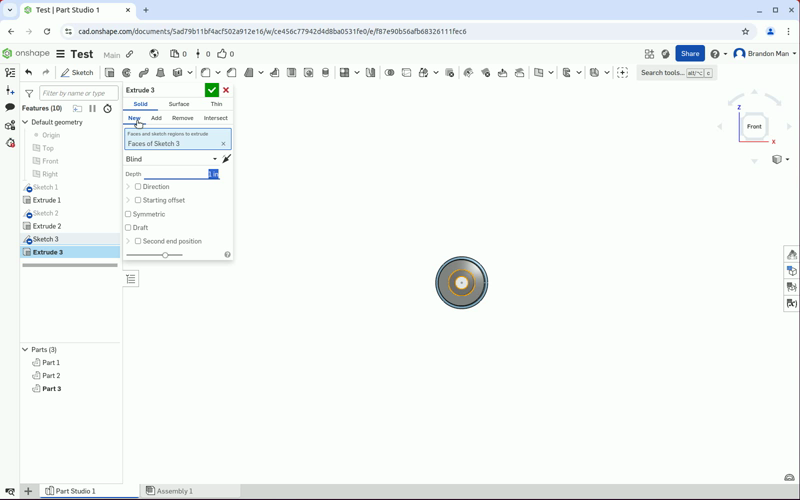
text(-0.963)
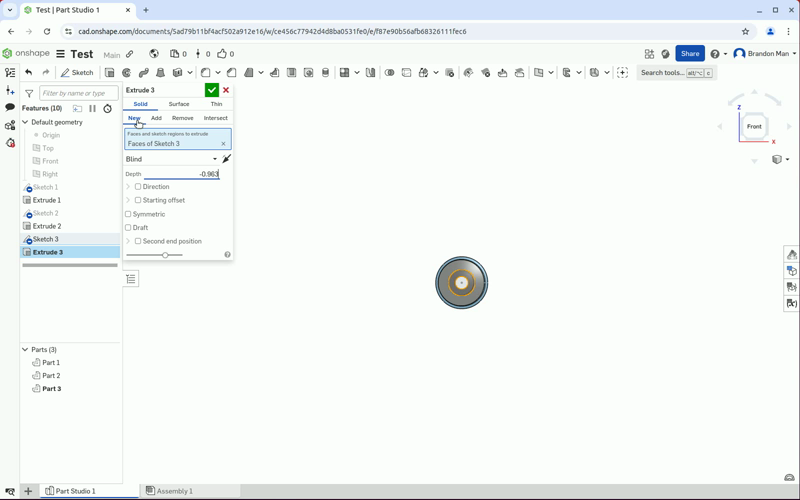
key(enter)
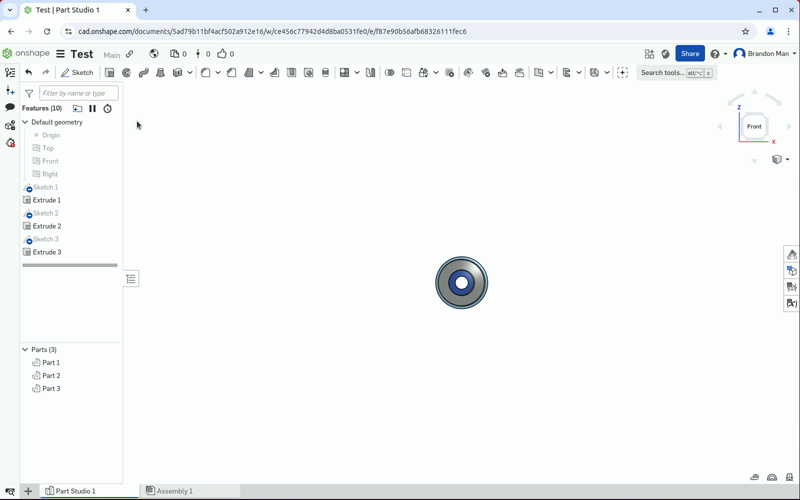
key(shift+h)
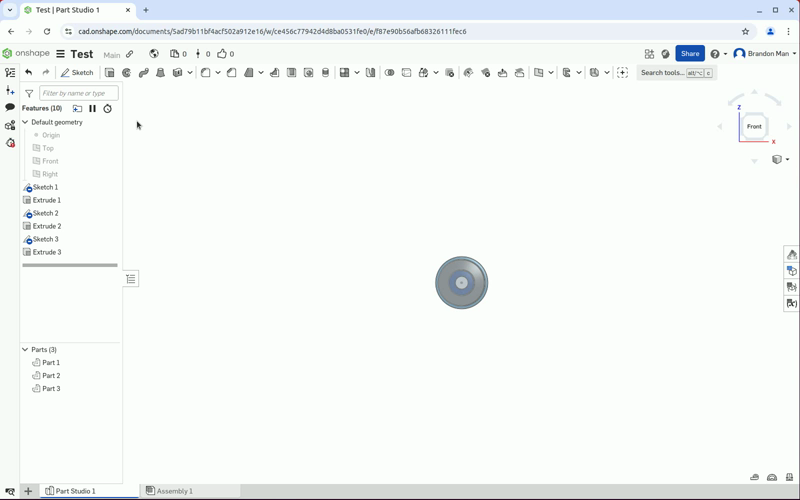
key(shift+h)
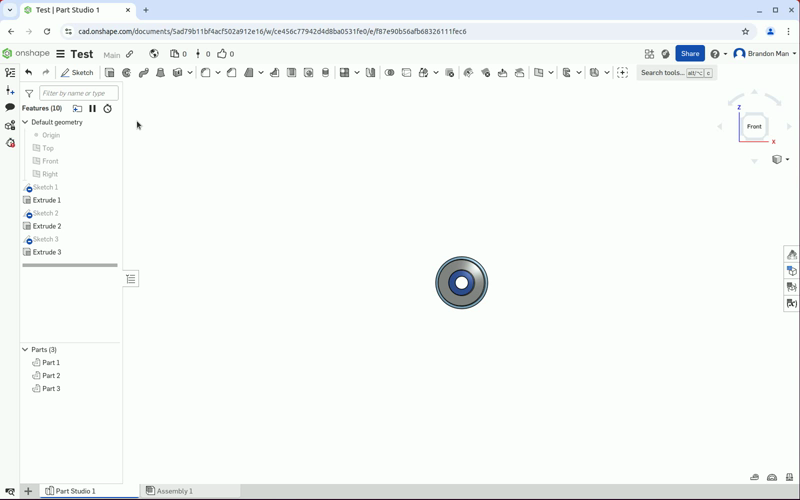
mouse_move(73, 189)
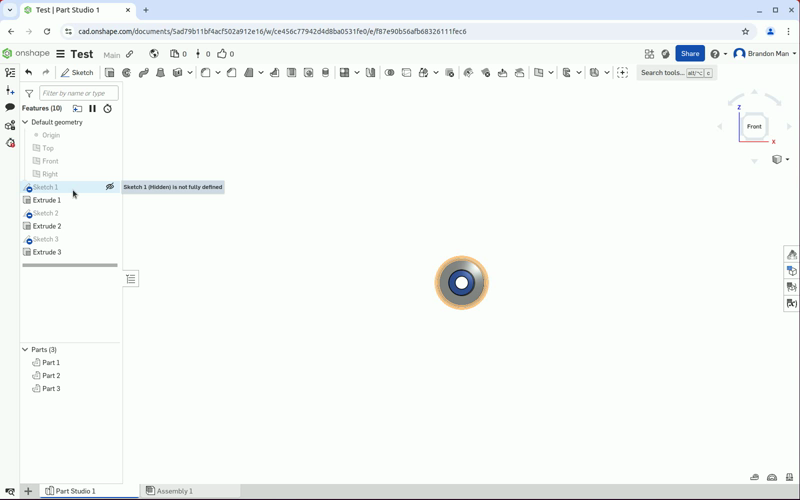
click(73, 189)
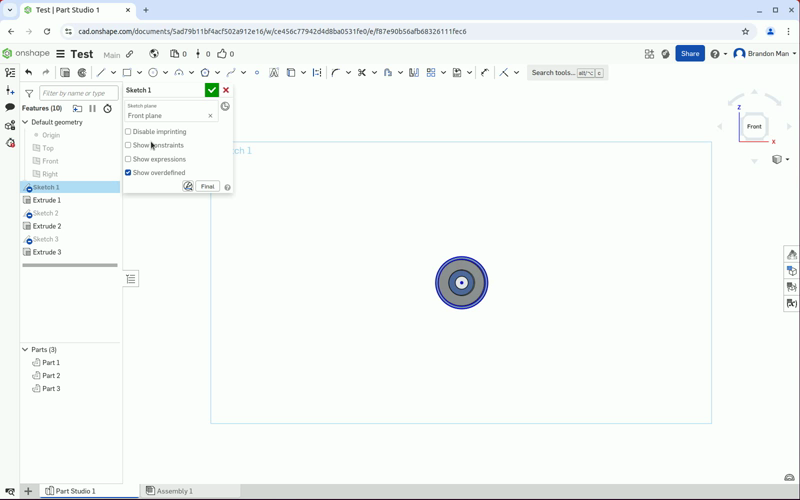
mouse_move(229, 92)
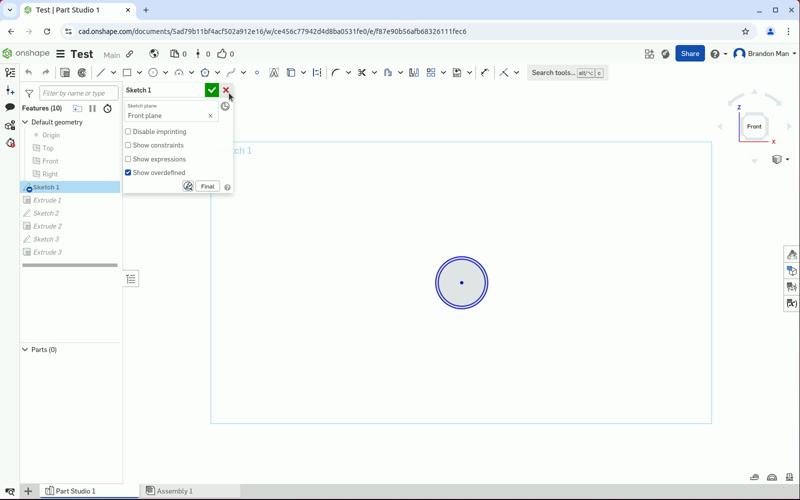
click(229, 92)
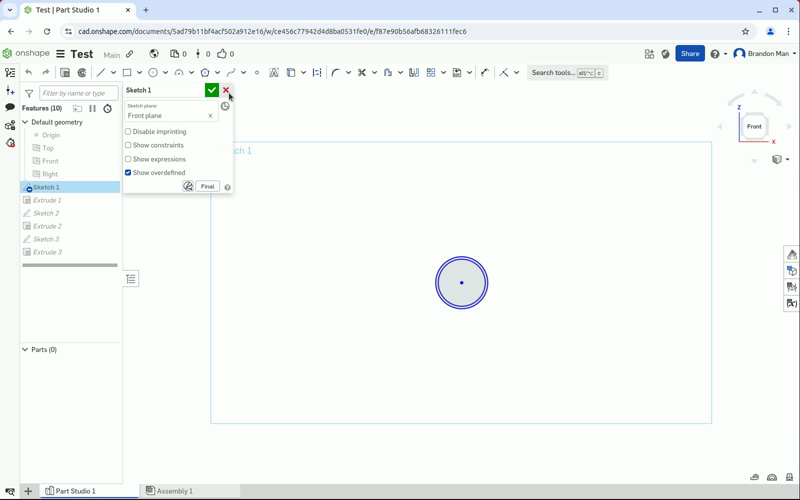
key(shift+s)
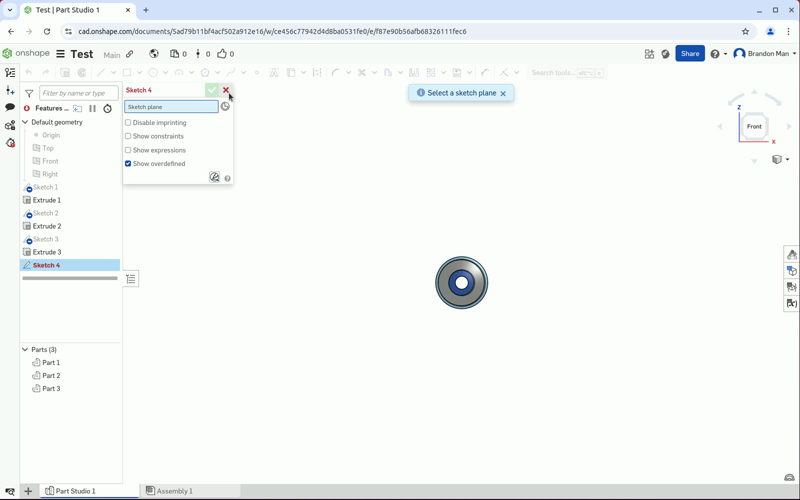
mouse_move(73, 163)
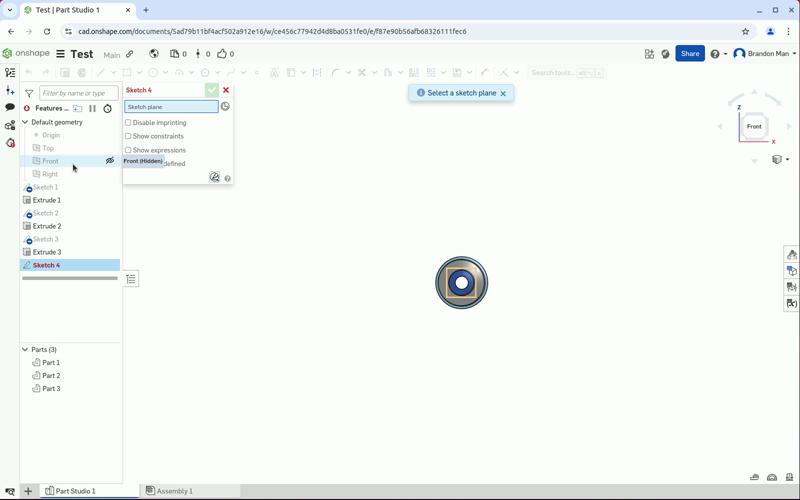
click(73, 163)
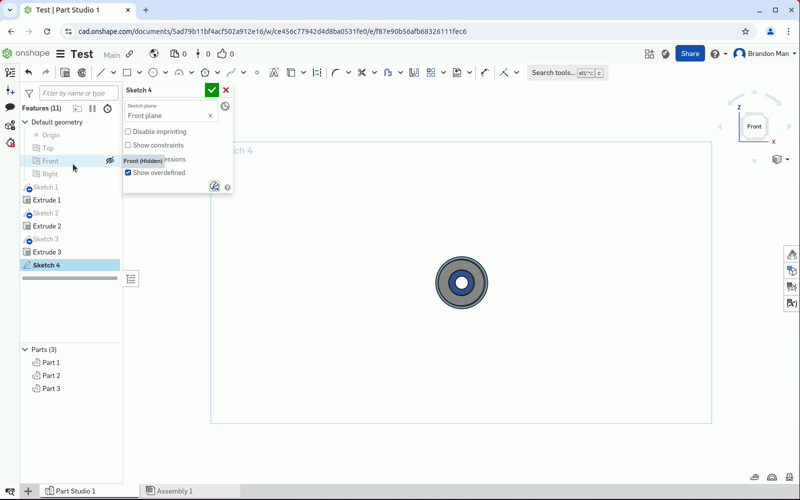
mouse_move(73, 352)
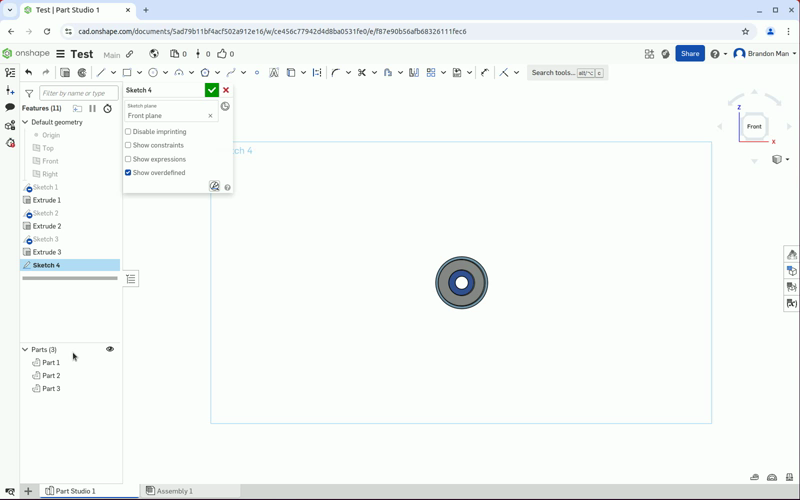
key(y)
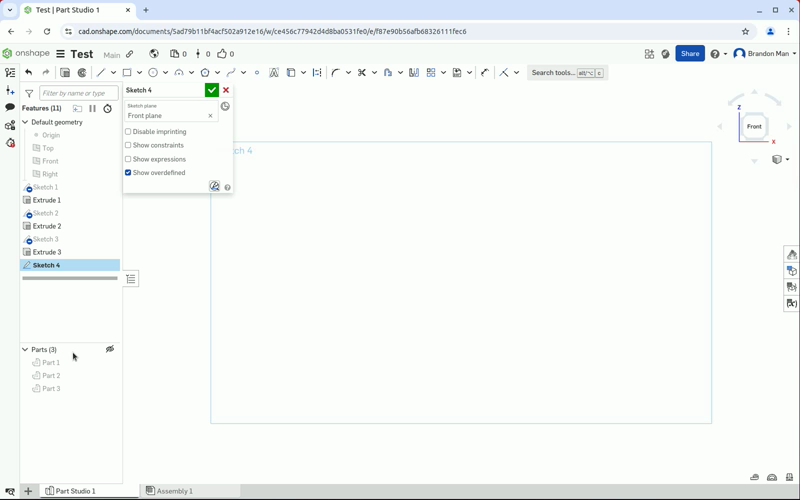
key(a)
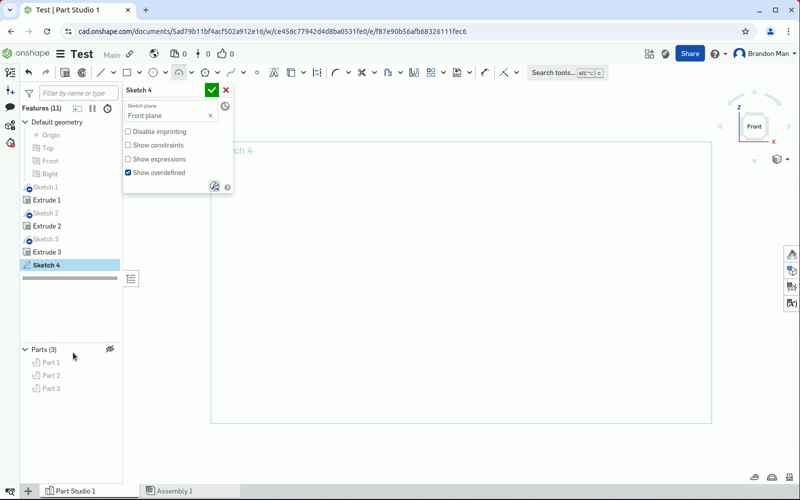
key_down(shift)
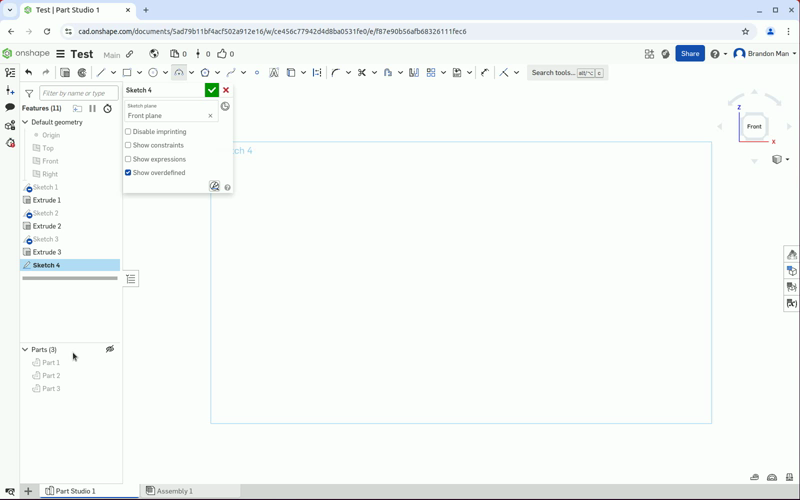
mouse_move(439, 268)
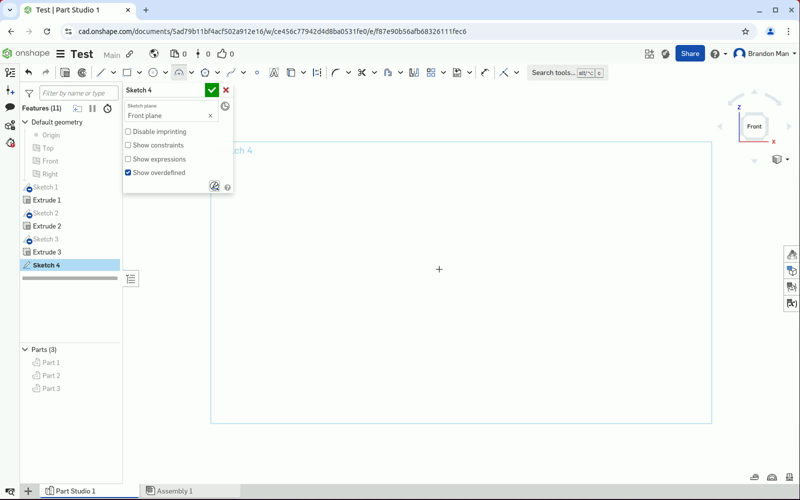
click(439, 268)
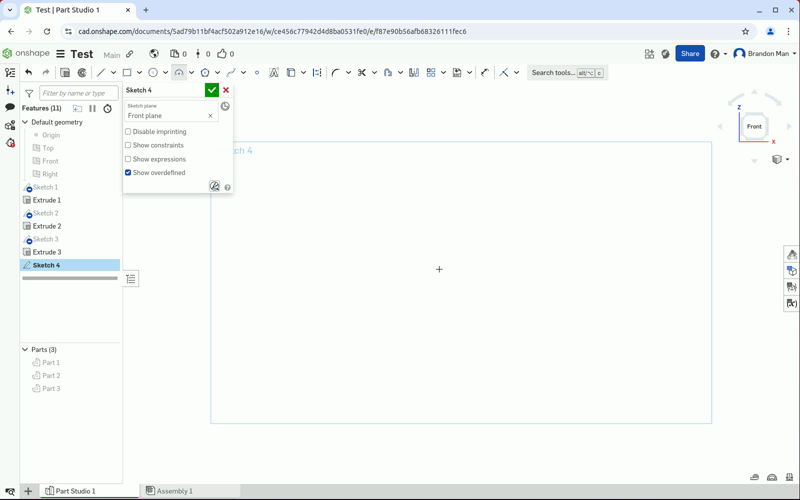
key_up(shift)
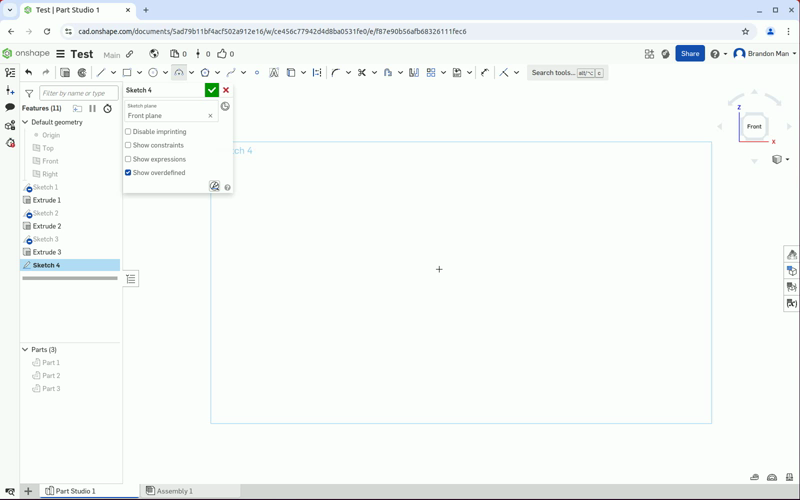
key_down(shift)
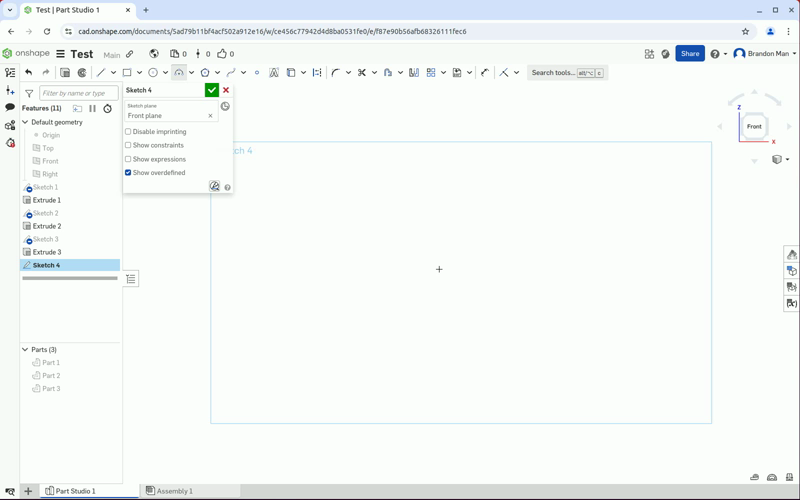
mouse_move(482, 268)
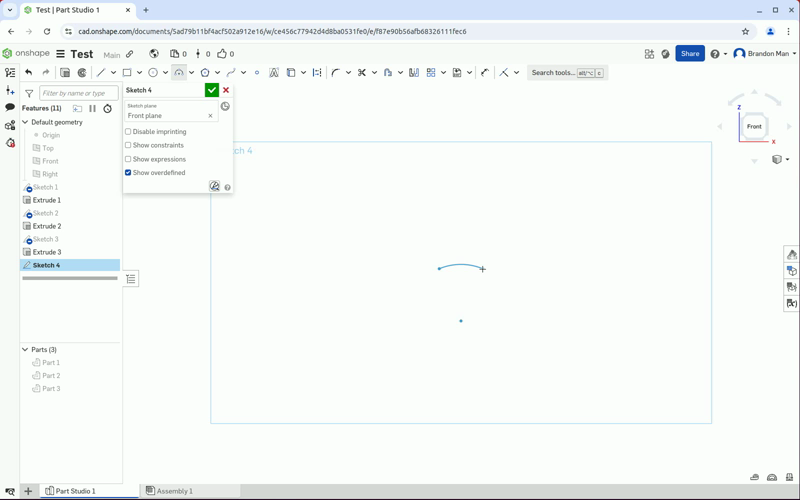
click(482, 268)
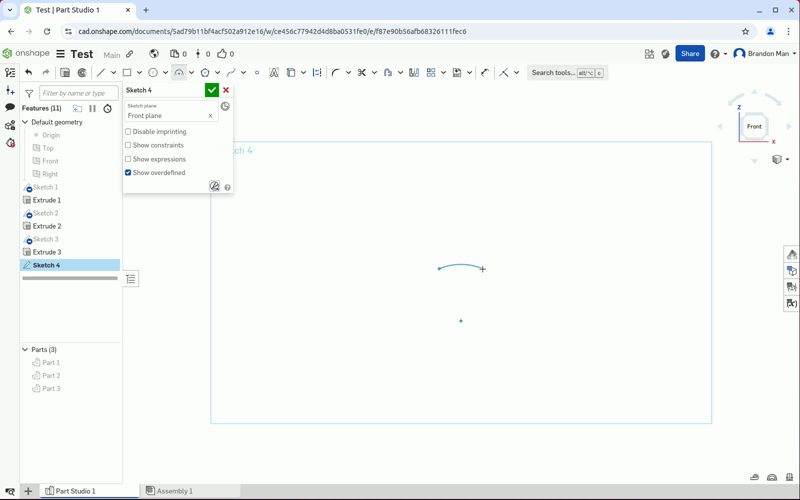
mouse_move(461, 257)
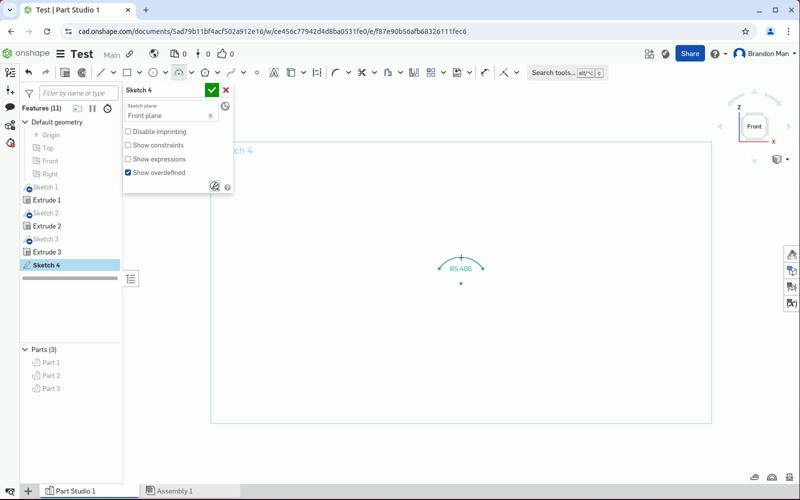
click(461, 257)
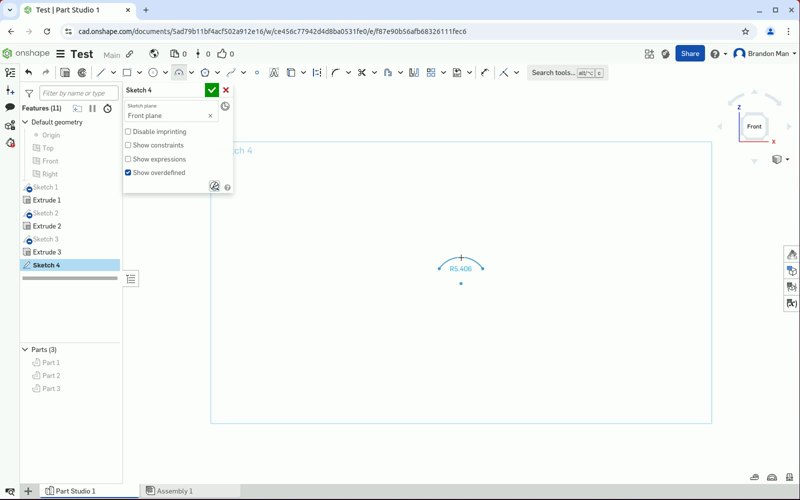
key_up(shift)
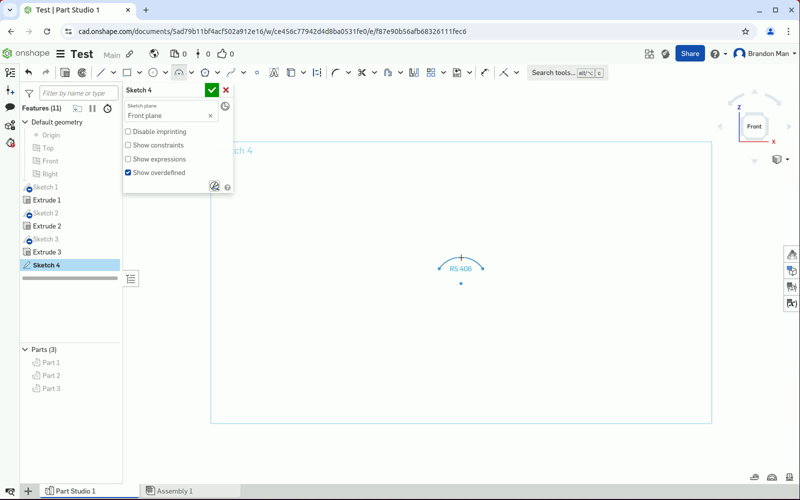
key(esc)
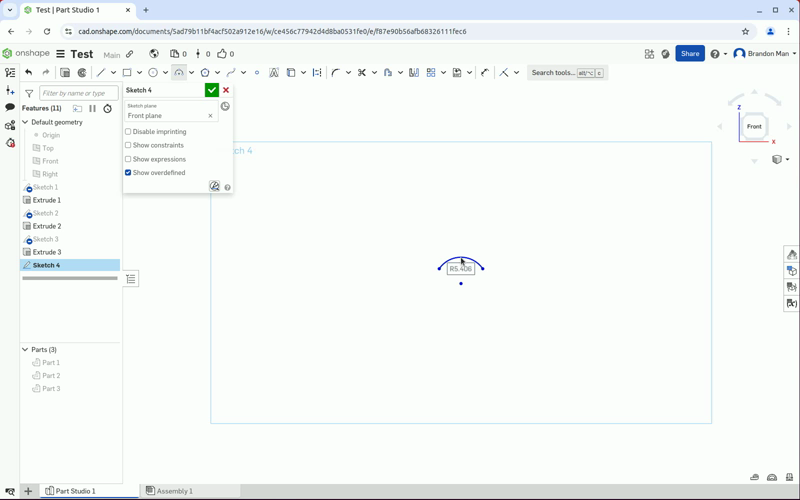
key(l)
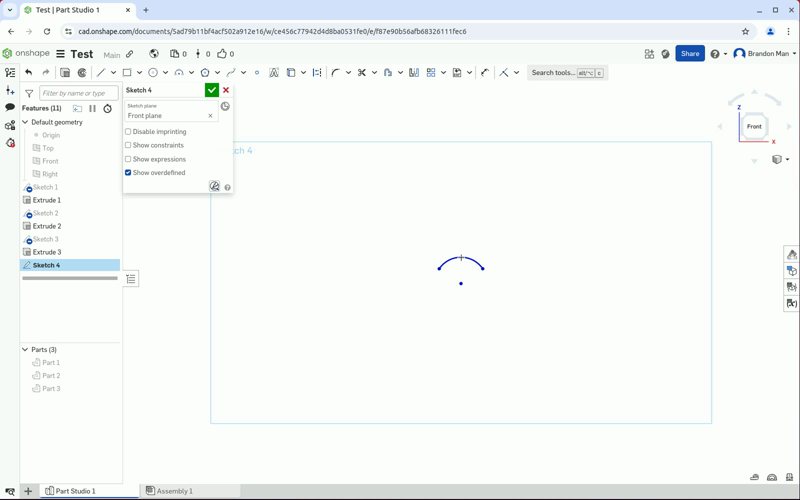
mouse_move(482, 268)
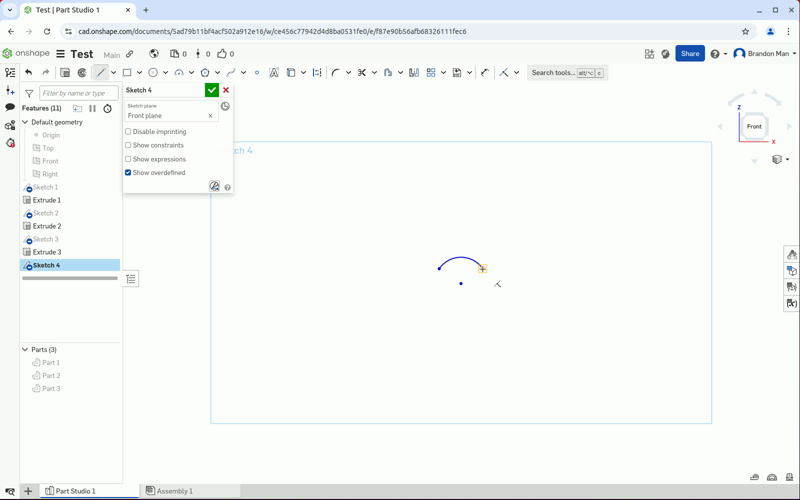
click(482, 268)
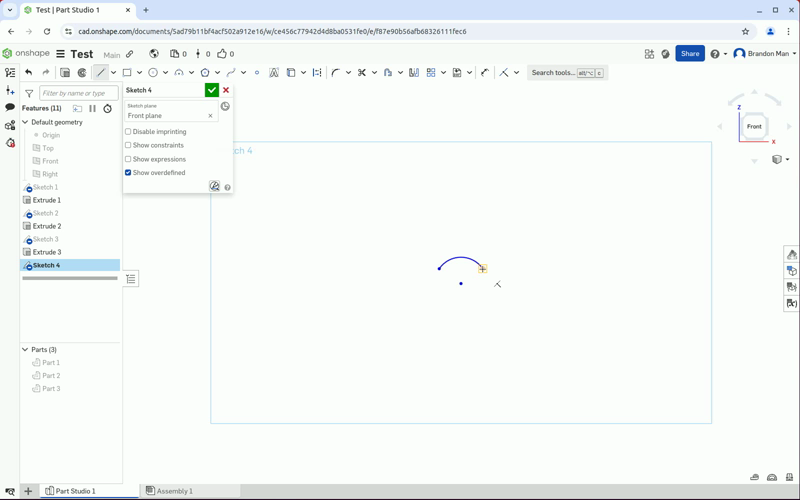
key_down(shift)
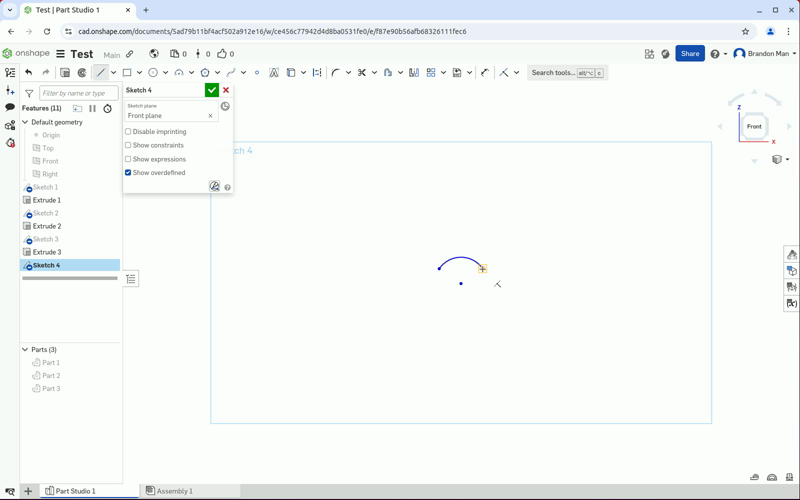
mouse_move(512, 268)
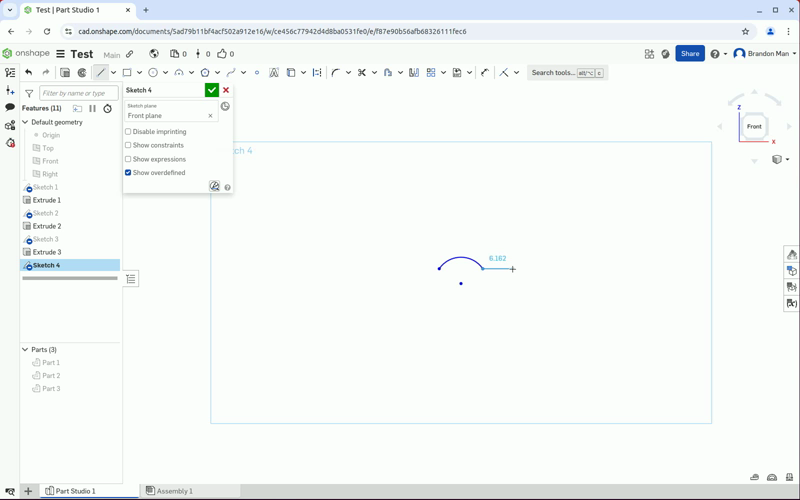
mouse_move(482, 252)
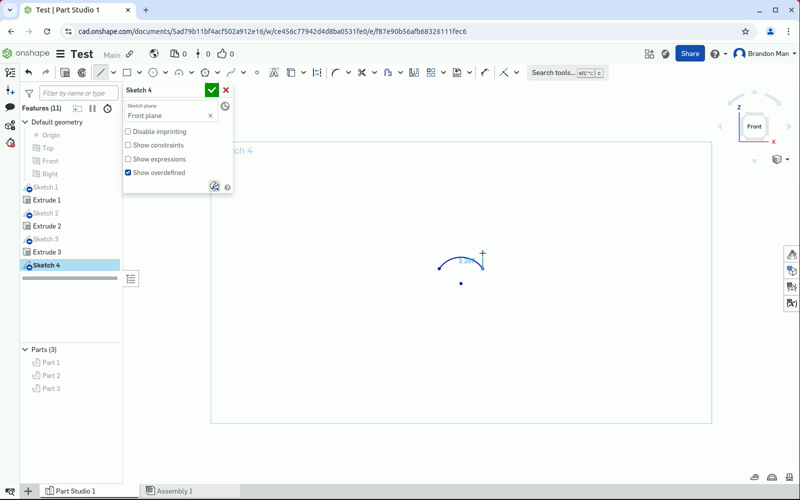
click(482, 252)
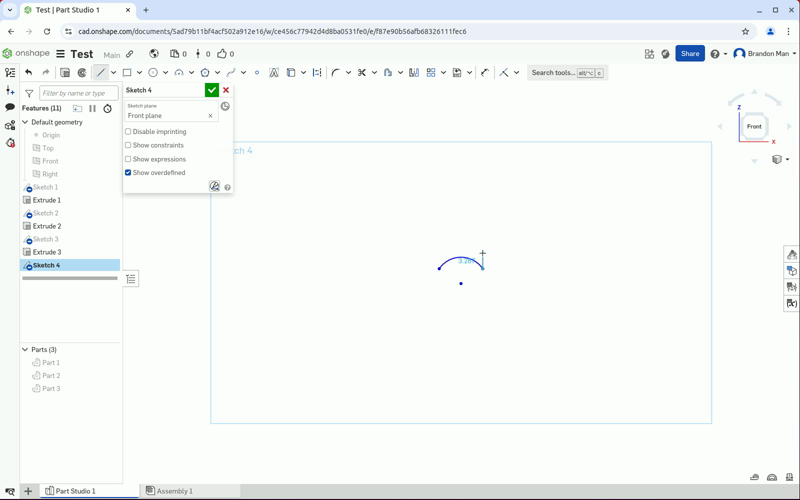
key_up(shift)
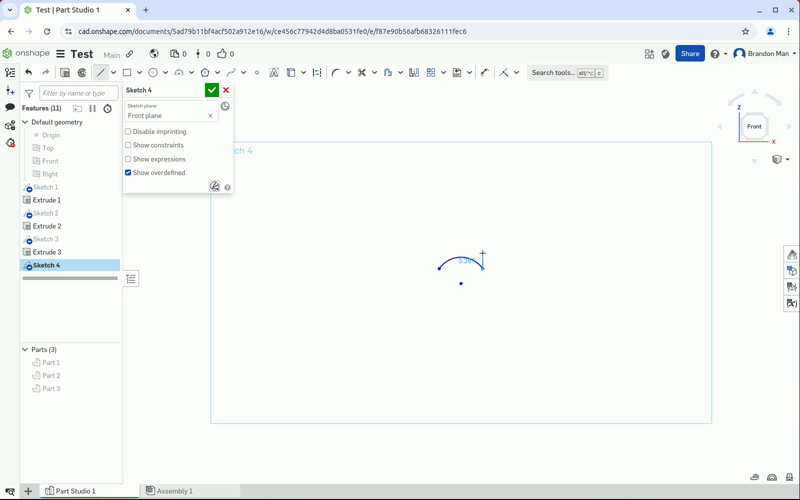
key_down(shift)
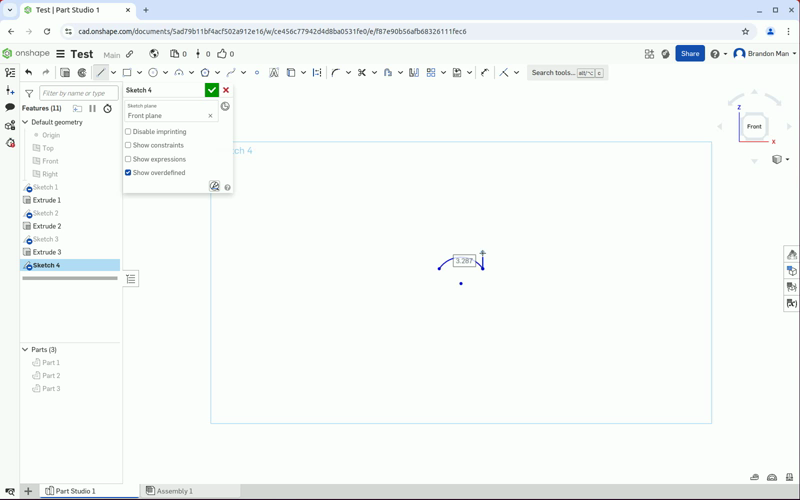
mouse_move(512, 252)
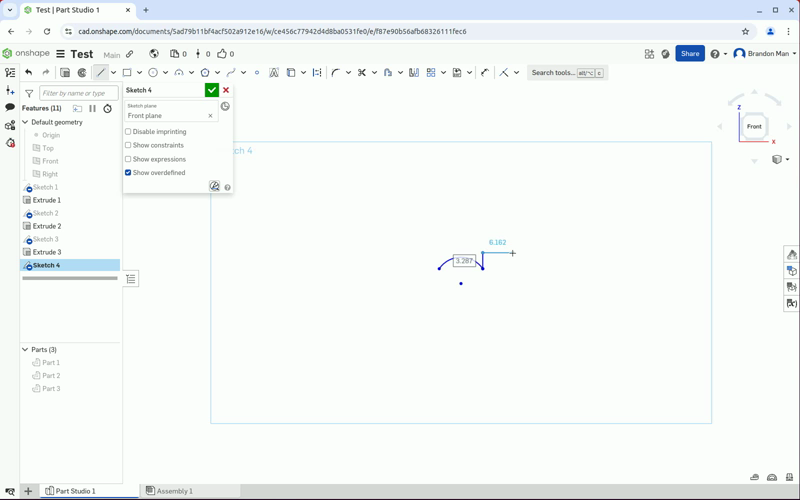
mouse_move(439, 252)
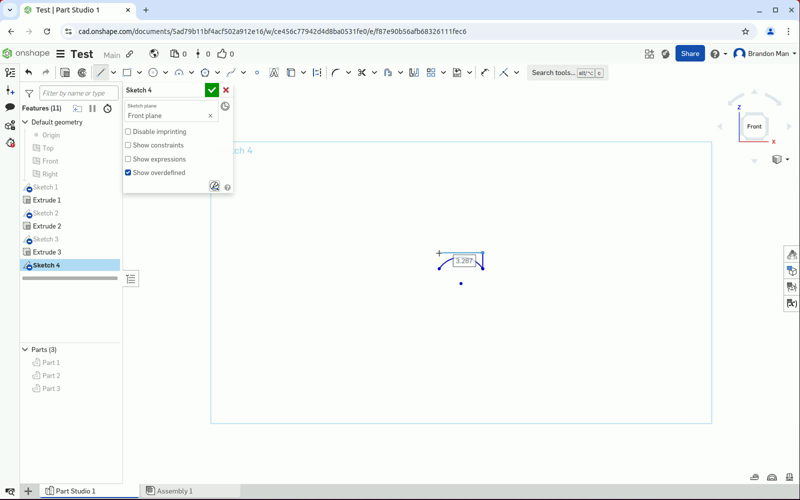
click(439, 252)
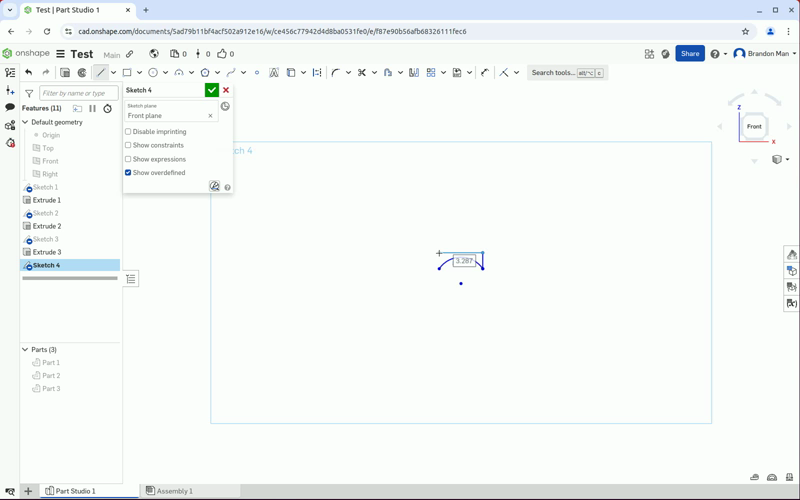
key_up(shift)
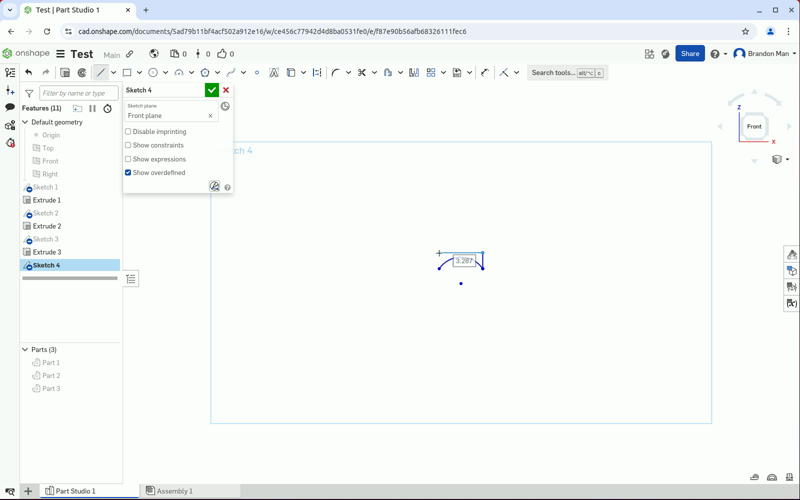
mouse_move(469, 252)
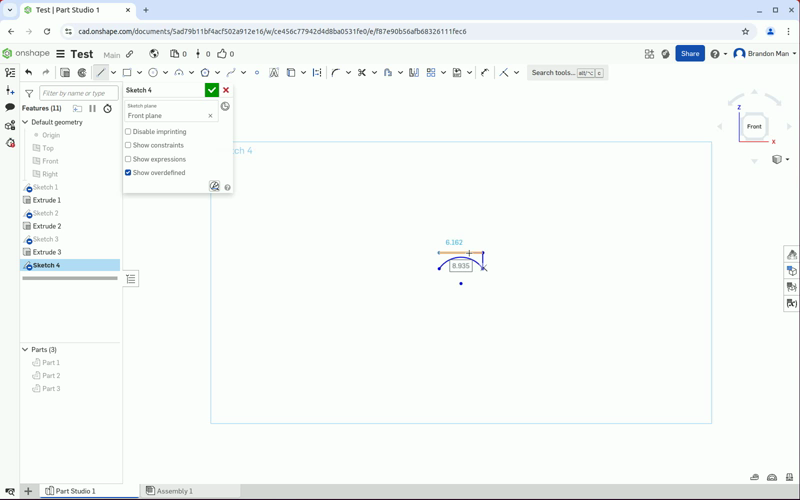
key_down(shift)
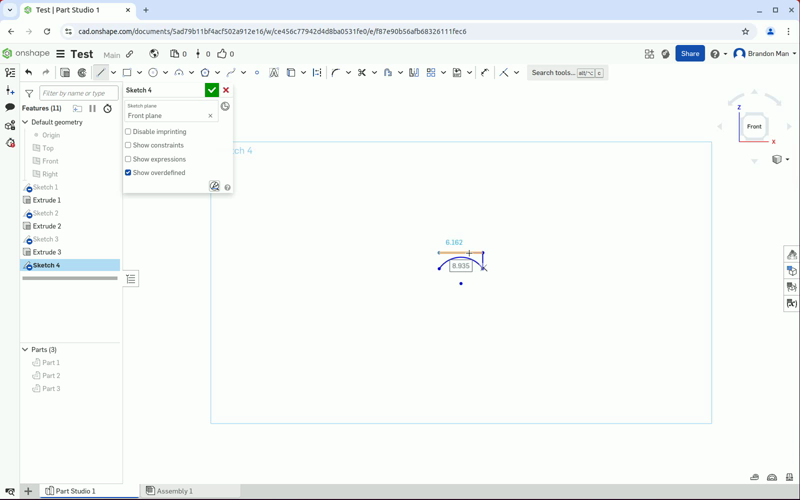
mouse_move(439, 268)
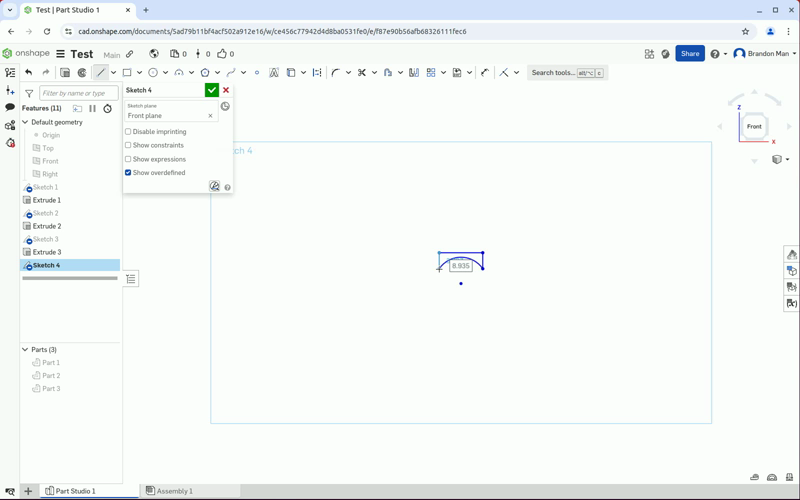
key_up(shift)
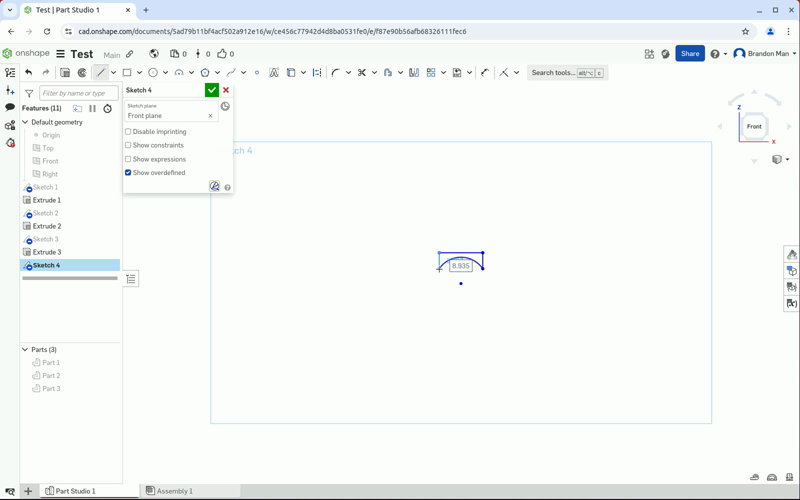
click(439, 268)
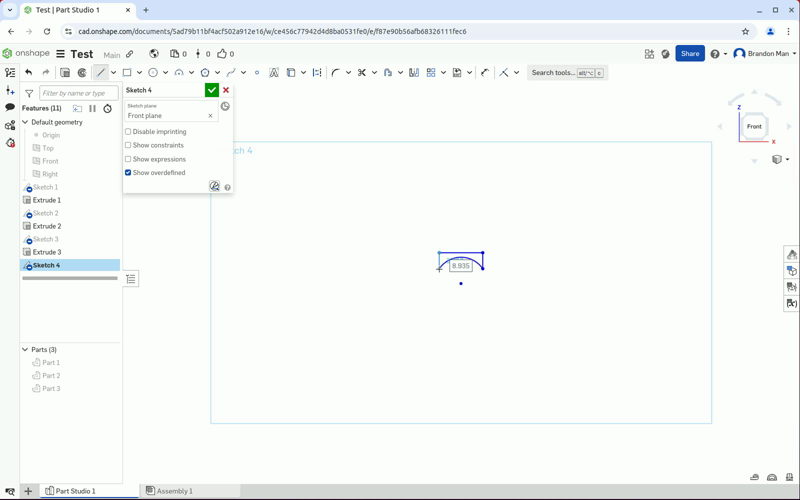
key(esc)
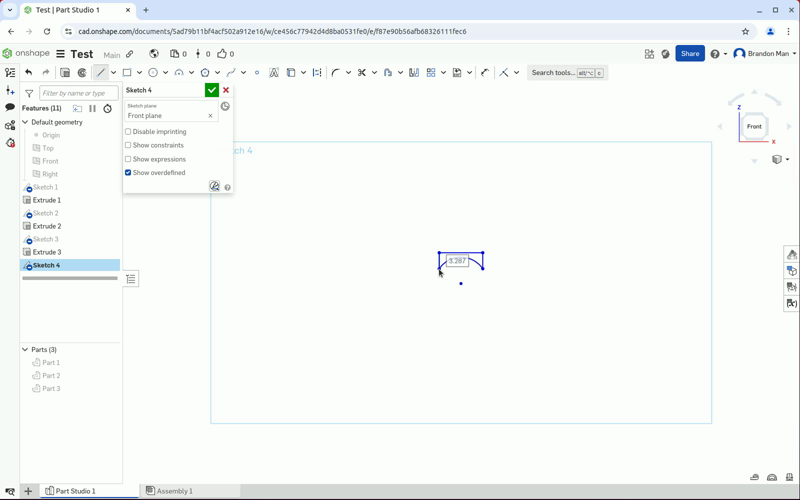
mouse_move(475, 256)
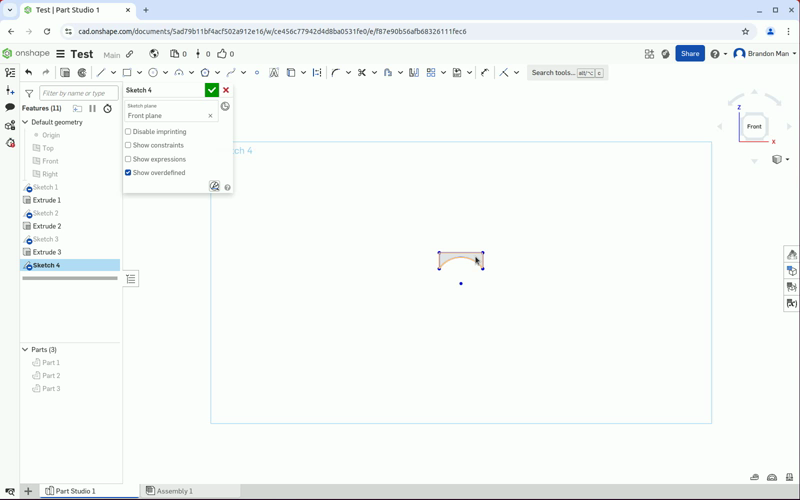
scroll(6)
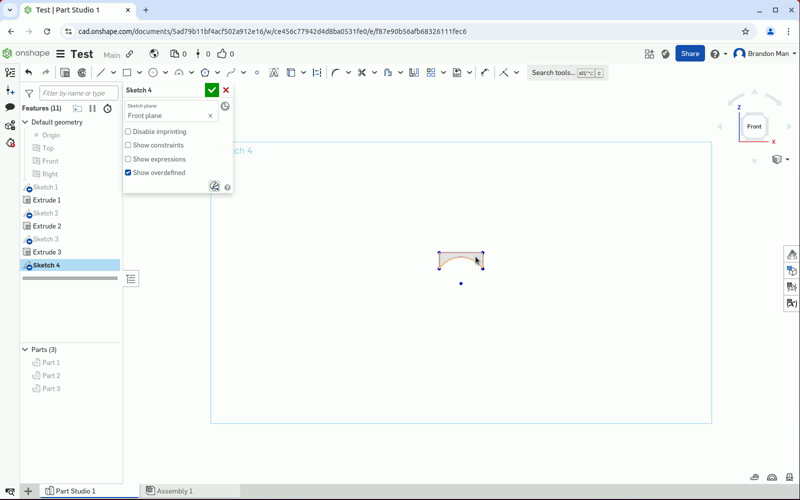
scroll(6)
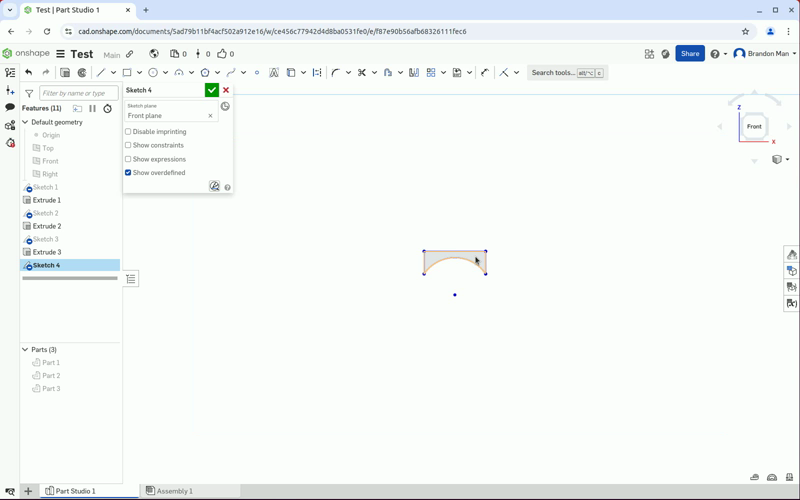
scroll(6)
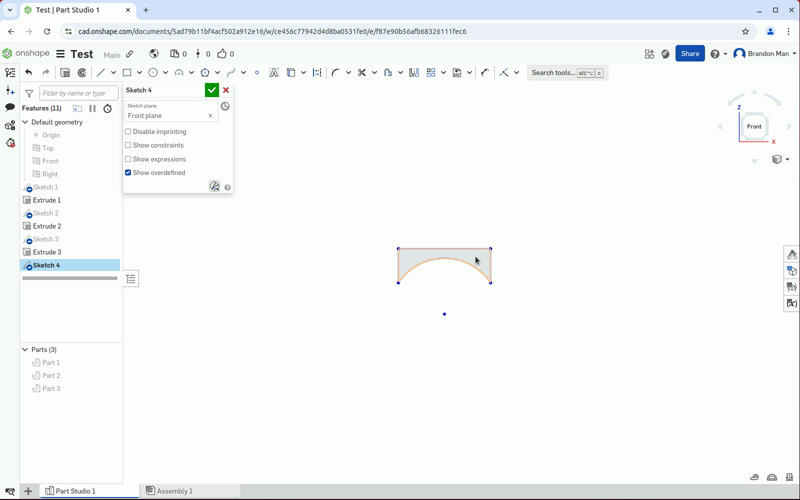
scroll(6)
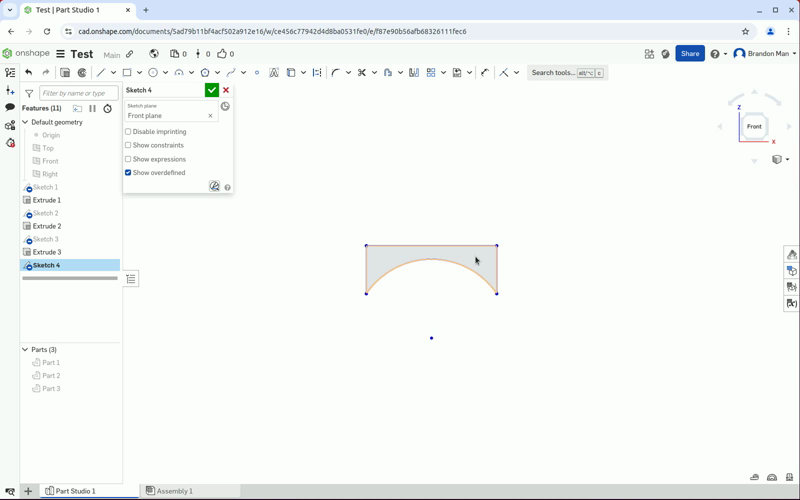
scroll(6)
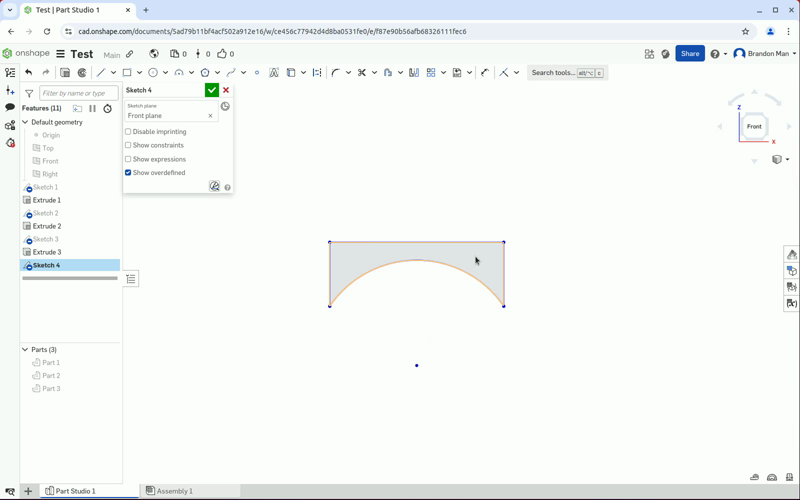
scroll(6)
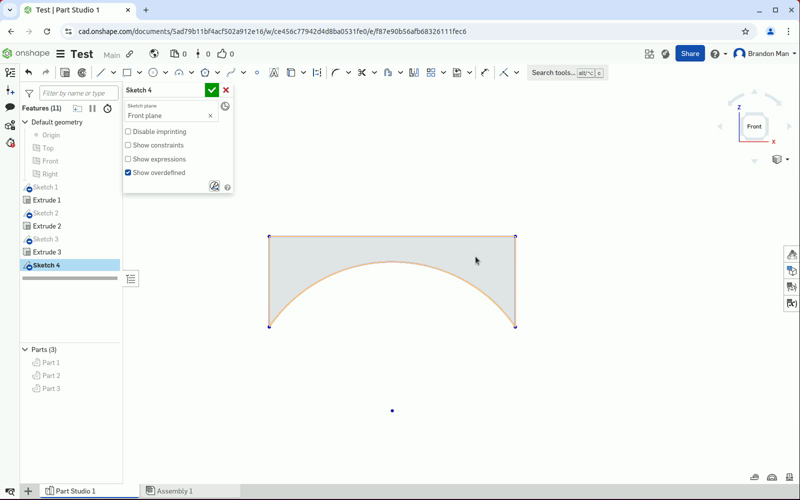
scroll(6)
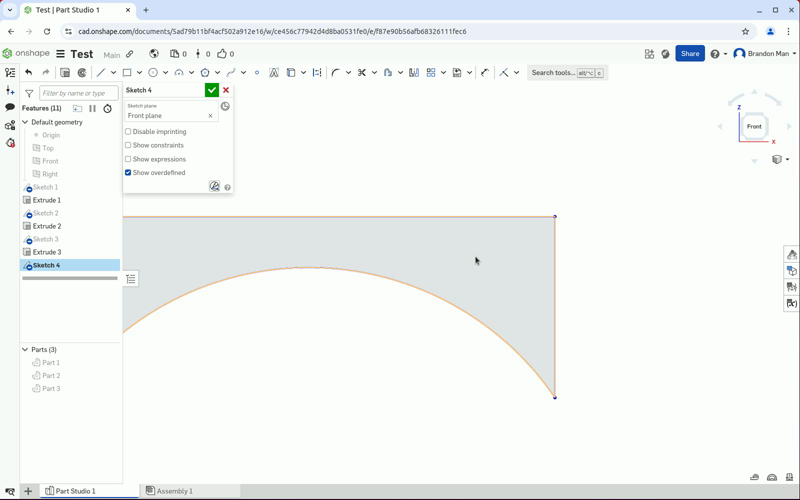
click(475, 256)
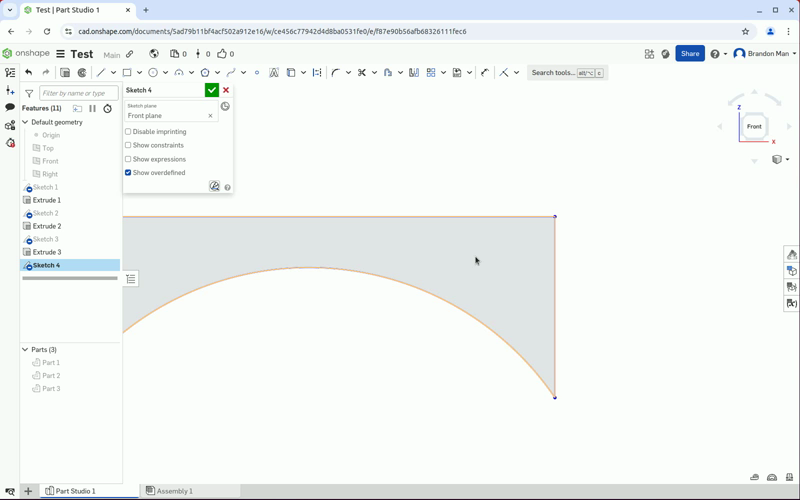
scroll(-6)
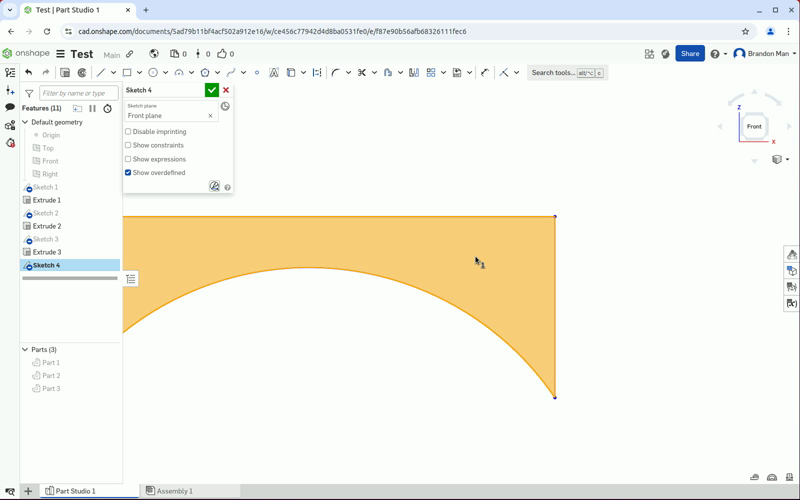
scroll(-6)
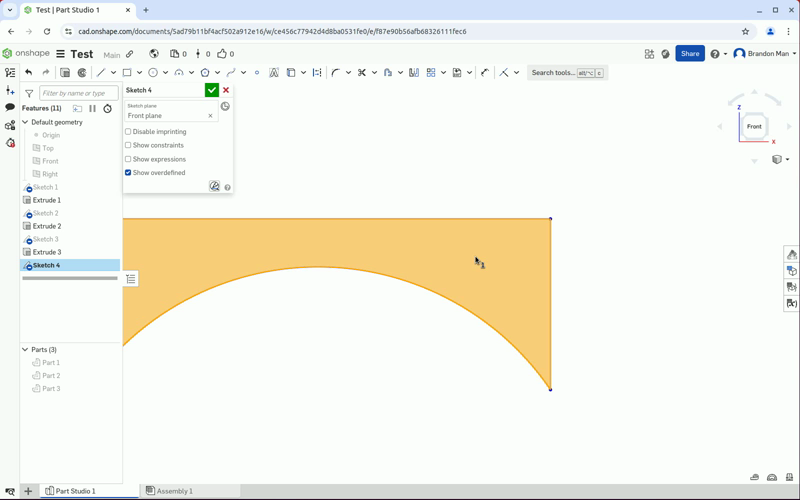
scroll(-6)
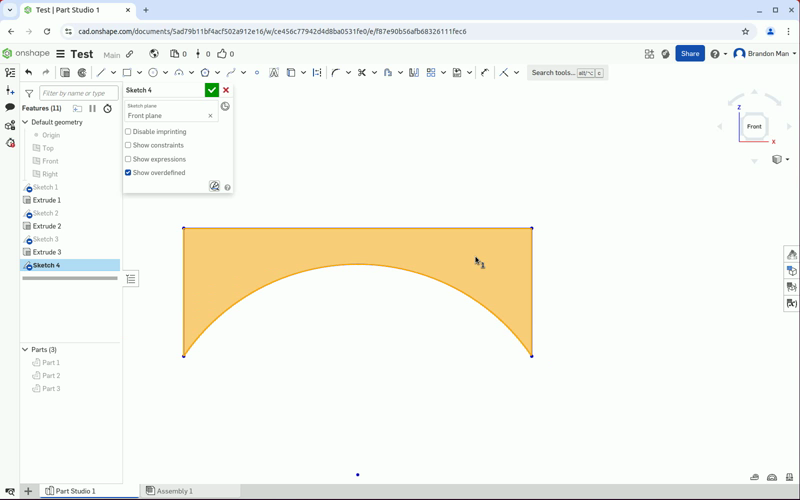
scroll(-6)
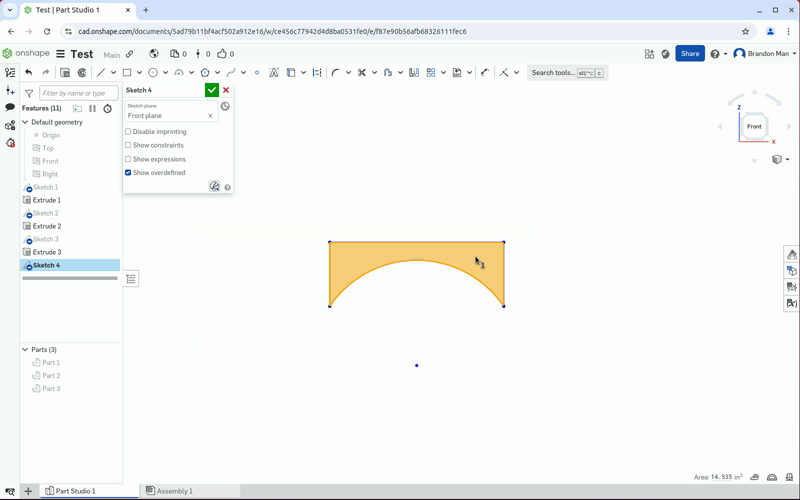
scroll(-6)
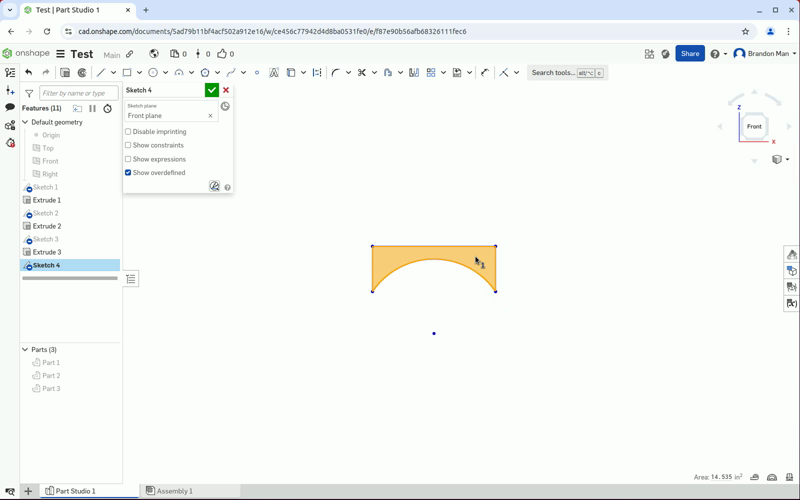
scroll(-6)
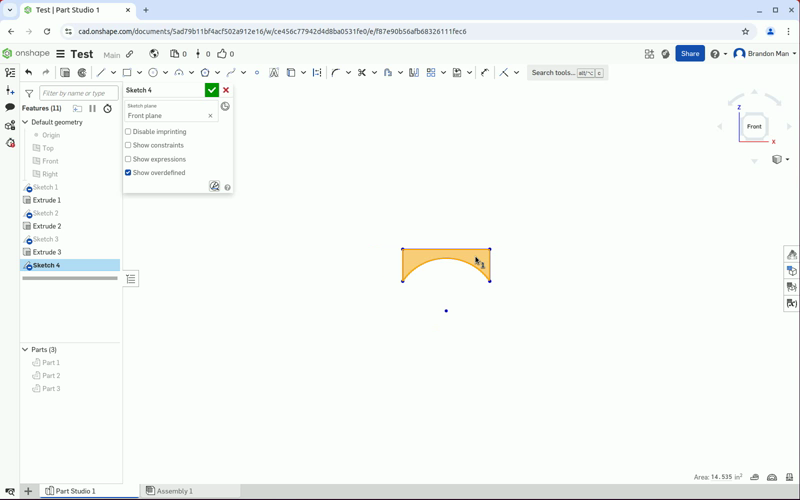
scroll(-6)
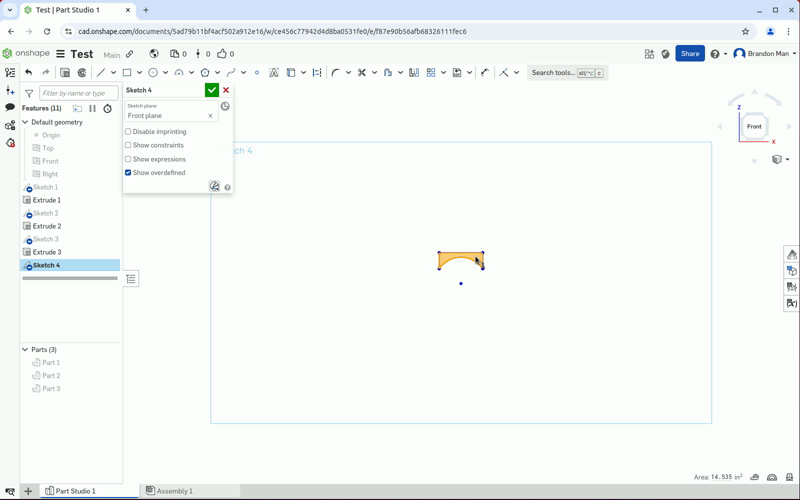
mouse_move(73, 352)
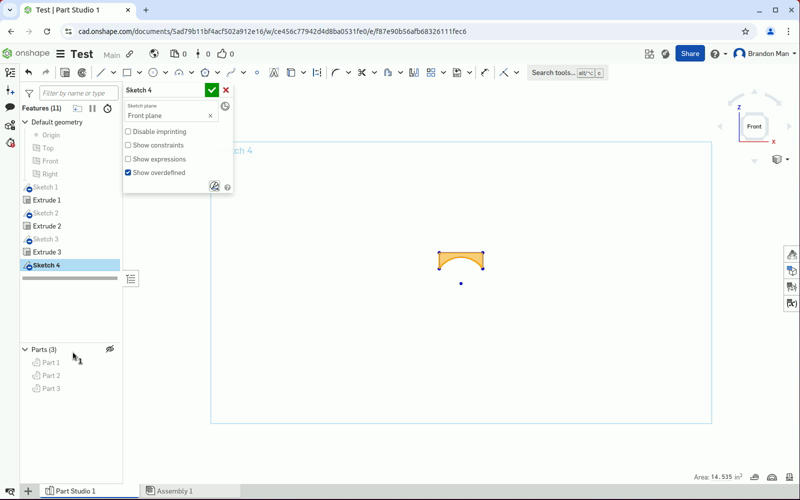
key(shift+y)
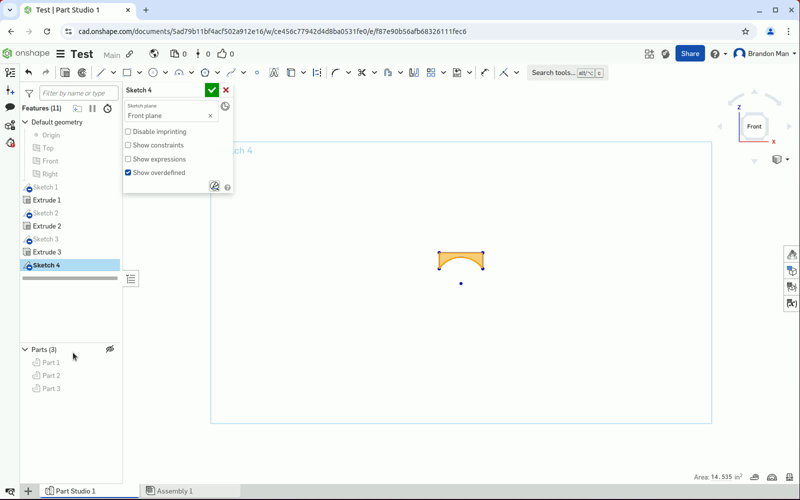
key(shift+e)
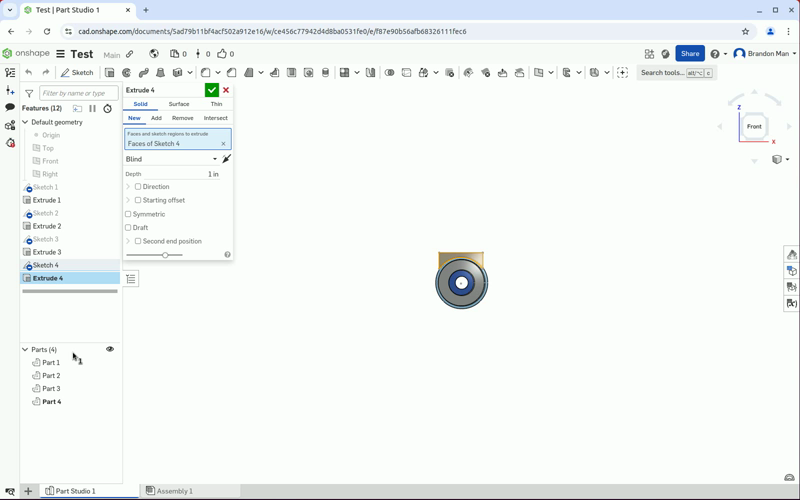
mouse_move(143, 106)
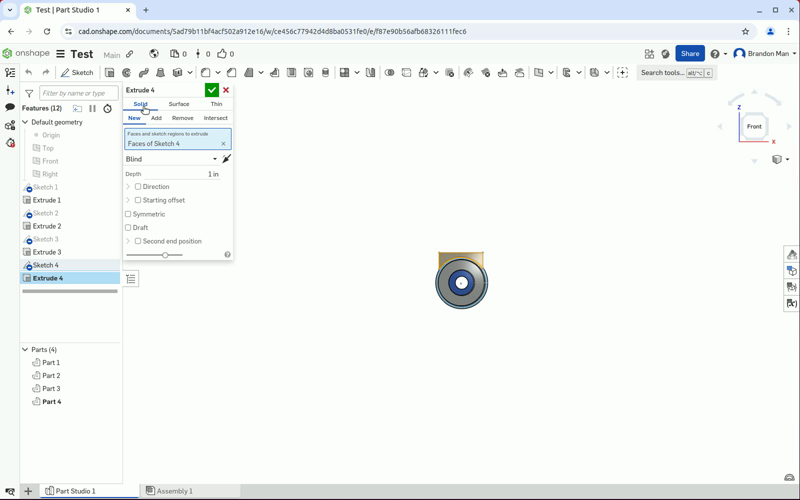
click(143, 106)
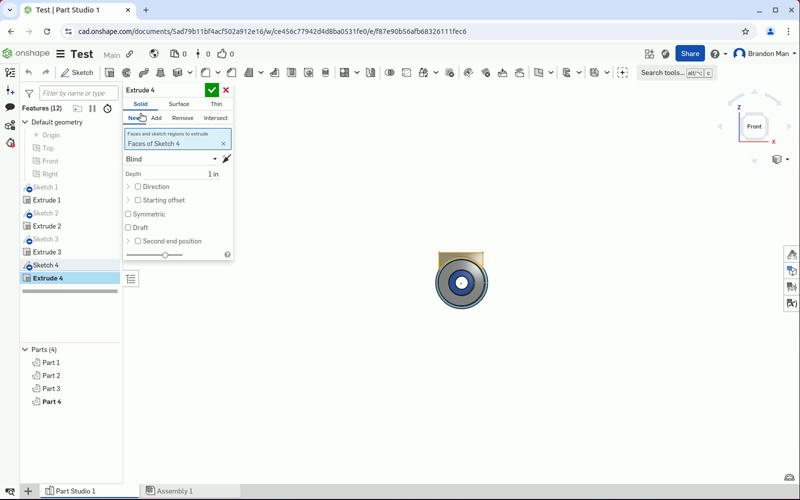
mouse_move(137, 120)
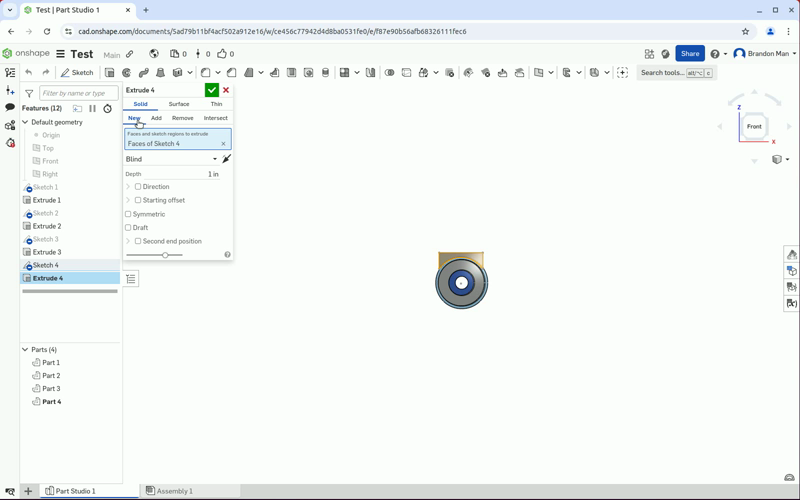
click(137, 120)
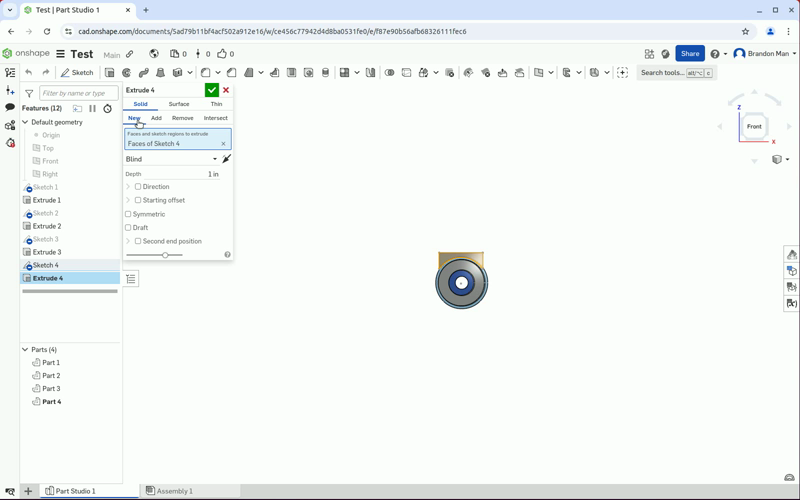
key(tab, 4)
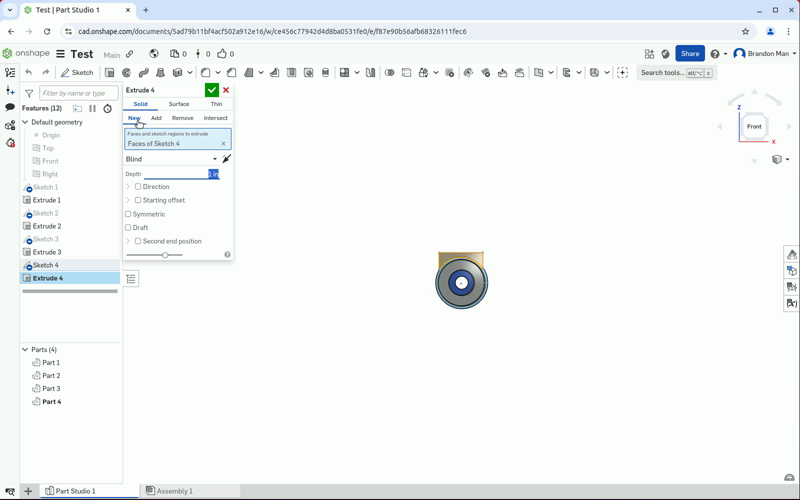
text(3.37)
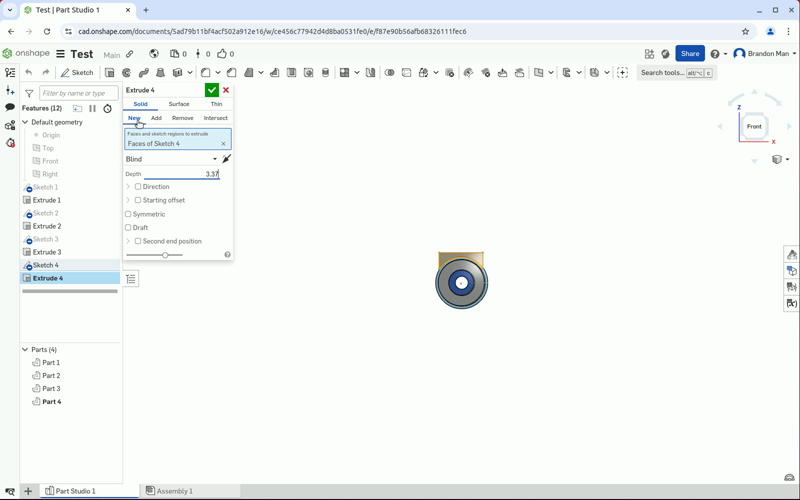
key(tab, 3)
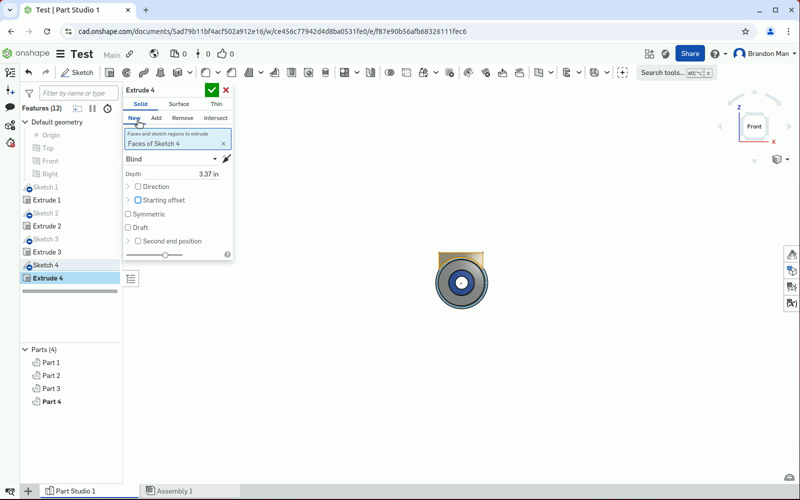
key(tab, 2)
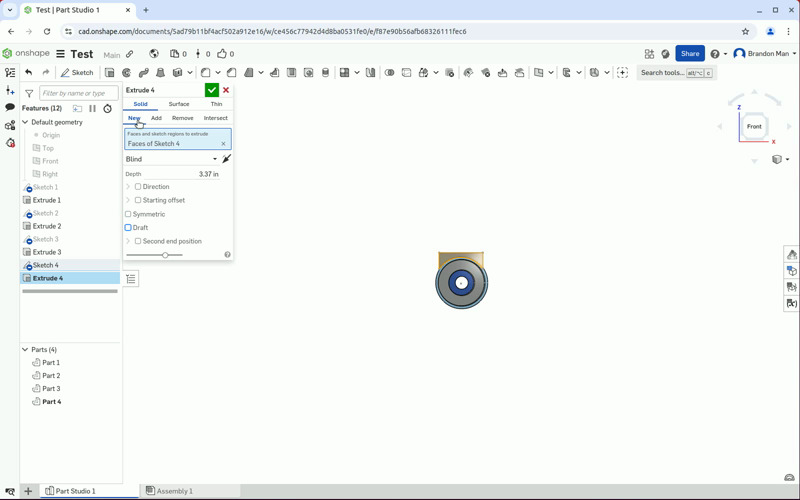
key(space)
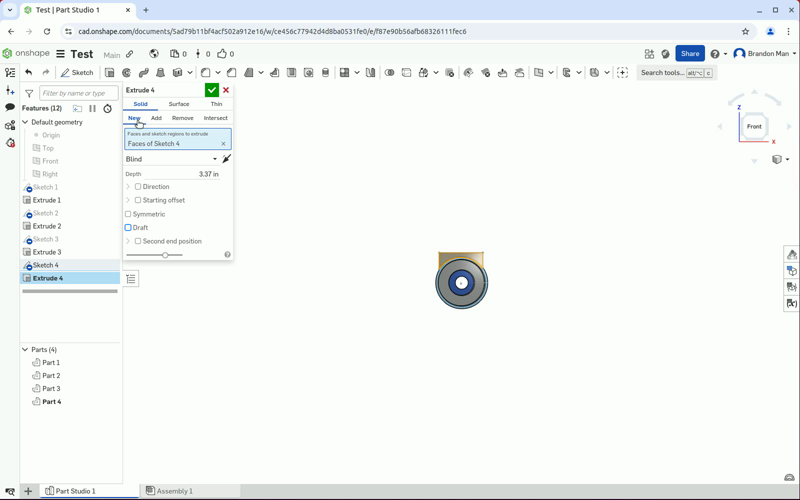
key(tab, 3)
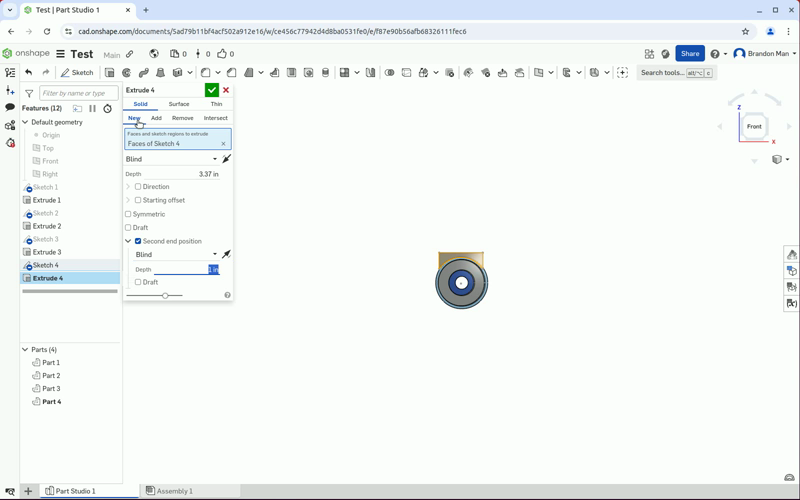
text(0.963)
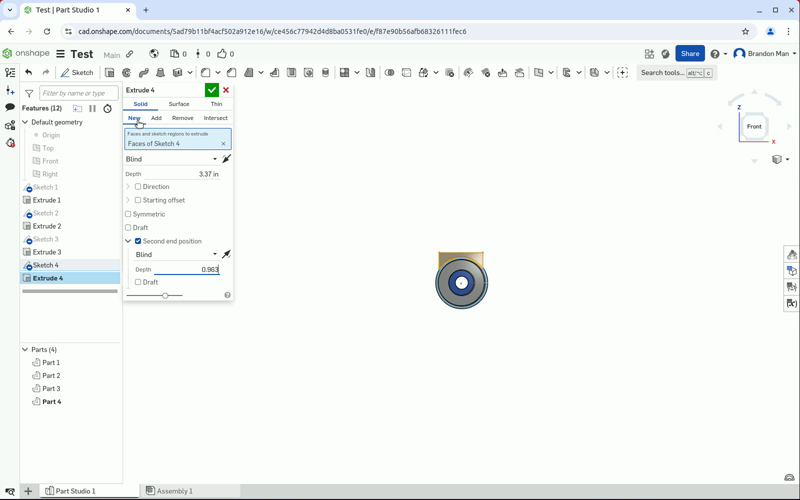
key(enter)
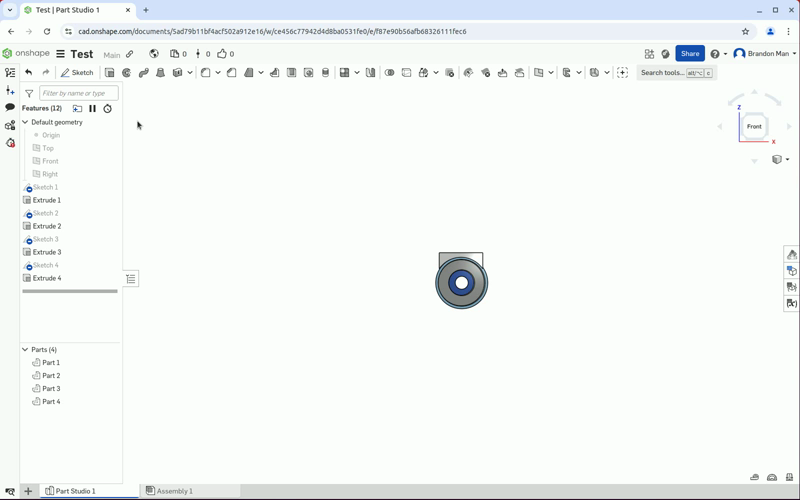
key(shift+h)
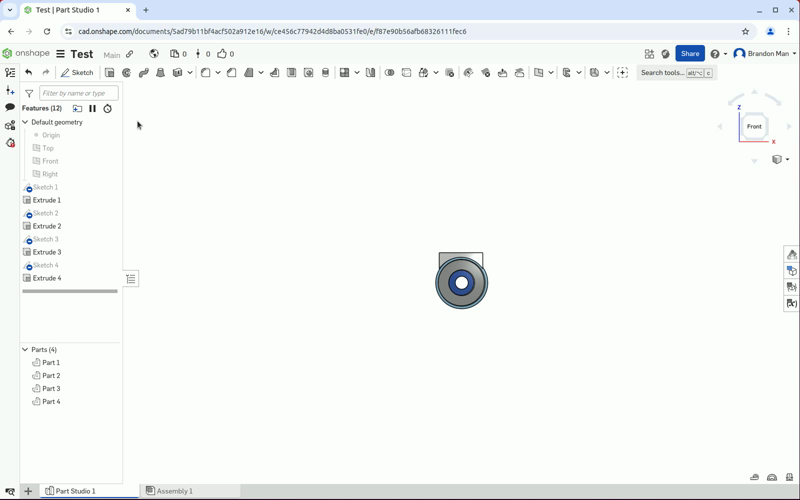
key(shift+h)
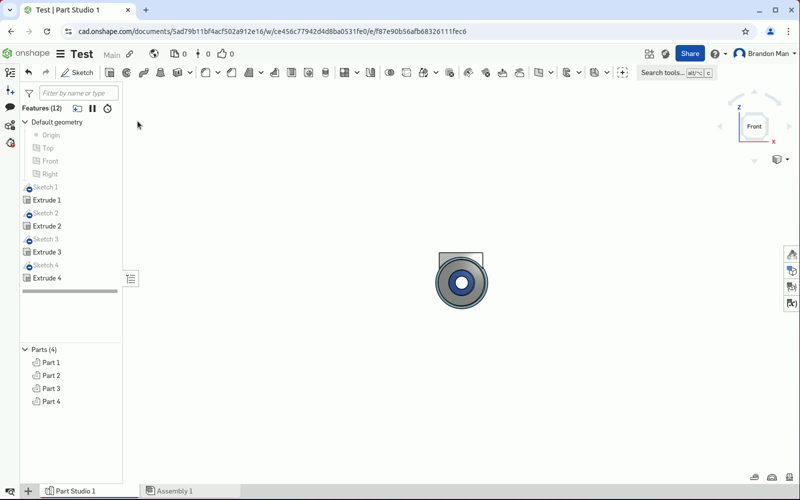
mouse_move(73, 189)
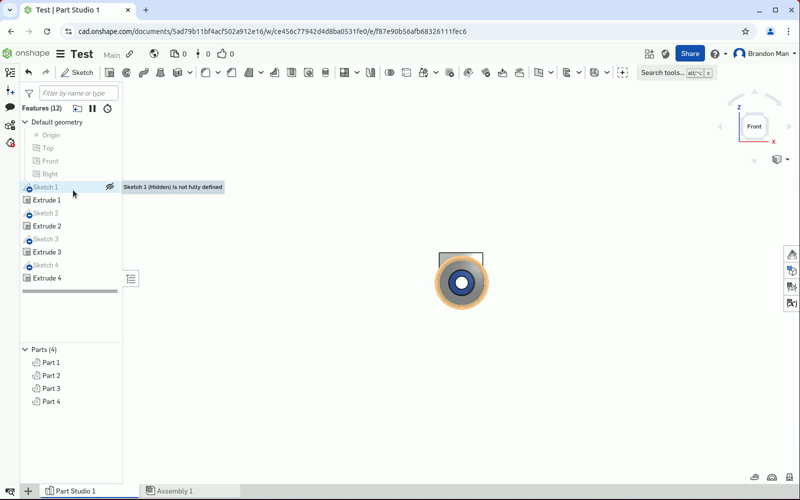
click(73, 189)
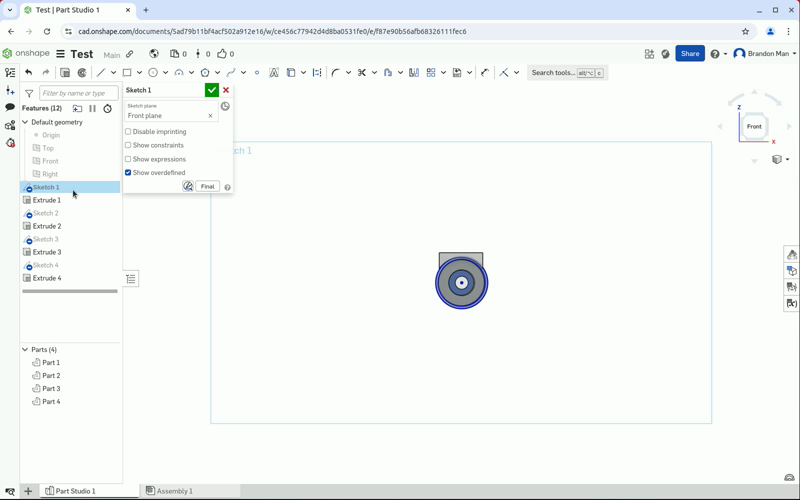
mouse_move(229, 92)
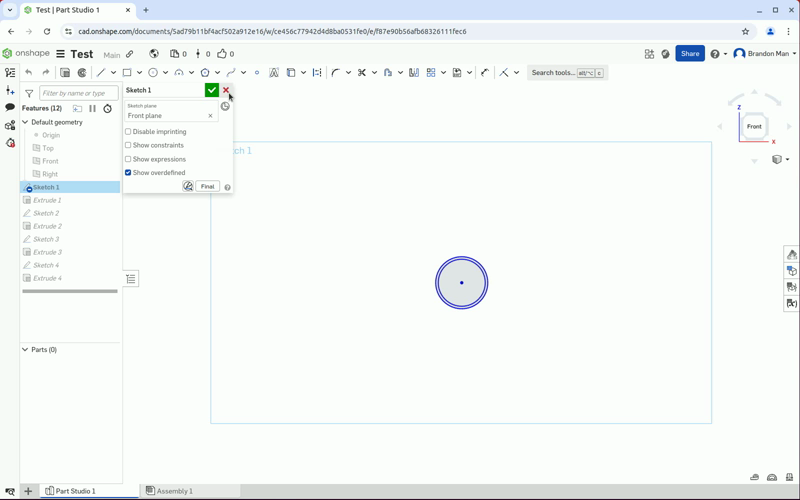
click(229, 92)
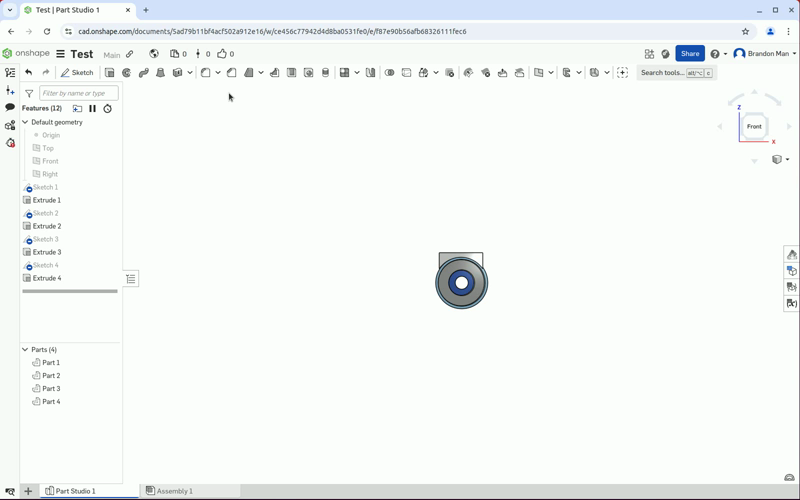
mouse_move(73, 352)
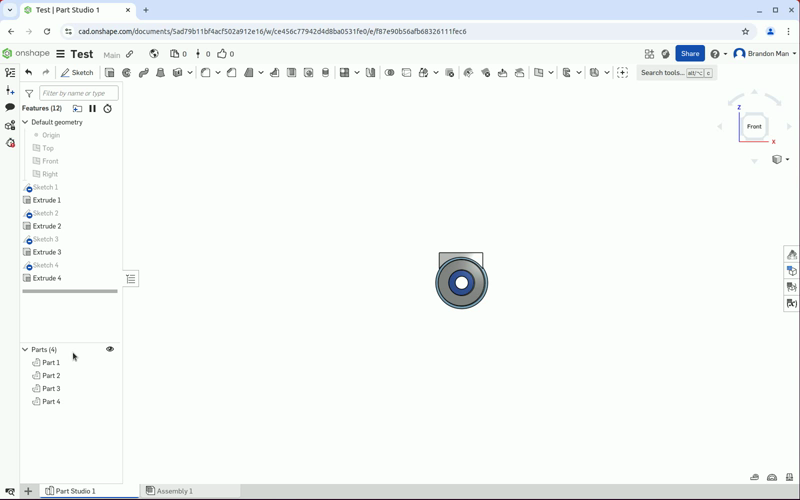
key(y)
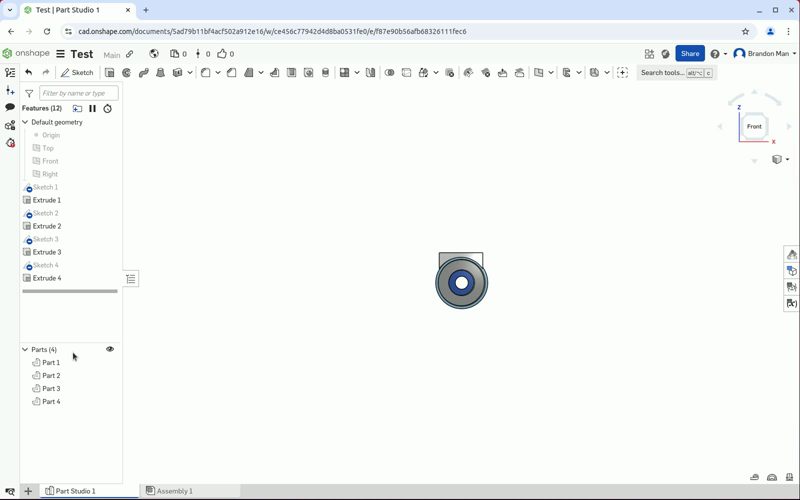
key(shift+p)
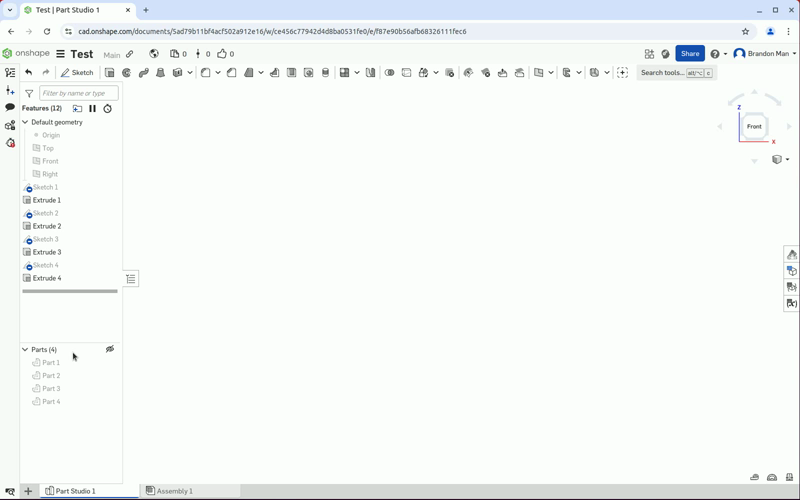
key(space)
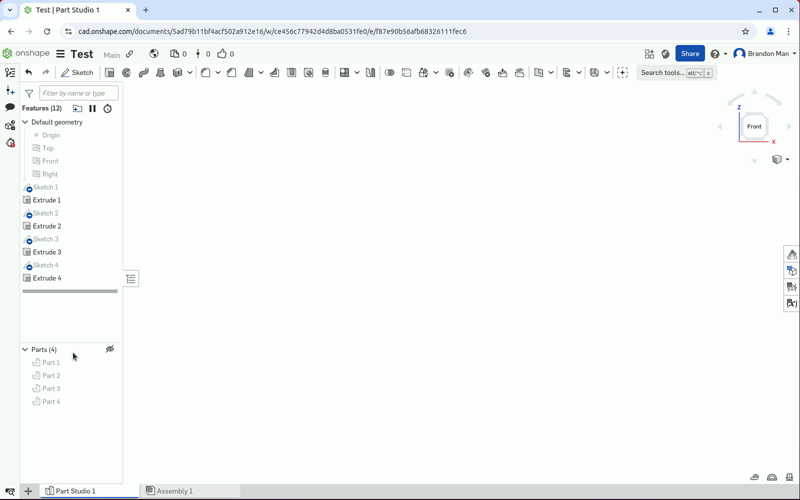
key_down(shift)
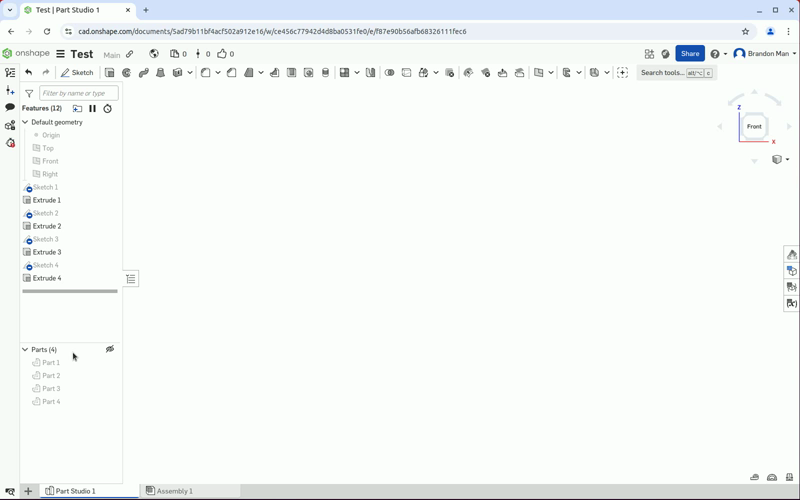
key(down)
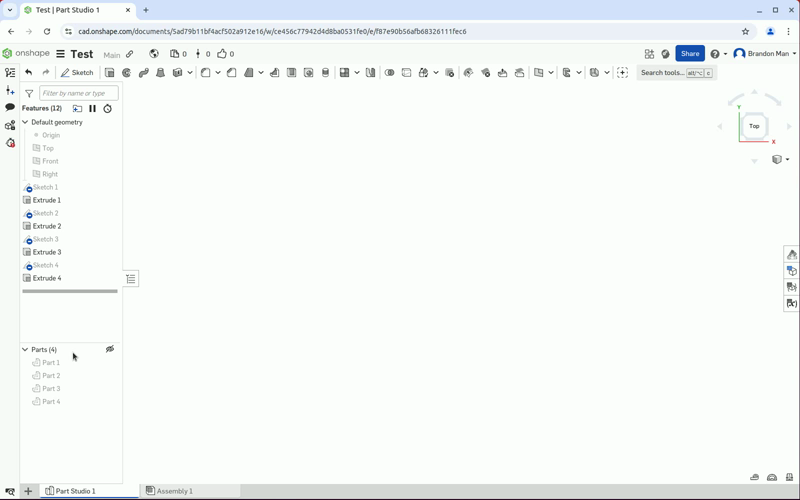
key_up(shift)
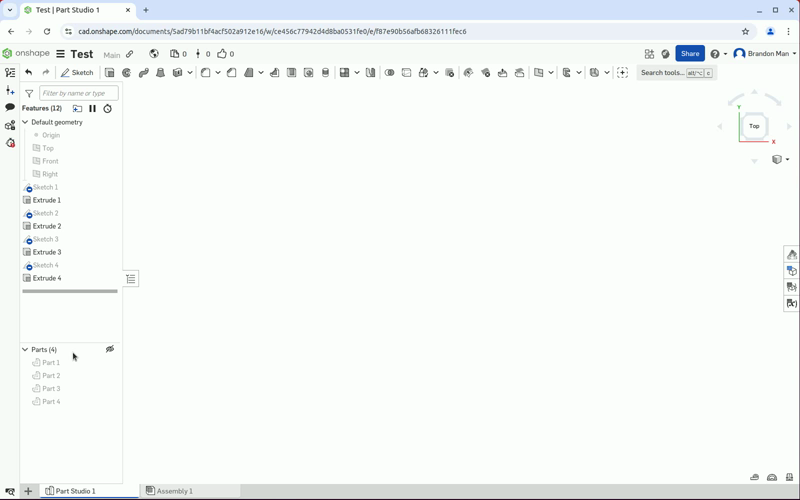
mouse_move(73, 352)
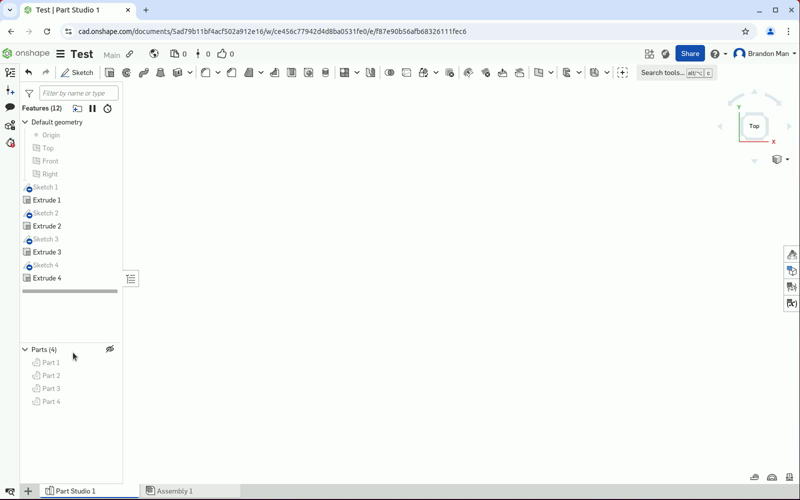
key(shift+y)
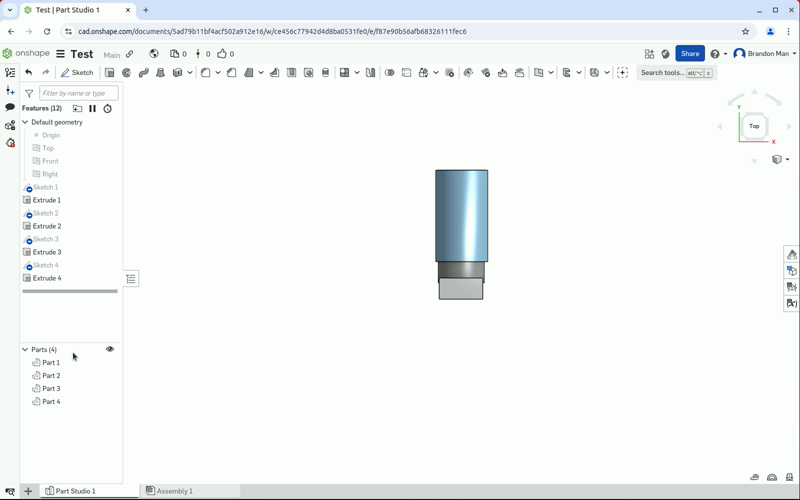
mouse_move(541, 75)
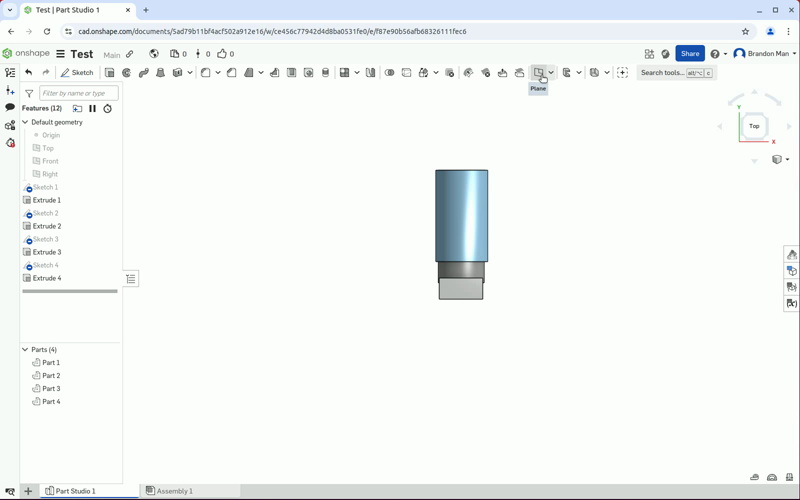
click(541, 75)
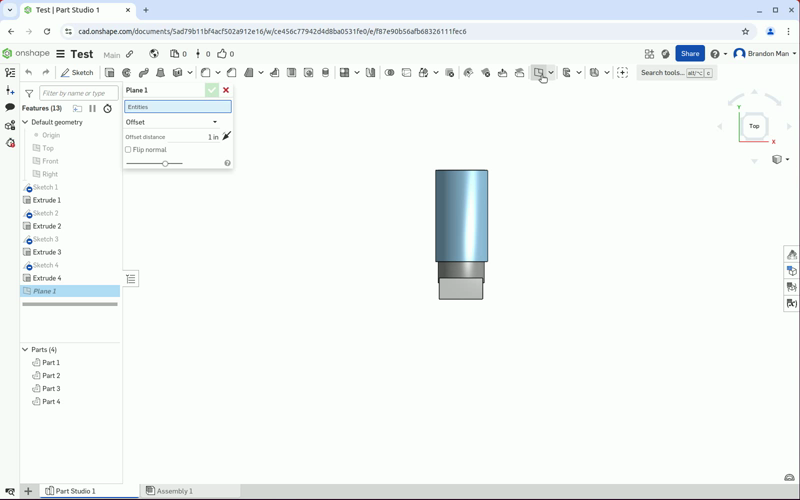
mouse_move(73, 150)
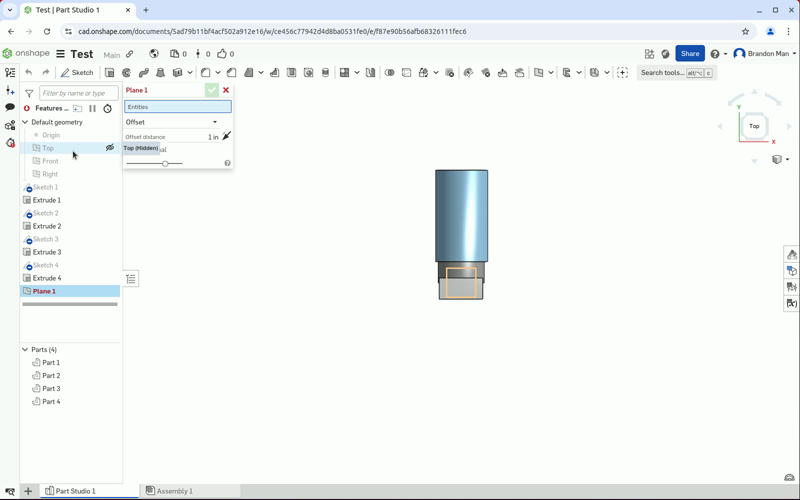
click(73, 150)
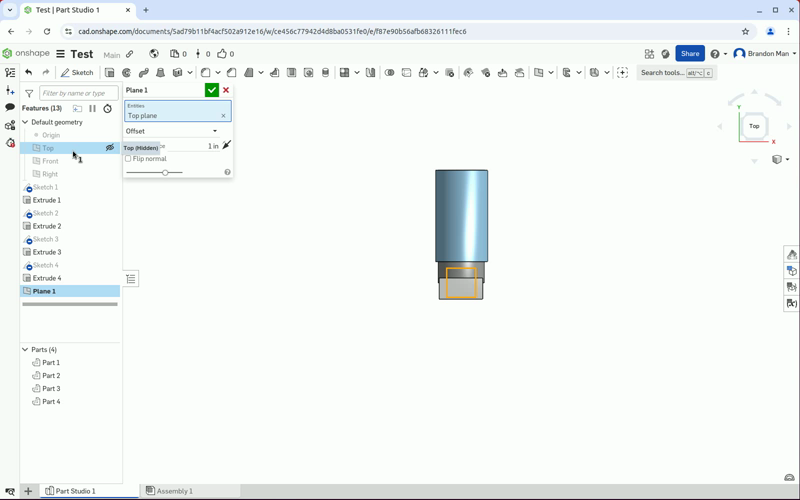
key(tab, 2)
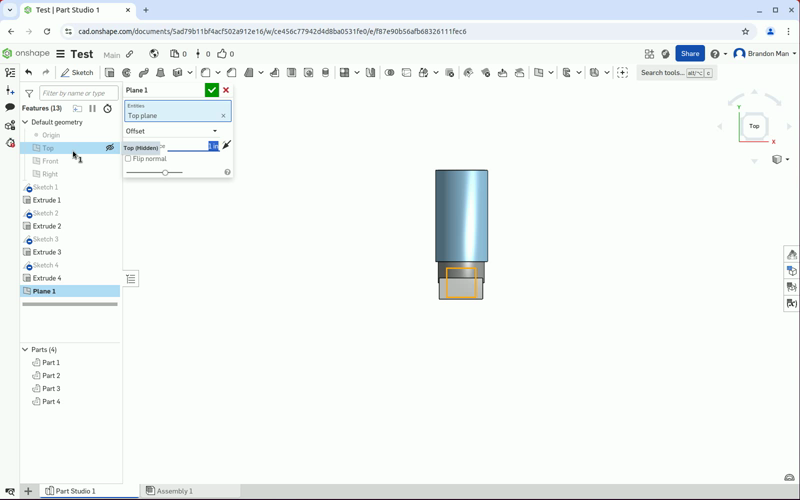
text(6.008)
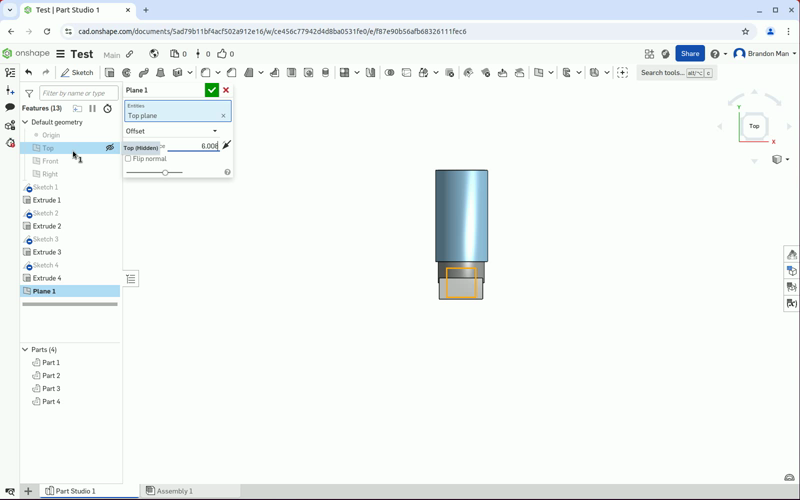
key(enter, 2)
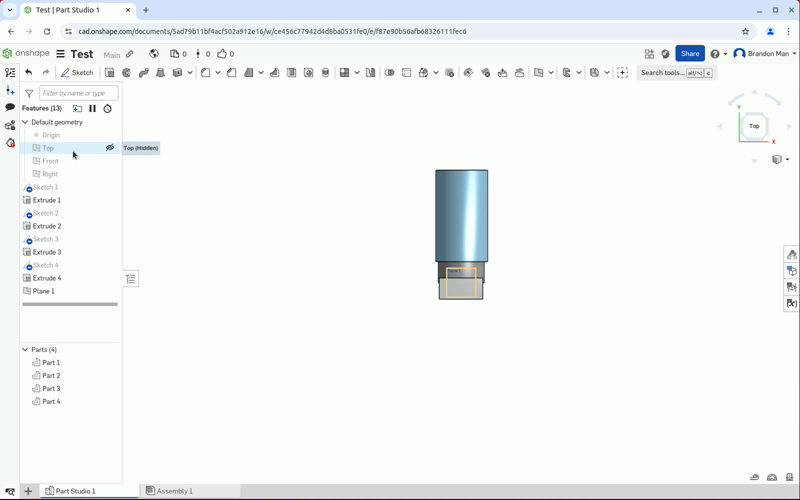
key(shift+s)
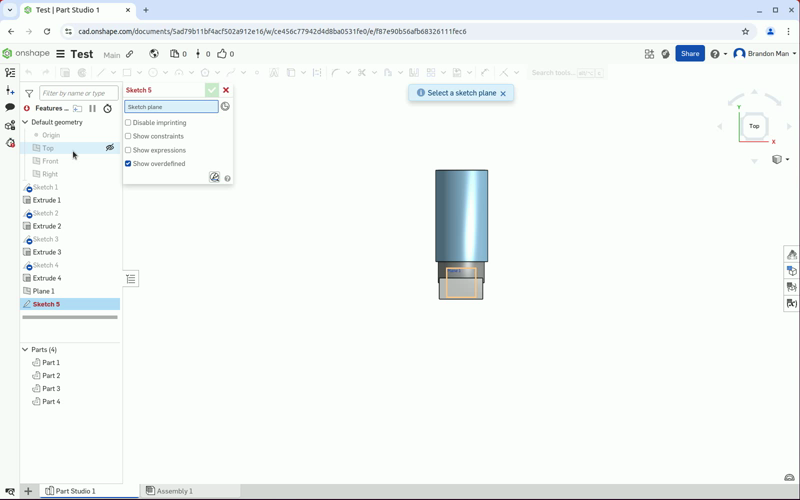
mouse_move(73, 293)
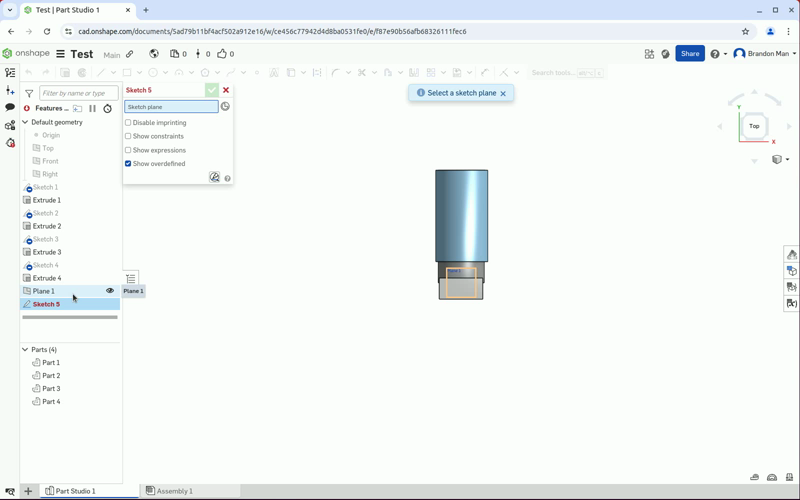
click(73, 293)
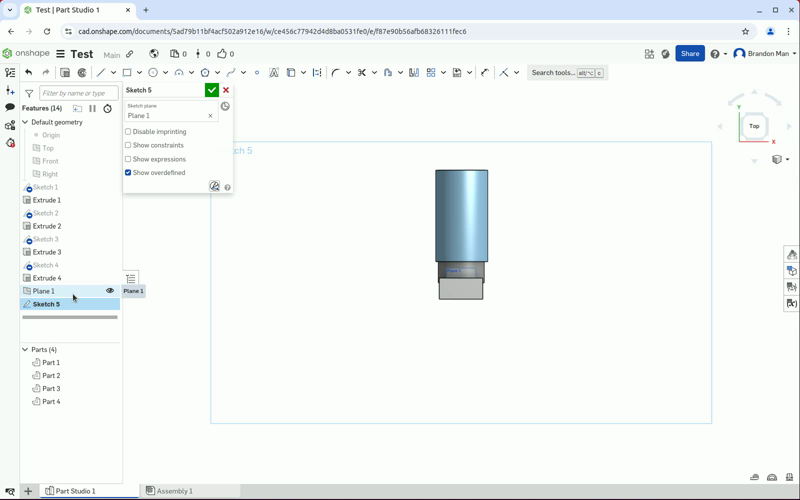
mouse_move(73, 352)
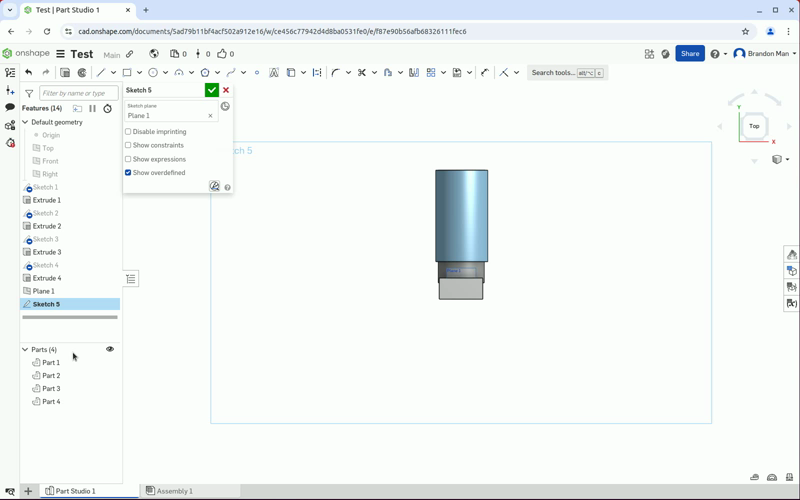
key(y)
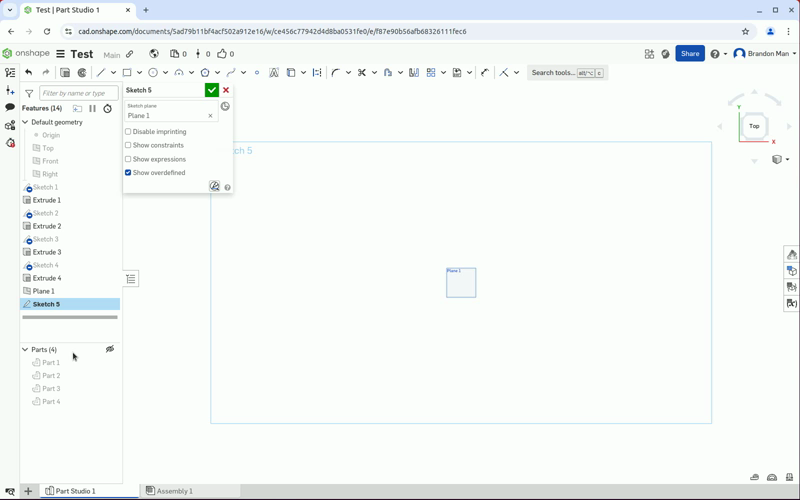
key(l)
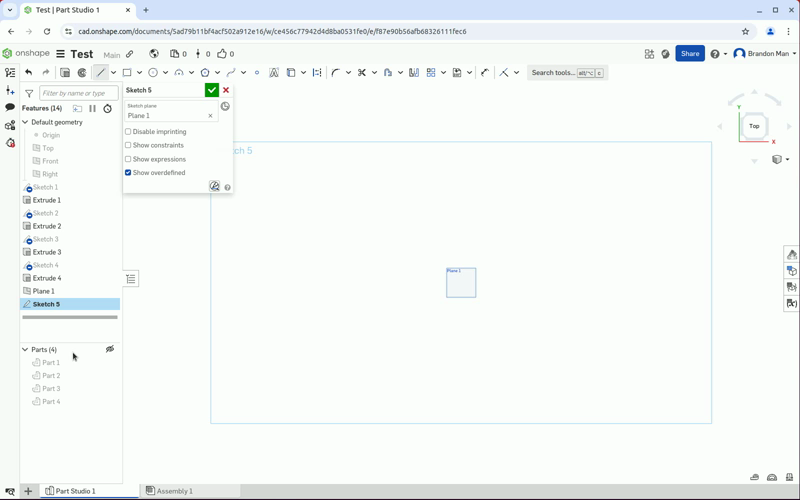
key_down(shift)
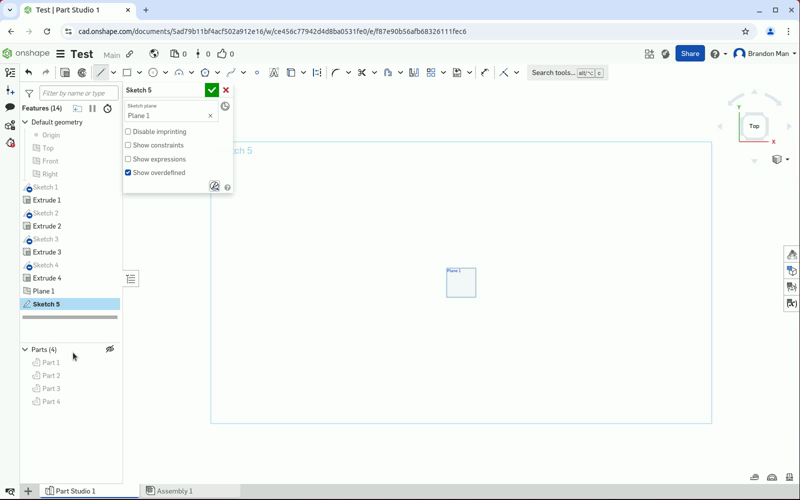
mouse_move(446, 295)
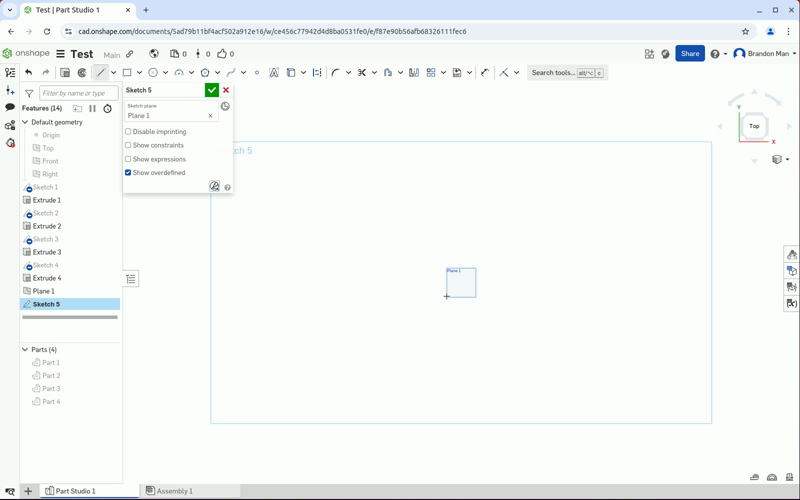
click(446, 295)
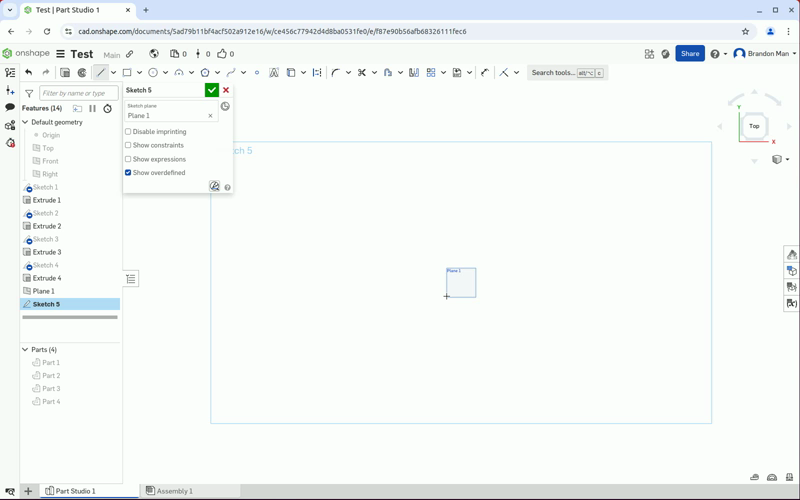
key_up(shift)
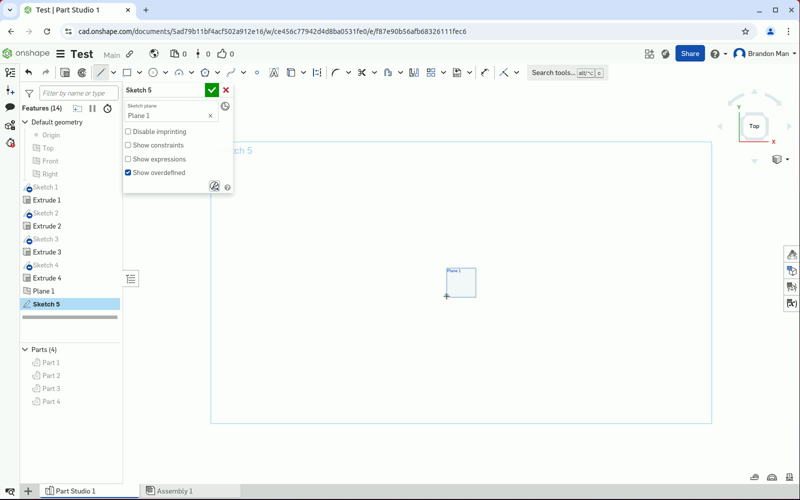
key_down(shift)
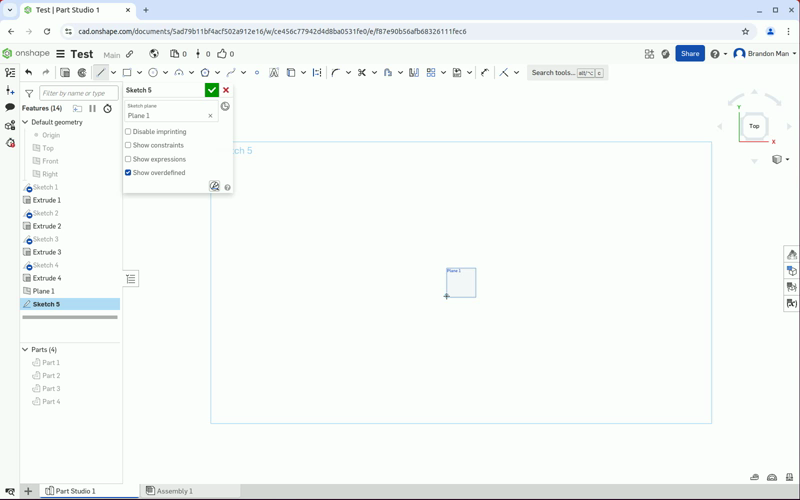
mouse_move(476, 295)
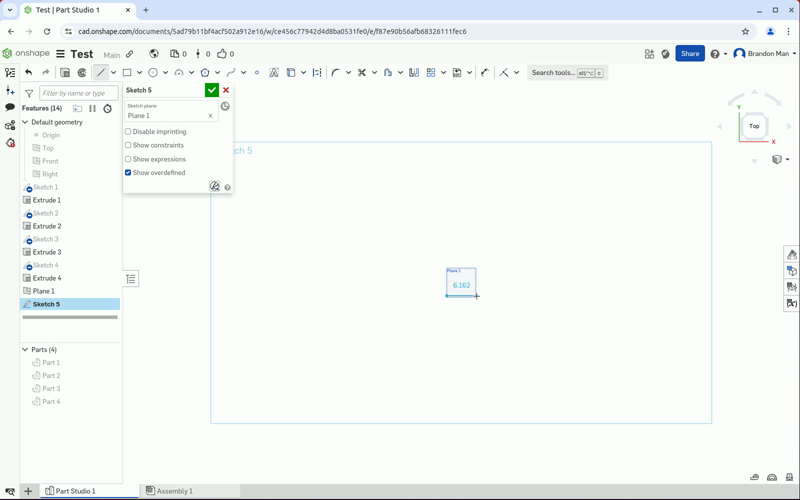
mouse_move(477, 295)
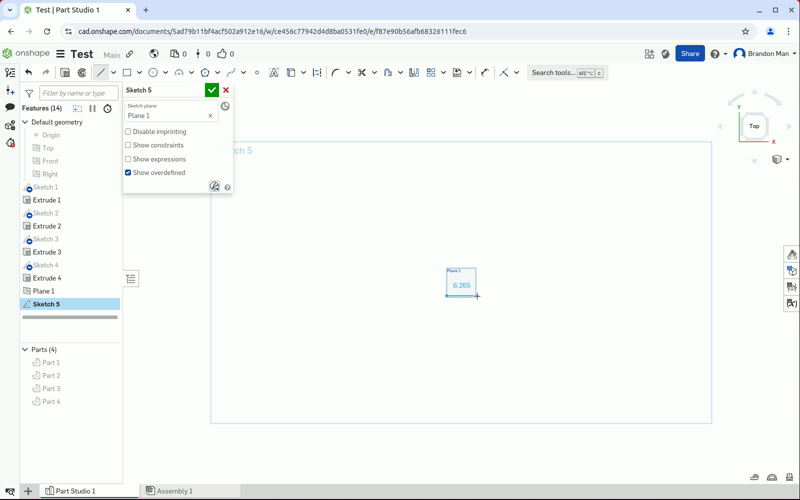
click(477, 295)
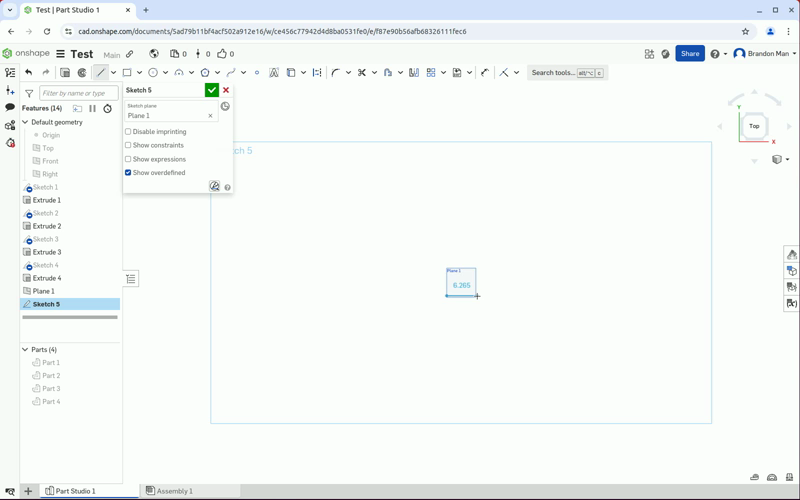
key_up(shift)
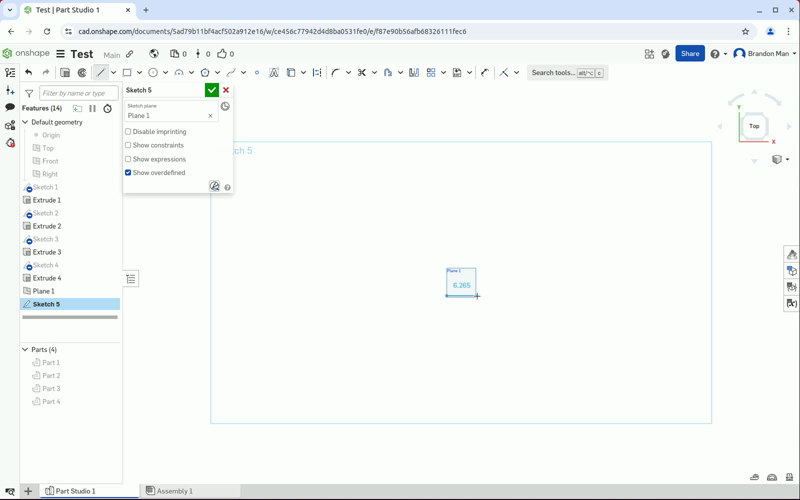
key_down(shift)
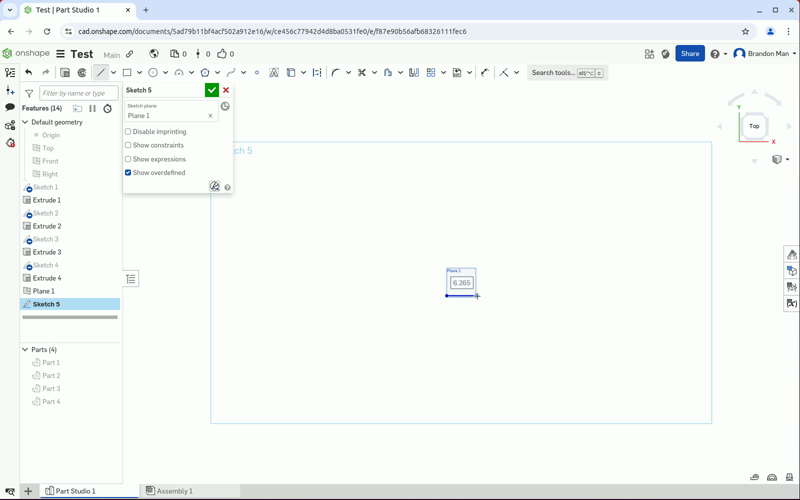
mouse_move(507, 295)
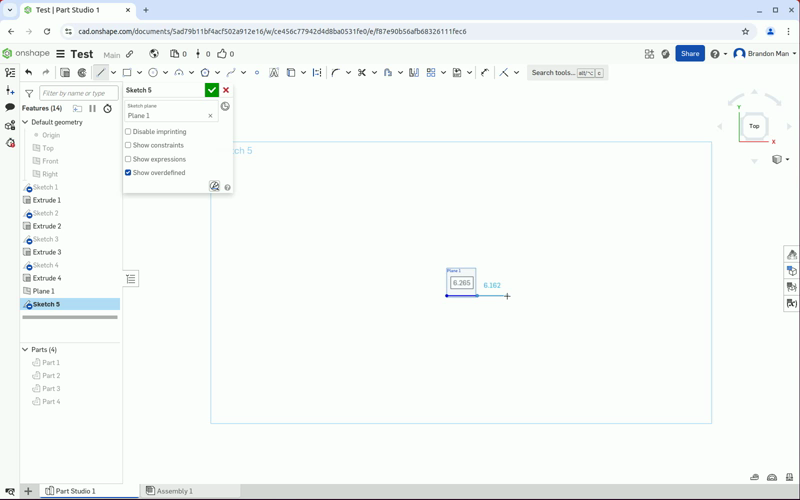
mouse_move(477, 282)
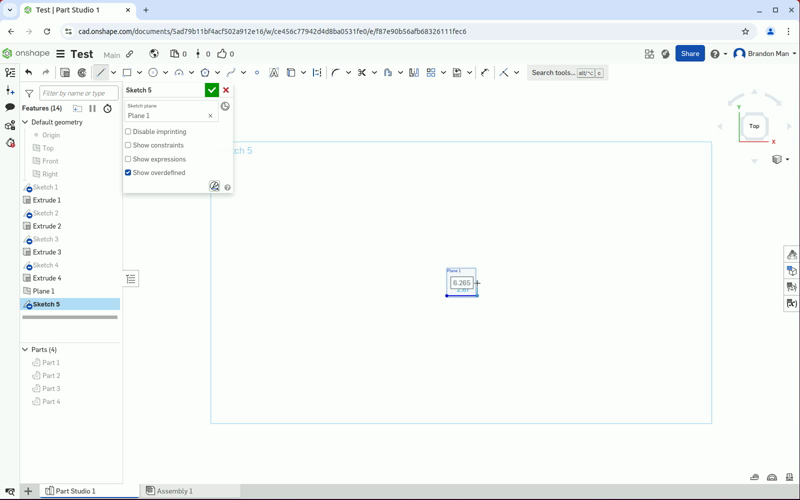
click(477, 282)
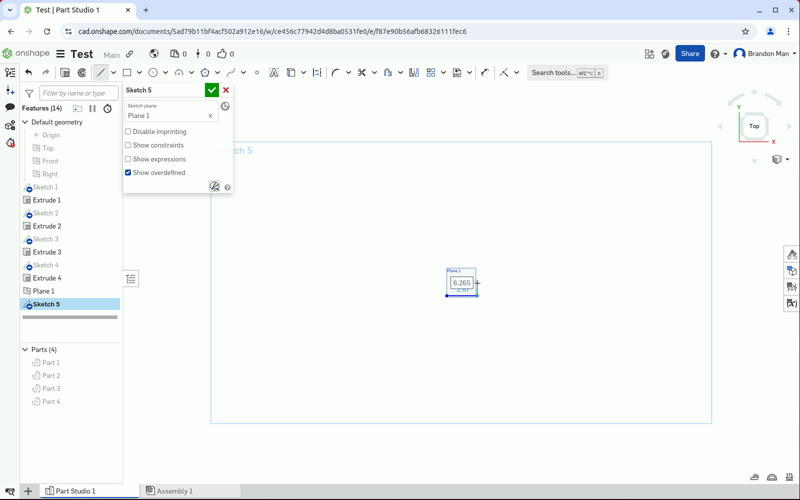
key_up(shift)
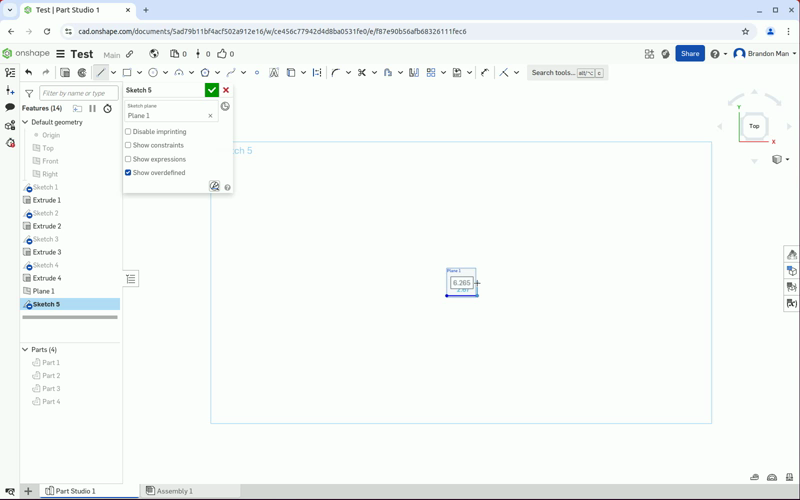
key_down(shift)
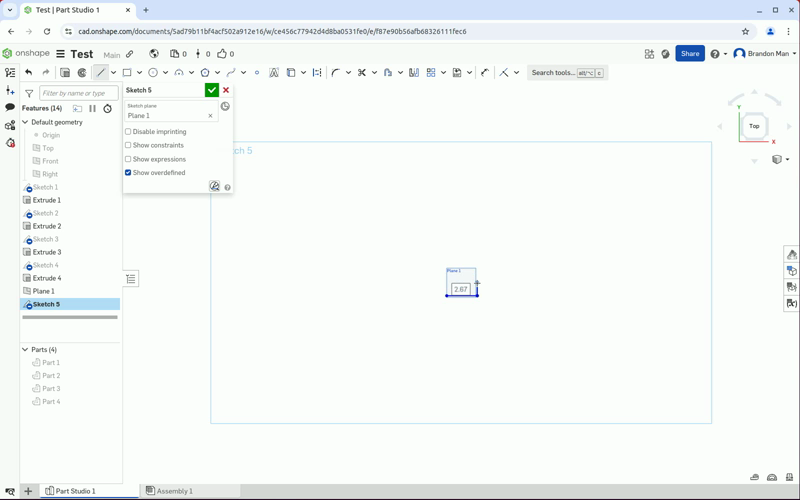
mouse_move(507, 282)
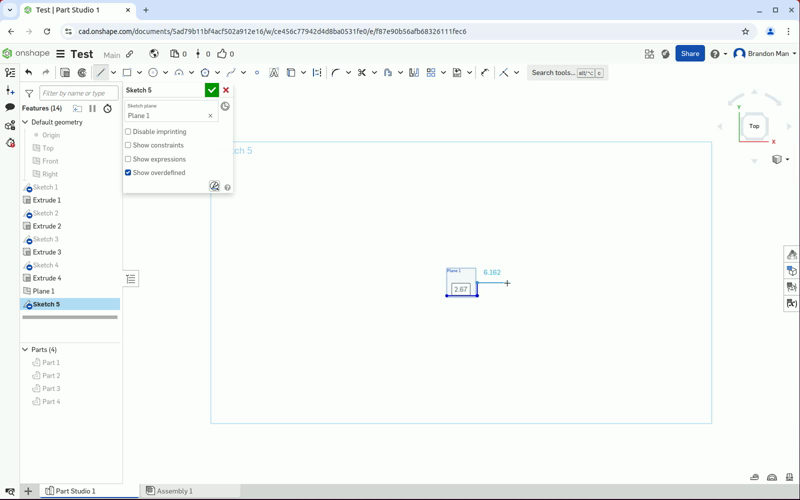
mouse_move(461, 282)
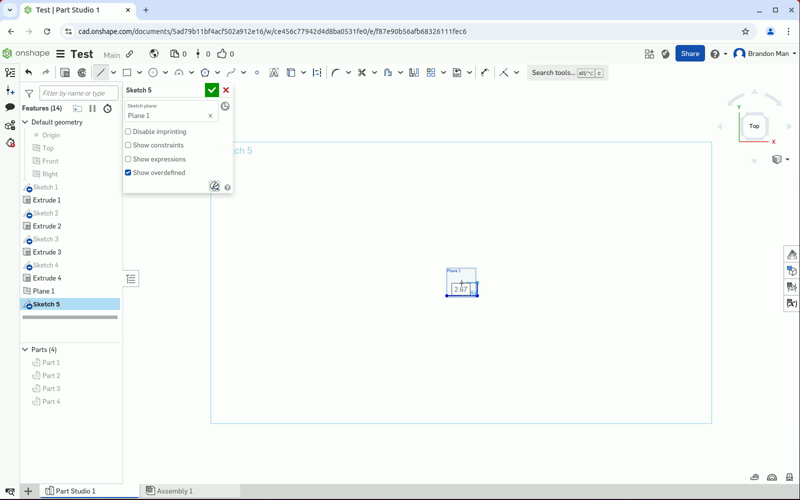
click(461, 282)
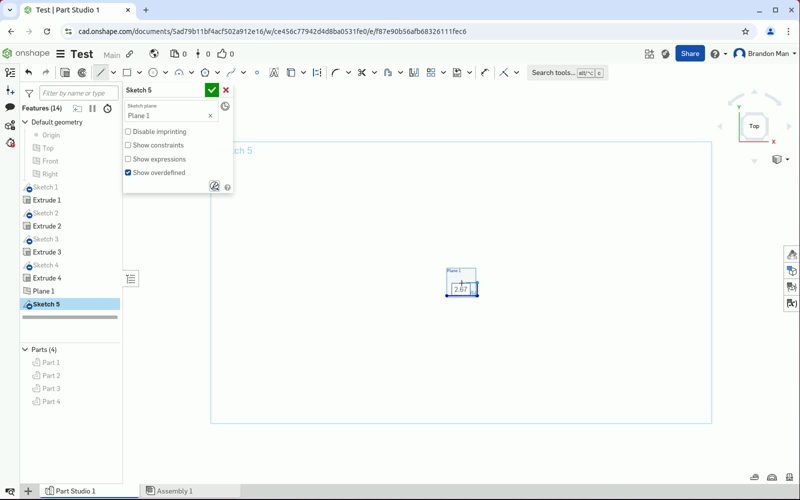
key_up(shift)
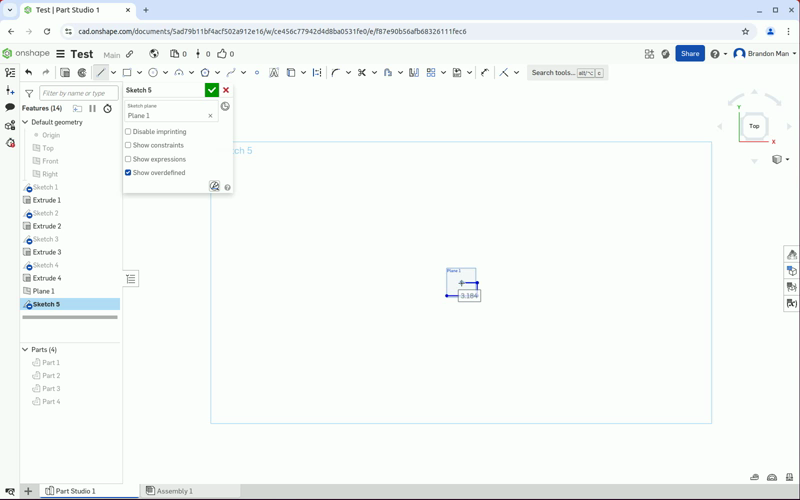
key_down(shift)
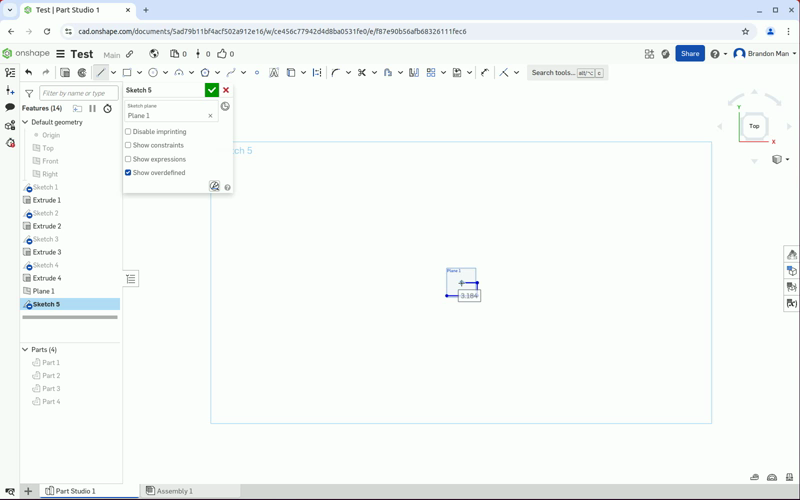
mouse_move(492, 282)
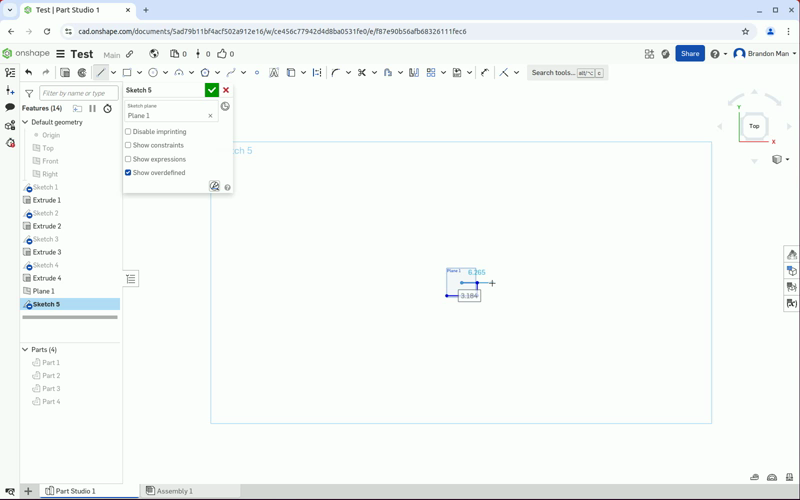
mouse_move(446, 282)
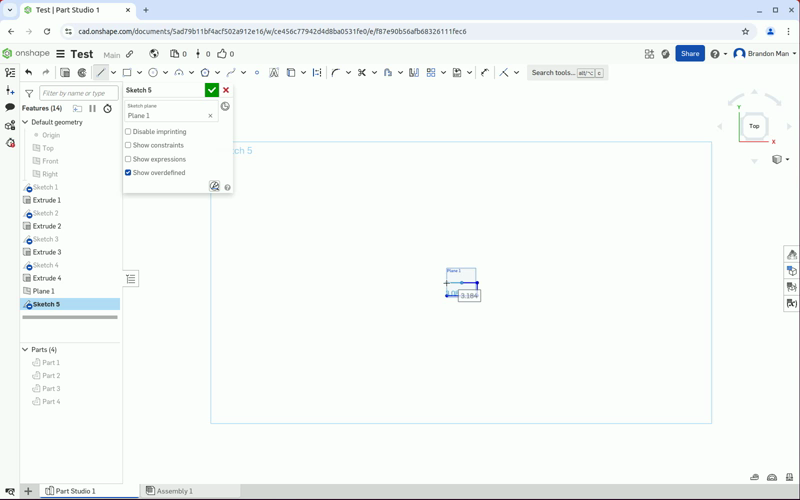
click(446, 282)
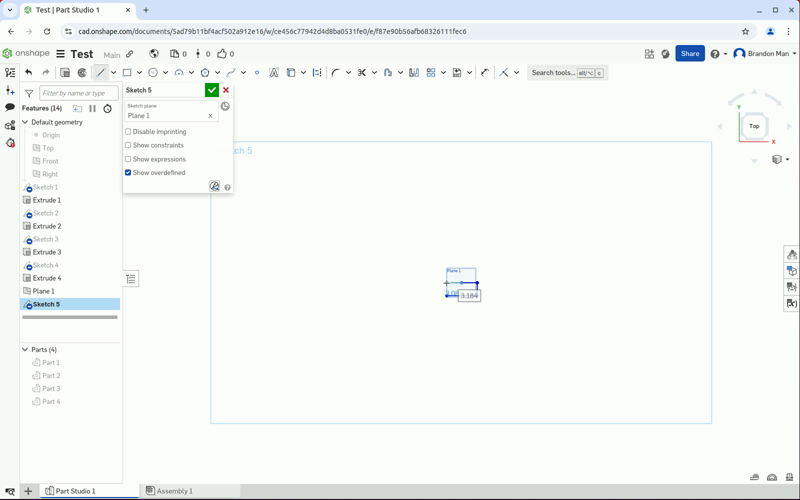
key_up(shift)
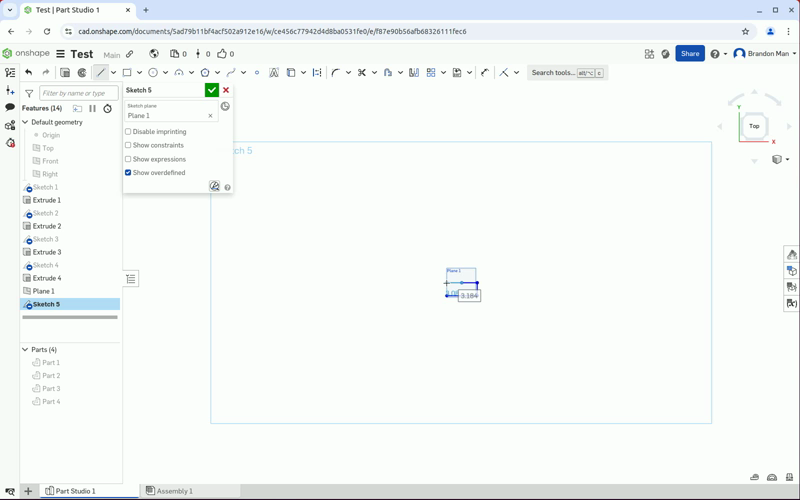
mouse_move(476, 282)
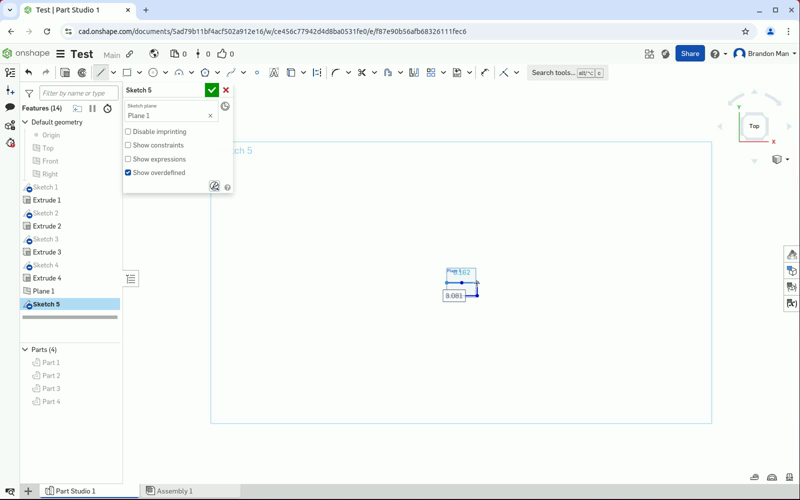
key_down(shift)
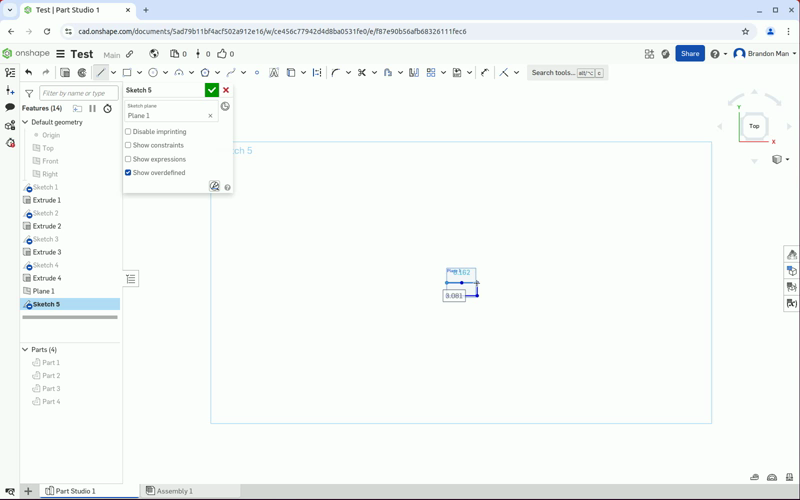
mouse_move(446, 295)
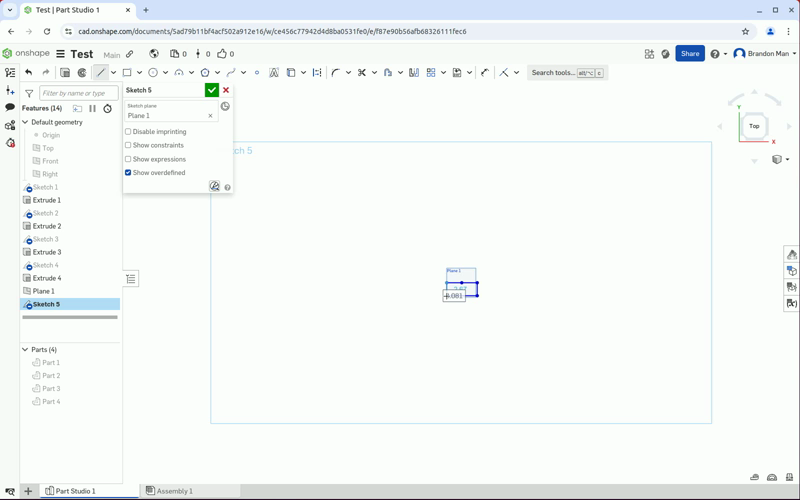
key_up(shift)
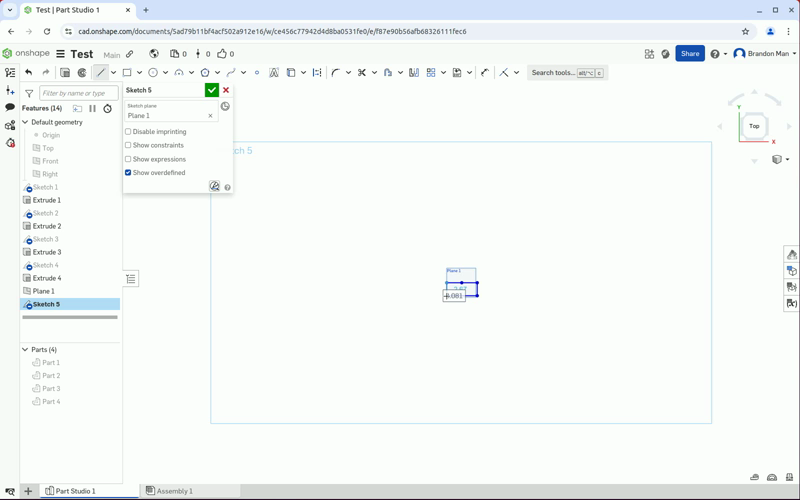
click(446, 295)
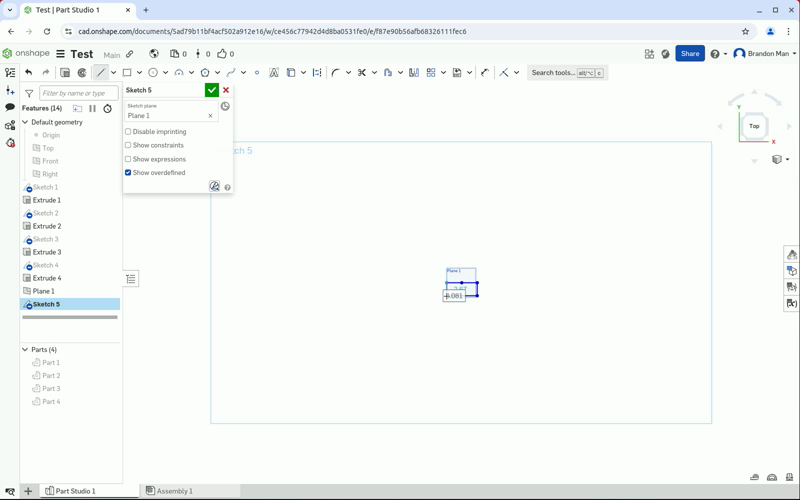
key(esc)
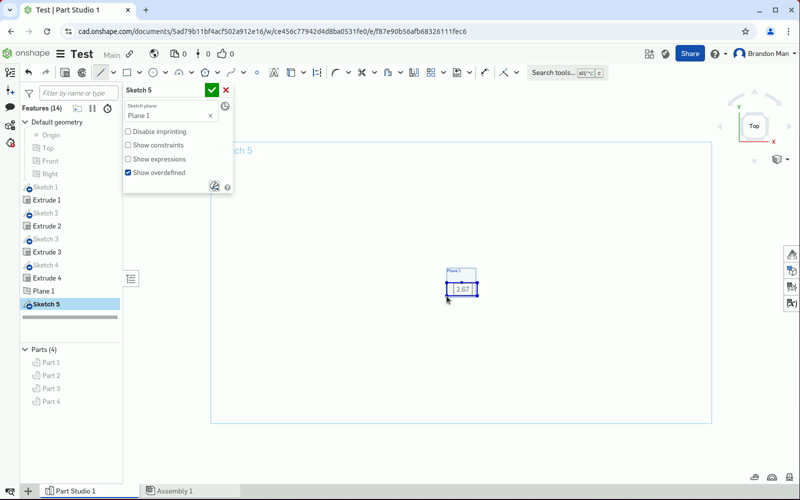
mouse_move(454, 286)
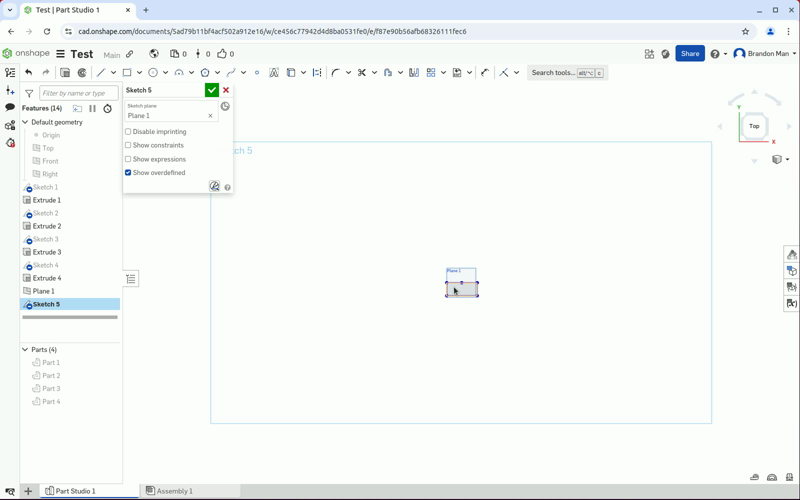
scroll(6)
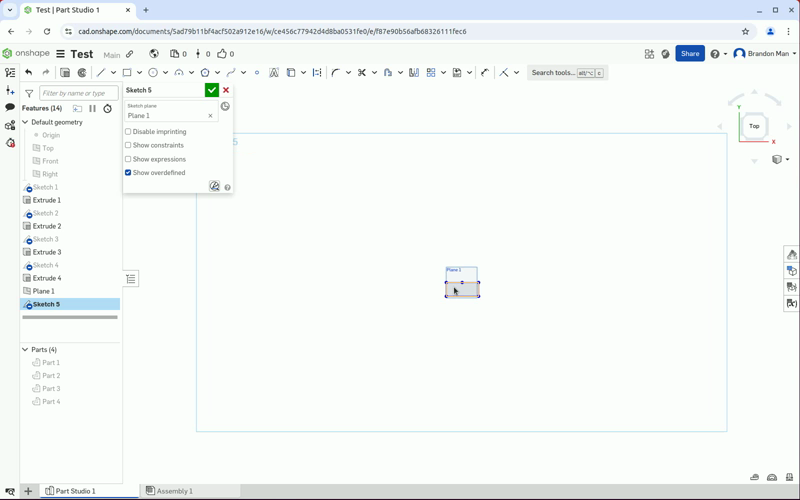
scroll(6)
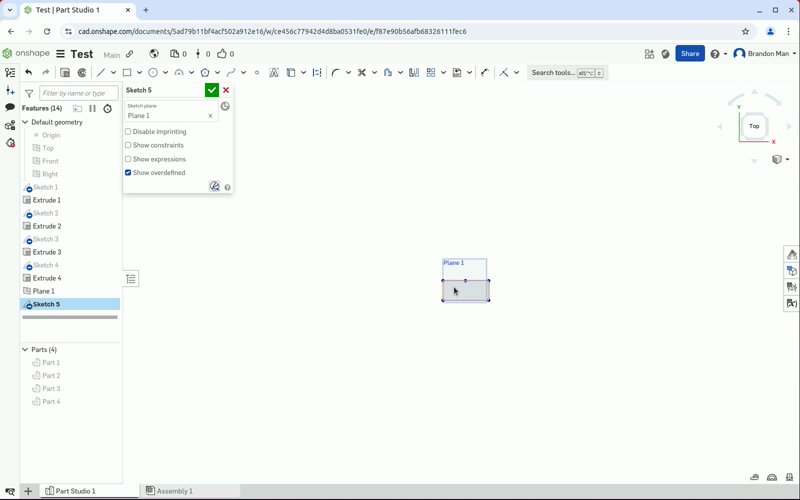
scroll(6)
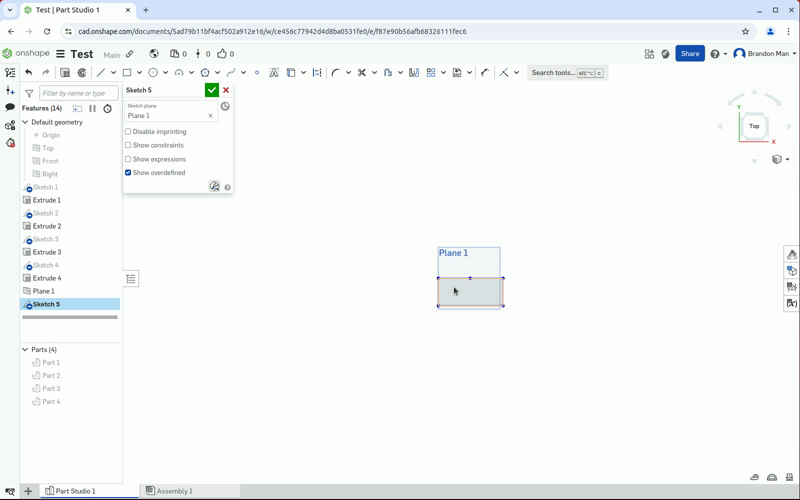
scroll(6)
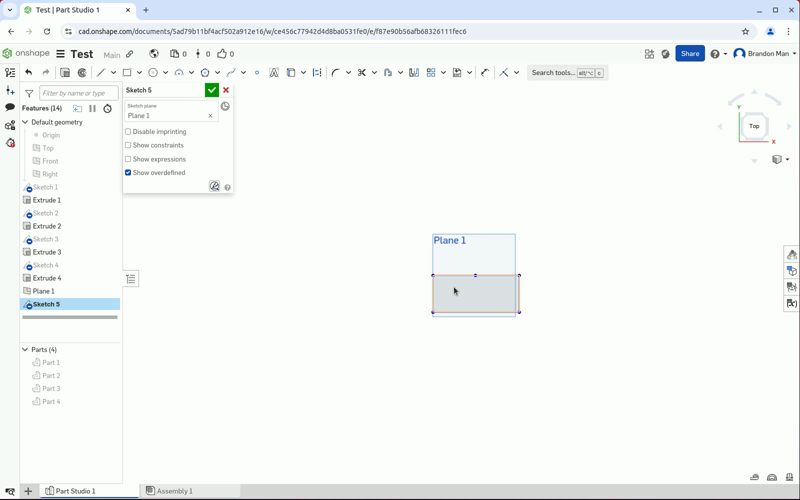
scroll(6)
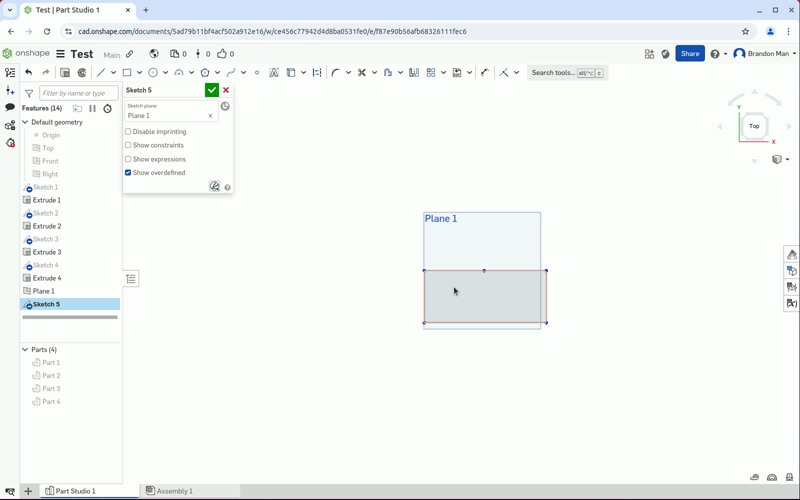
scroll(6)
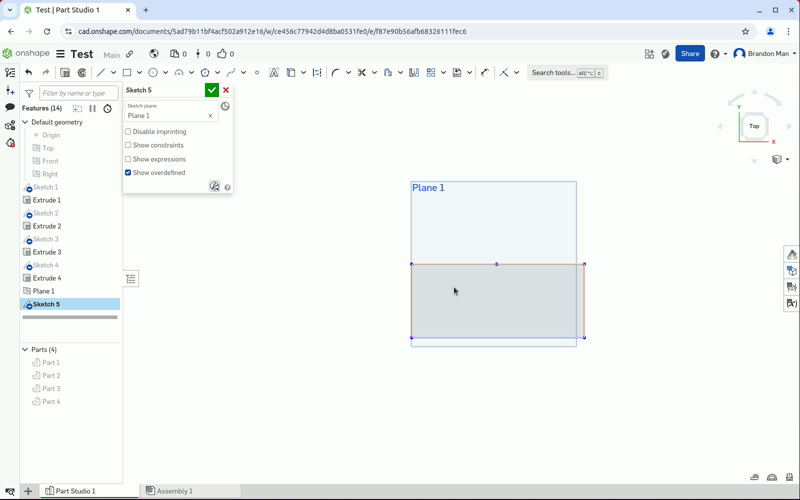
scroll(6)
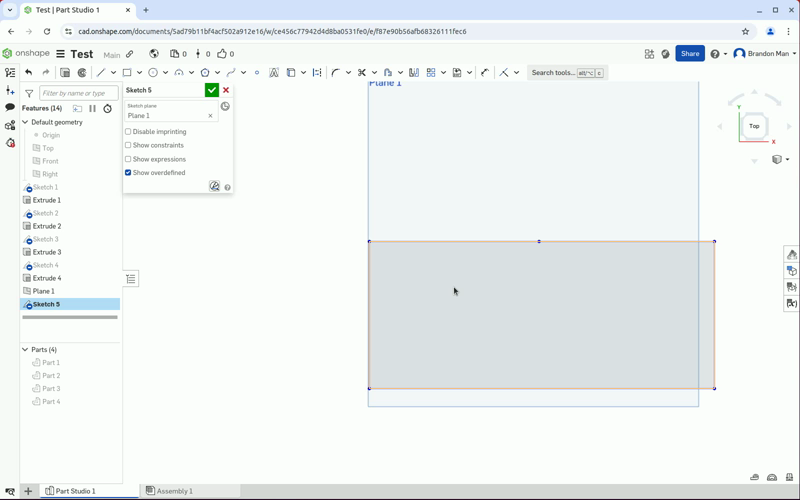
click(454, 286)
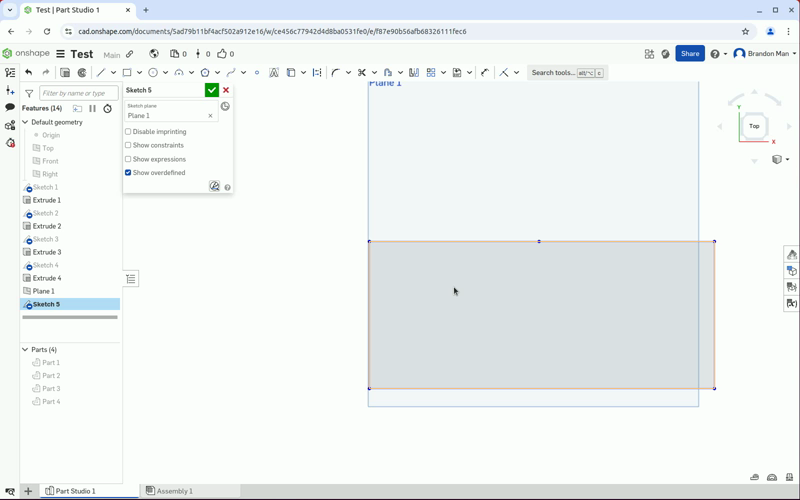
scroll(-6)
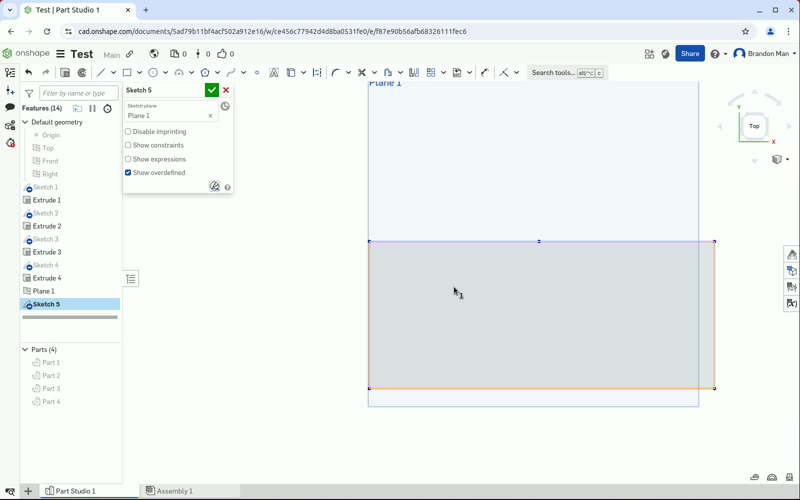
scroll(-6)
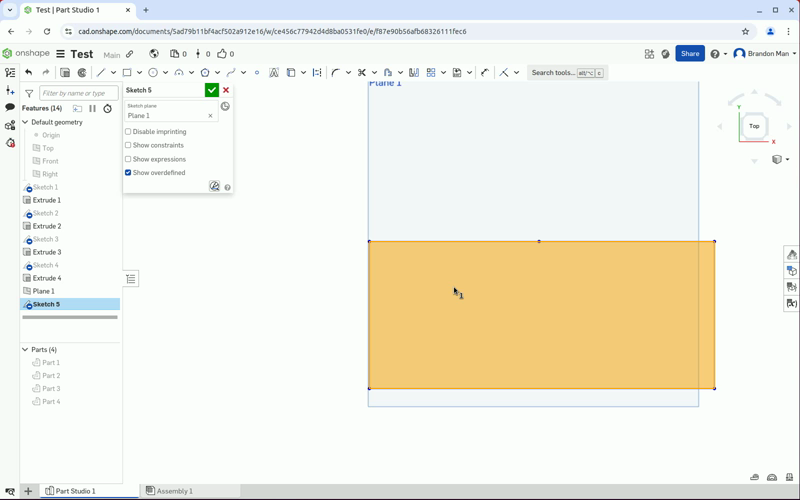
scroll(-6)
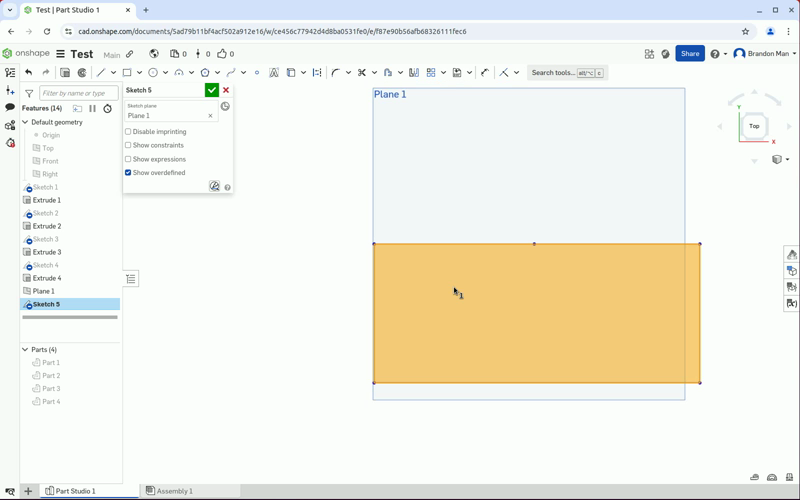
scroll(-6)
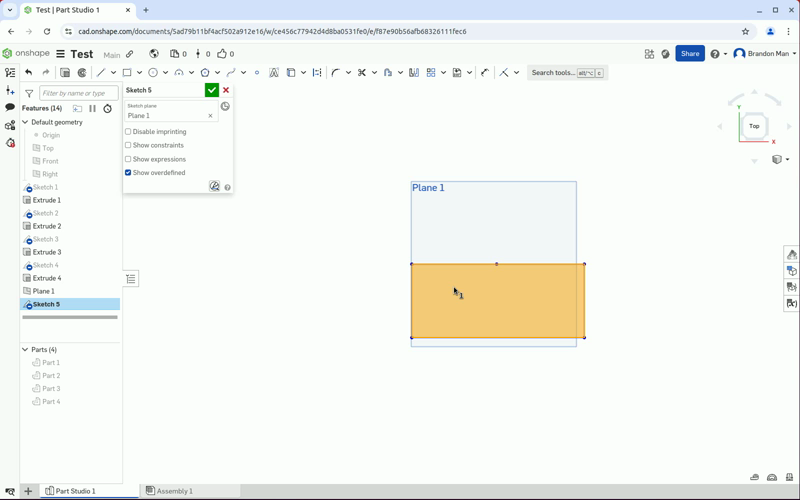
scroll(-6)
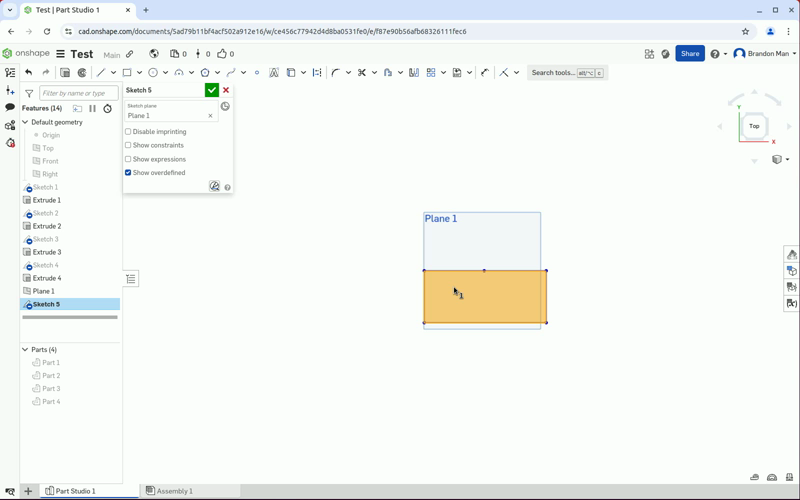
scroll(-6)
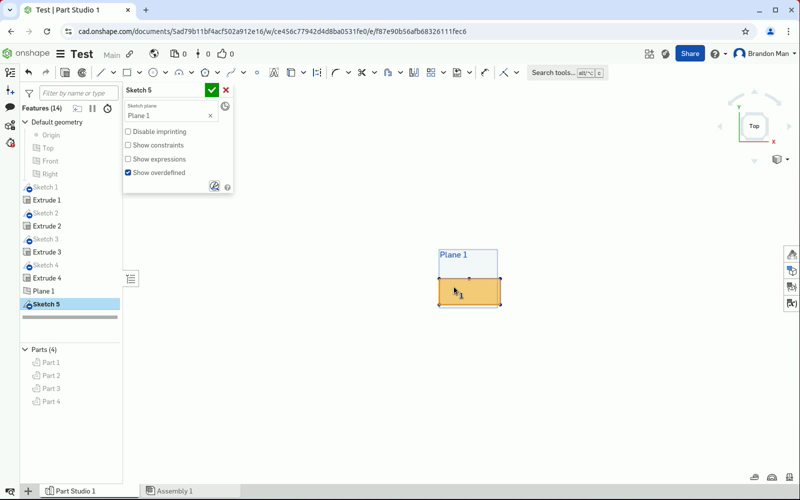
scroll(-6)
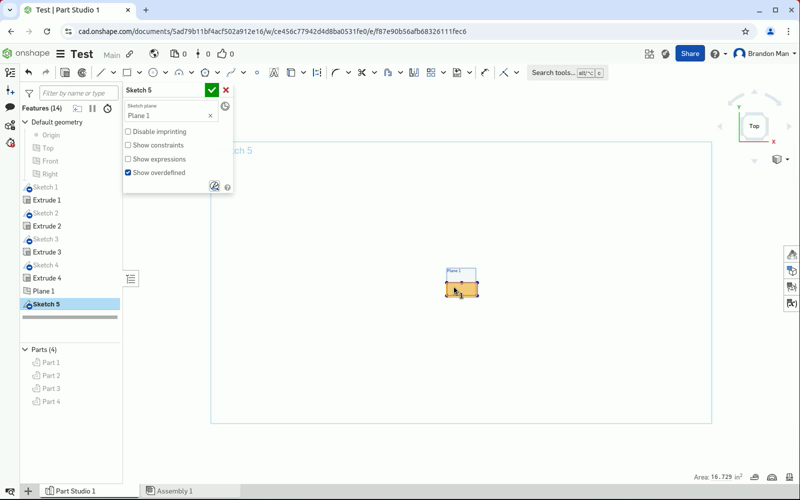
mouse_move(73, 352)
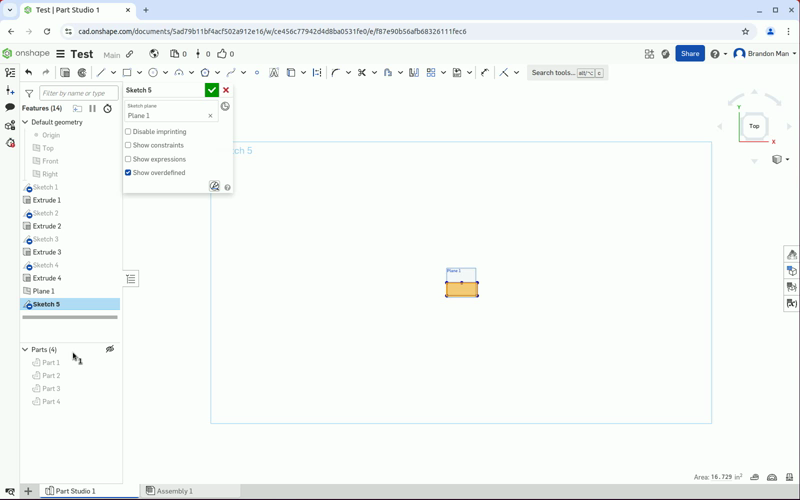
key(shift+y)
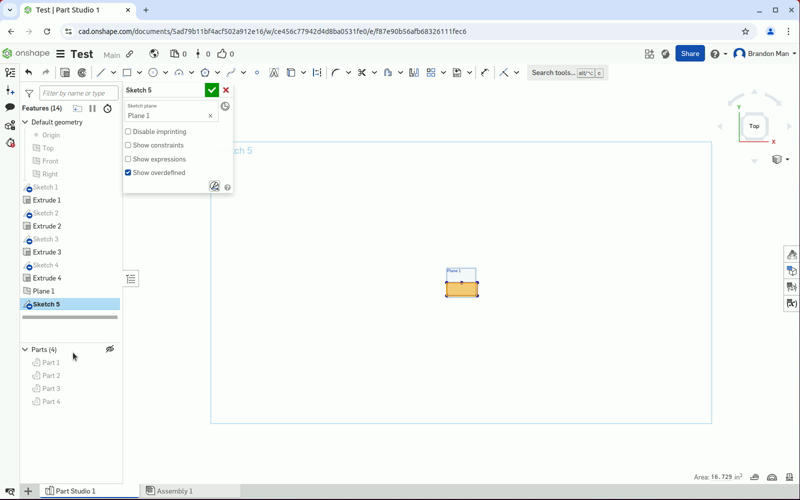
key(shift+e)
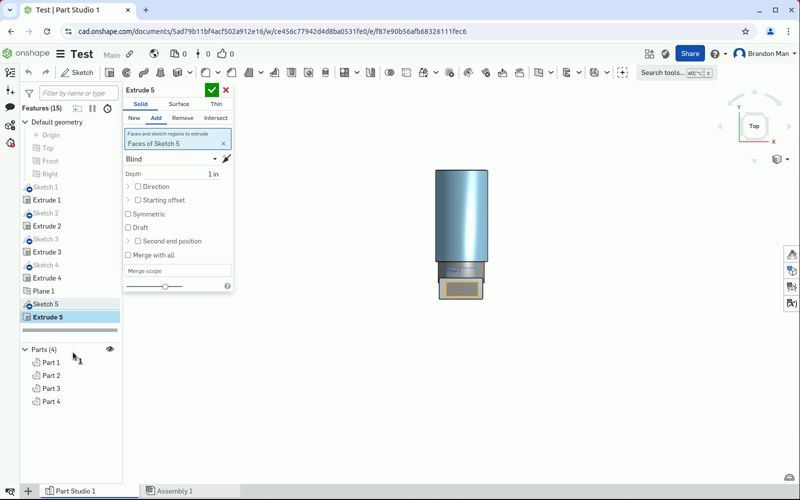
mouse_move(143, 106)
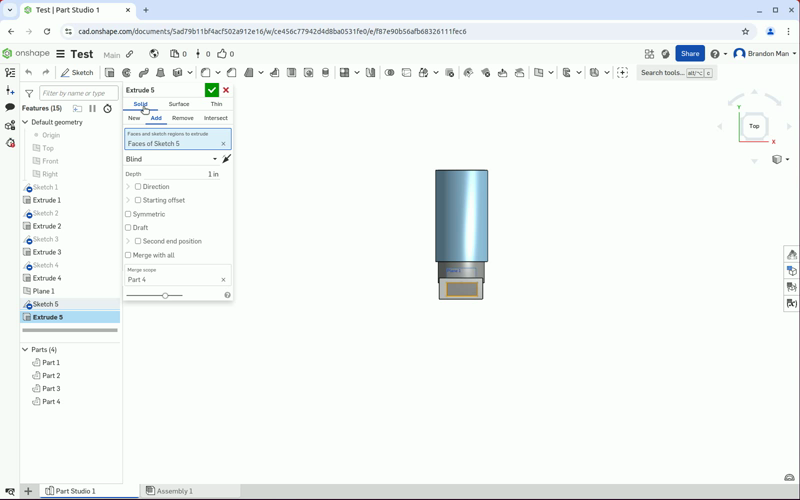
click(143, 106)
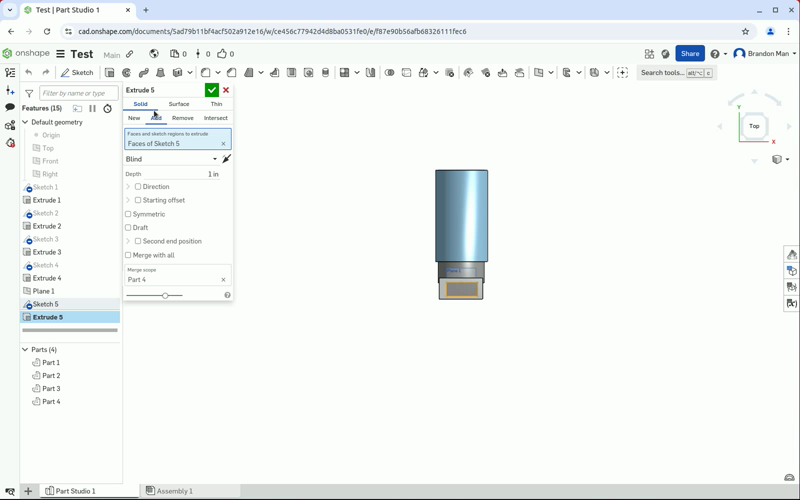
mouse_move(186, 120)
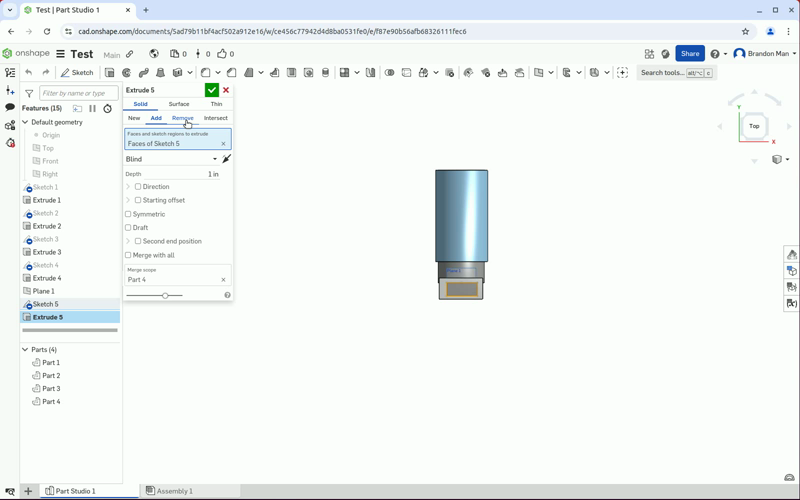
click(186, 120)
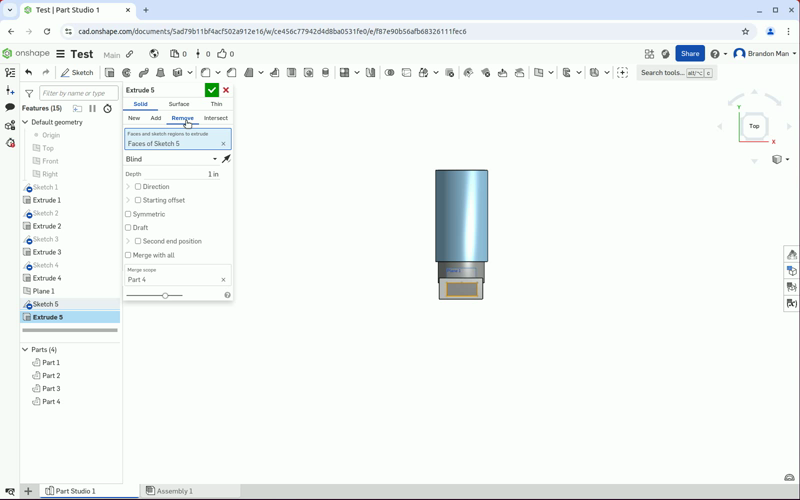
key(tab, 4)
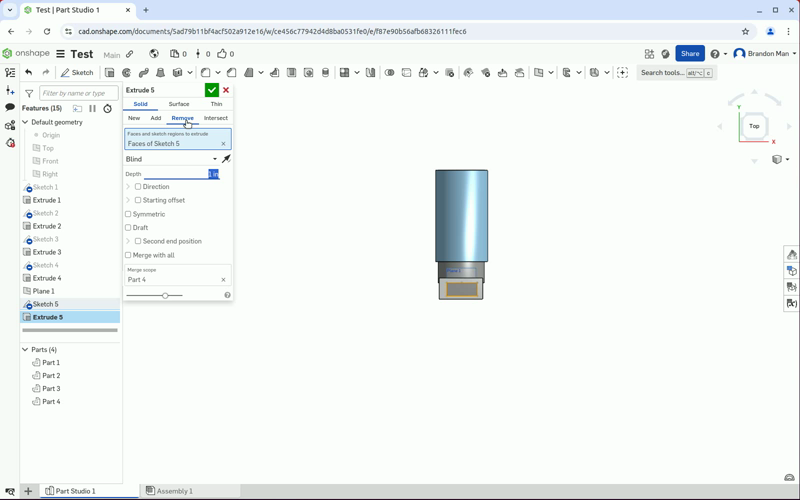
text(3.37)
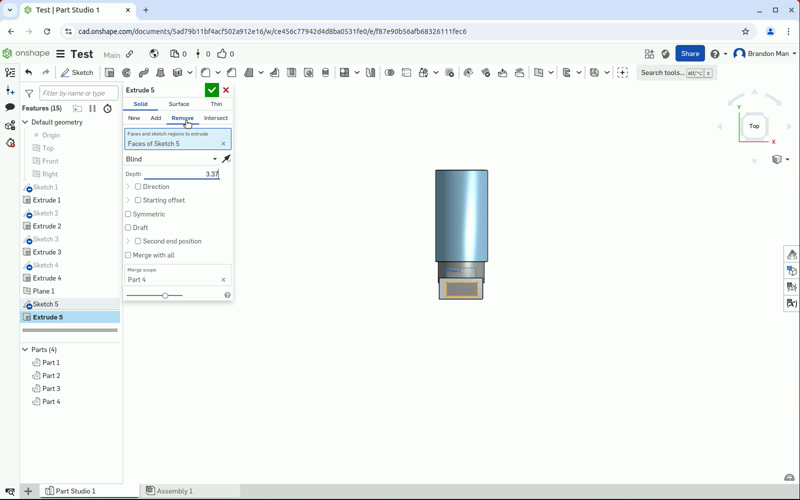
key(tab, 6)
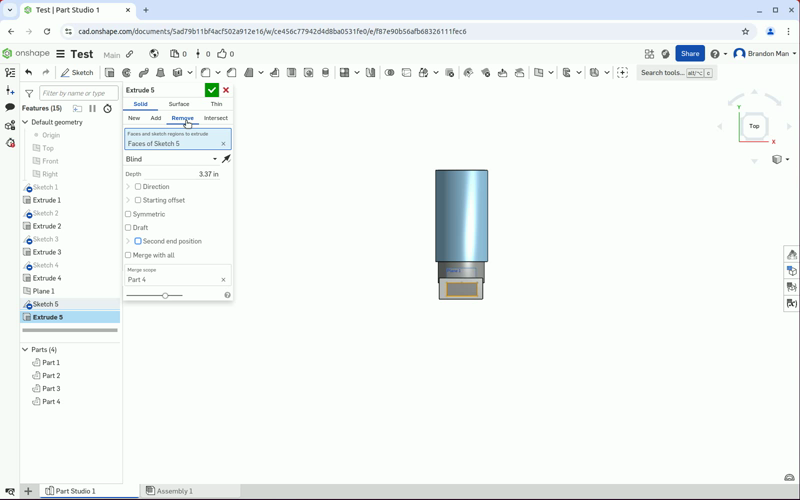
key(space)
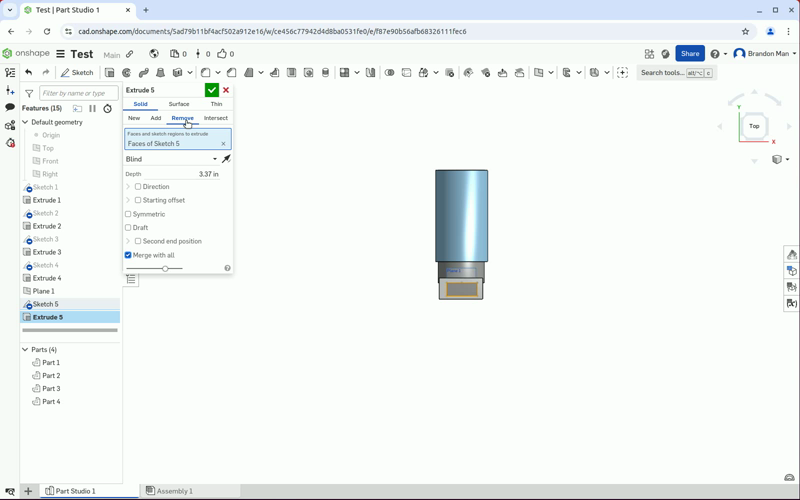
key(enter)
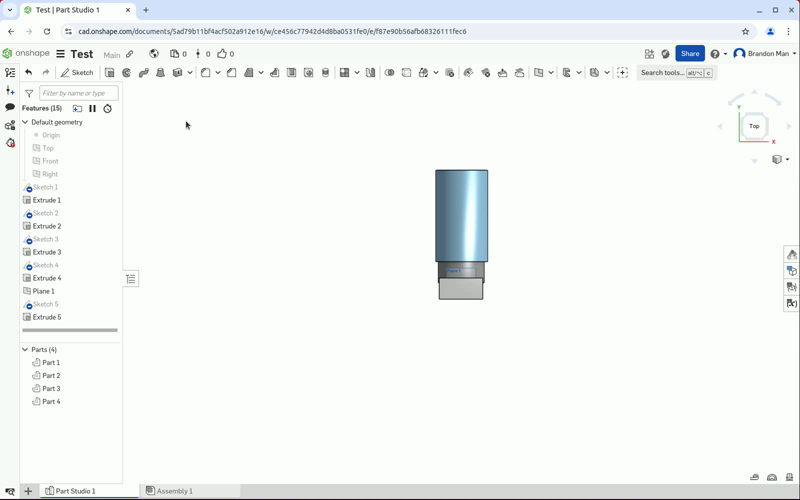
key(shift+h)
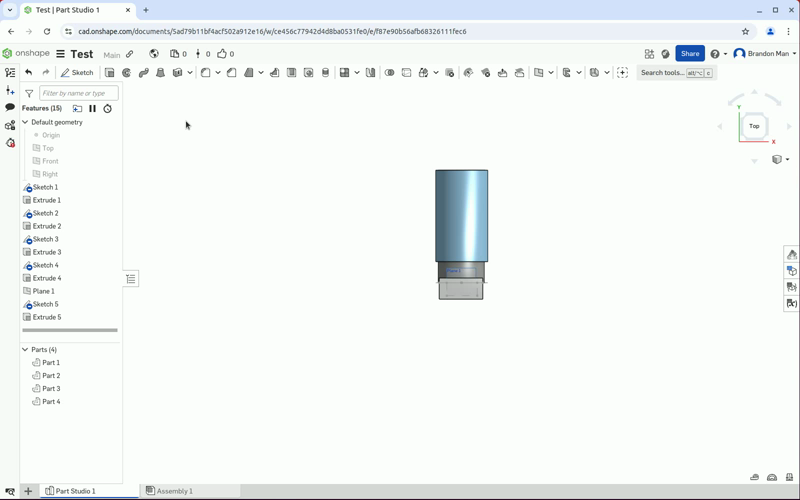
key(shift+h)
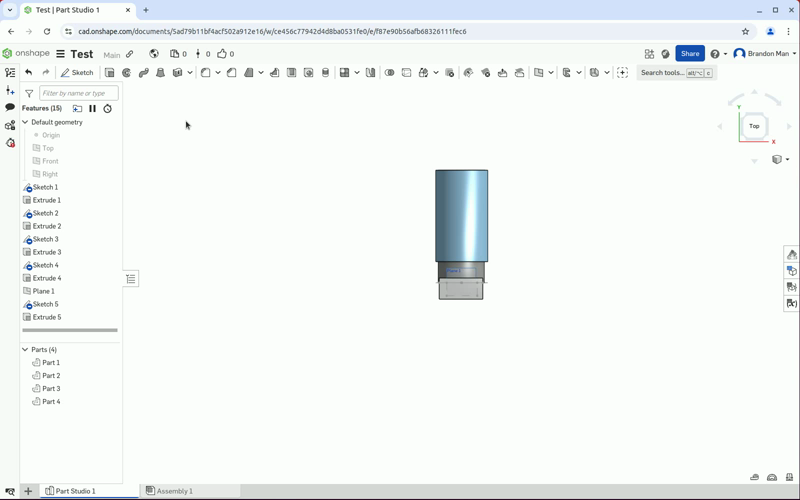
key(shift+7)
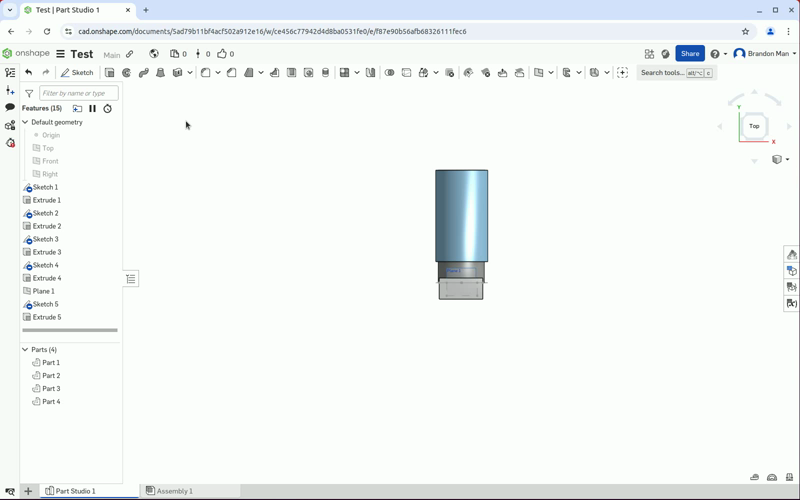
key(up, 3)
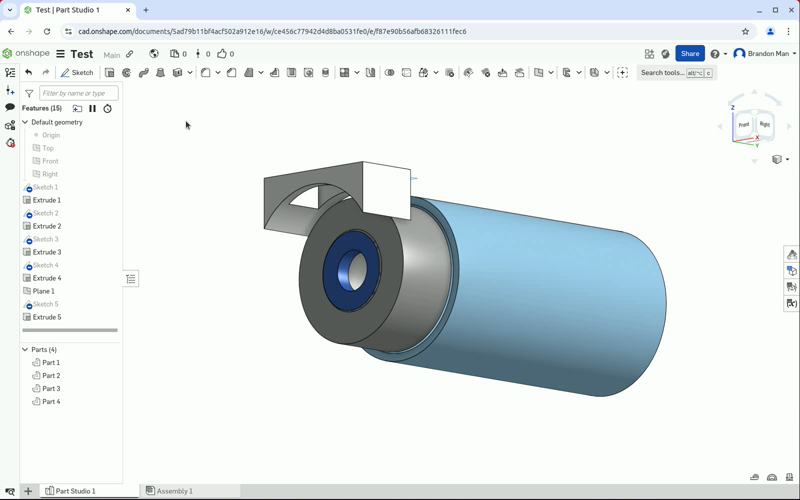
key(left, 3)
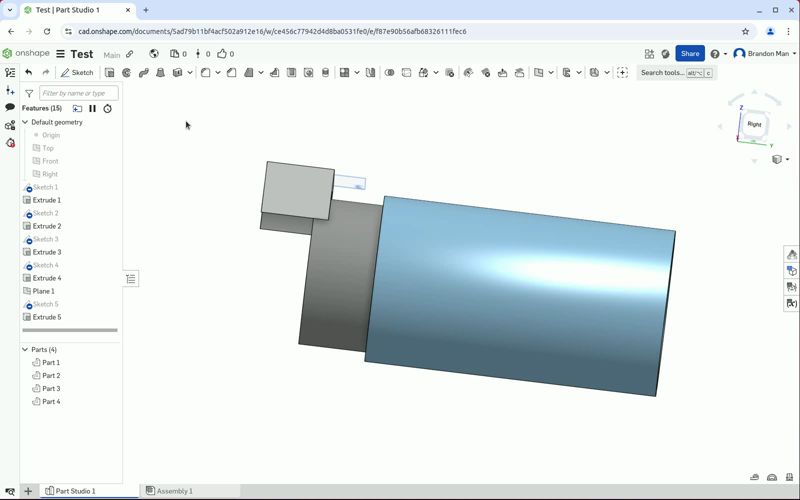
key(right, 3)
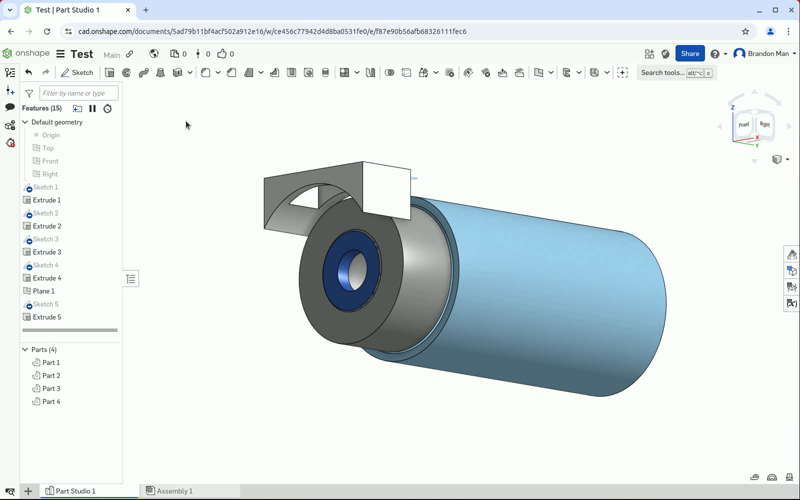
key(down, 3)
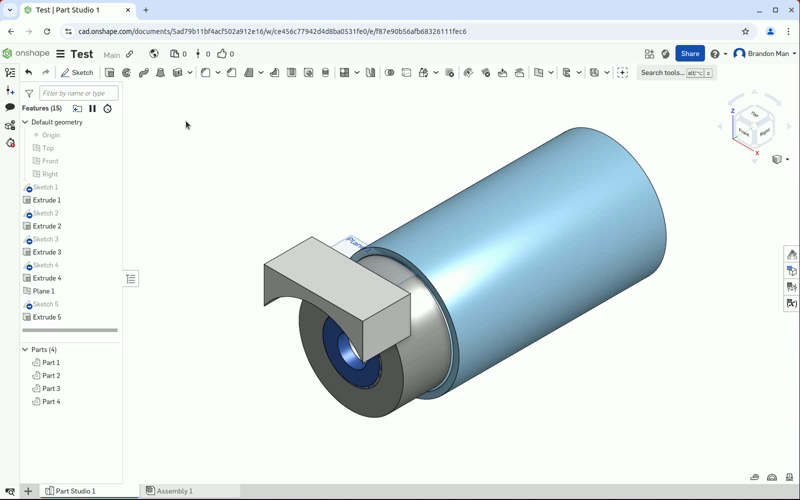
mouse_move(73, 189)
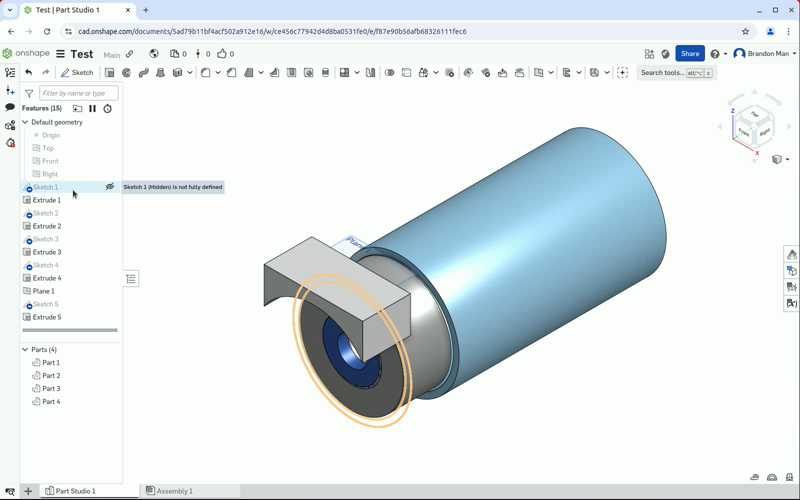
click(73, 189)